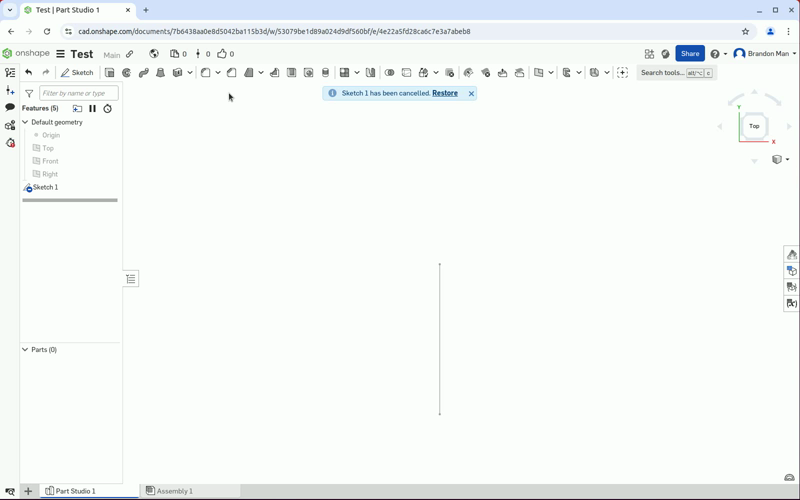
key(shift+h)
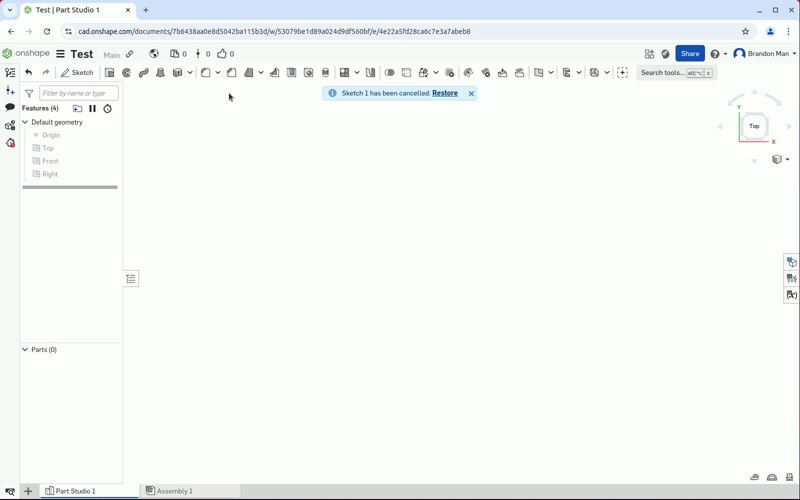
mouse_move(73, 352)
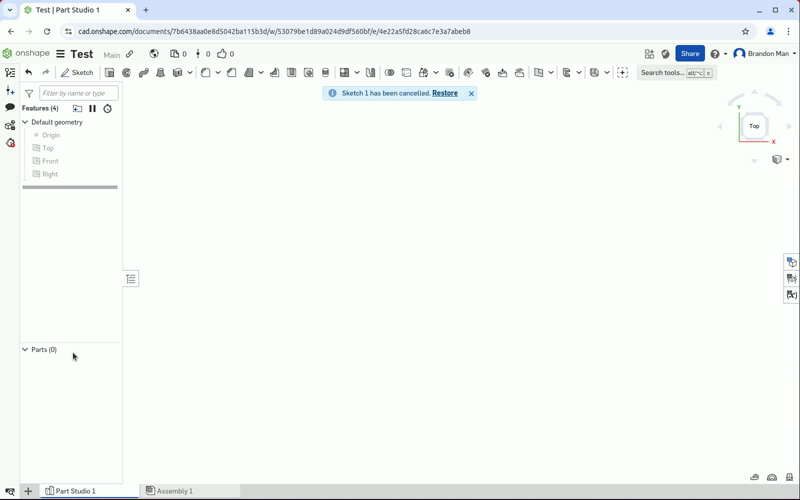
key(y)
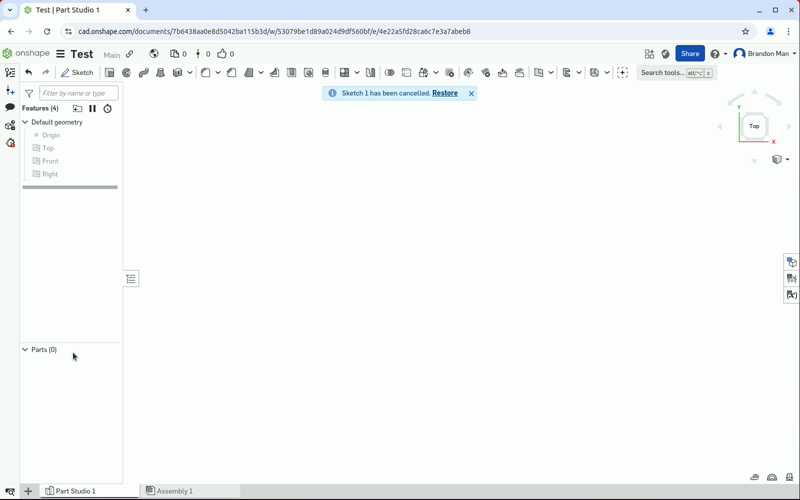
key(shift+p)
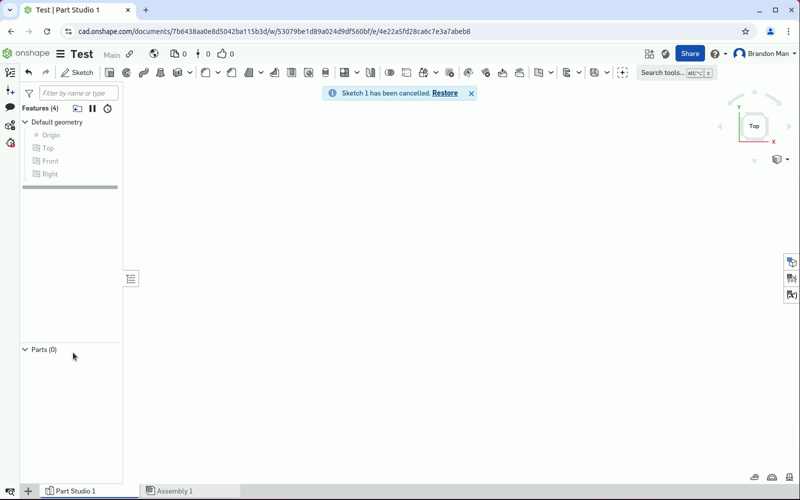
key(space)
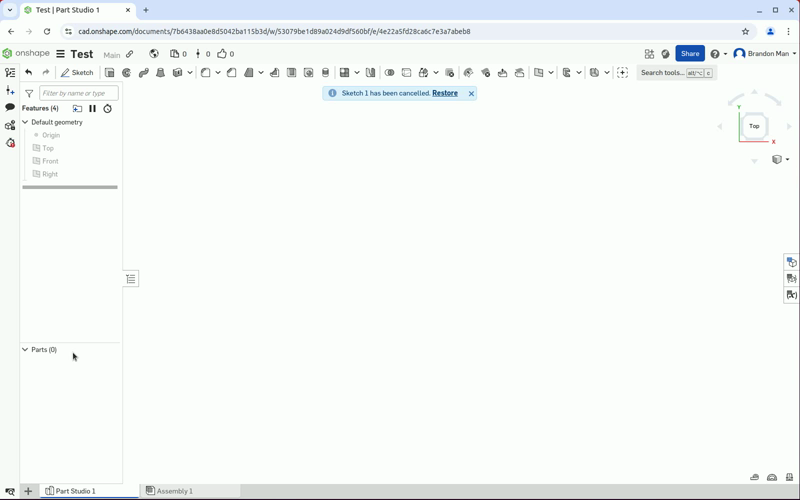
key_down(shift)
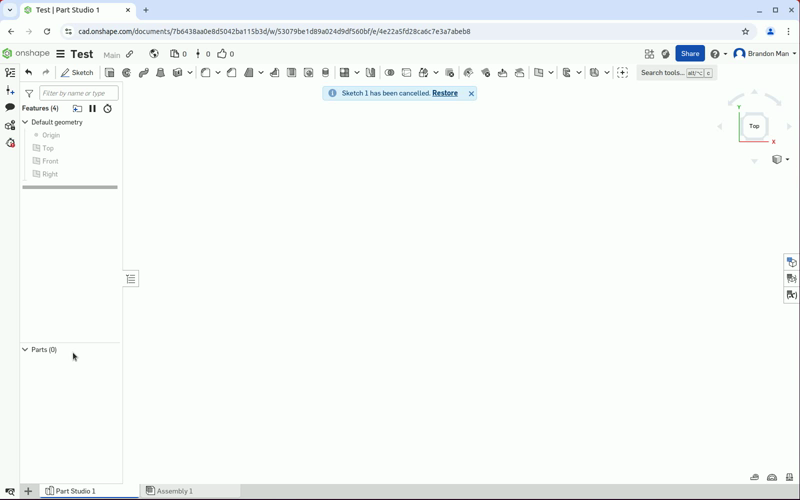
key(up)
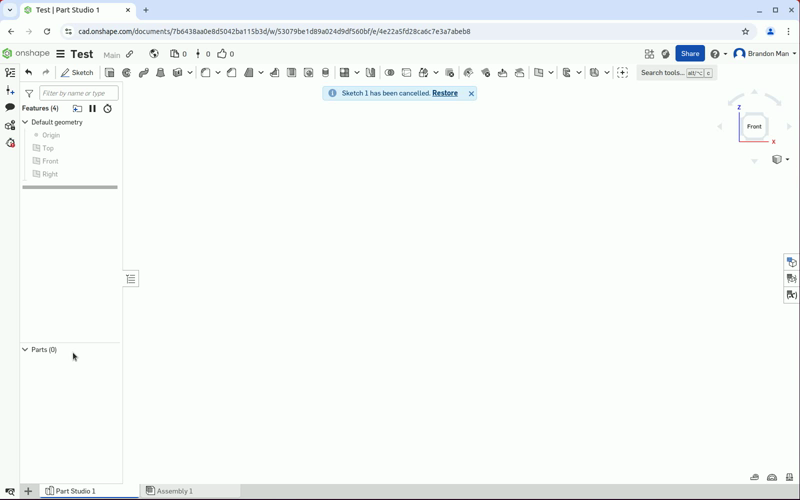
key_up(shift)
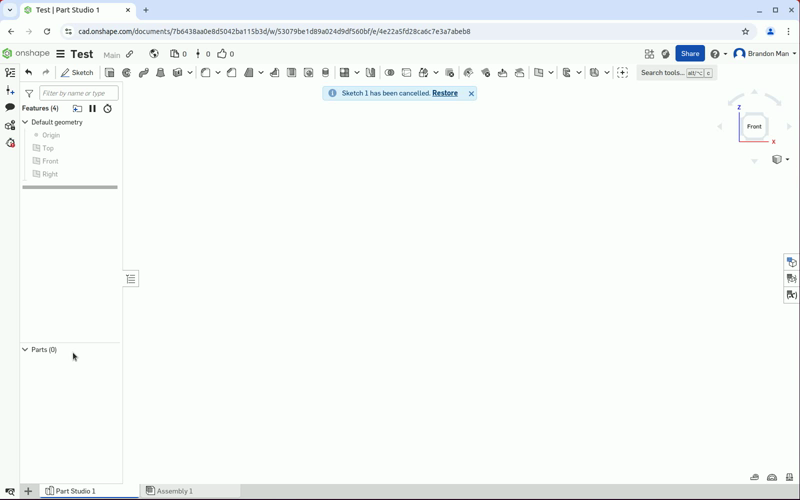
mouse_move(73, 352)
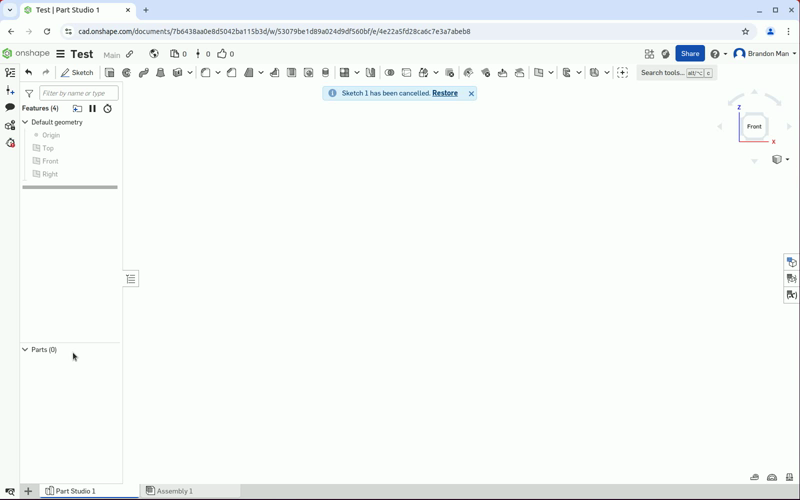
key(shift+y)
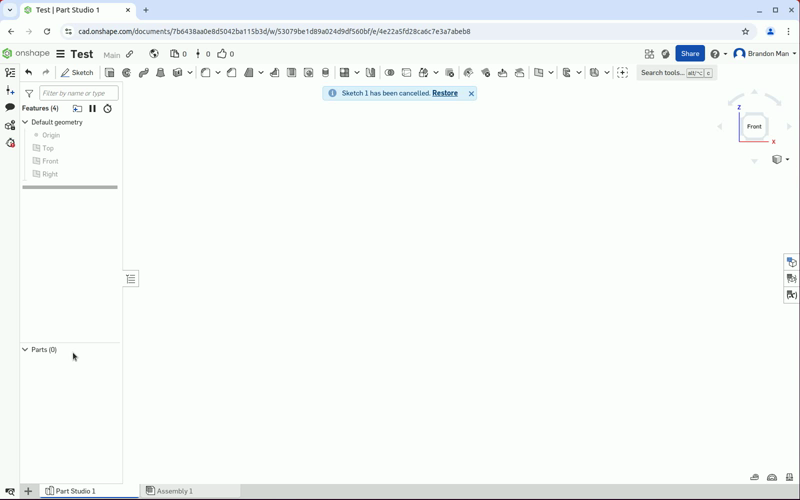
key(shift+s)
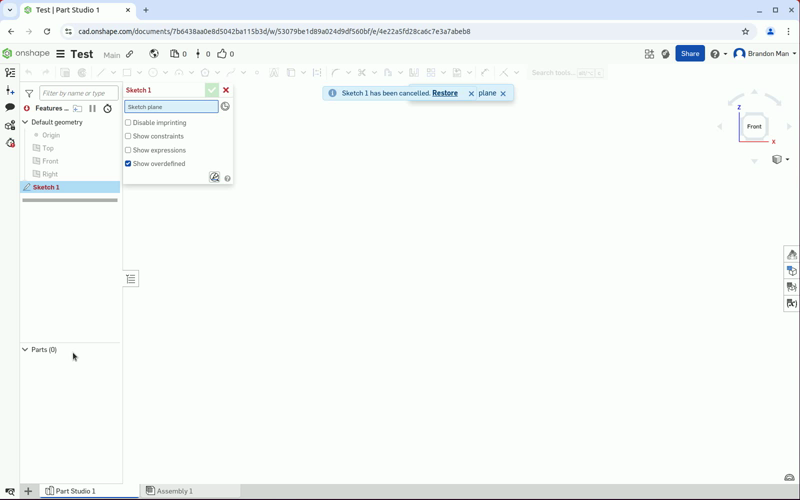
mouse_move(73, 163)
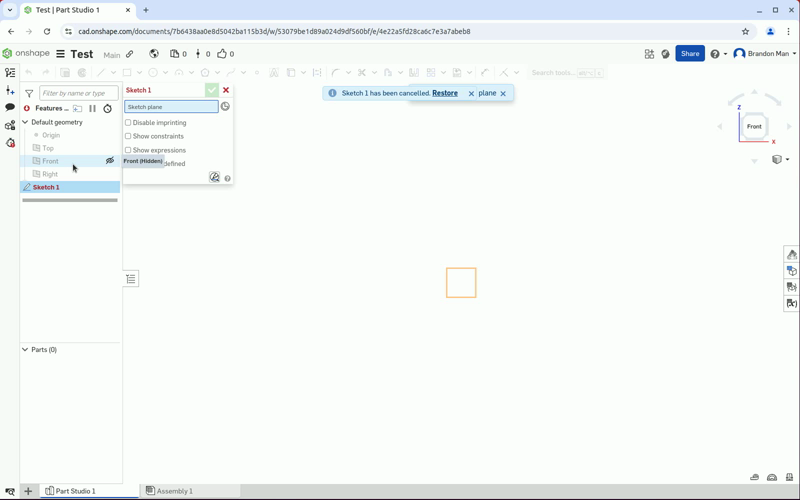
click(73, 163)
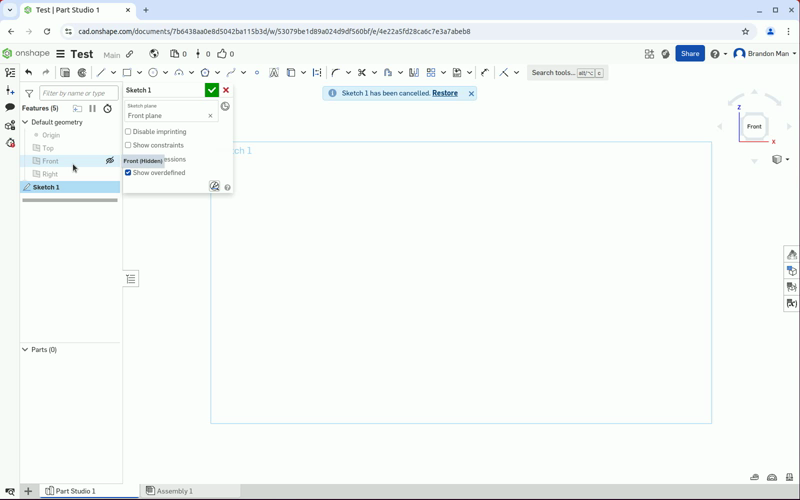
mouse_move(73, 352)
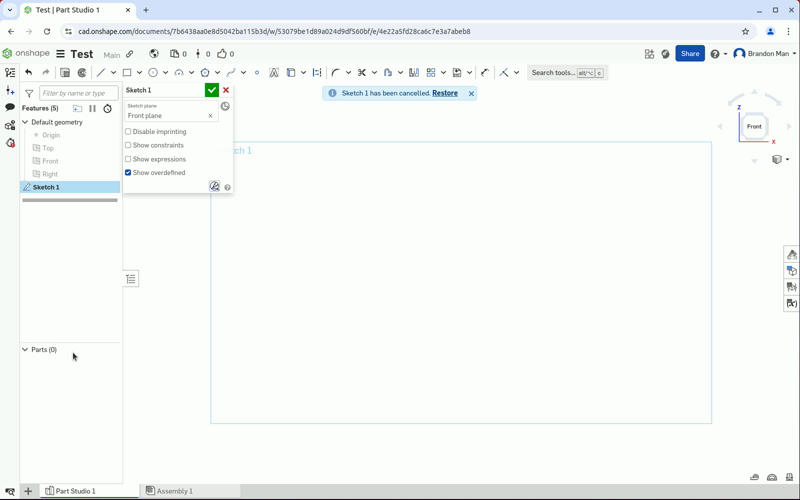
key(y)
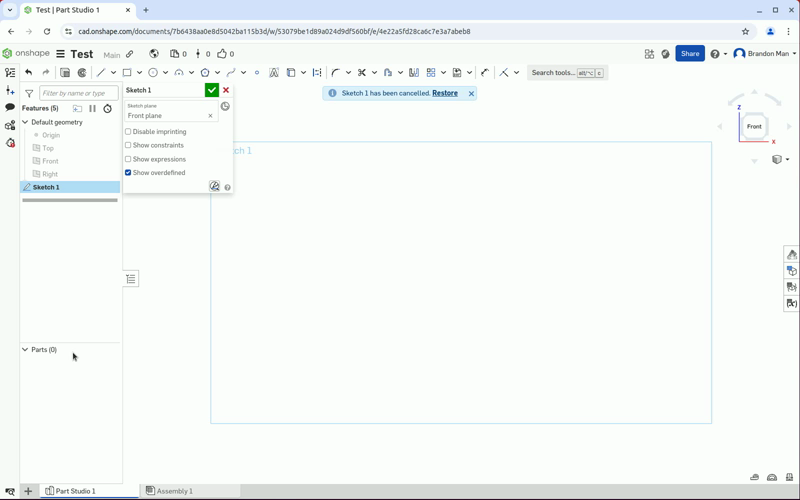
key(c)
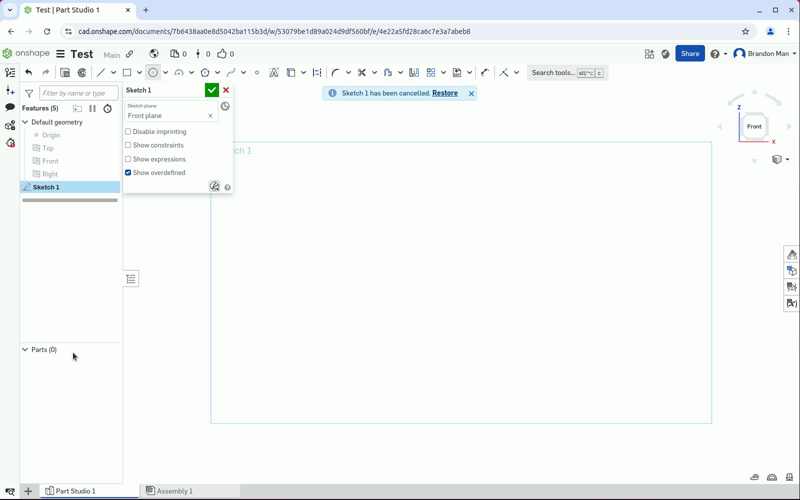
key_down(shift)
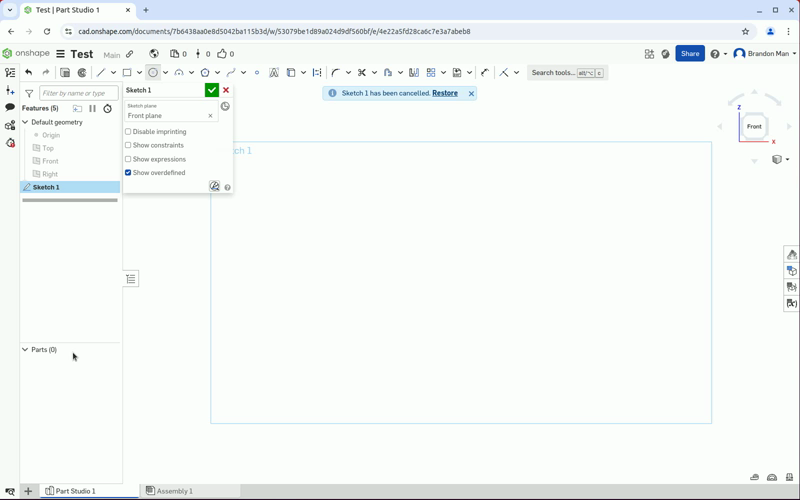
mouse_move(461, 178)
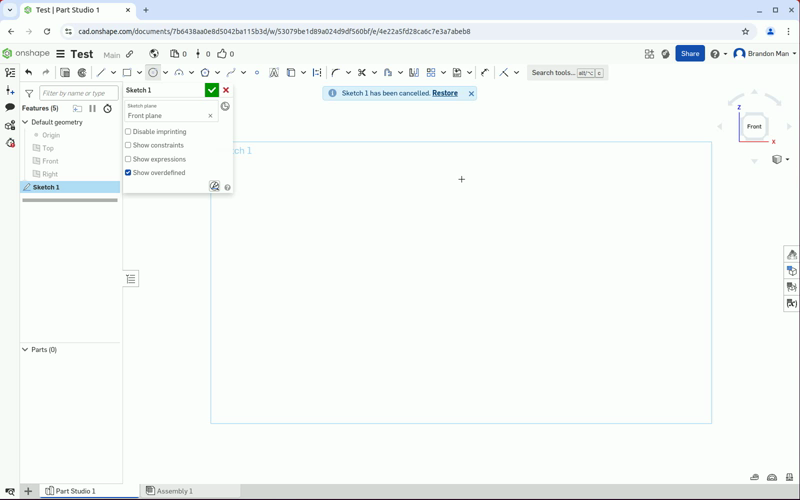
click(461, 178)
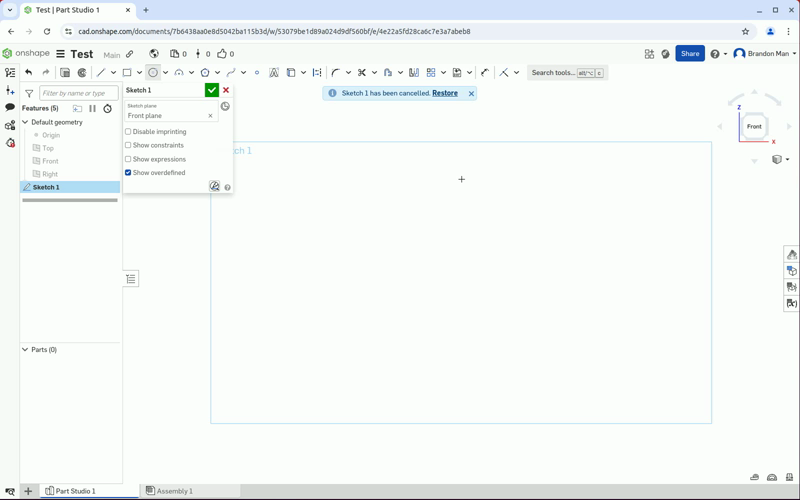
key_up(shift)
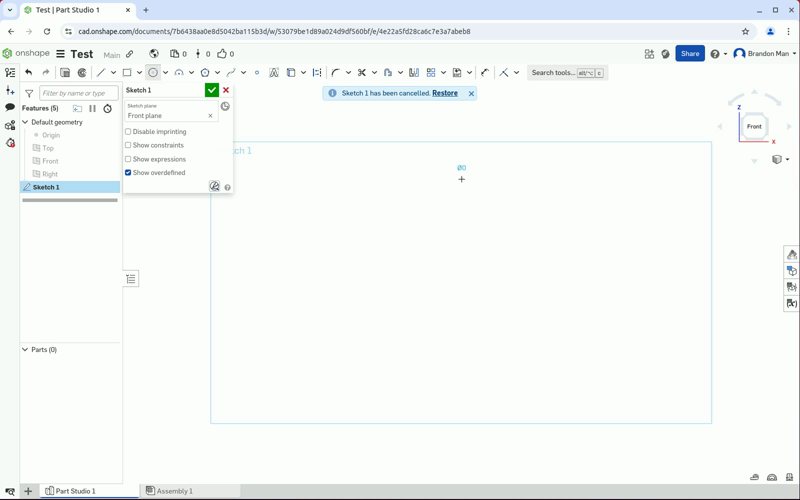
mouse_move(471, 178)
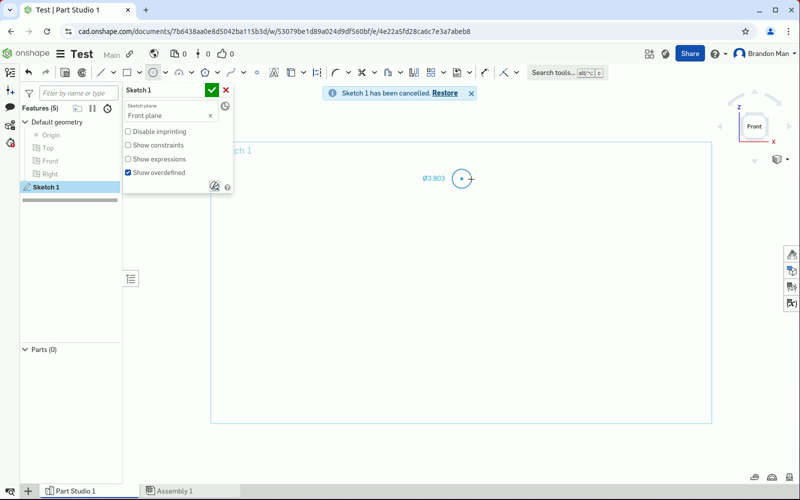
click(471, 178)
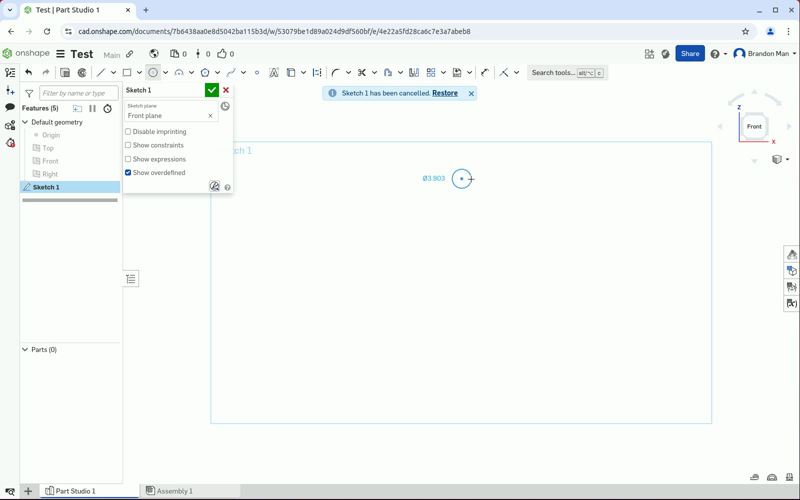
key(esc)
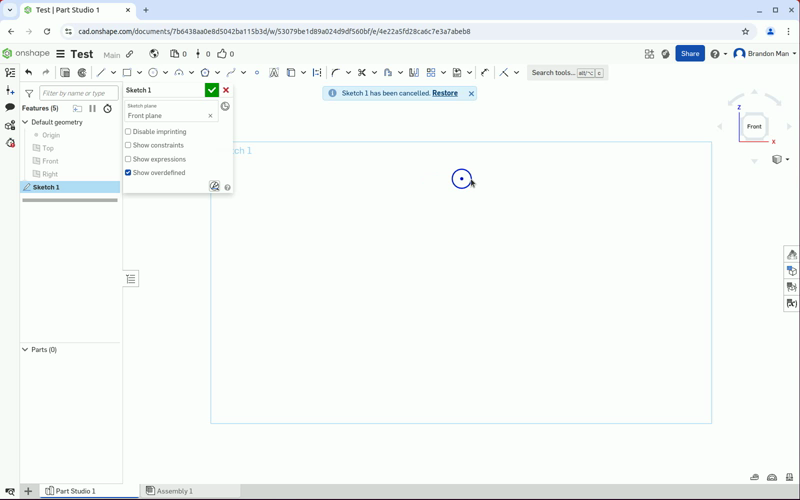
key(c)
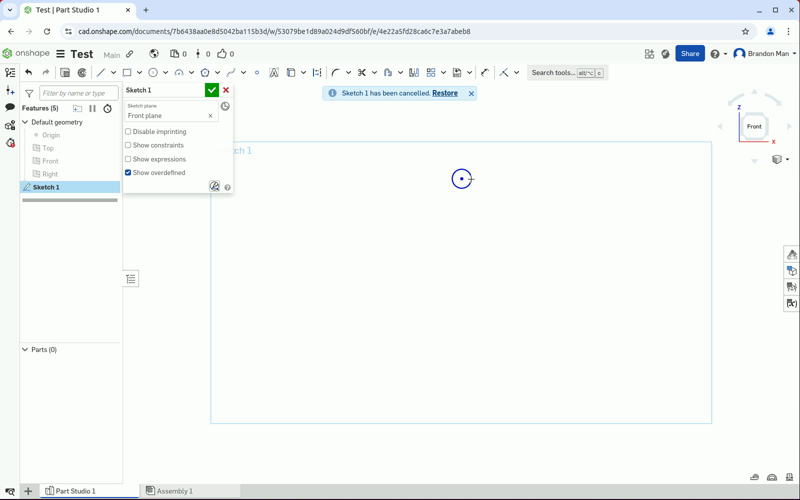
key_down(shift)
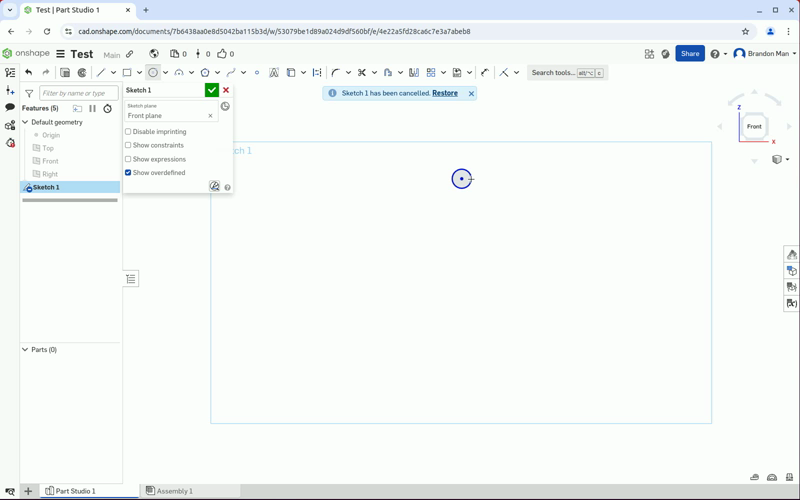
mouse_move(461, 178)
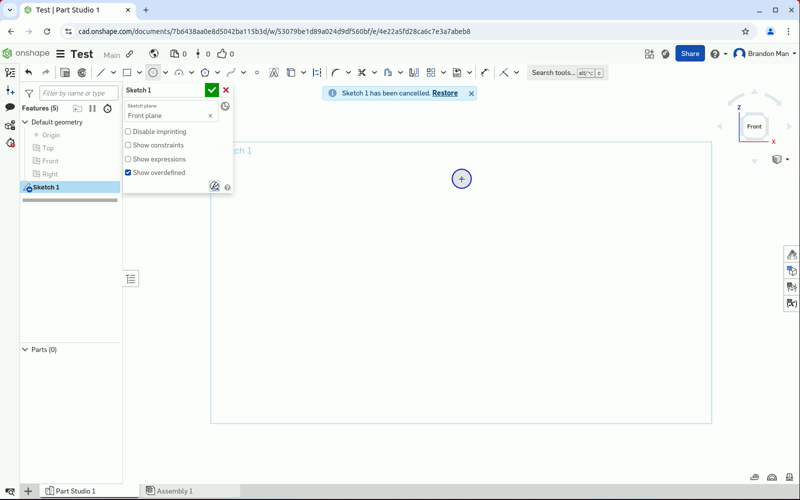
click(461, 178)
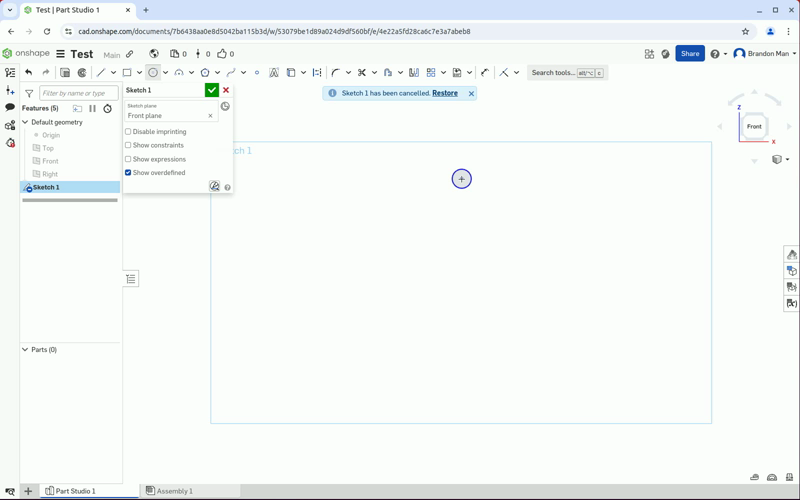
key_up(shift)
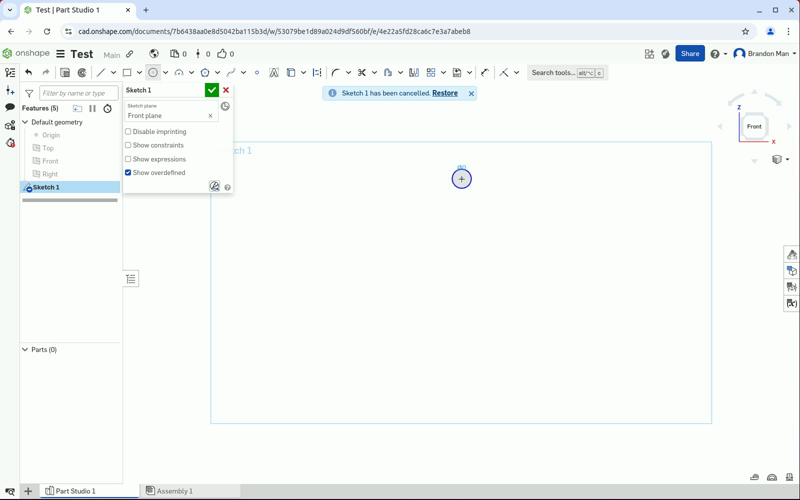
mouse_move(464, 178)
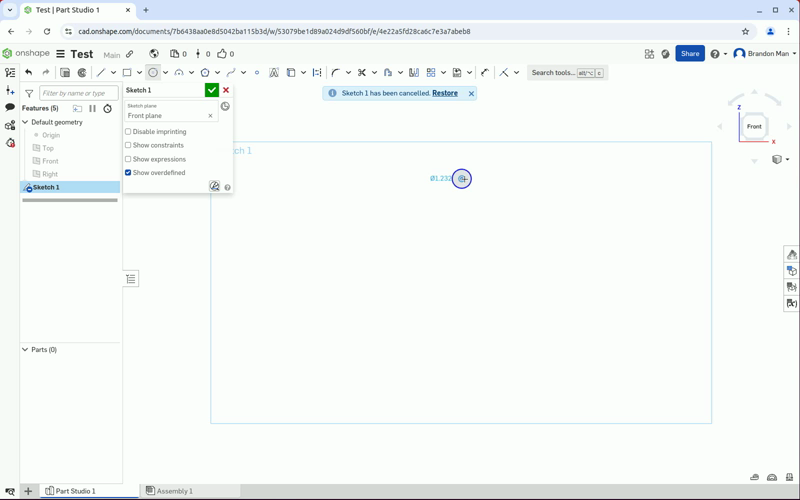
scroll(6)
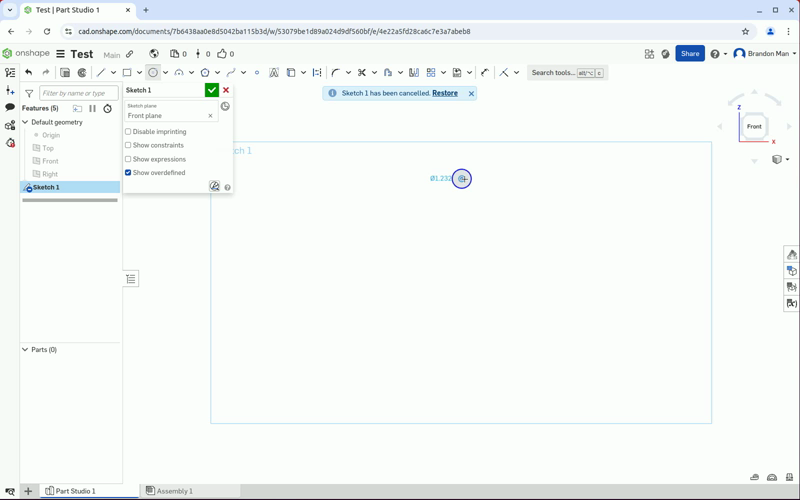
scroll(6)
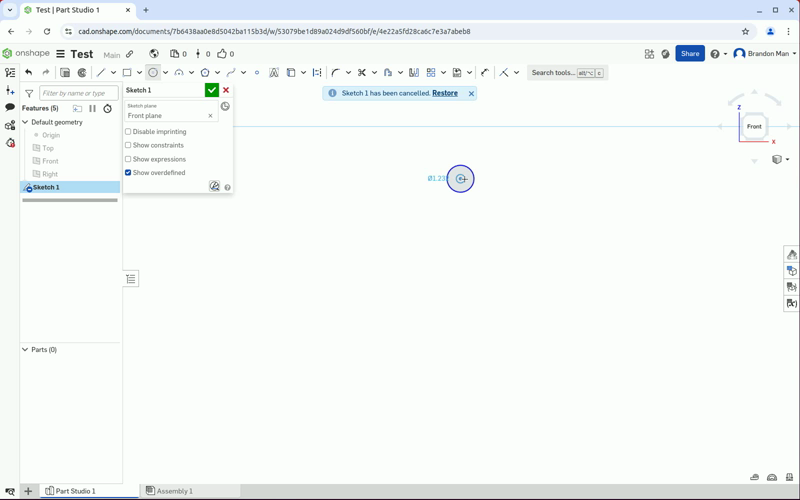
scroll(6)
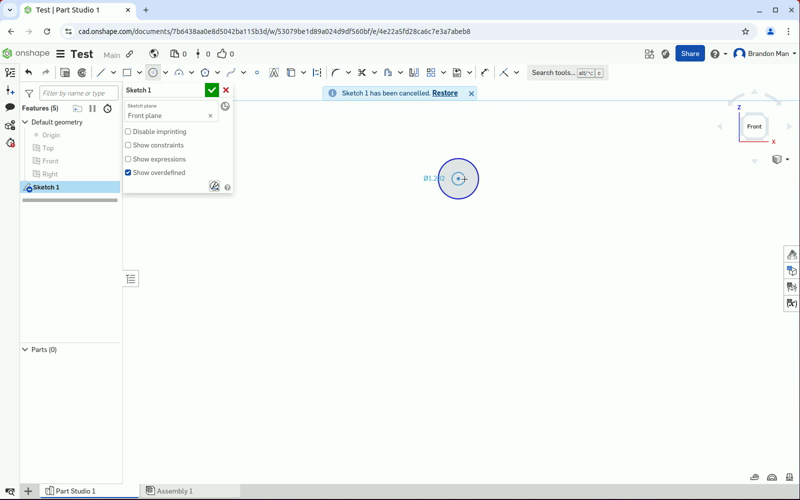
scroll(6)
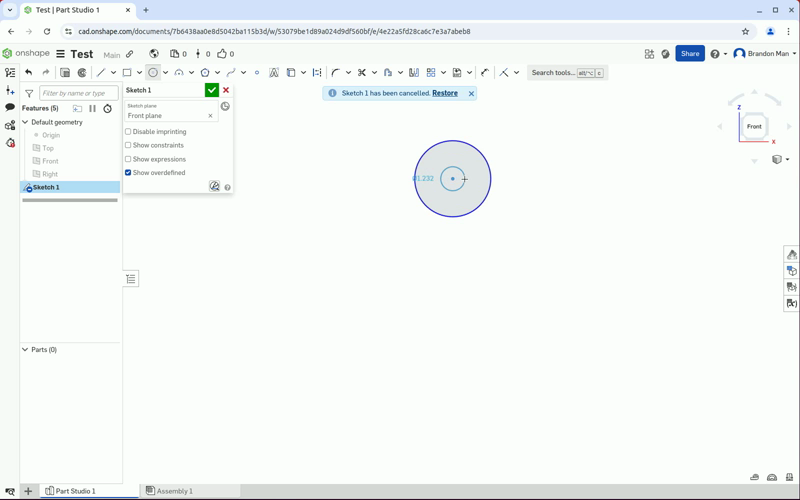
scroll(6)
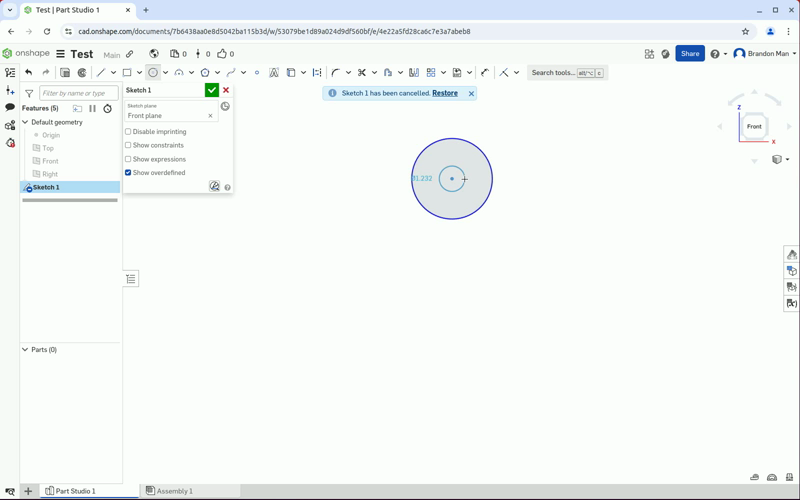
scroll(6)
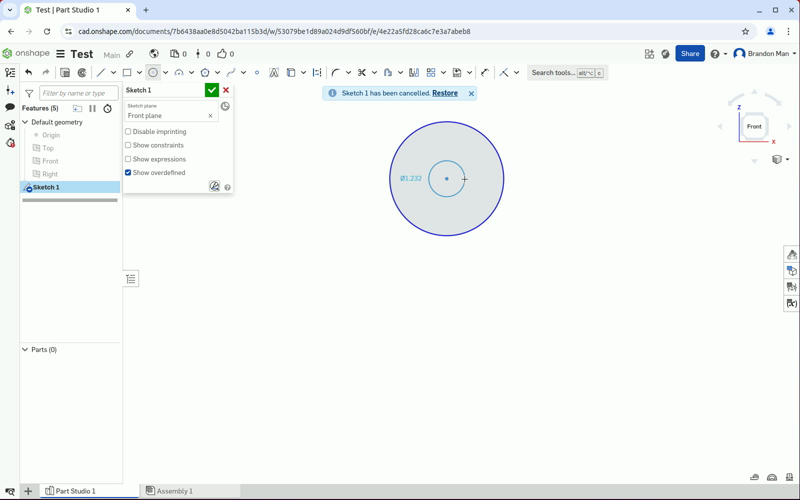
scroll(6)
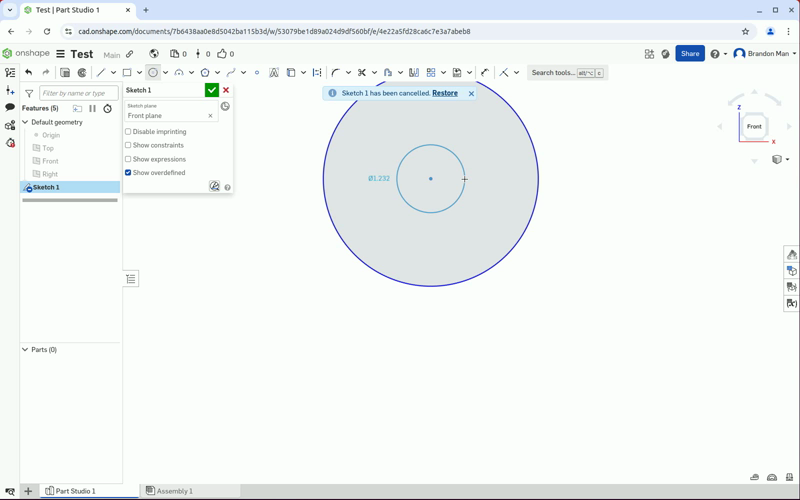
click(464, 178)
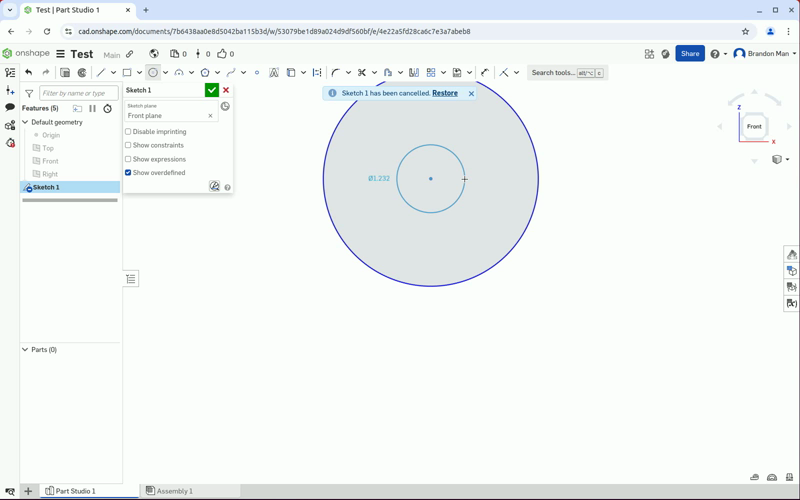
scroll(-6)
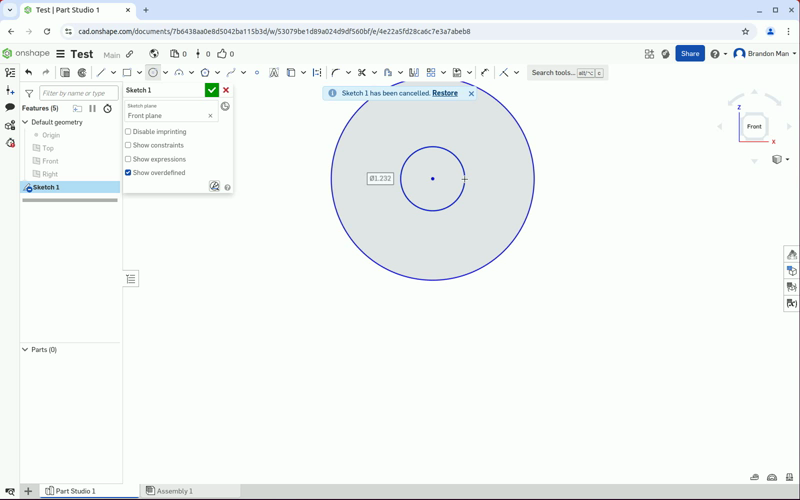
scroll(-6)
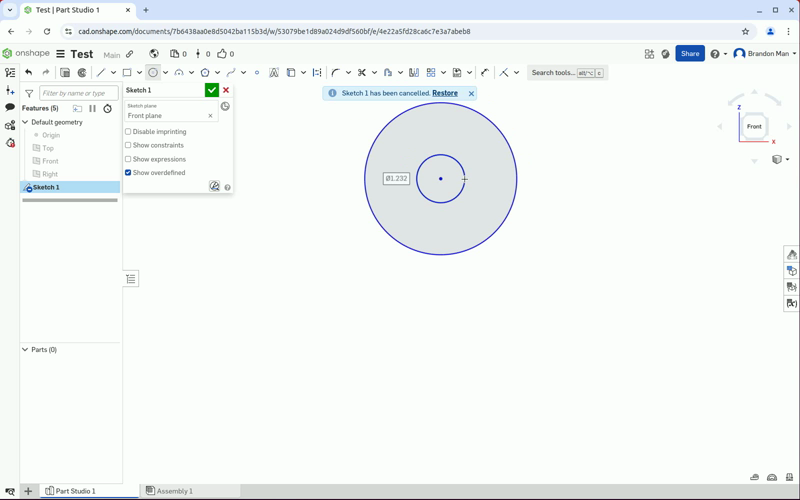
scroll(-6)
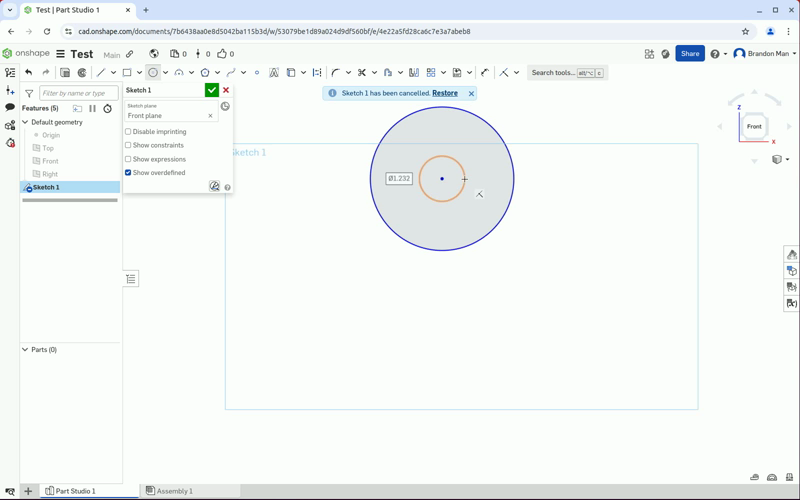
scroll(-6)
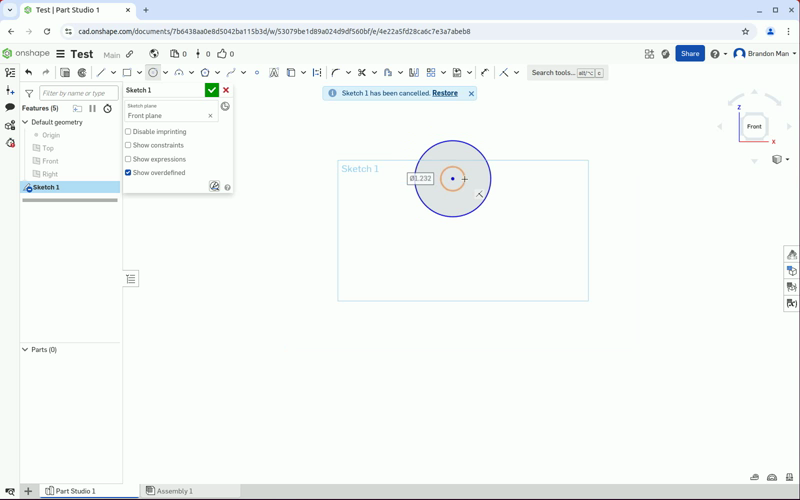
scroll(-6)
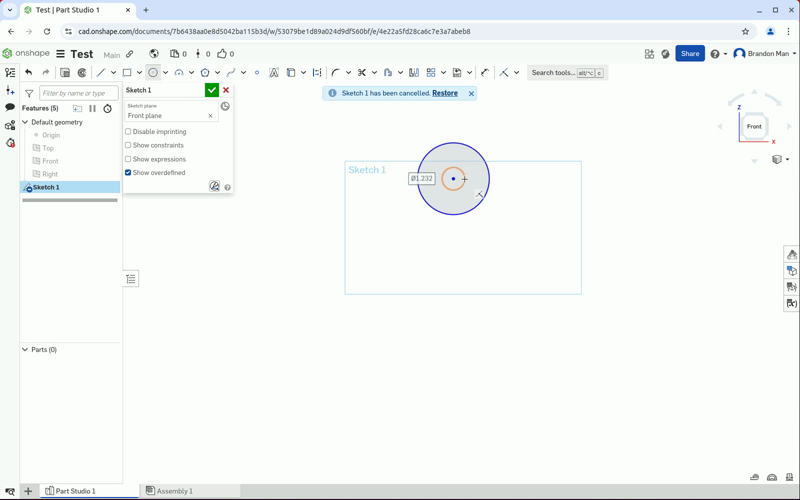
scroll(-6)
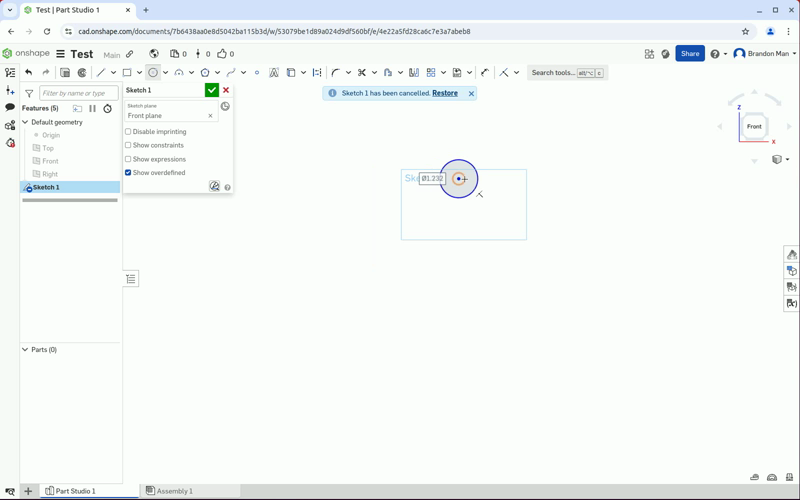
scroll(-6)
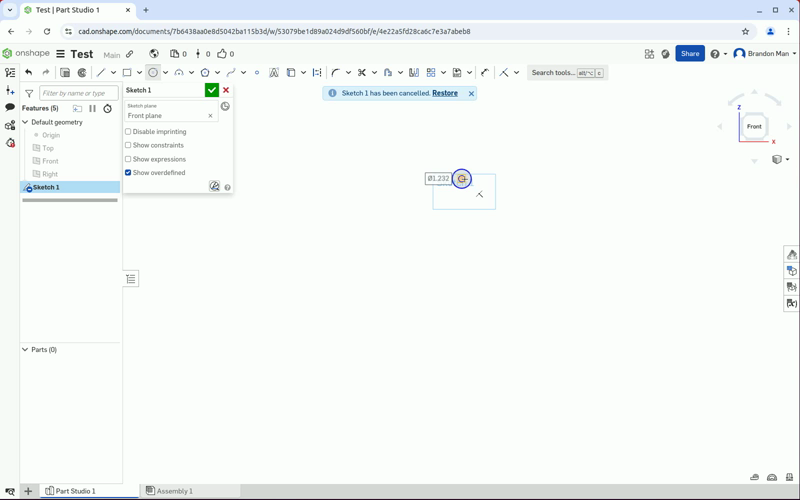
key(esc)
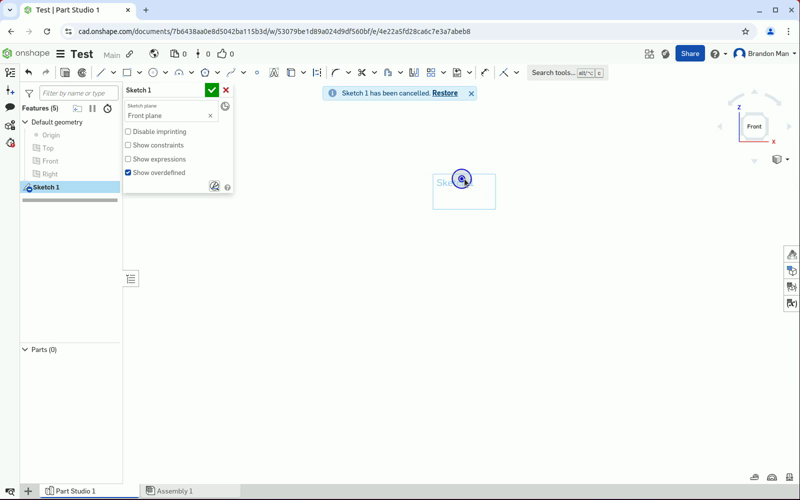
mouse_move(460, 173)
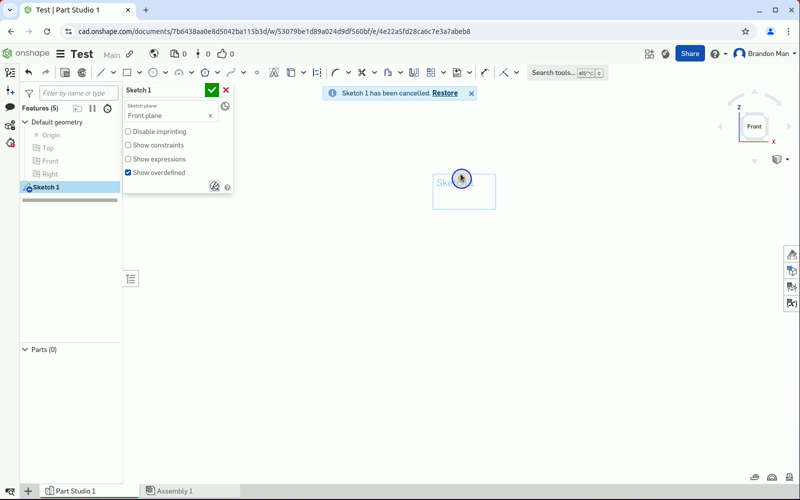
scroll(6)
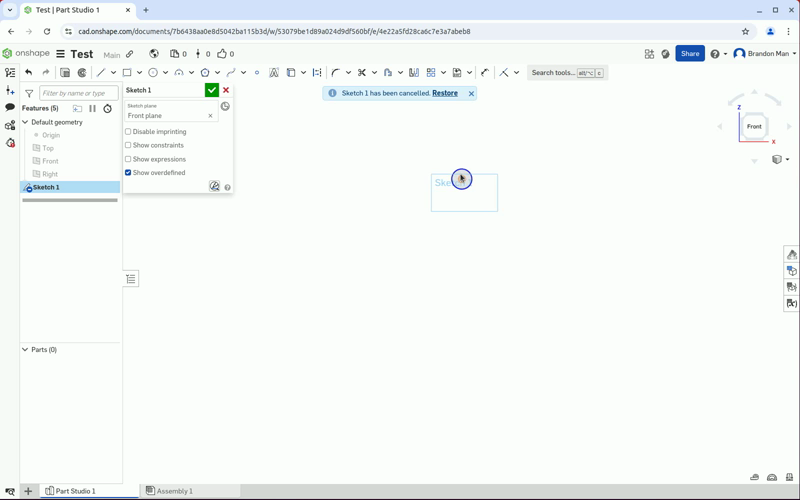
scroll(6)
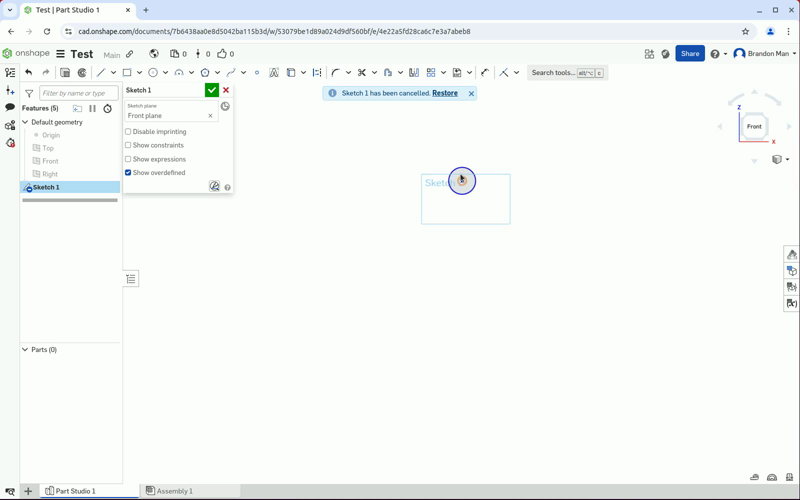
scroll(6)
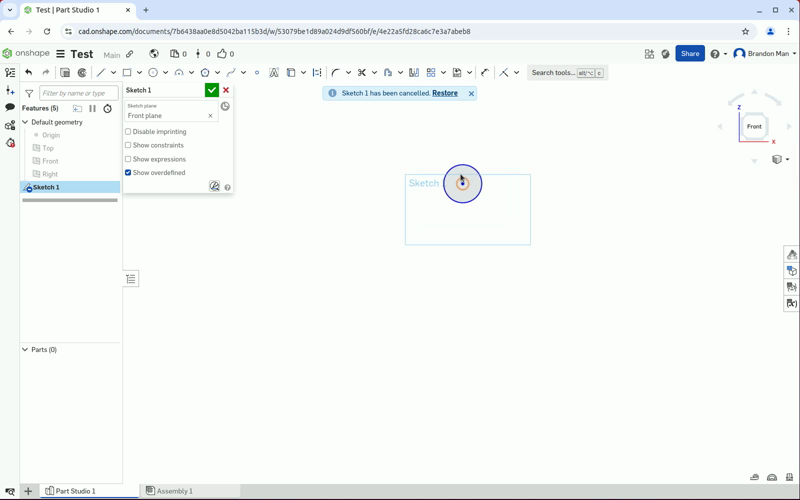
scroll(6)
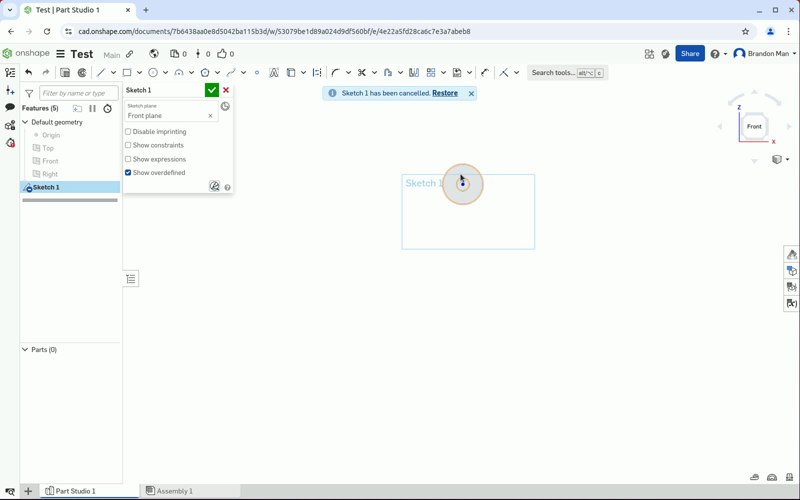
scroll(6)
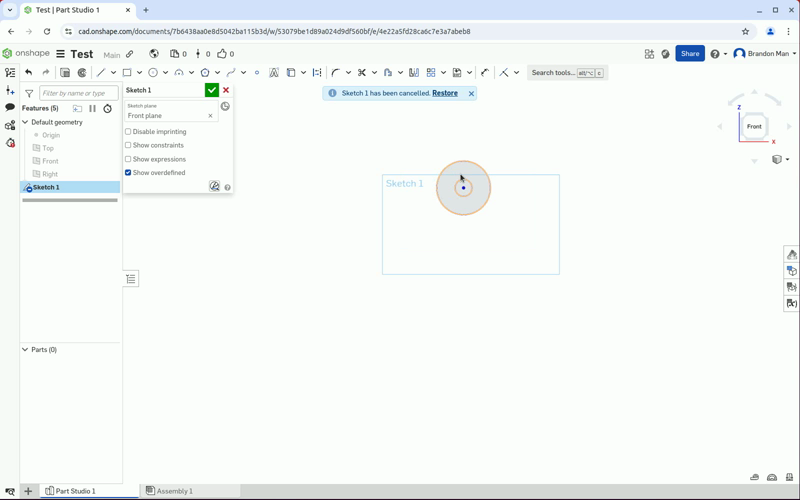
scroll(6)
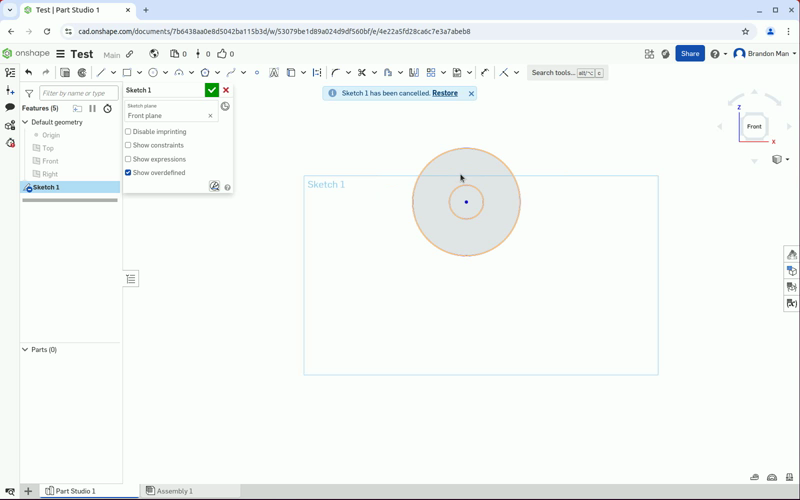
scroll(6)
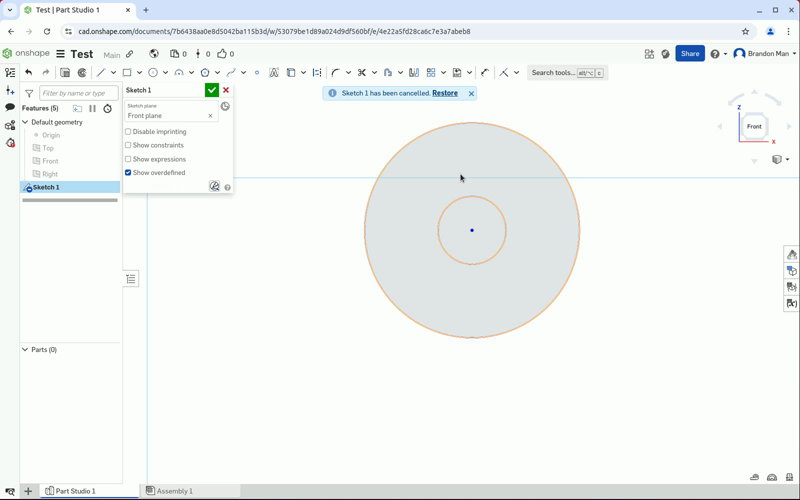
click(460, 173)
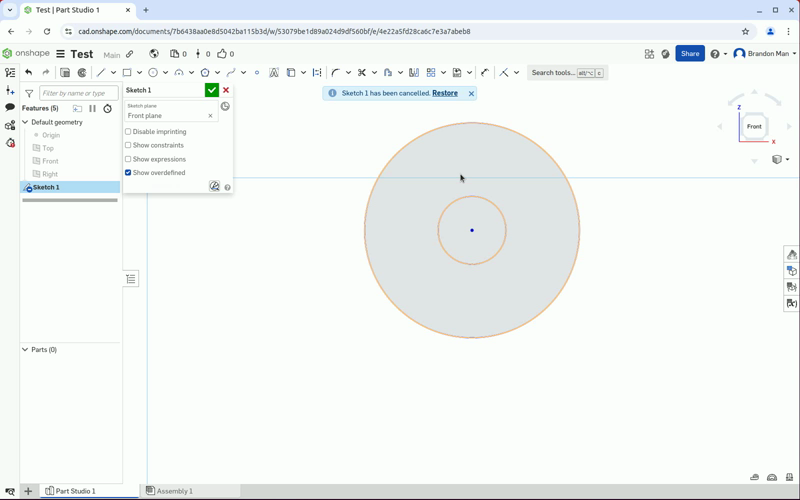
scroll(-6)
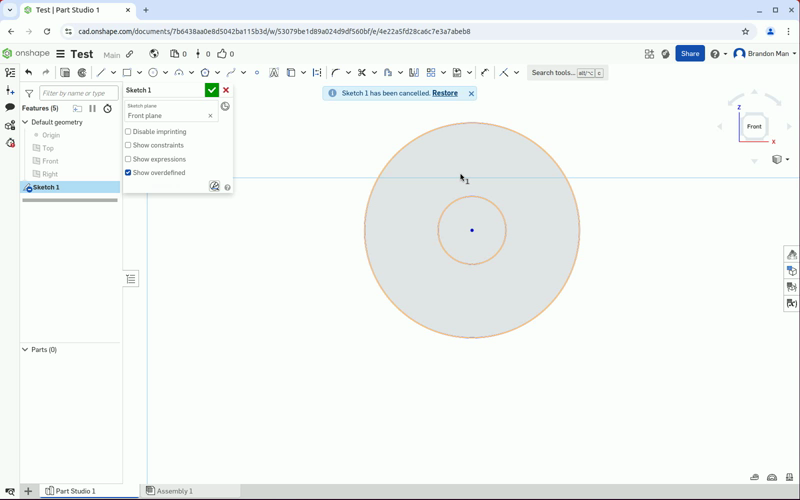
scroll(-6)
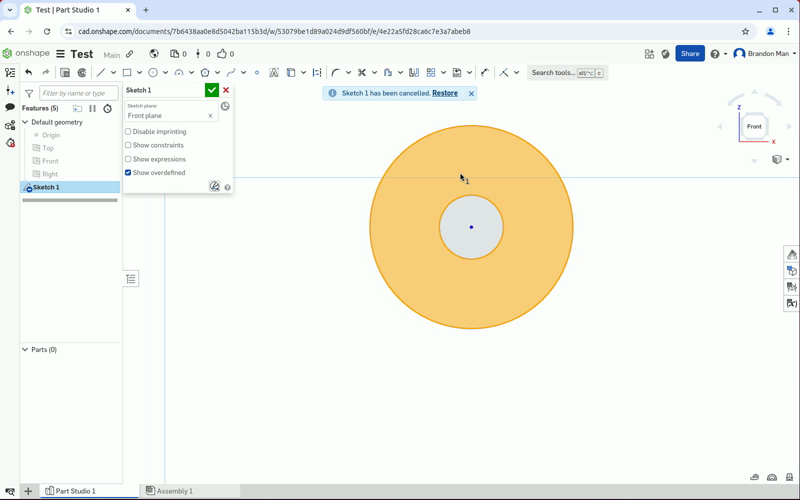
scroll(-6)
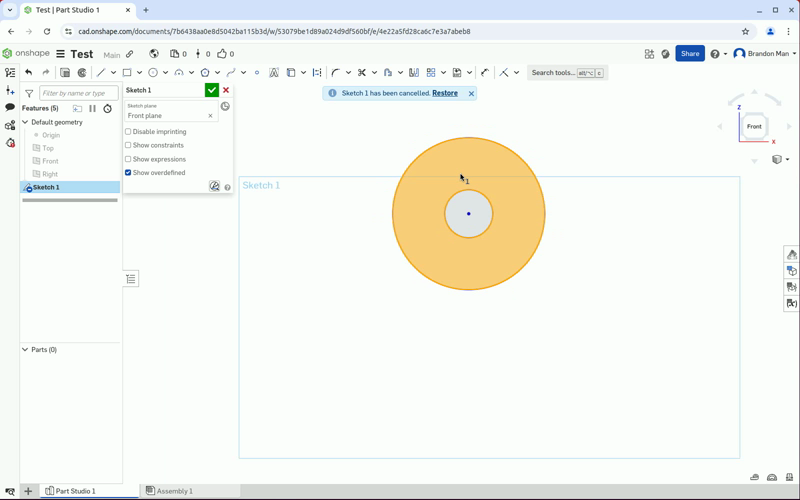
scroll(-6)
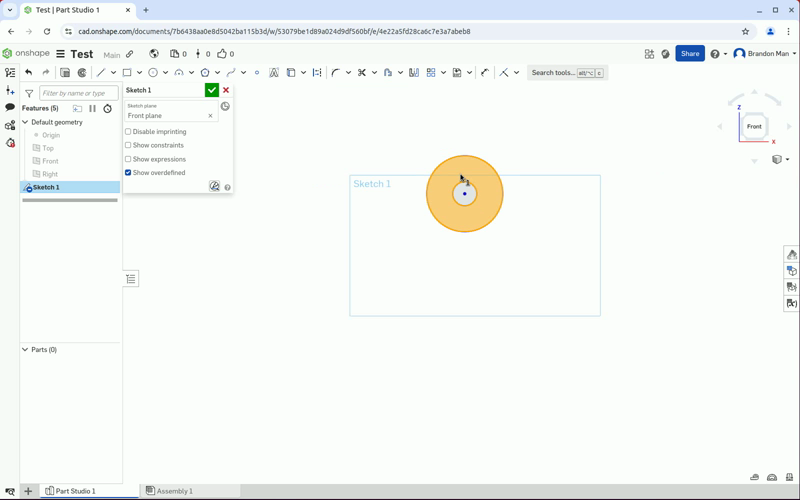
scroll(-6)
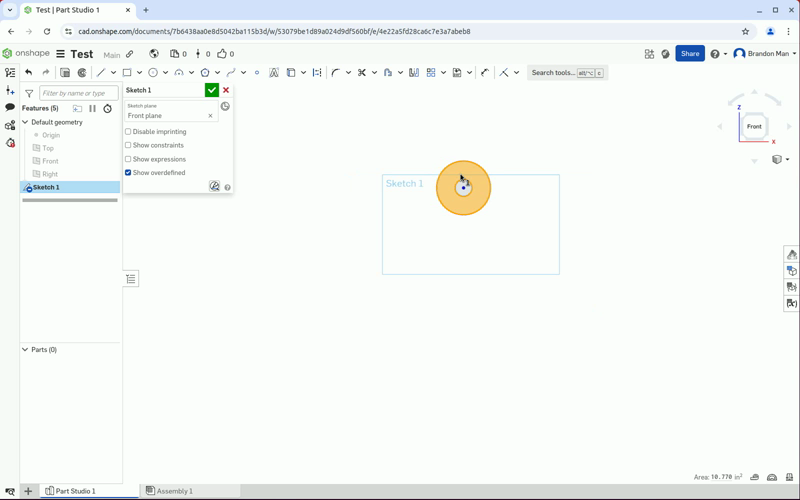
scroll(-6)
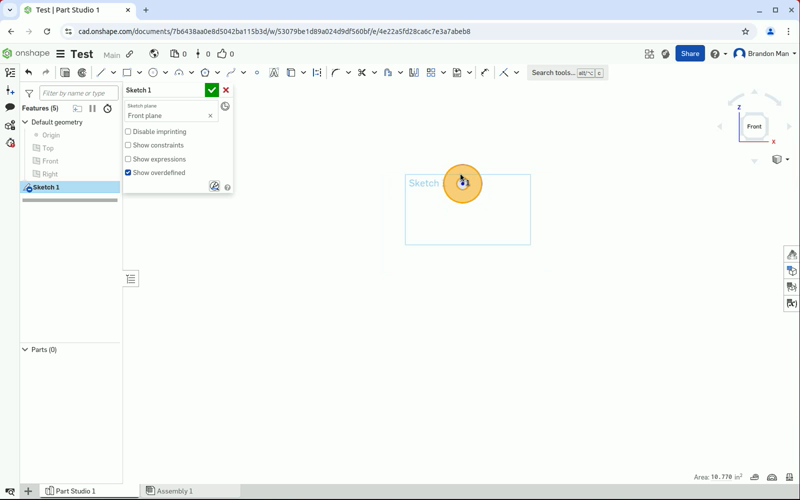
scroll(-6)
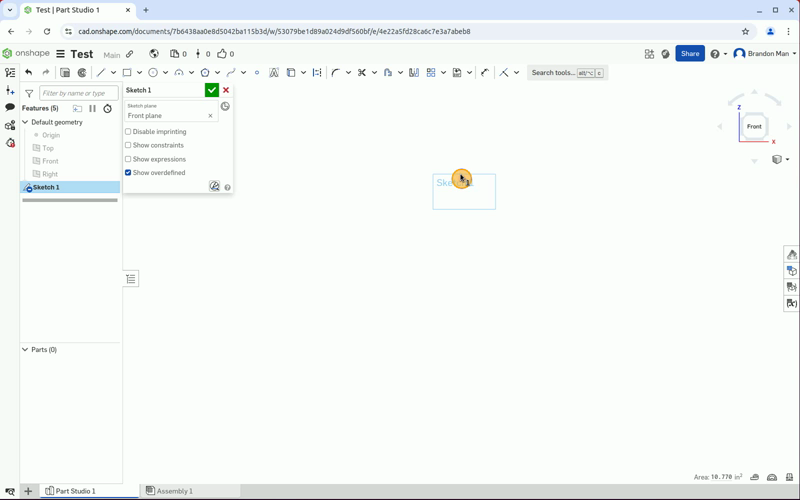
mouse_move(73, 352)
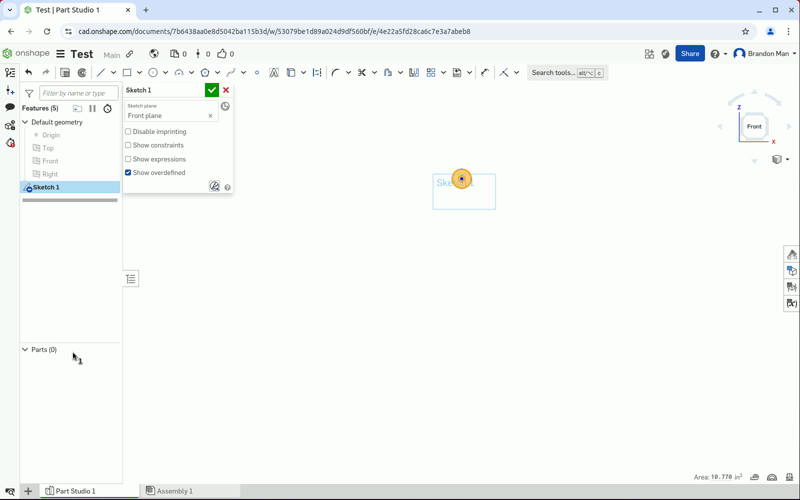
key(shift+y)
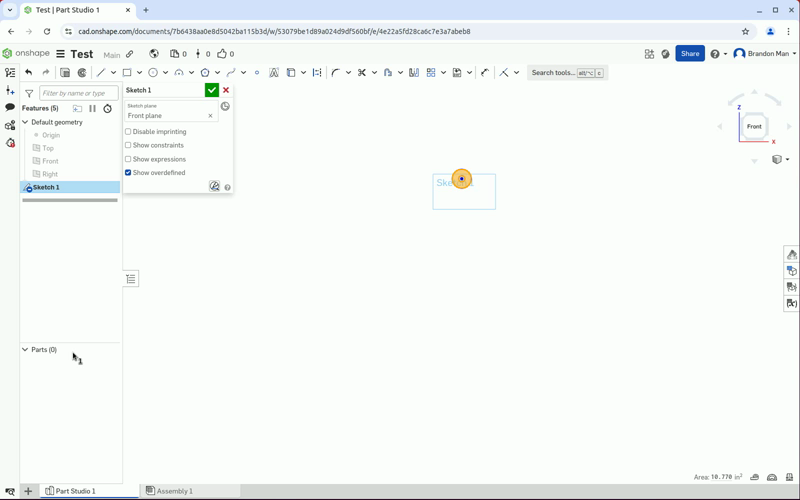
key(shift+e)
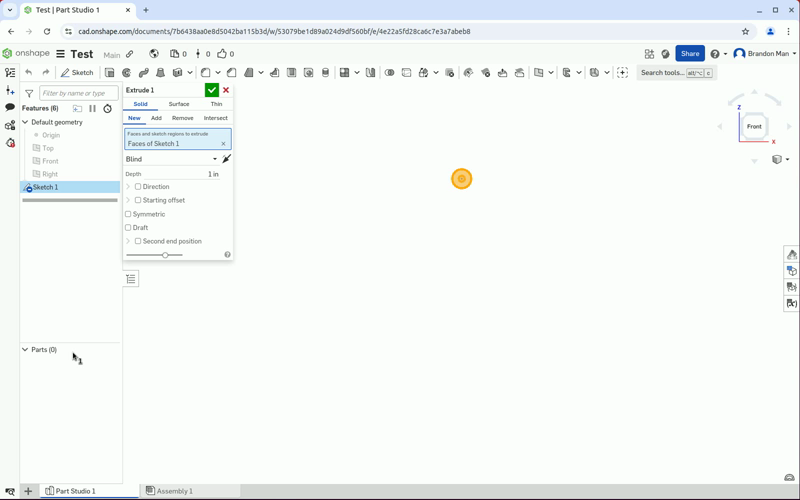
mouse_move(143, 106)
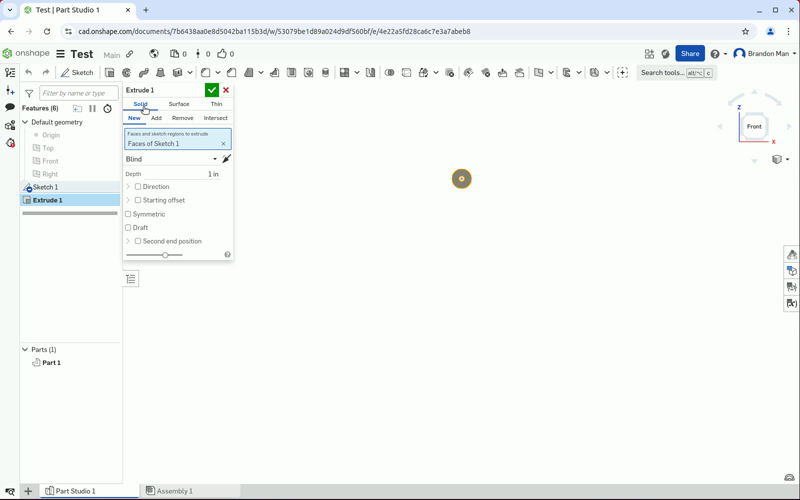
click(143, 106)
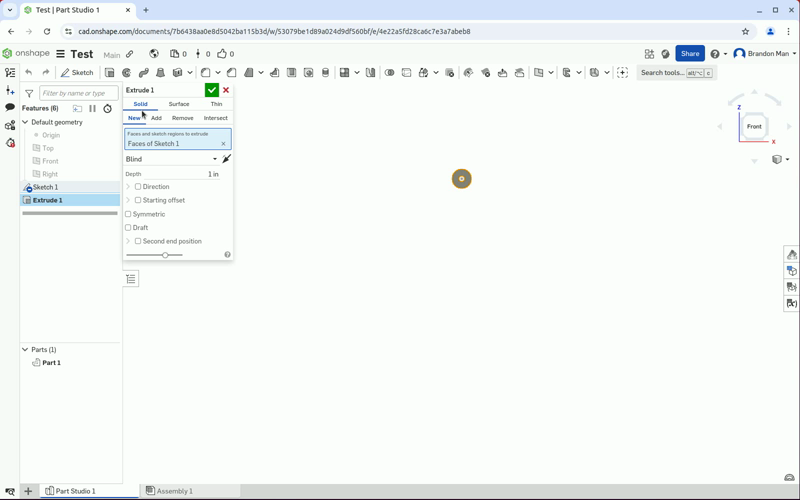
mouse_move(137, 120)
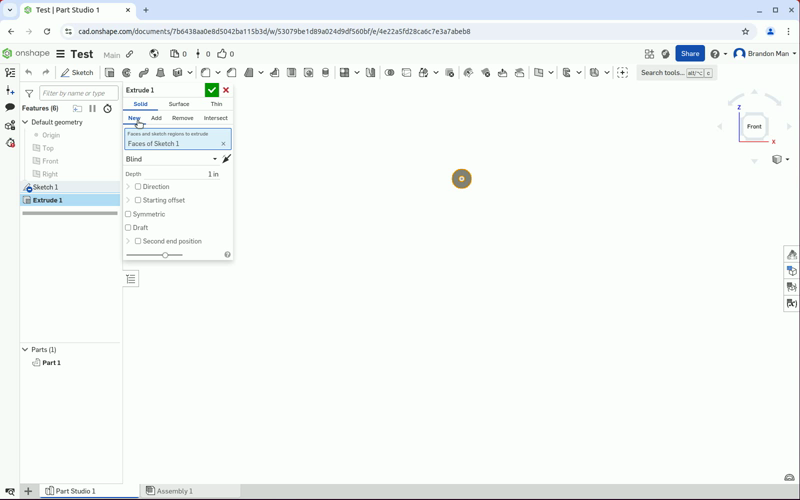
click(137, 120)
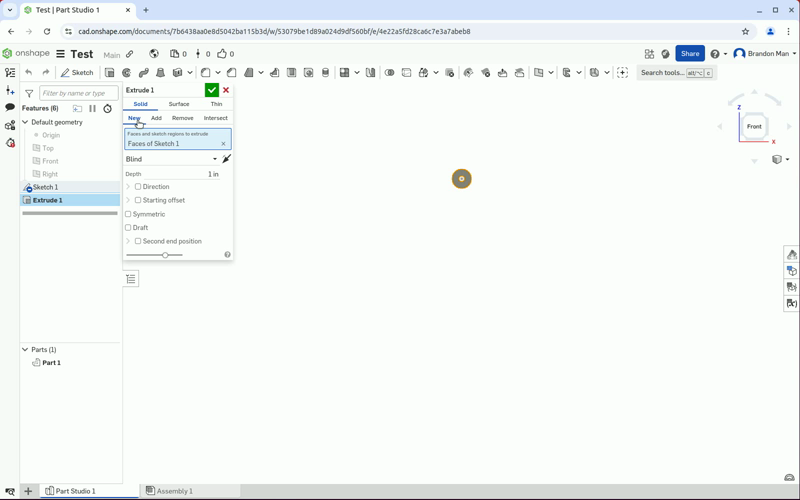
key(tab, 4)
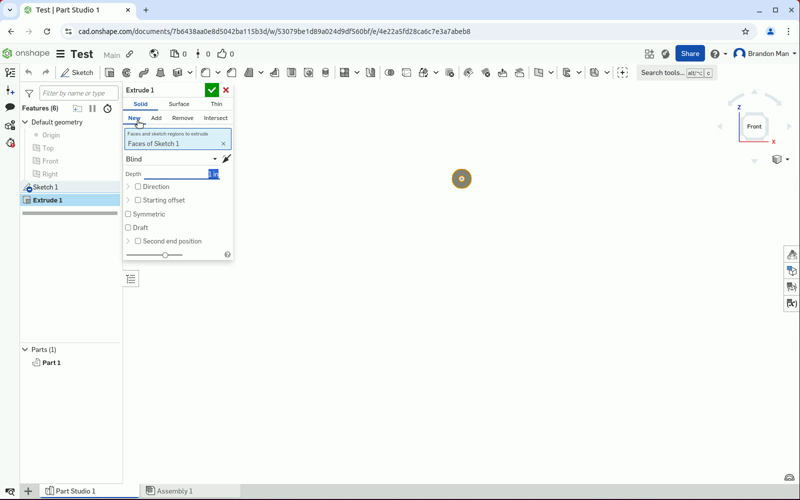
text(0.481)
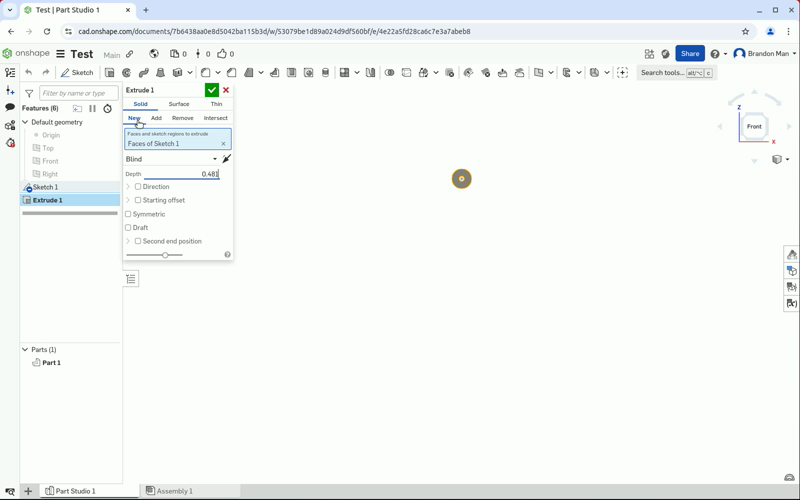
key(enter)
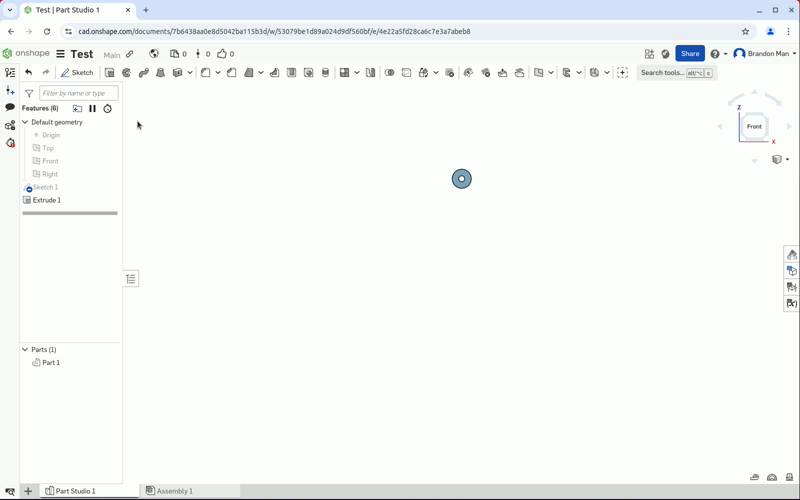
key(shift+h)
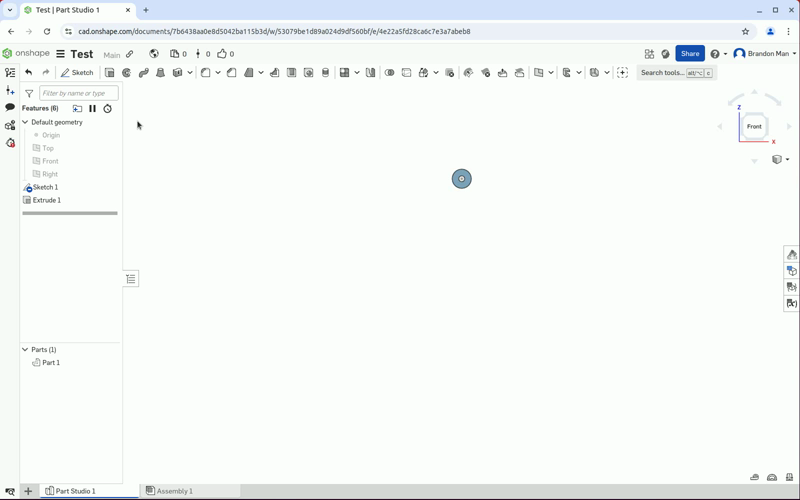
key(shift+h)
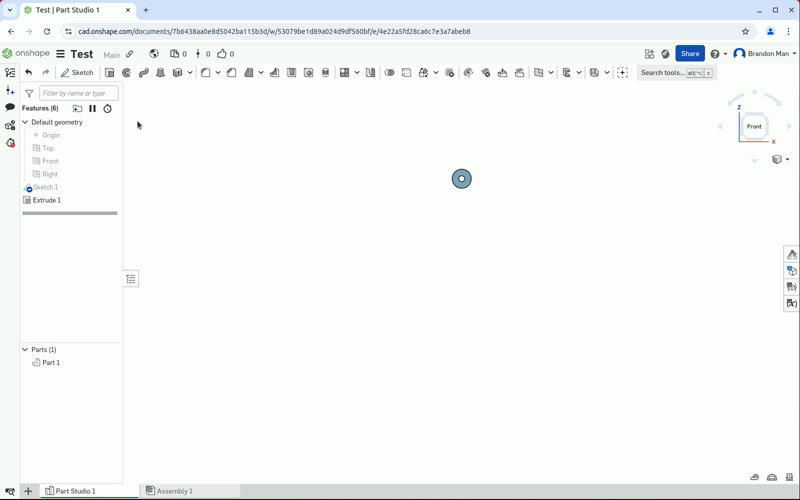
mouse_move(73, 189)
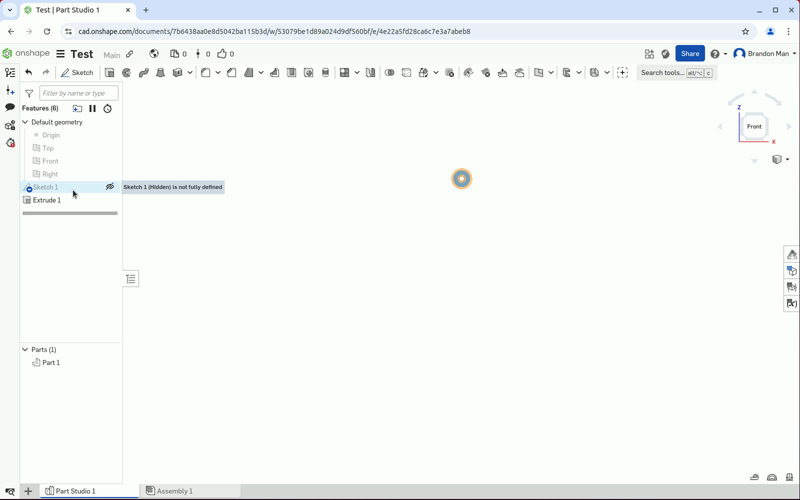
click(73, 189)
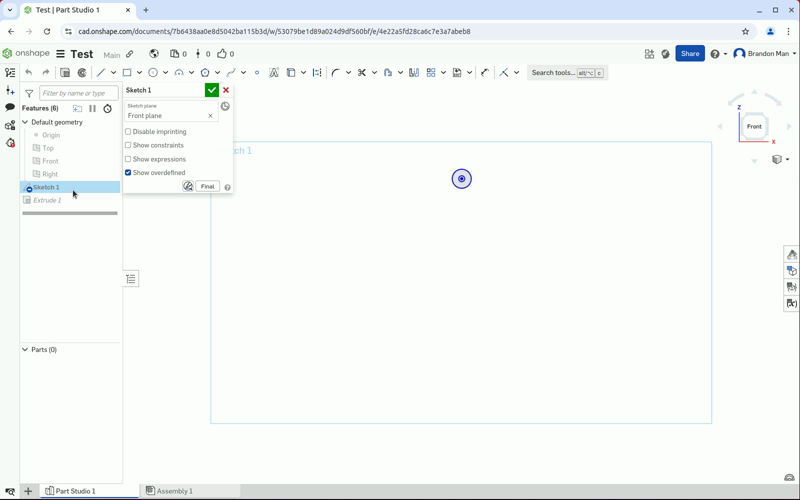
mouse_move(229, 92)
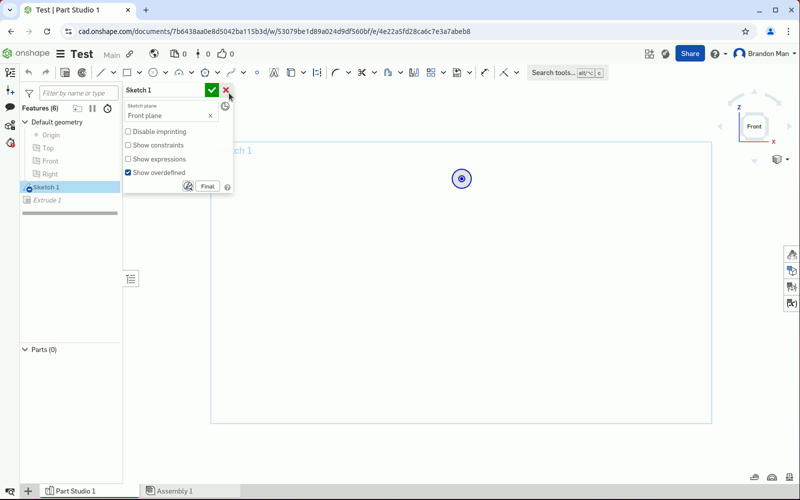
click(229, 92)
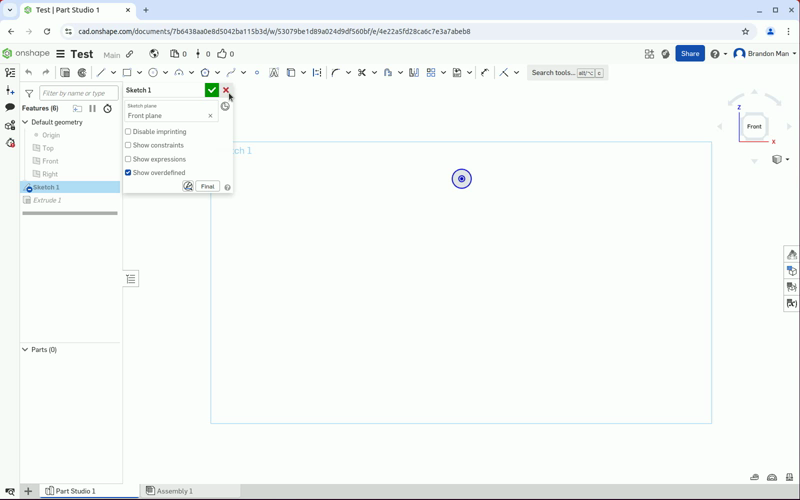
key(shift+s)
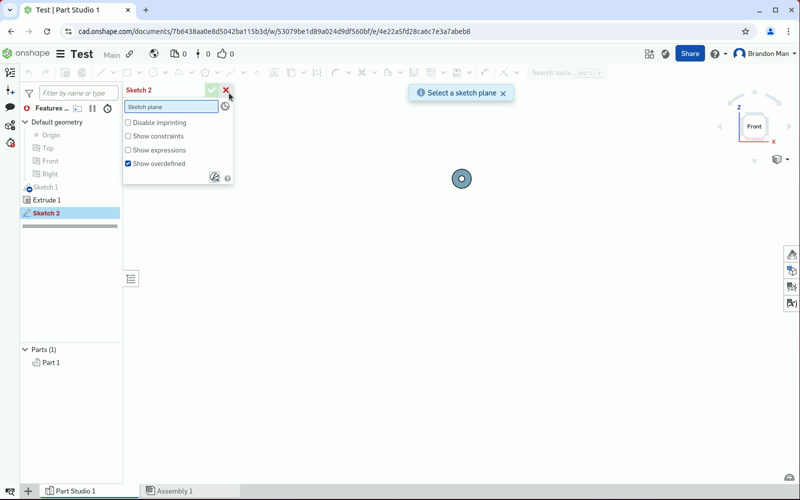
mouse_move(73, 163)
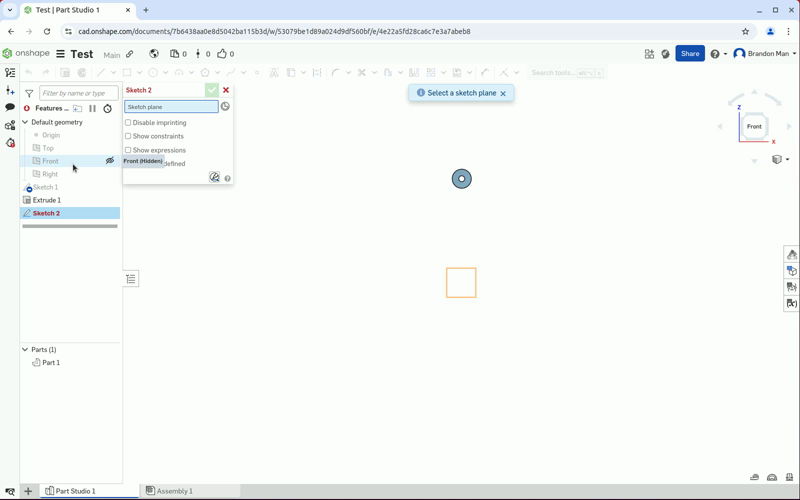
click(73, 163)
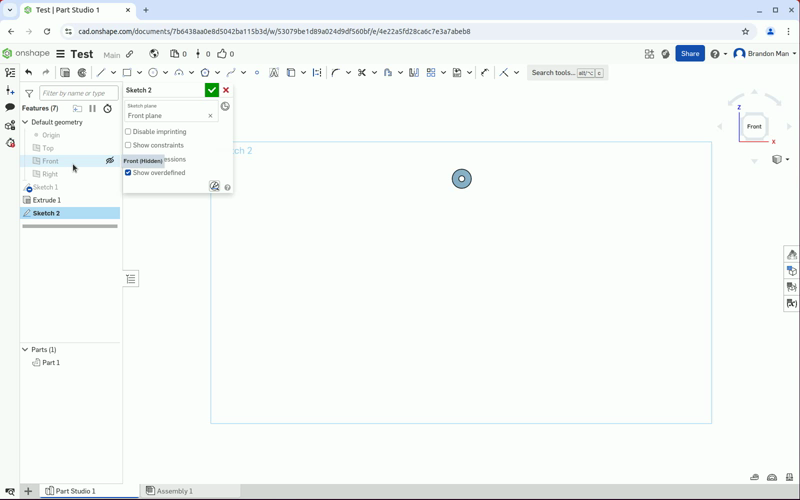
mouse_move(73, 352)
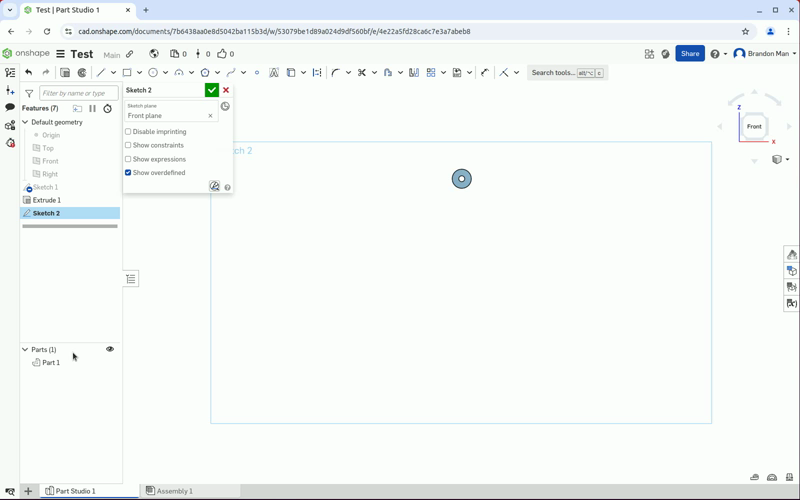
key(y)
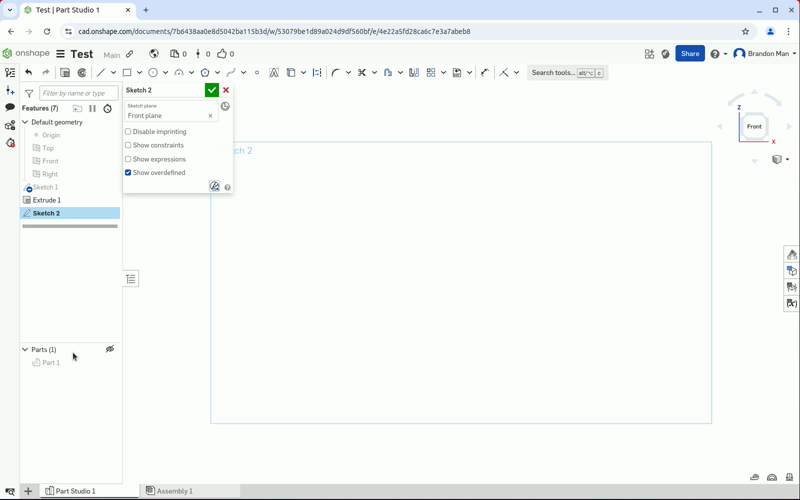
key(c)
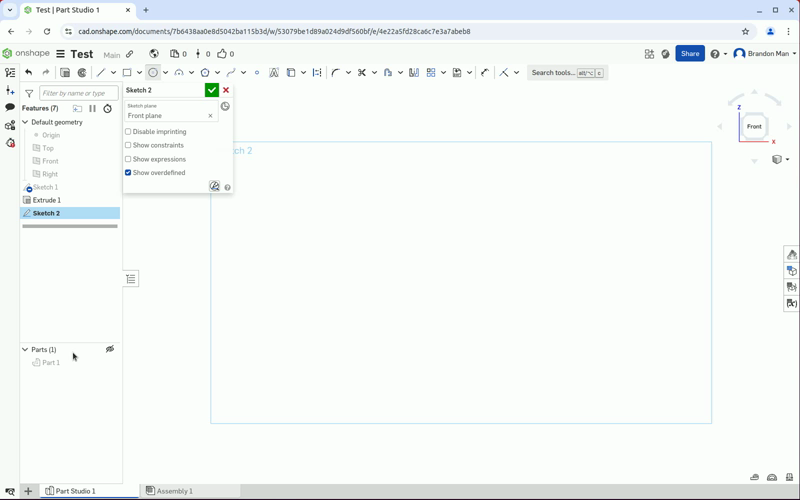
key_down(shift)
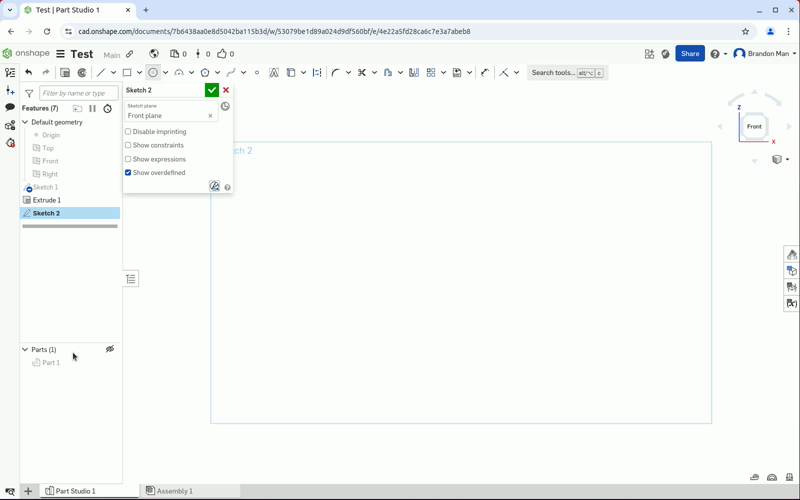
mouse_move(461, 282)
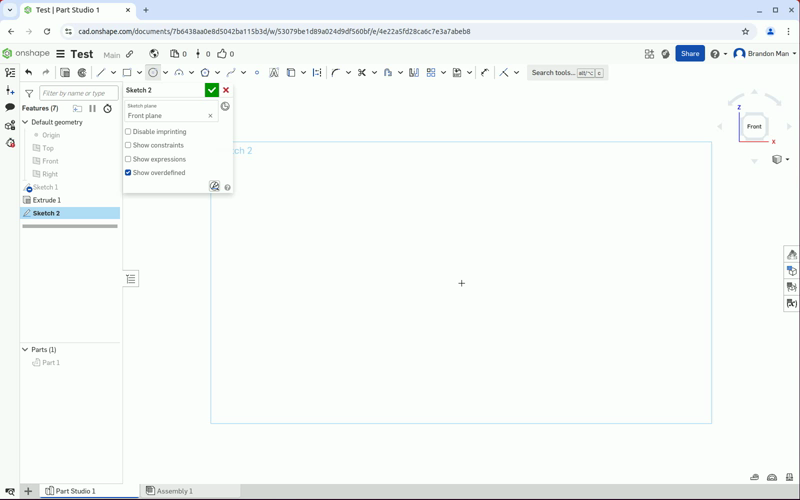
click(461, 282)
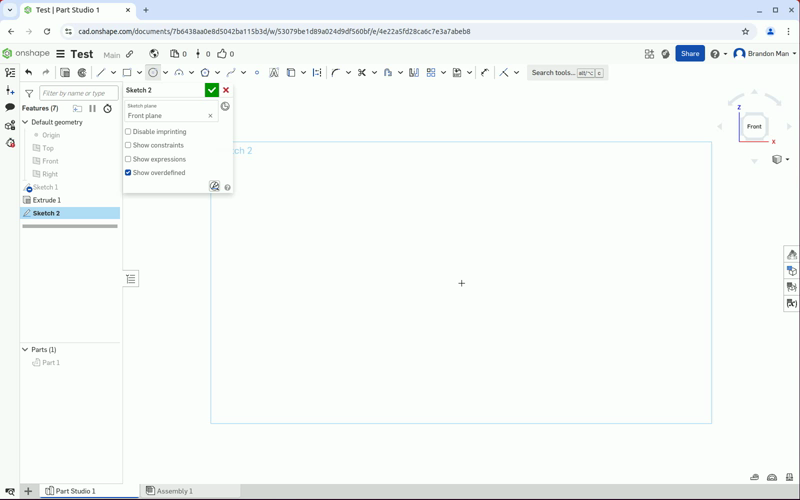
key_up(shift)
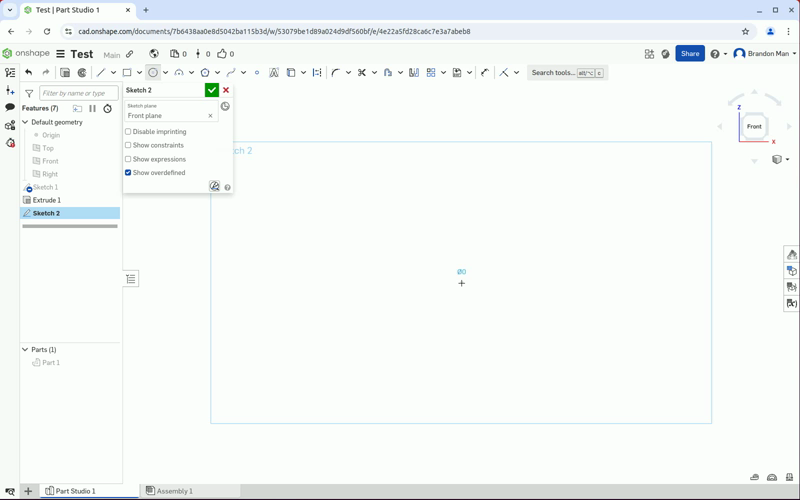
mouse_move(471, 282)
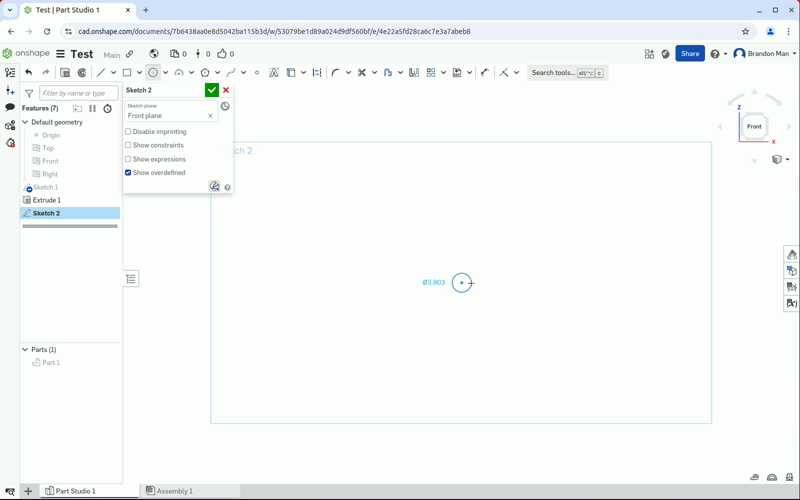
click(471, 282)
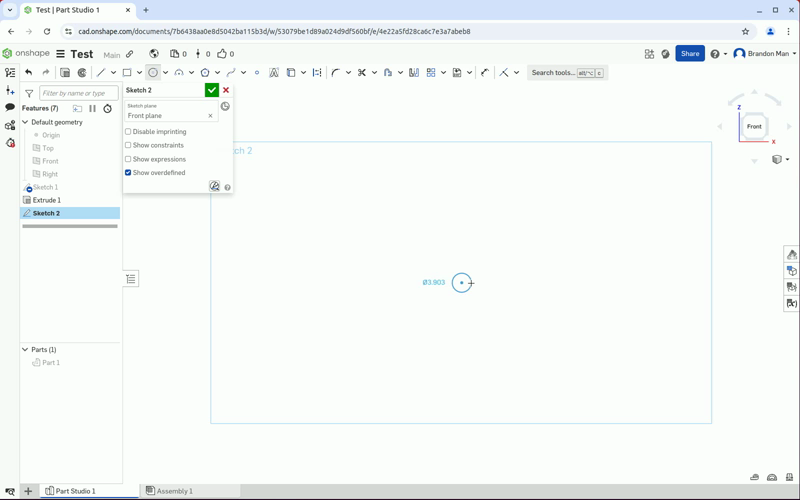
key(esc)
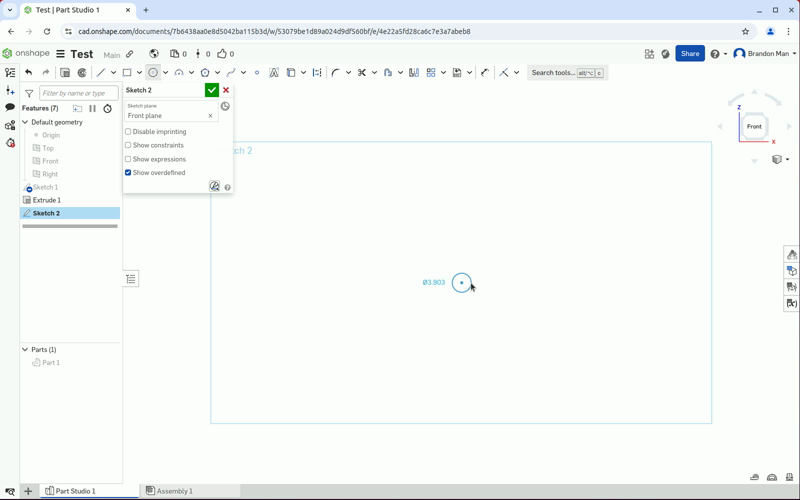
key(c)
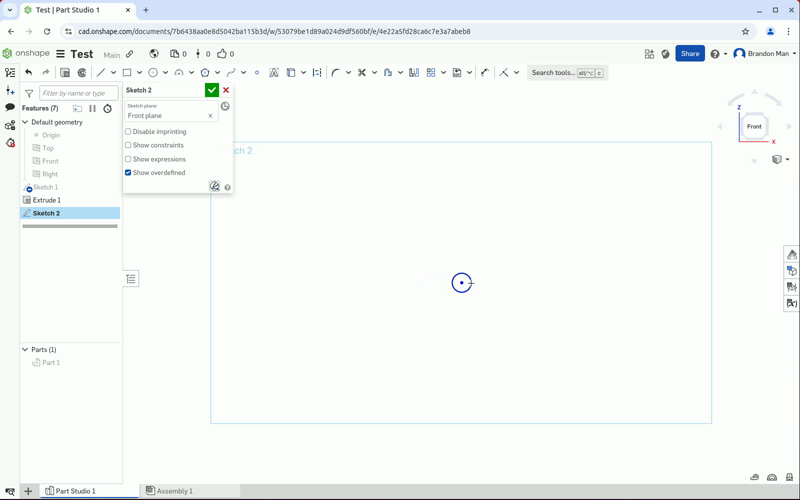
key_down(shift)
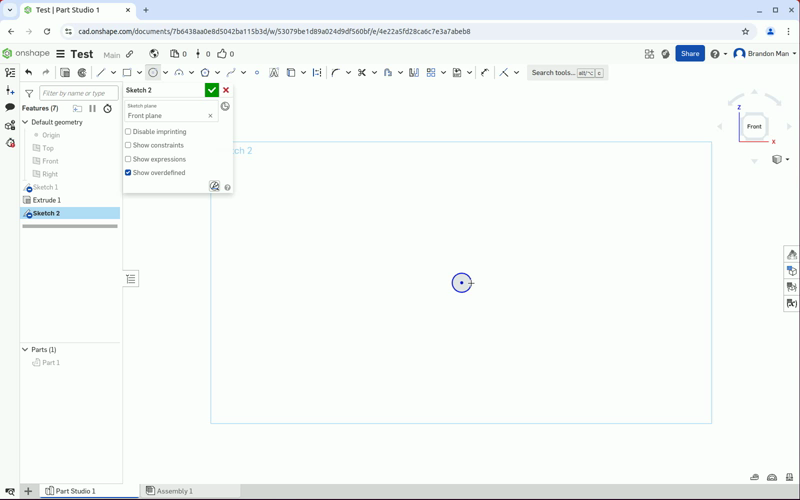
mouse_move(461, 282)
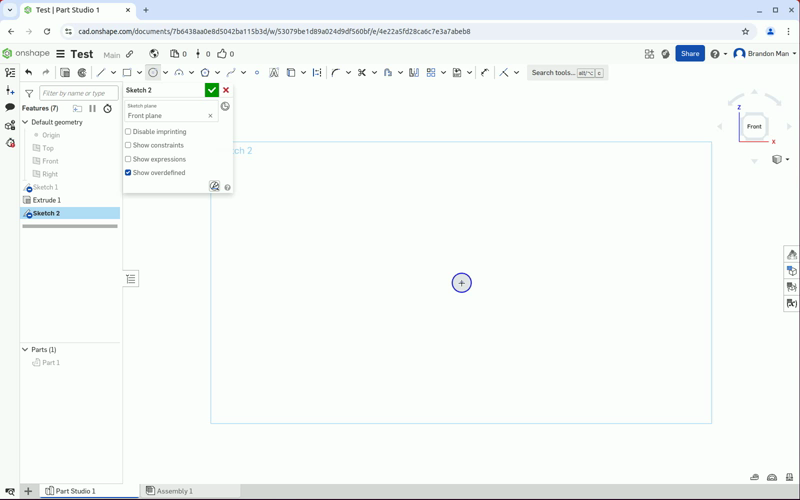
click(461, 282)
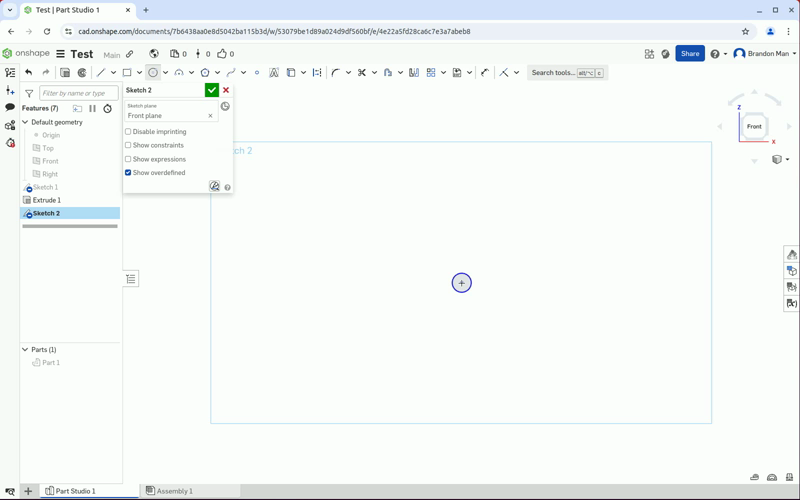
key_up(shift)
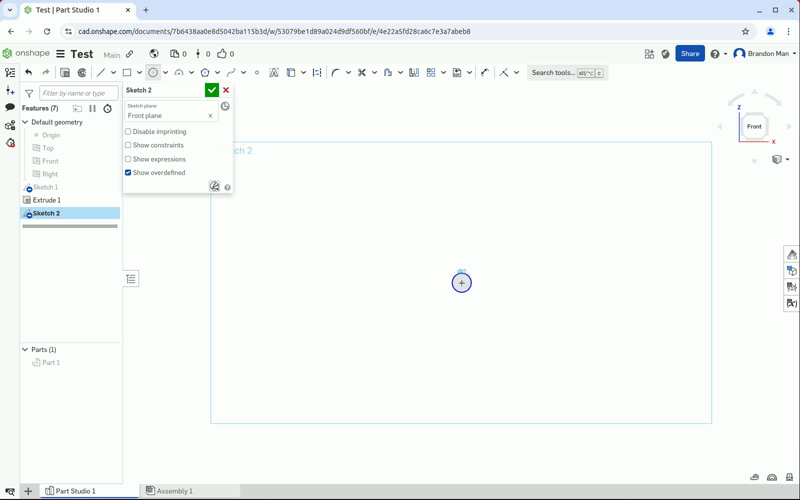
mouse_move(464, 282)
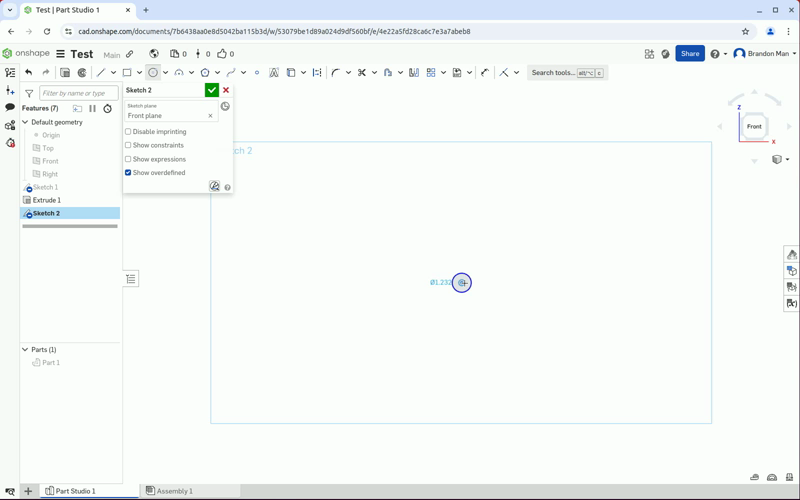
scroll(6)
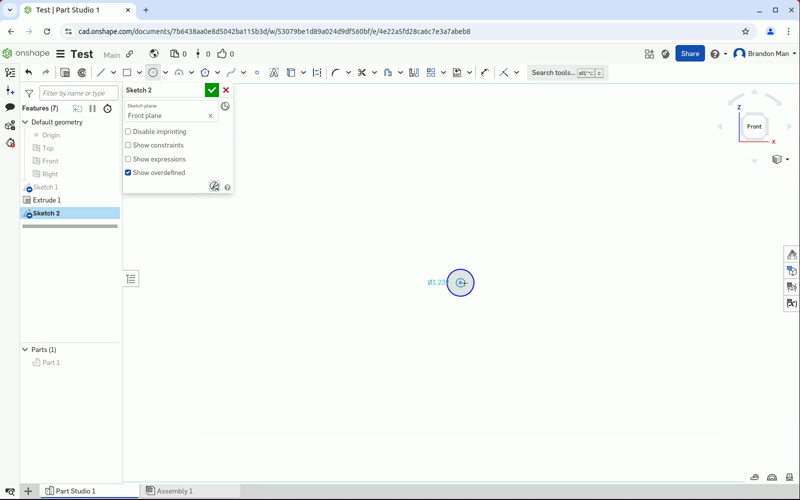
scroll(6)
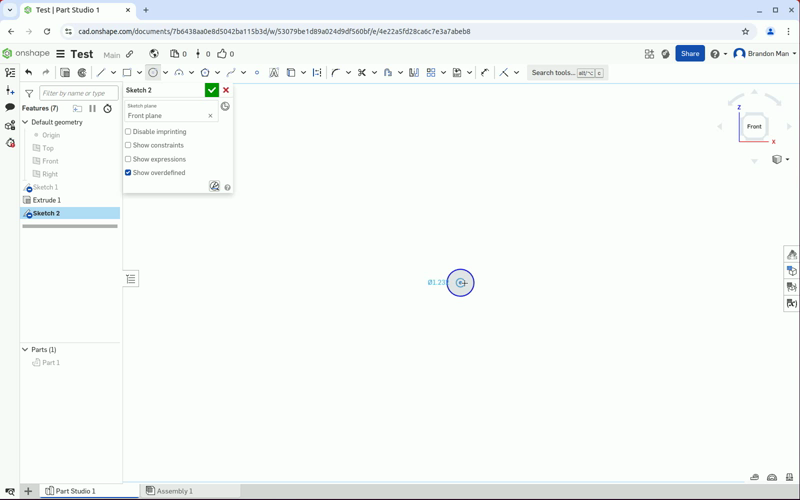
scroll(6)
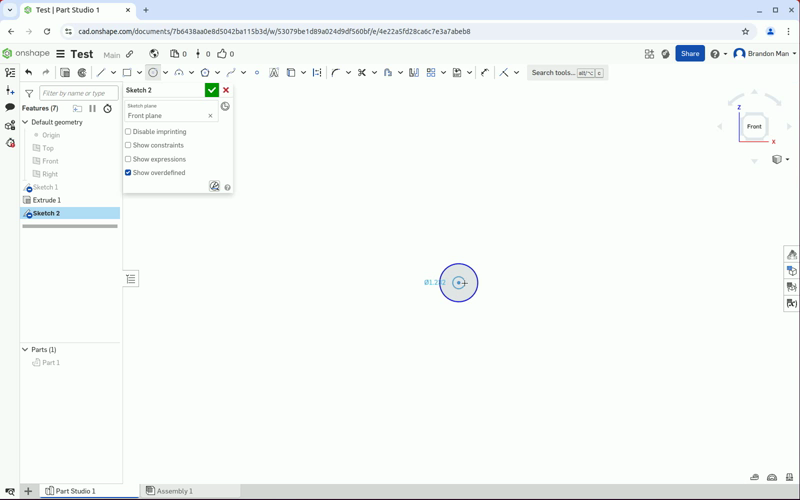
scroll(6)
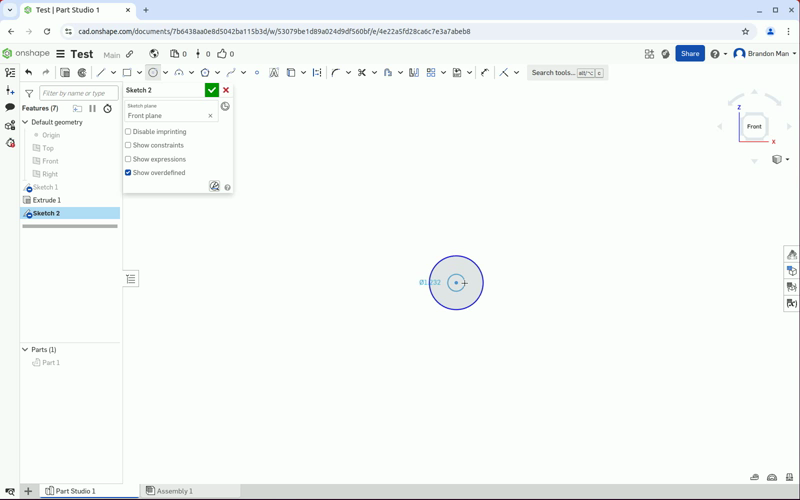
scroll(6)
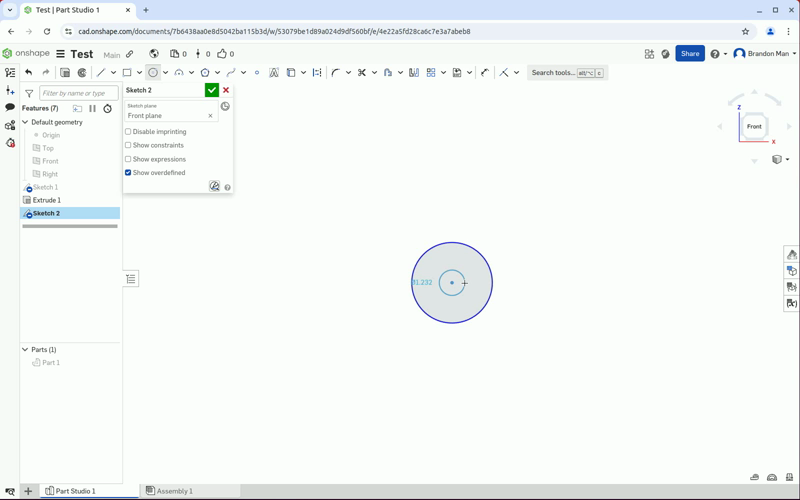
scroll(6)
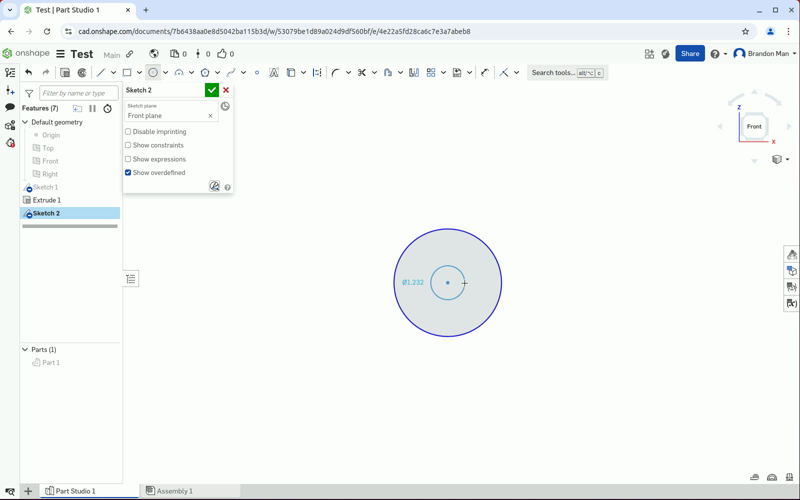
scroll(6)
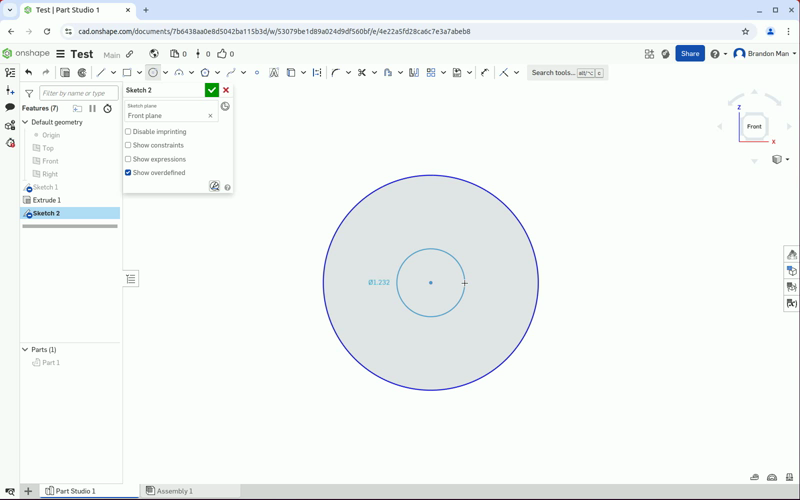
click(464, 282)
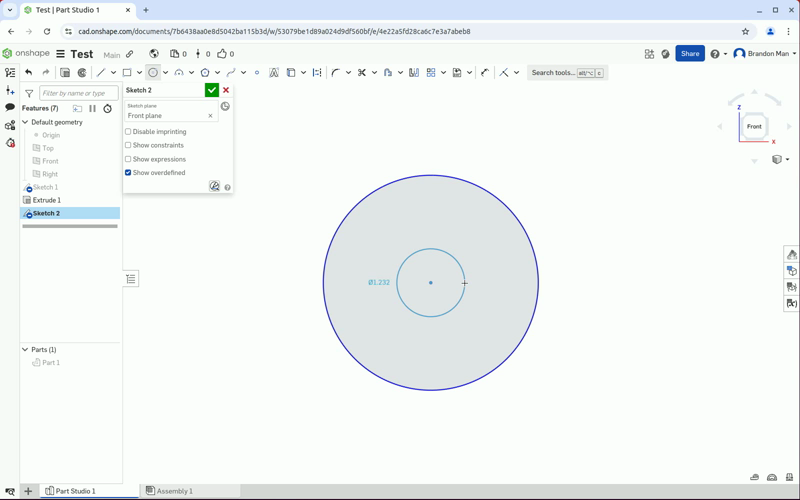
scroll(-6)
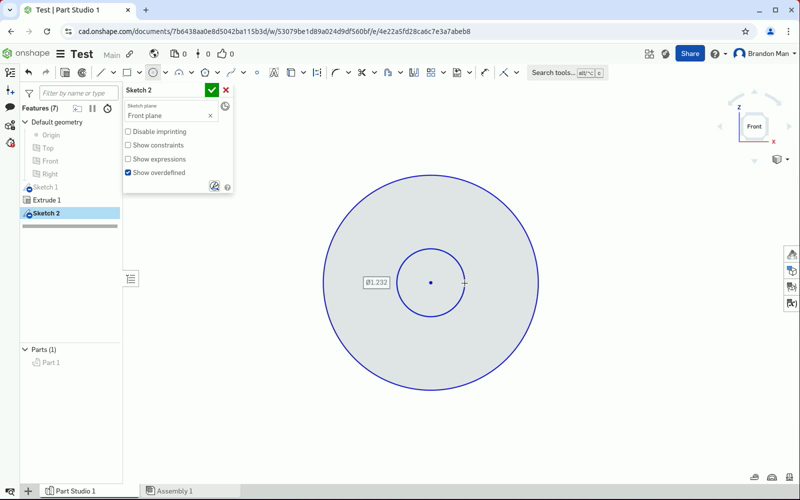
scroll(-6)
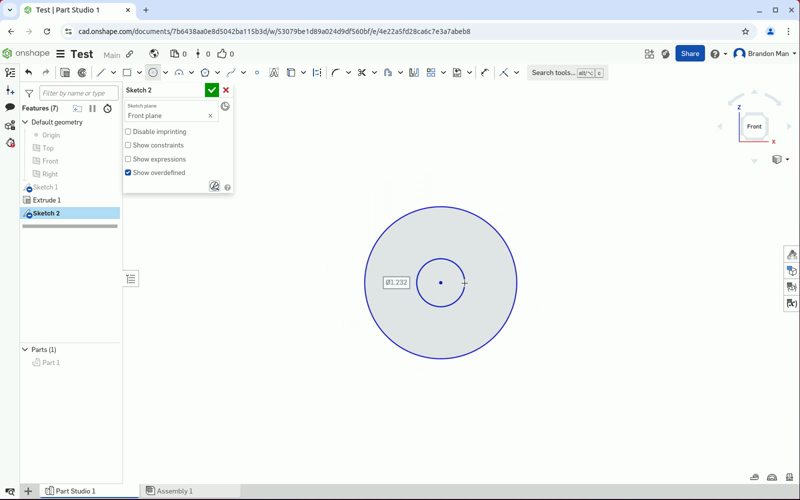
scroll(-6)
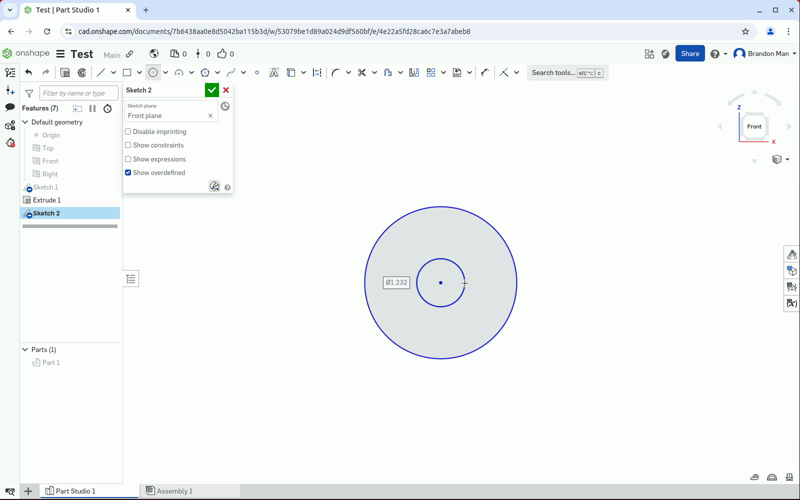
scroll(-6)
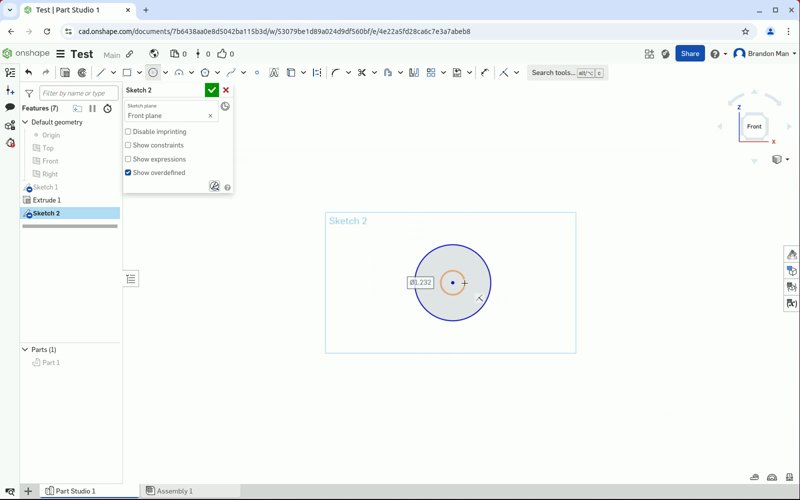
scroll(-6)
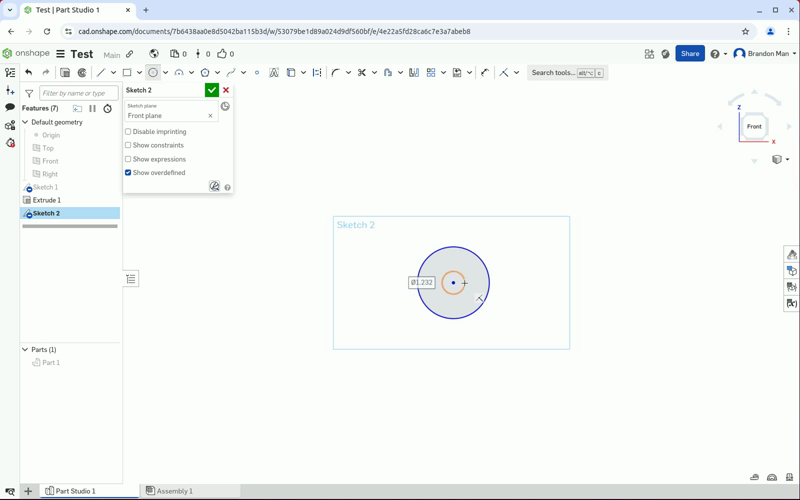
scroll(-6)
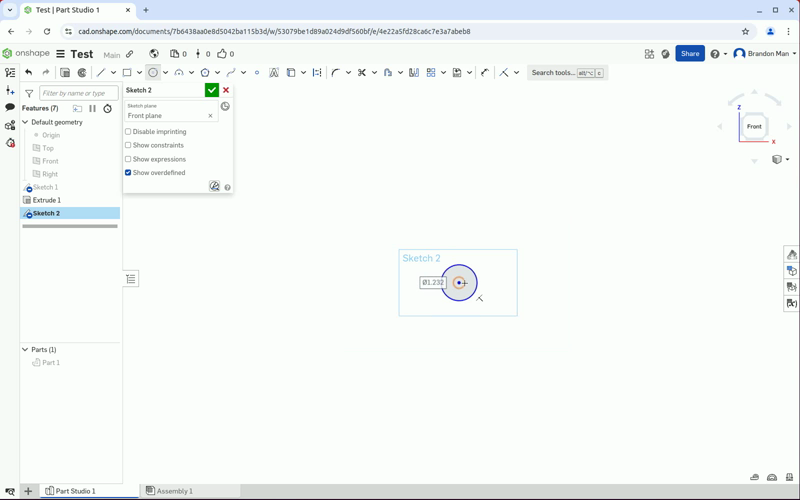
scroll(-6)
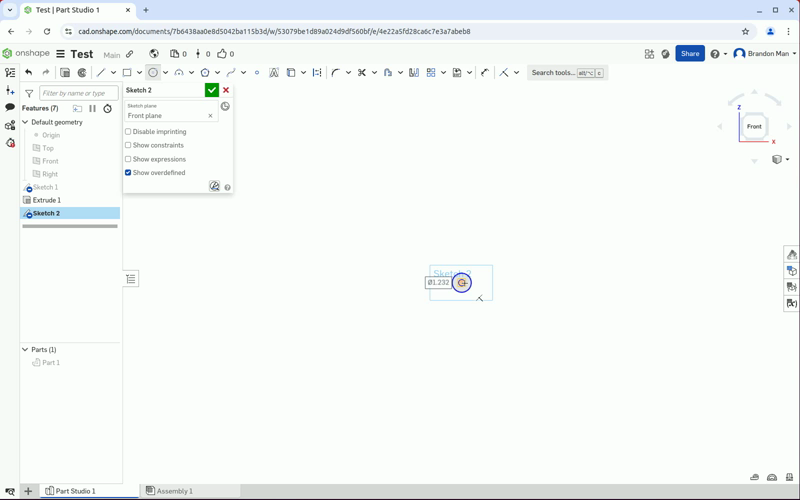
key(esc)
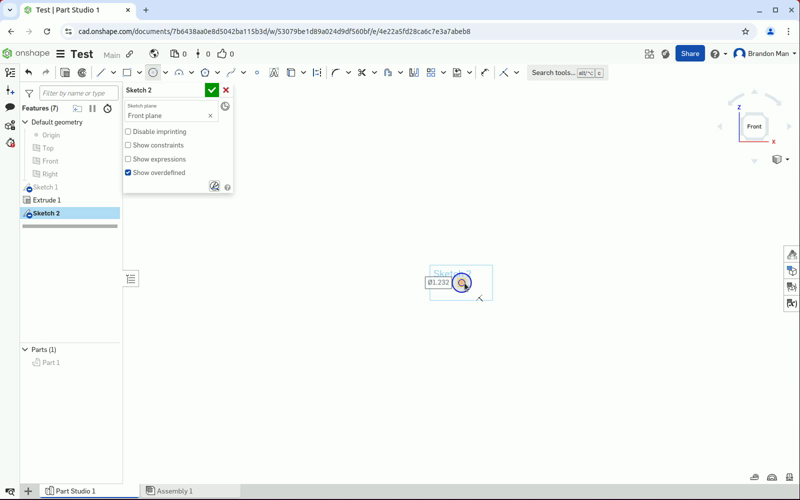
mouse_move(465, 281)
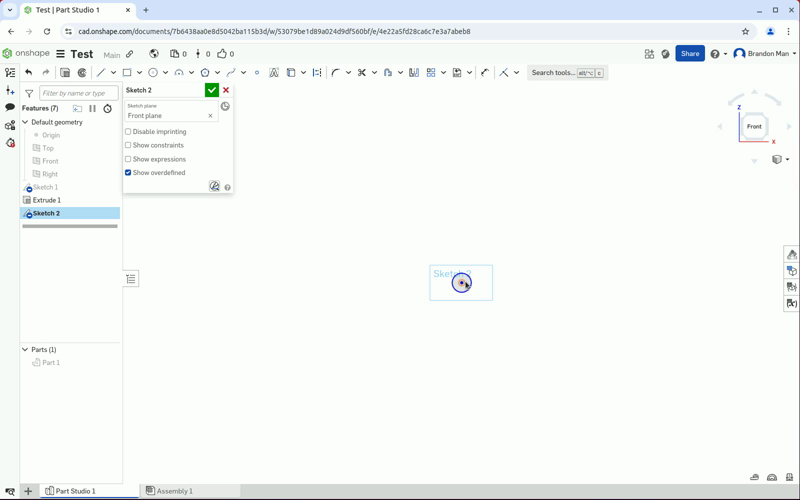
scroll(6)
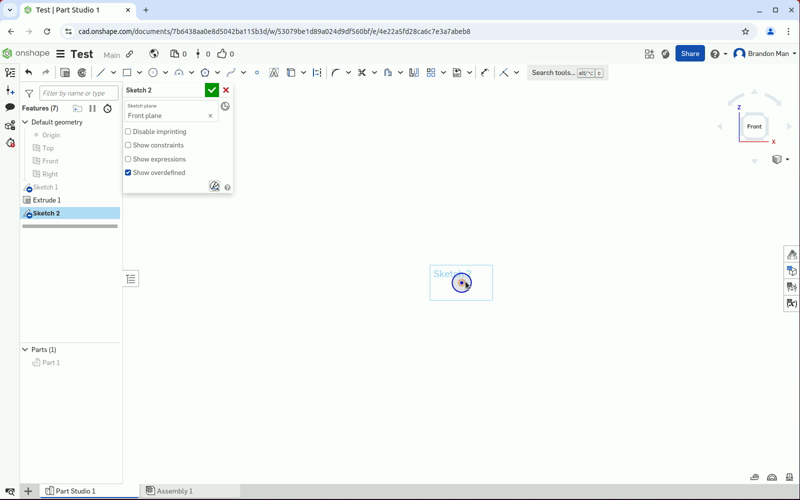
scroll(6)
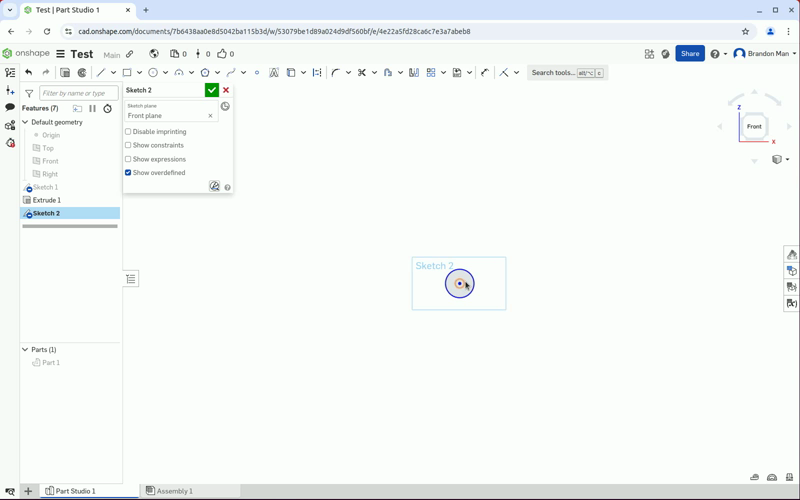
scroll(6)
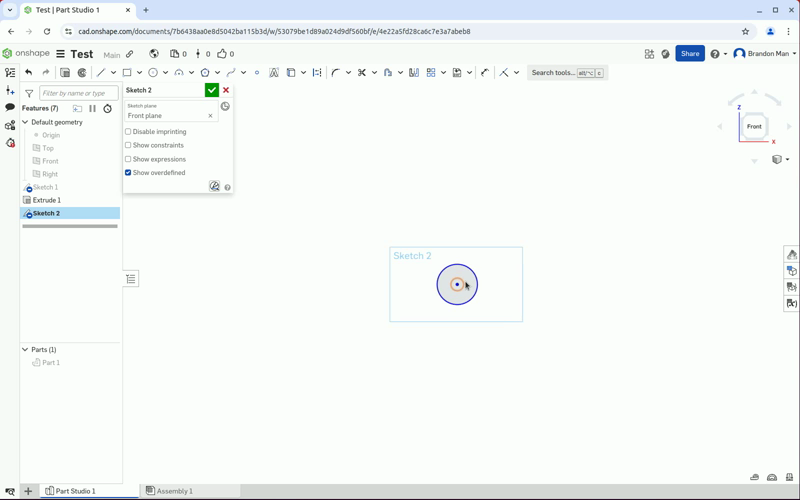
scroll(6)
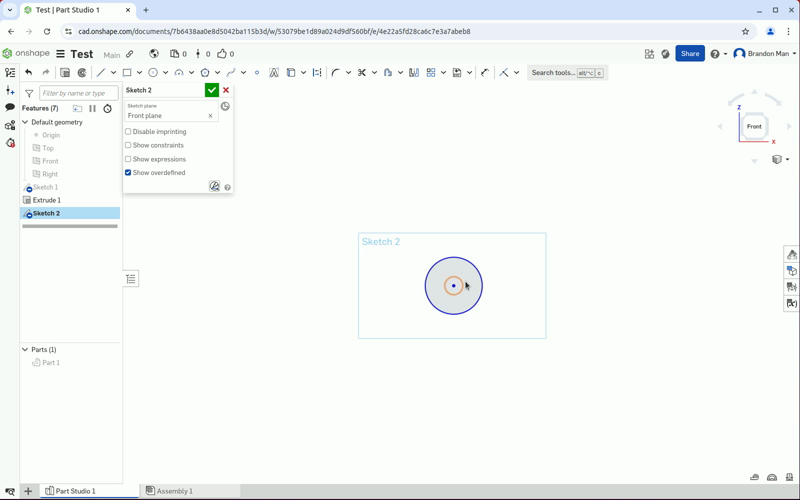
scroll(6)
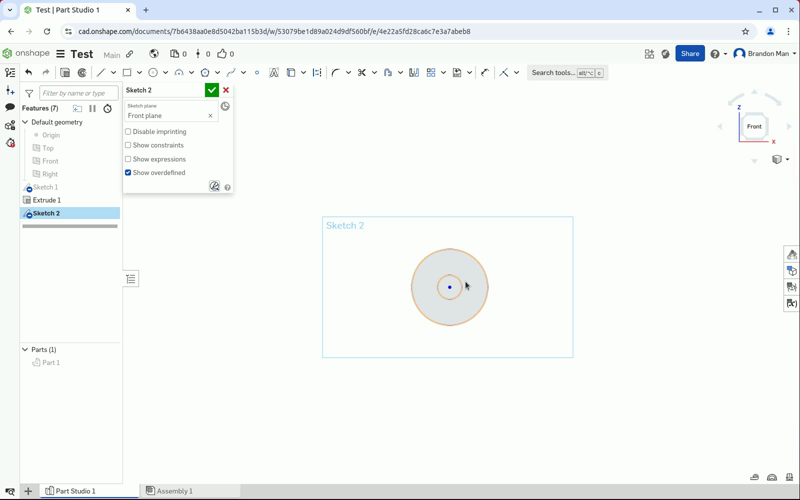
scroll(6)
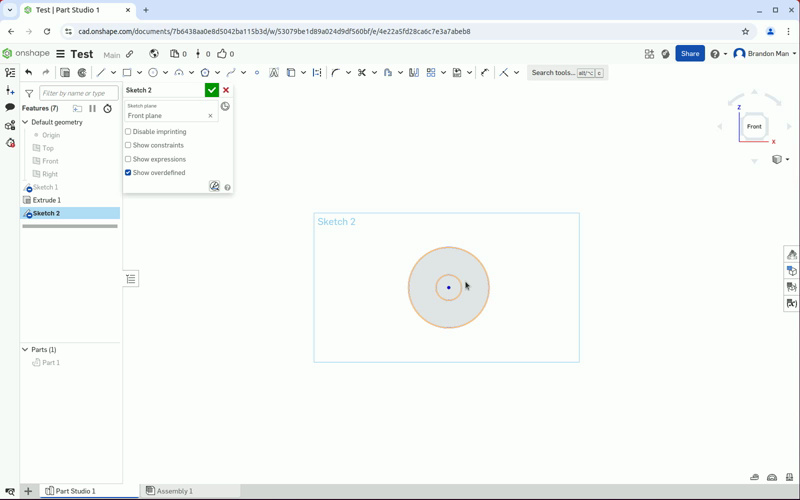
scroll(6)
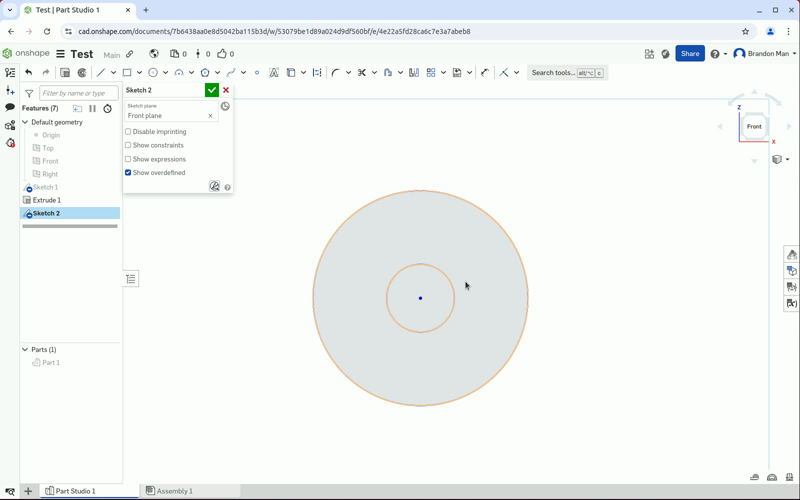
click(465, 281)
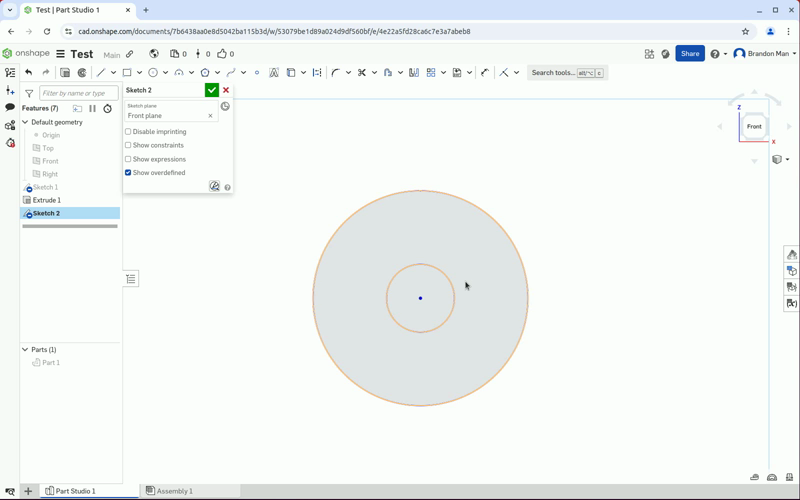
scroll(-6)
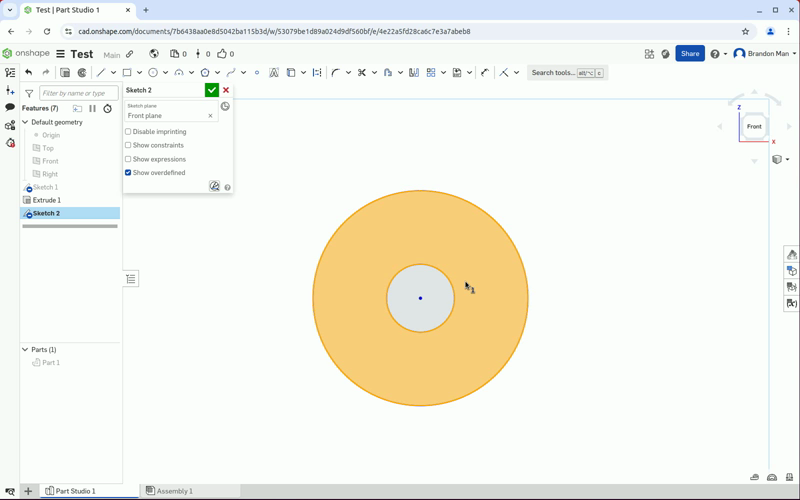
scroll(-6)
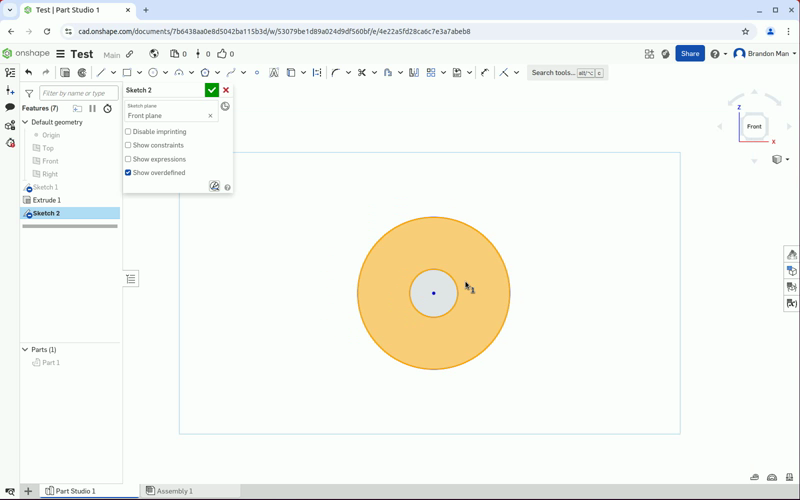
scroll(-6)
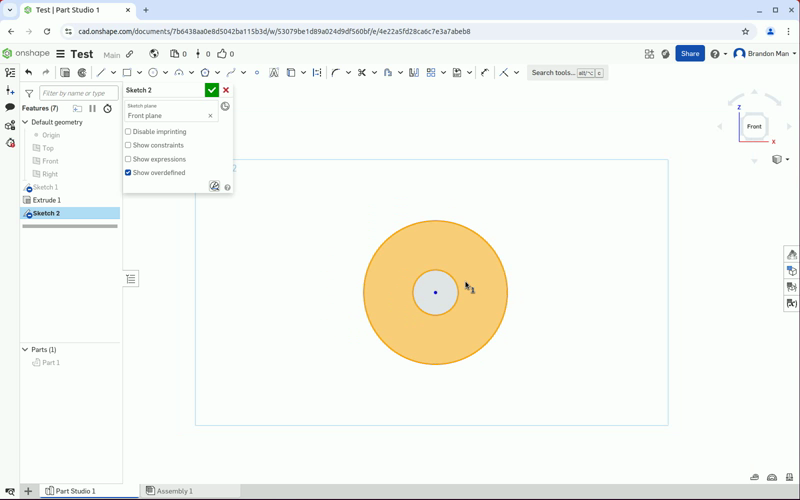
scroll(-6)
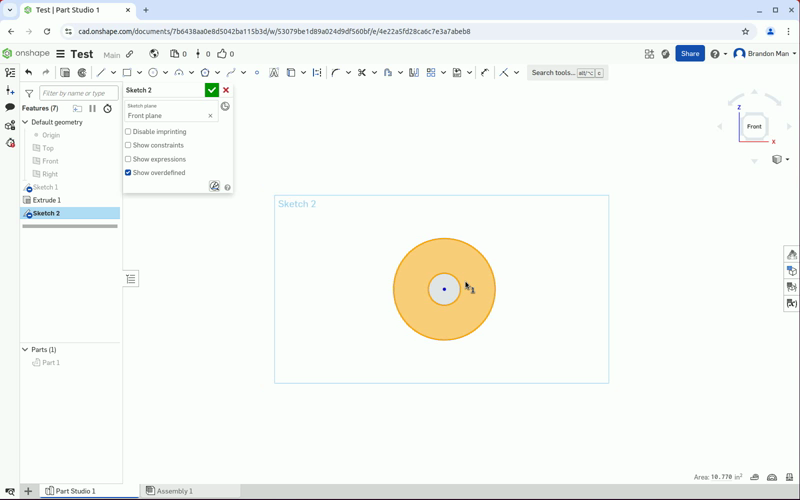
scroll(-6)
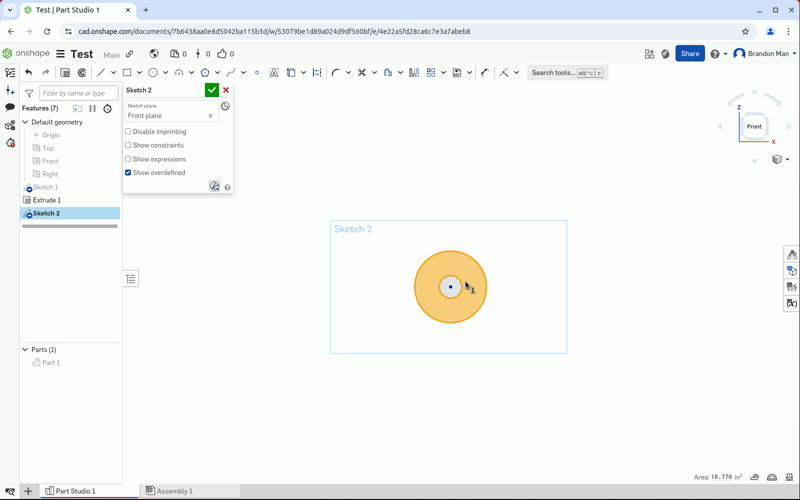
scroll(-6)
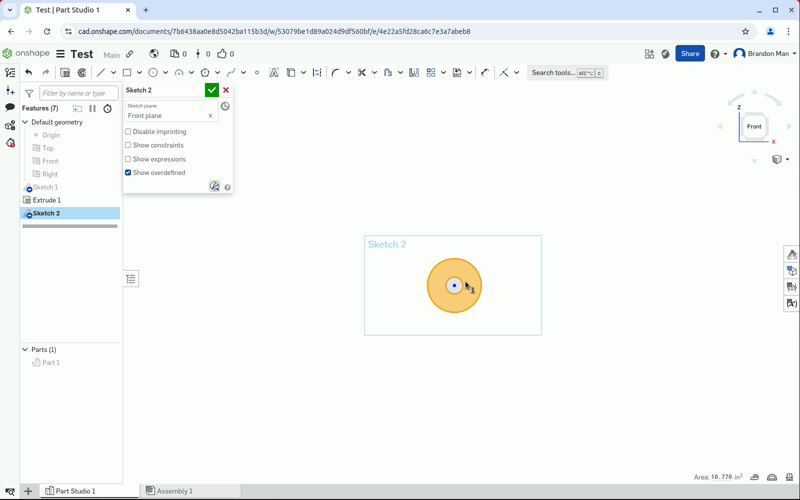
scroll(-6)
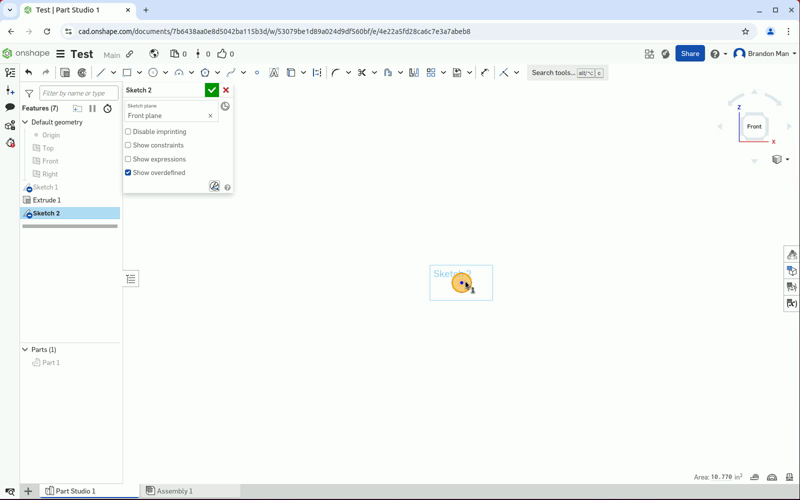
mouse_move(73, 352)
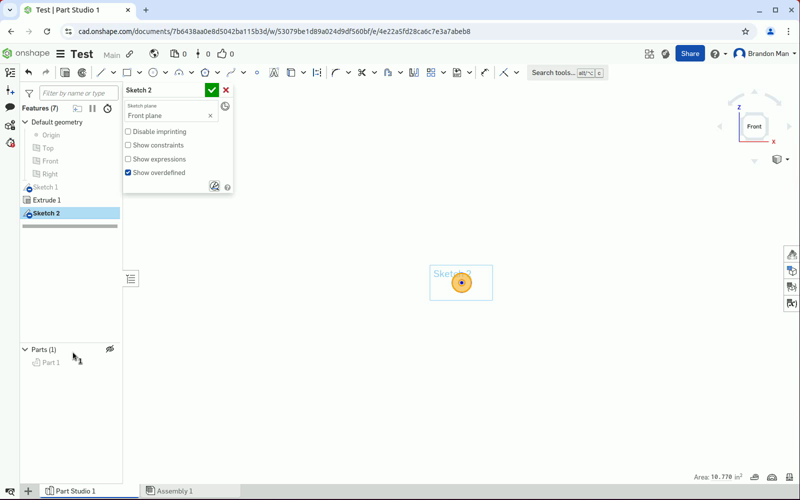
key(shift+y)
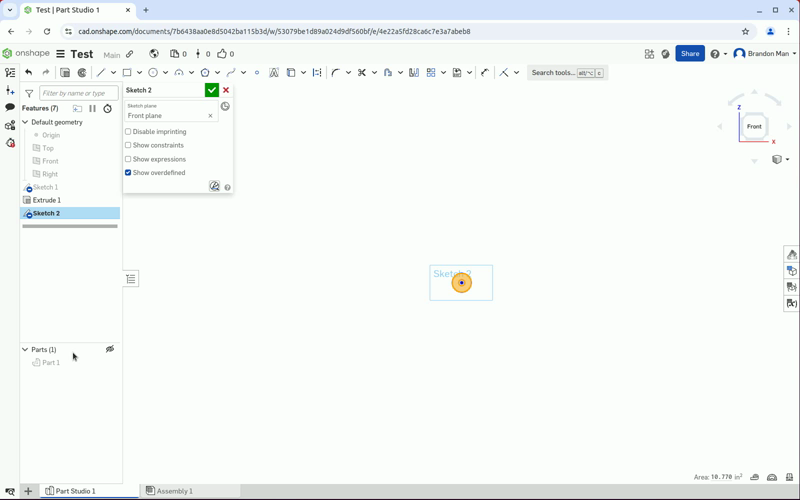
key(shift+e)
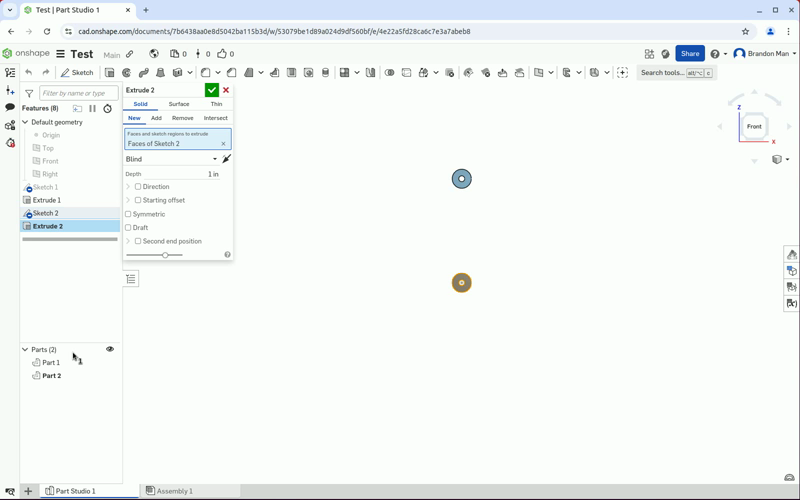
mouse_move(143, 106)
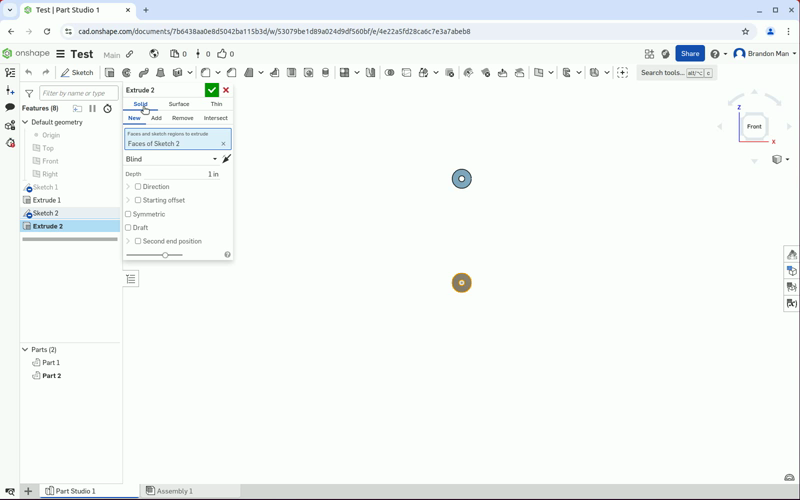
click(143, 106)
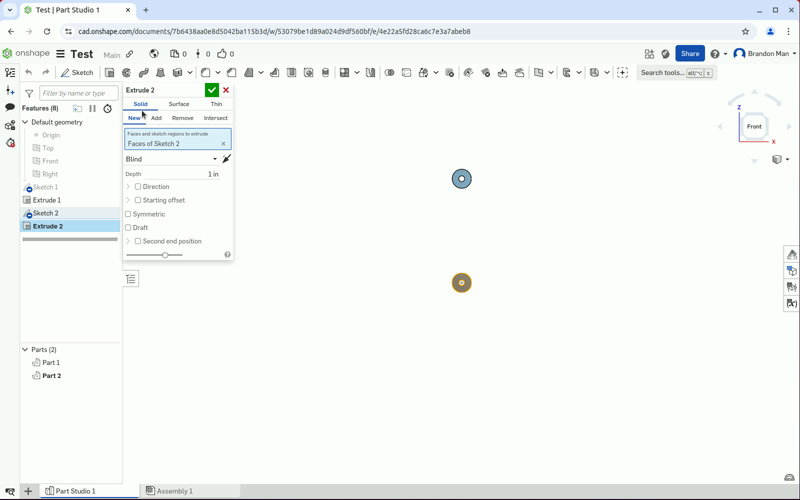
mouse_move(137, 120)
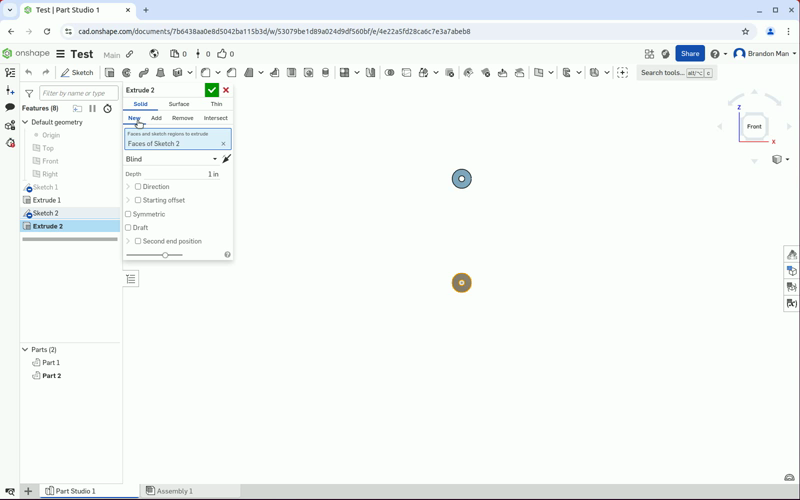
click(137, 120)
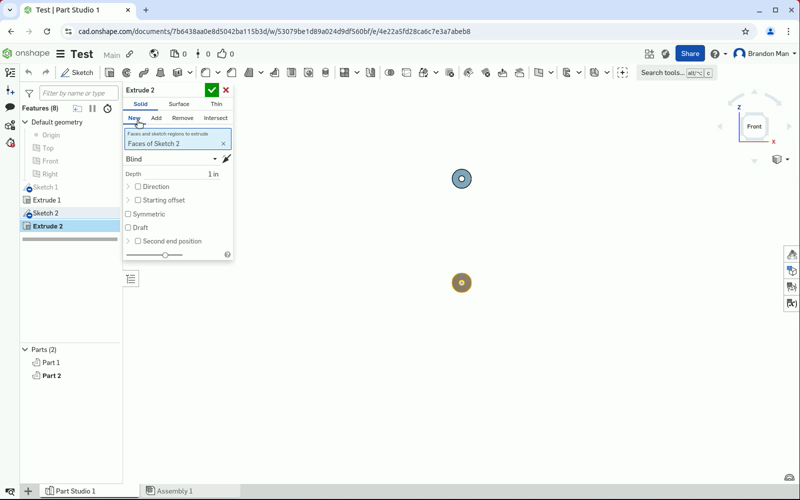
key(tab, 4)
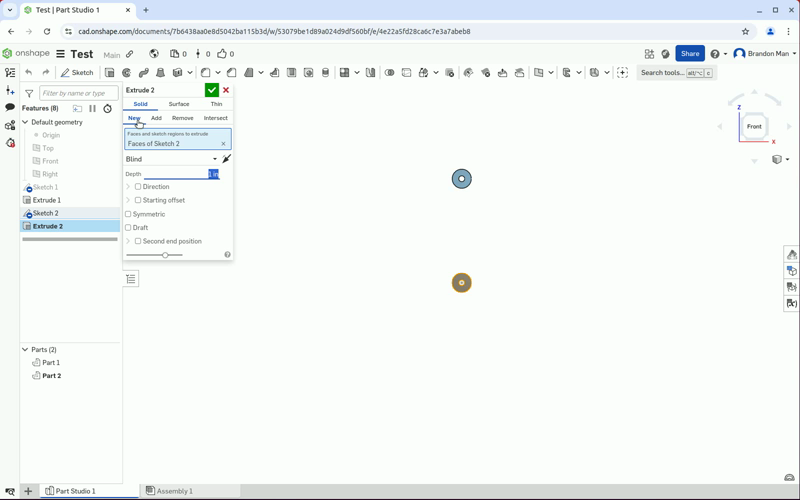
text(0.481)
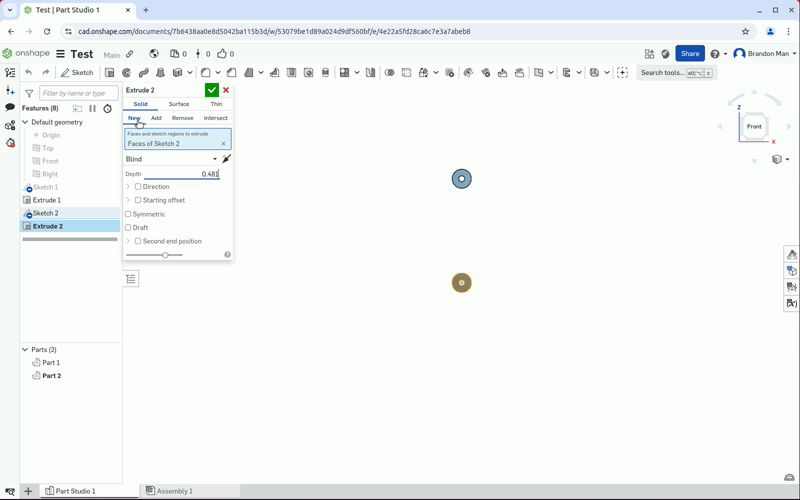
key(enter)
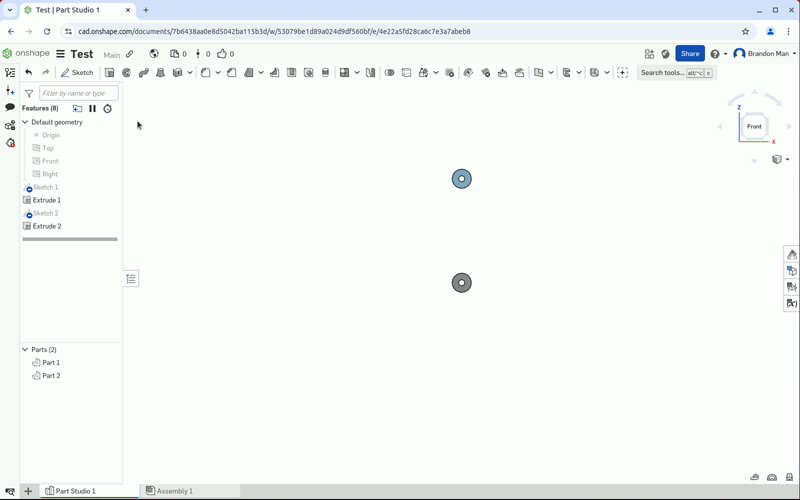
key(shift+h)
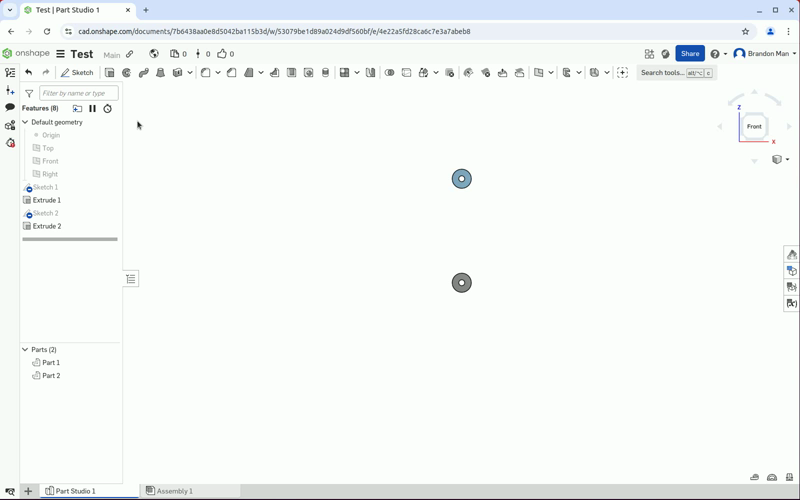
key(shift+h)
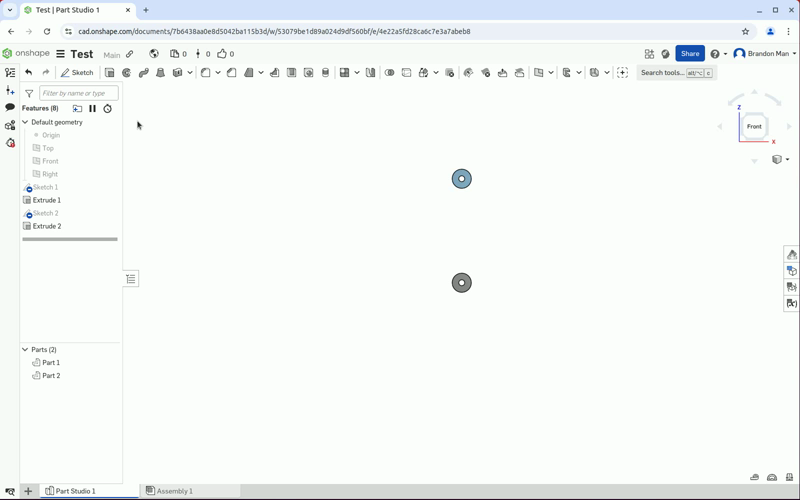
mouse_move(73, 189)
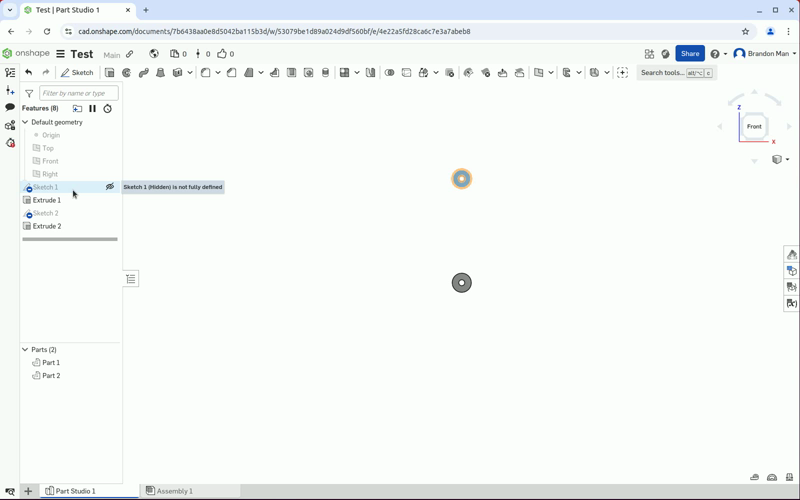
click(73, 189)
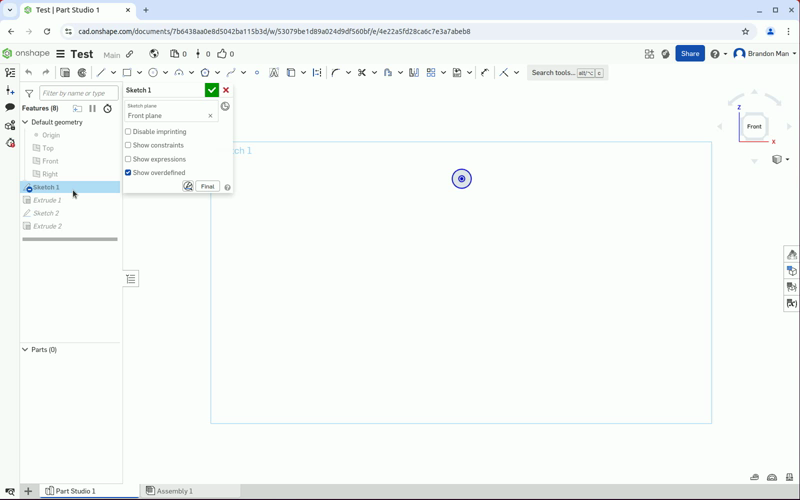
mouse_move(229, 92)
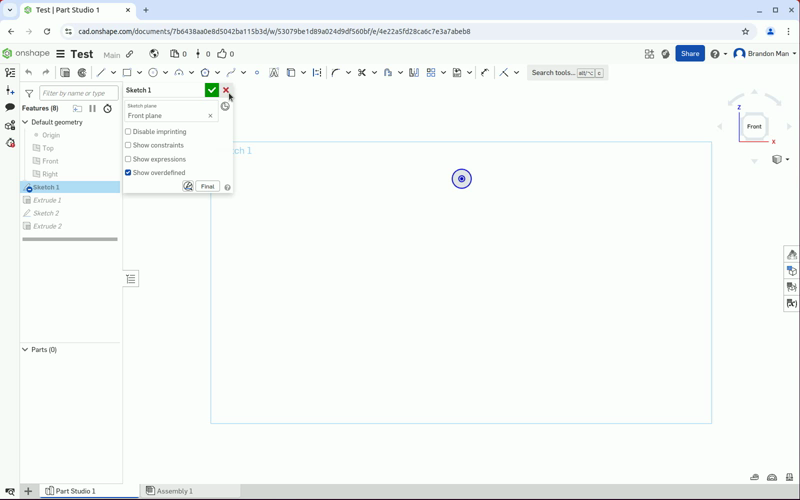
click(229, 92)
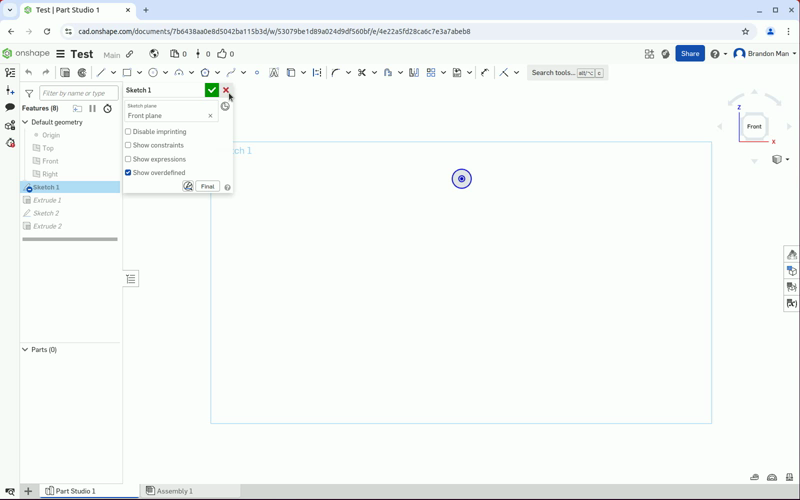
key(shift+s)
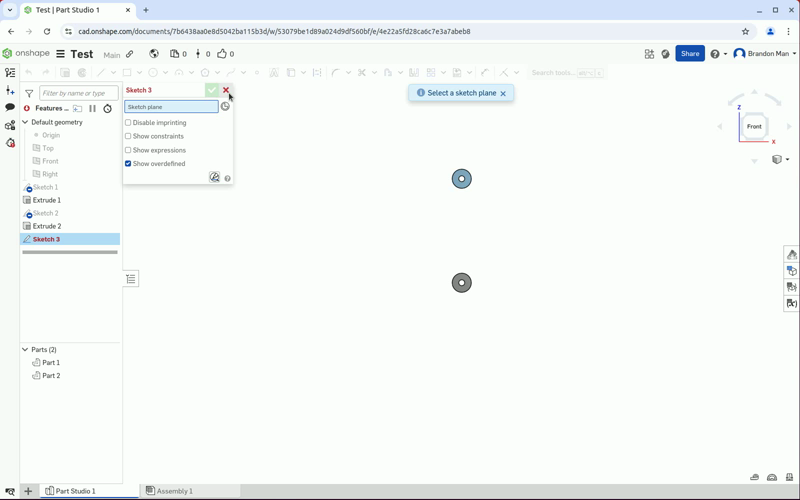
mouse_move(73, 163)
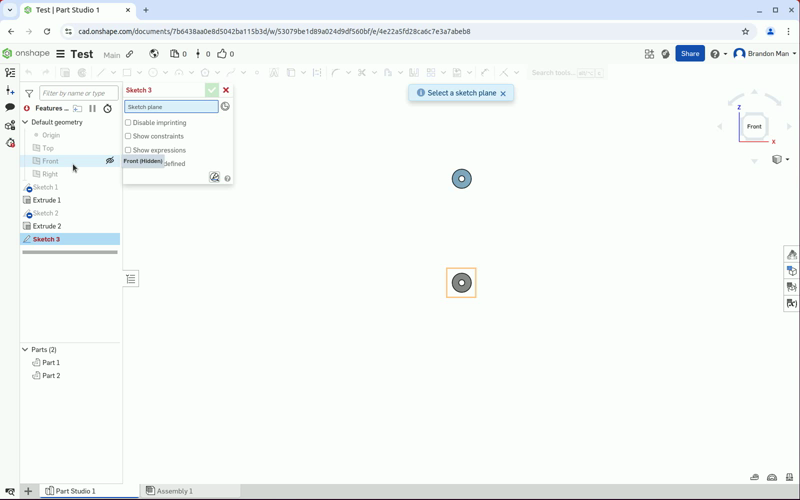
click(73, 163)
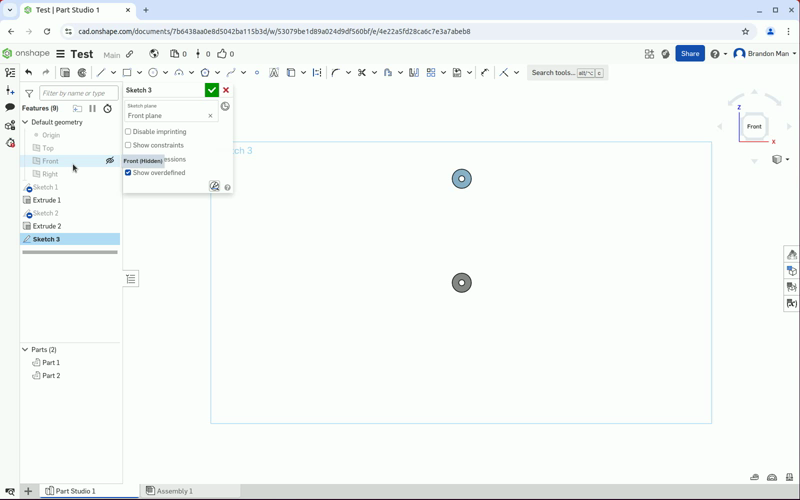
mouse_move(73, 352)
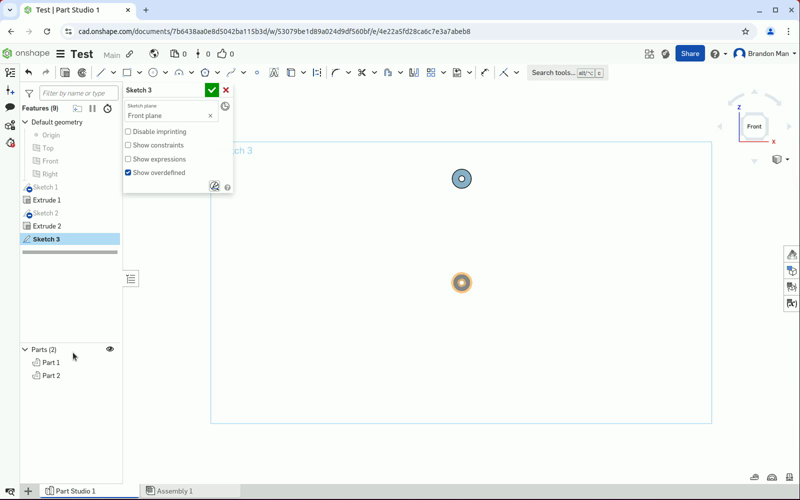
key(y)
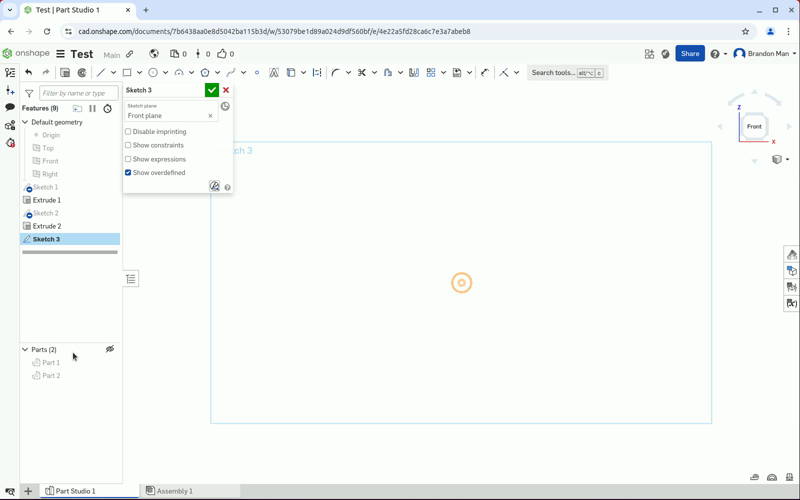
key(c)
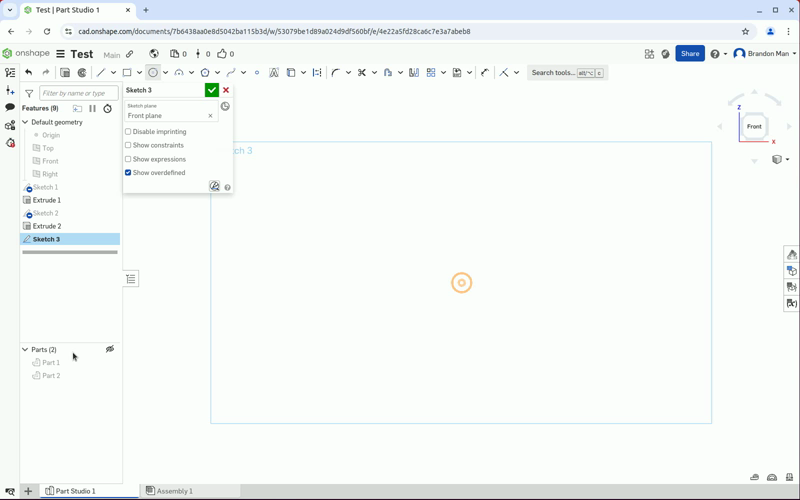
key_down(shift)
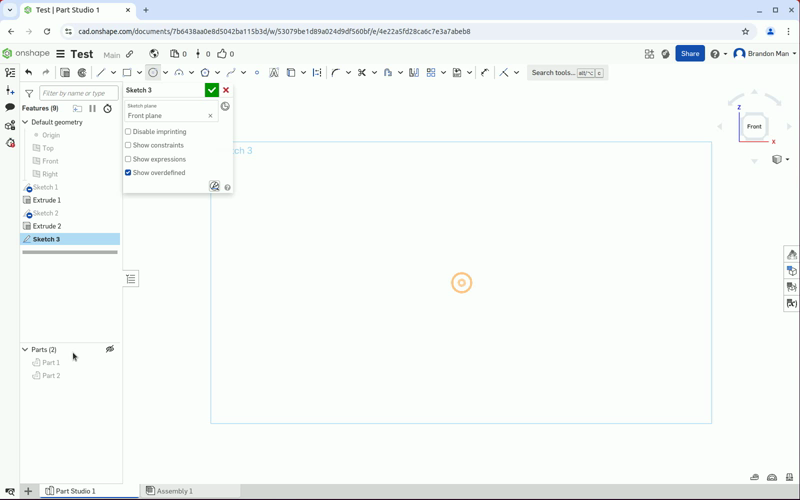
mouse_move(501, 282)
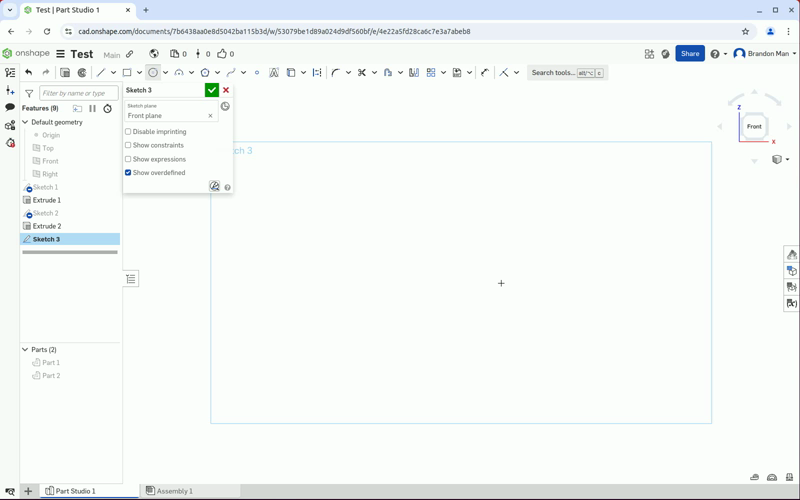
click(501, 282)
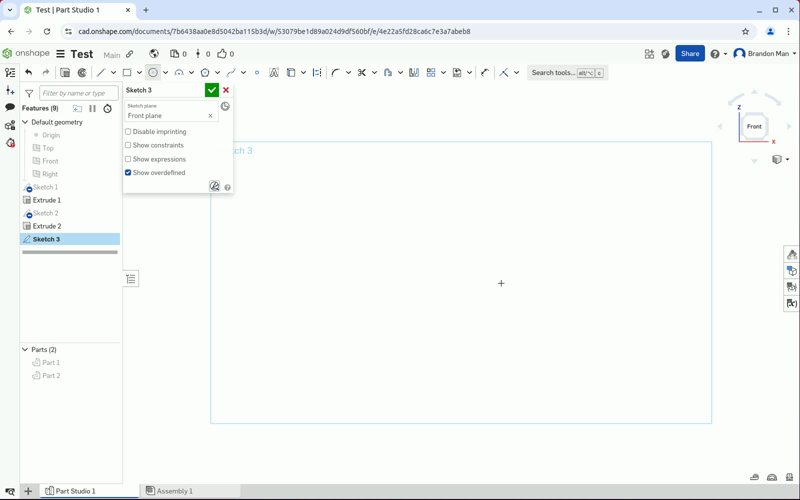
key_up(shift)
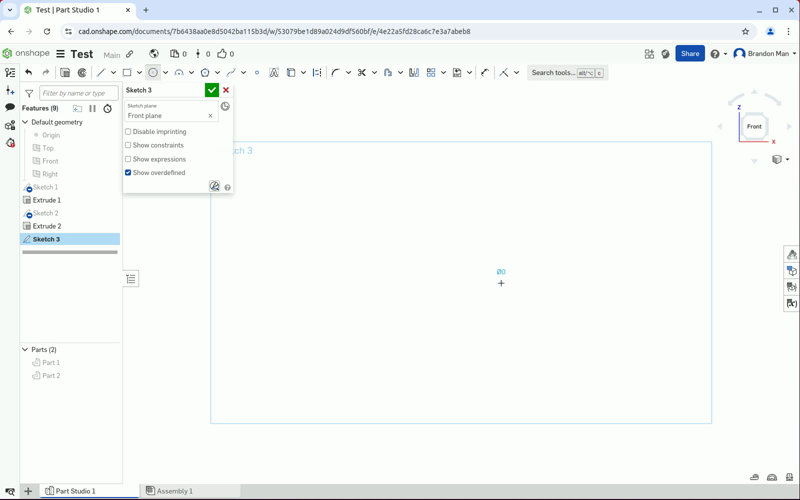
mouse_move(508, 282)
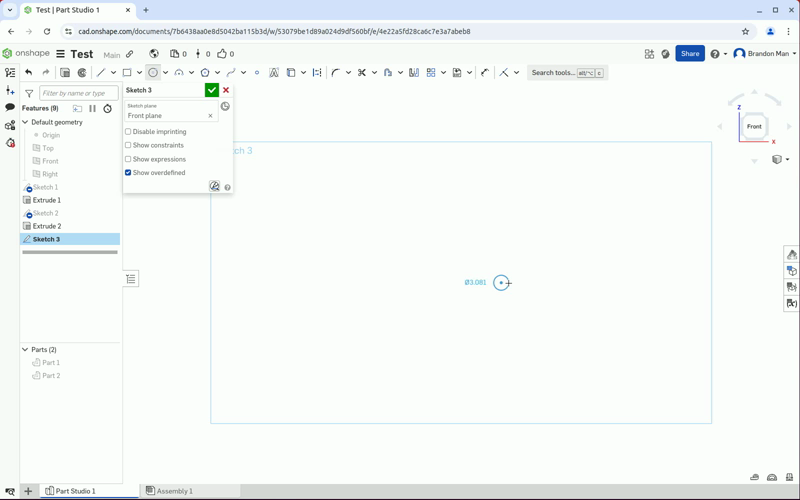
click(508, 282)
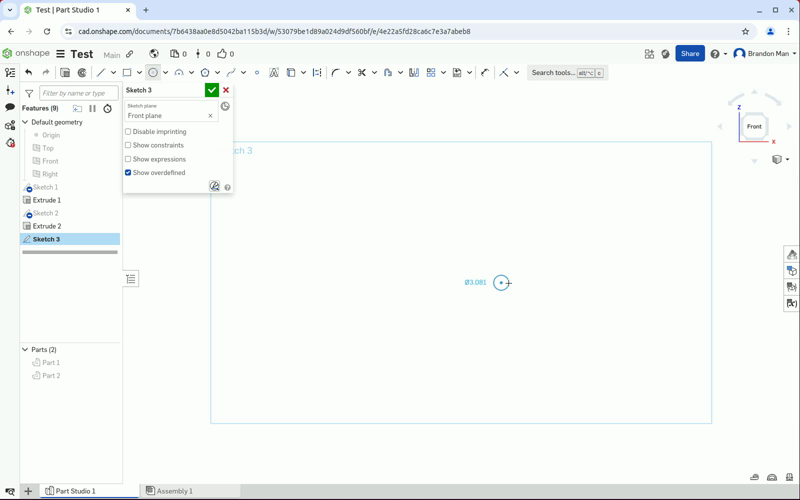
key(esc)
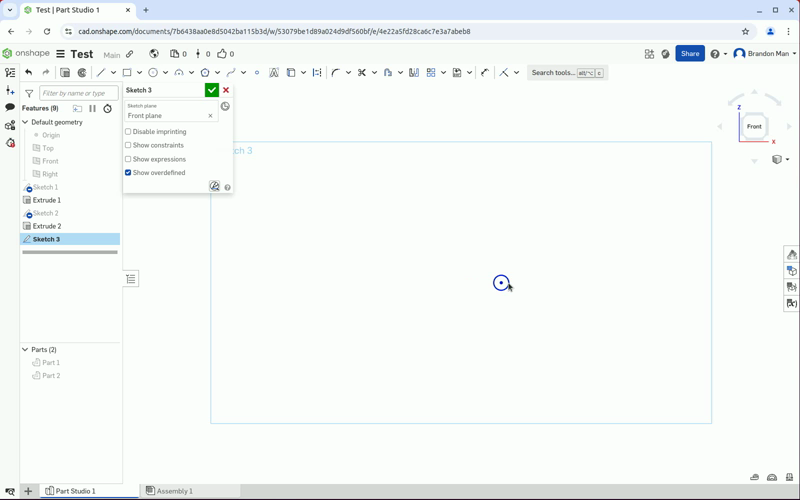
key(c)
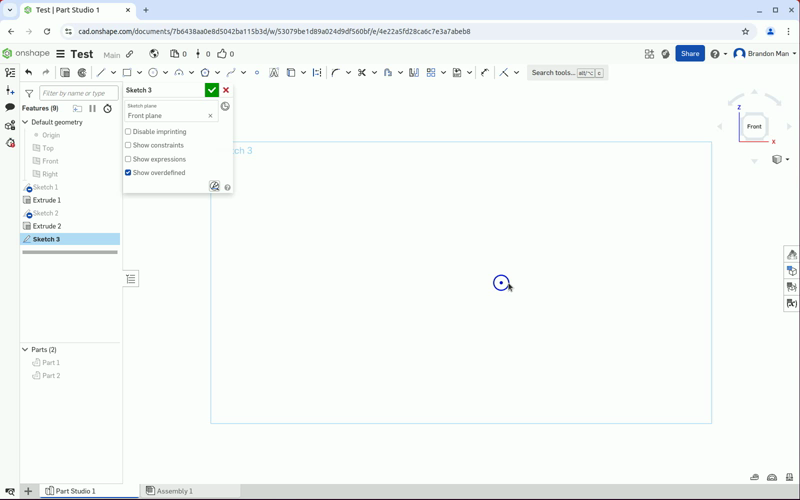
key_down(shift)
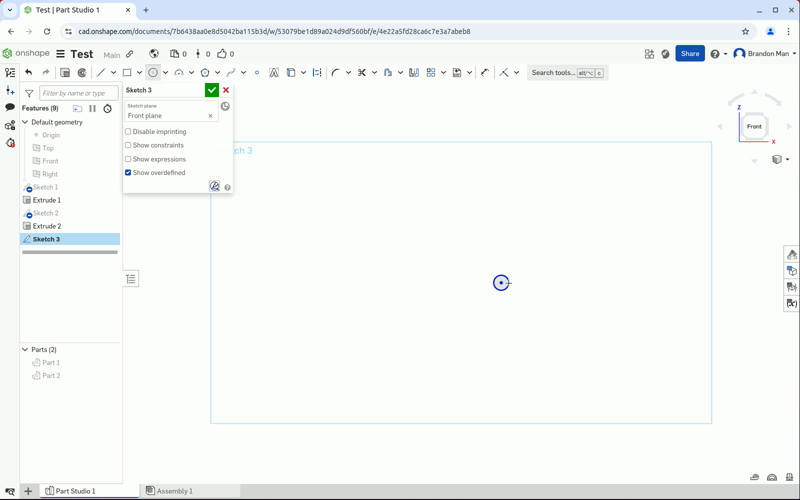
mouse_move(501, 282)
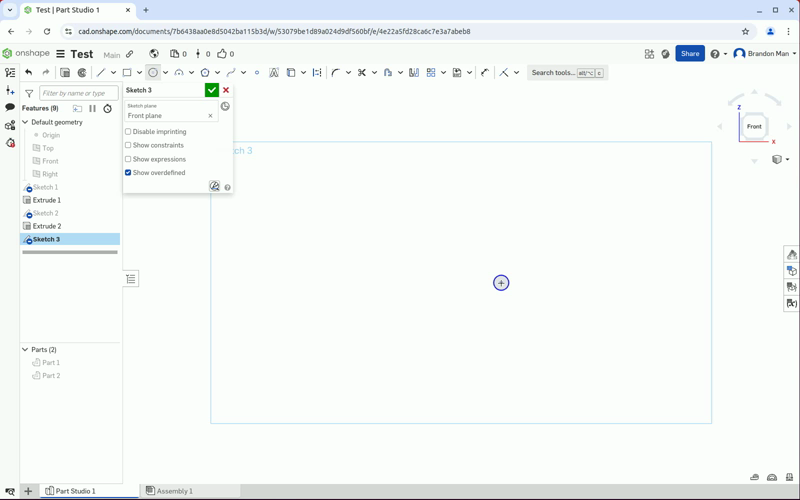
click(501, 282)
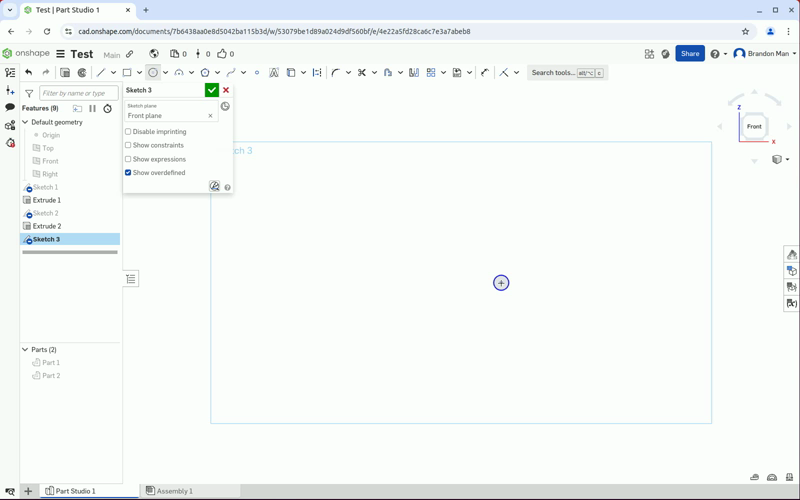
key_up(shift)
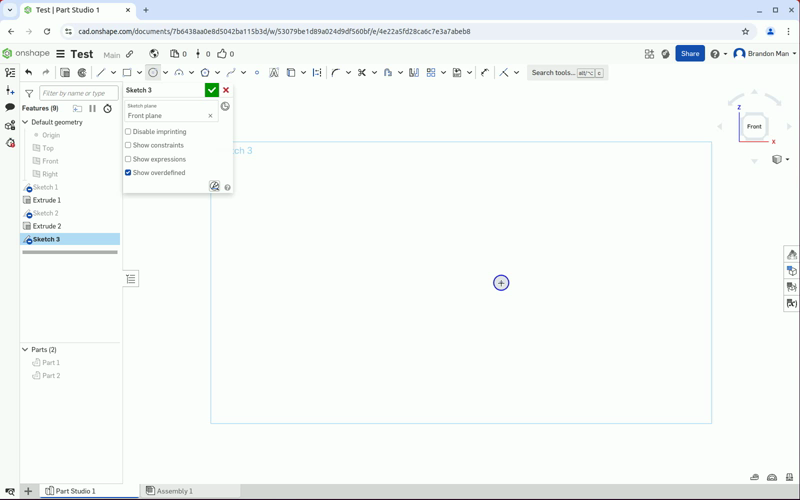
mouse_move(504, 282)
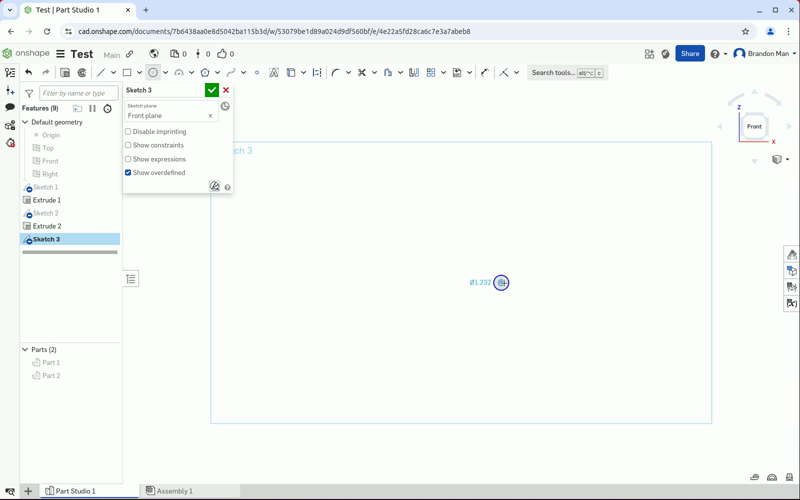
scroll(6)
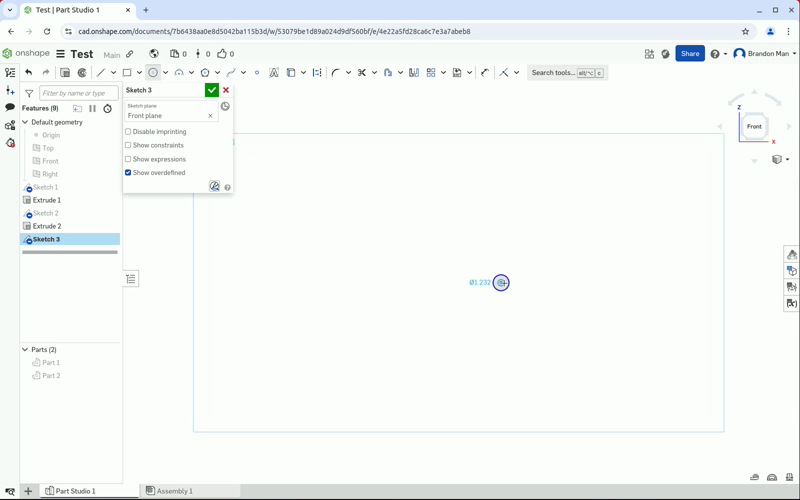
scroll(6)
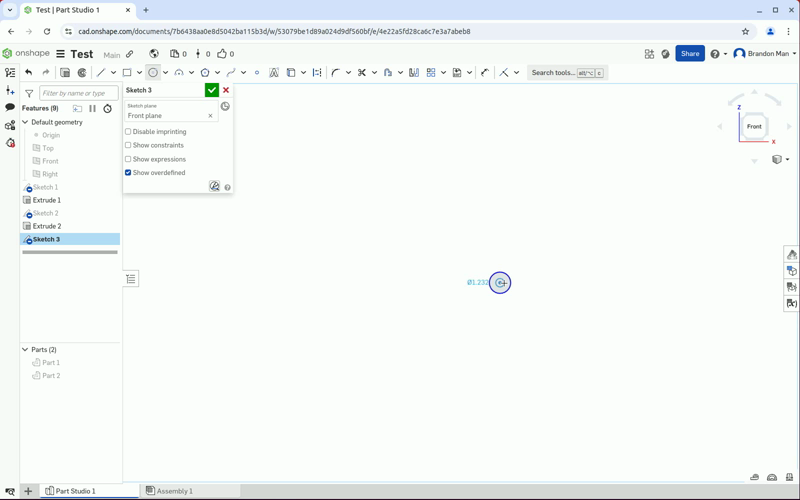
scroll(6)
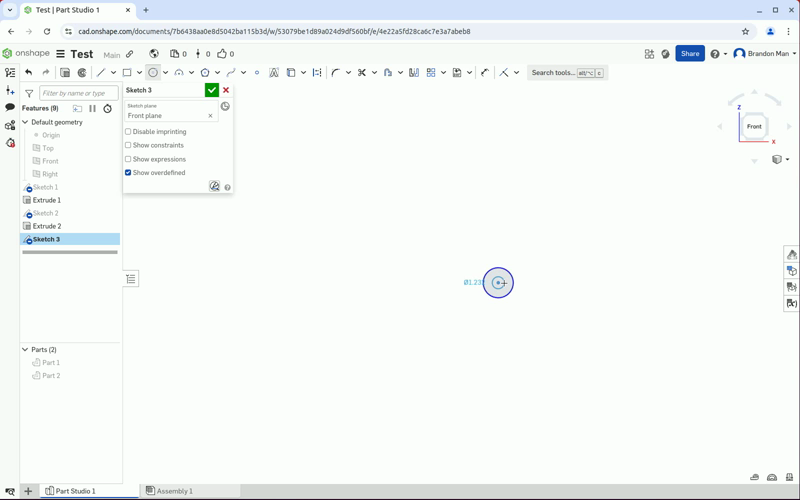
scroll(6)
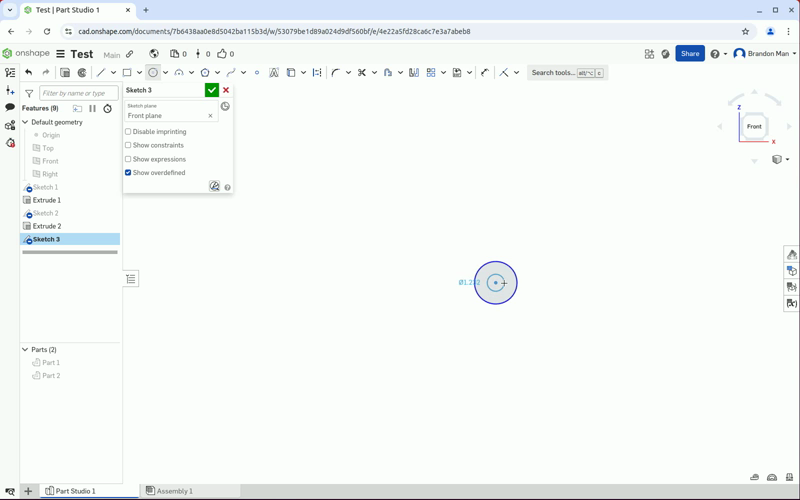
scroll(6)
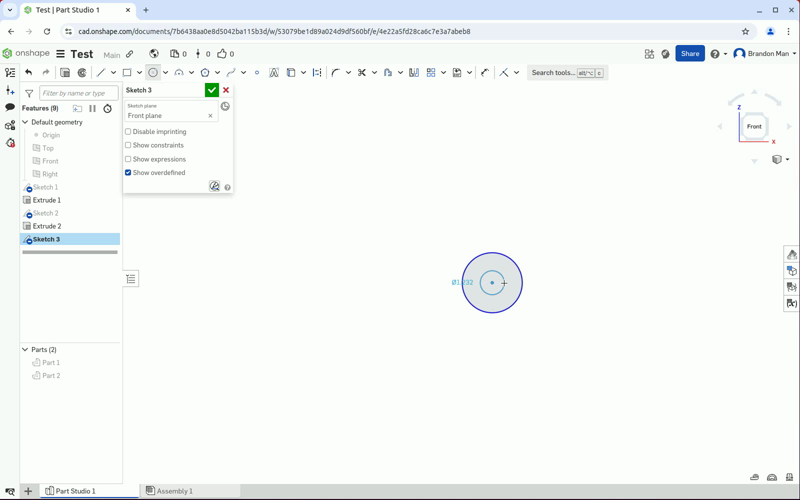
scroll(6)
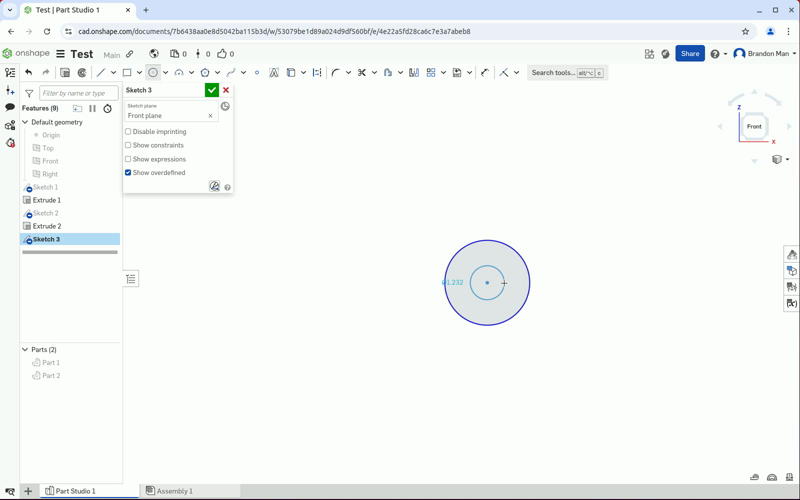
scroll(6)
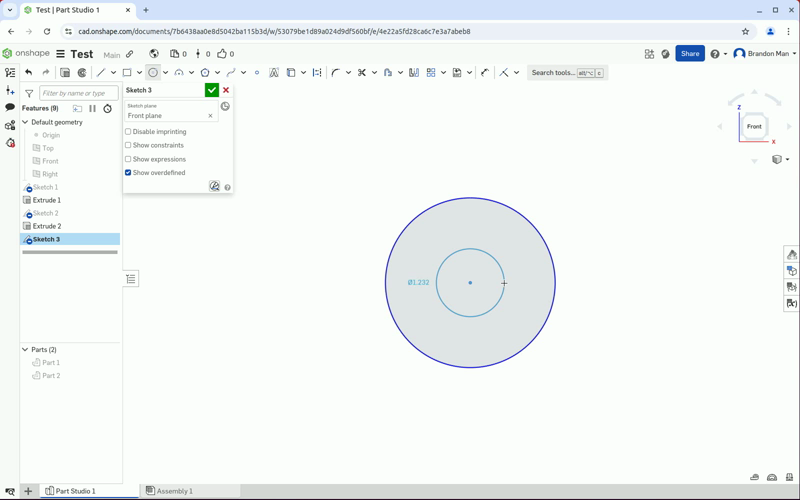
click(504, 282)
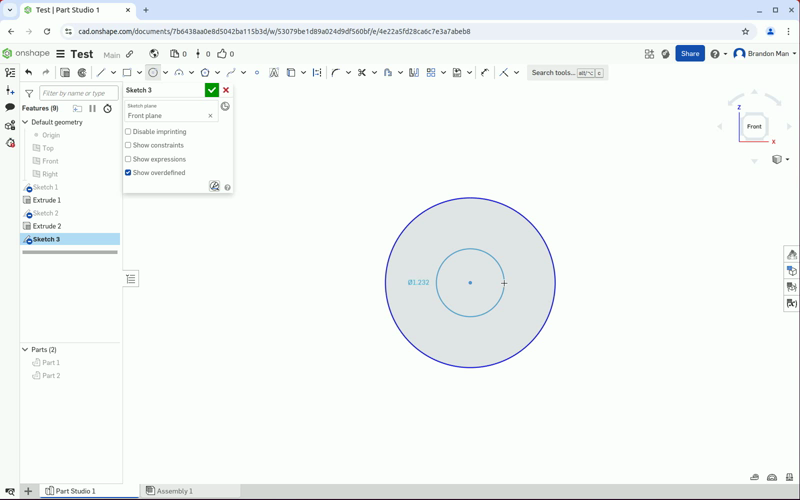
scroll(-6)
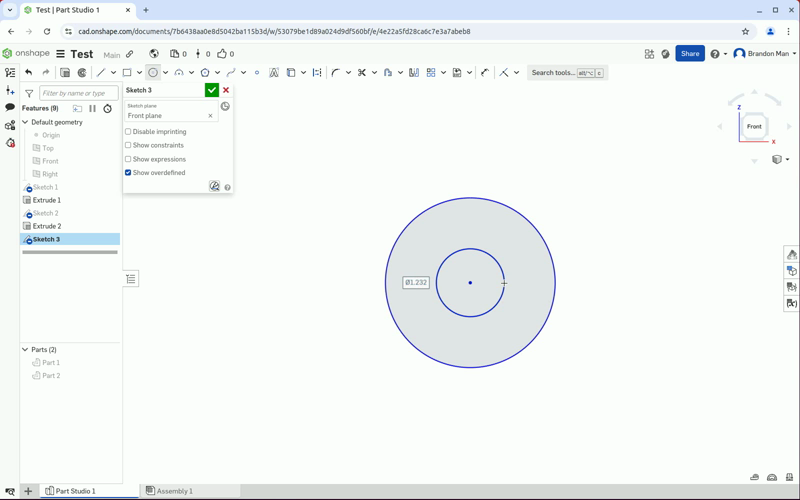
scroll(-6)
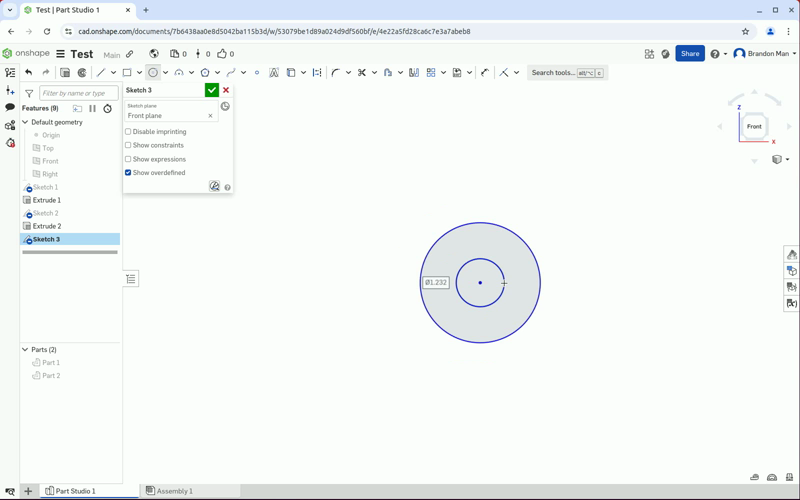
scroll(-6)
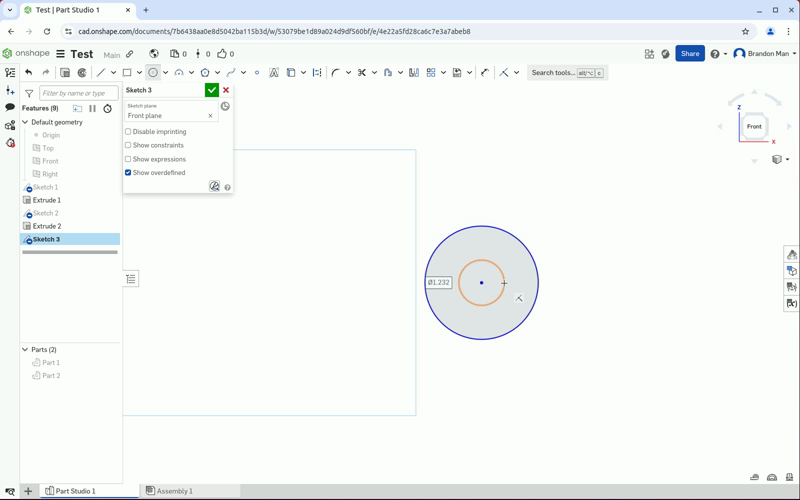
scroll(-6)
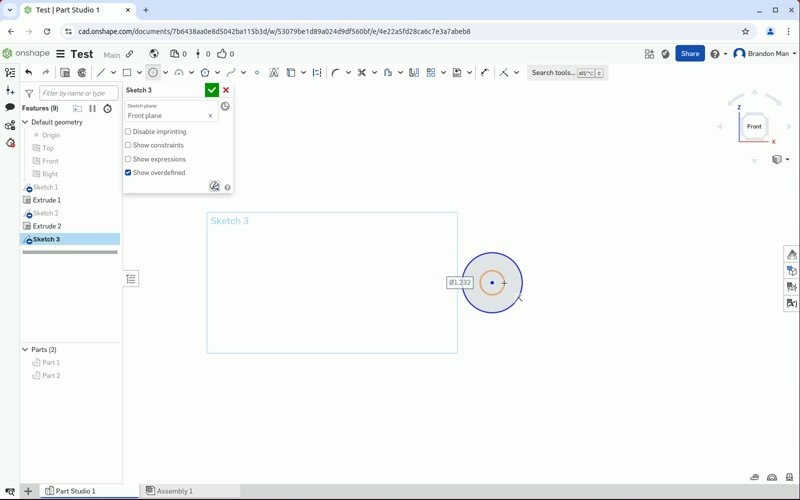
scroll(-6)
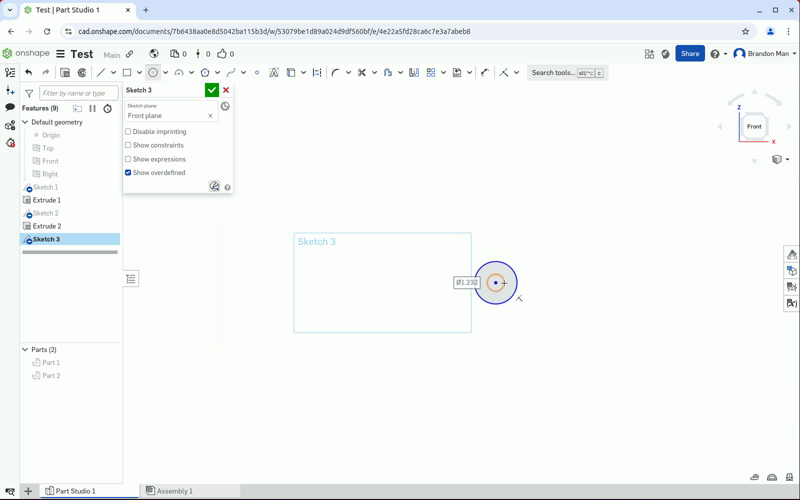
scroll(-6)
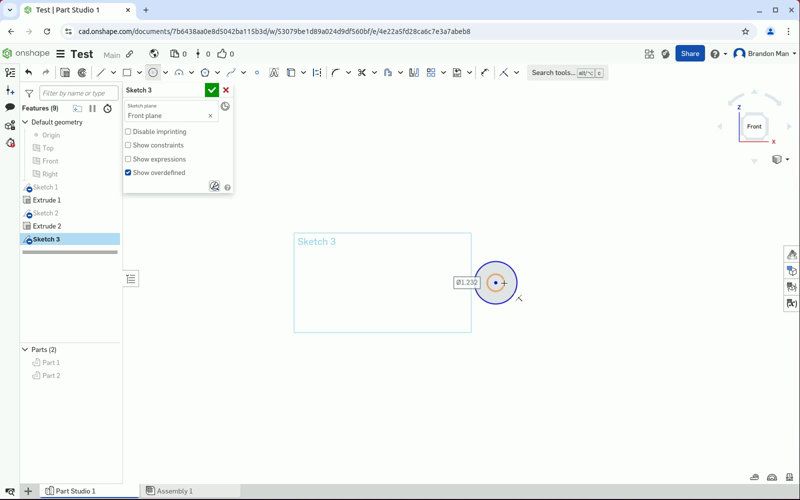
scroll(-6)
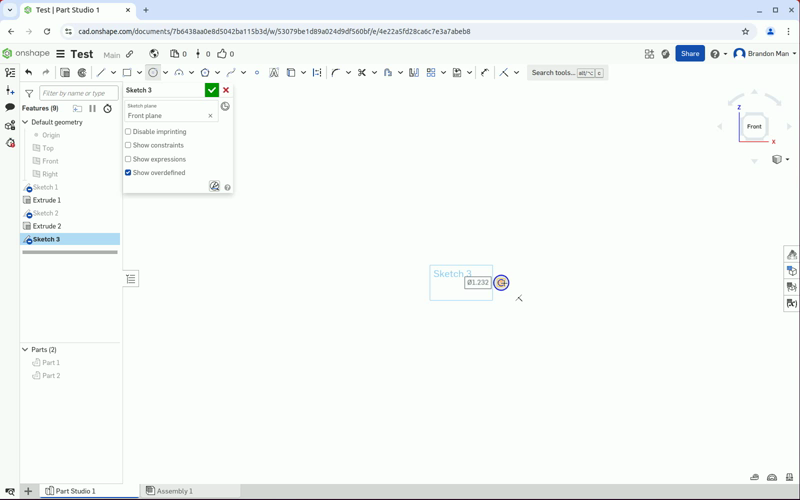
key(esc)
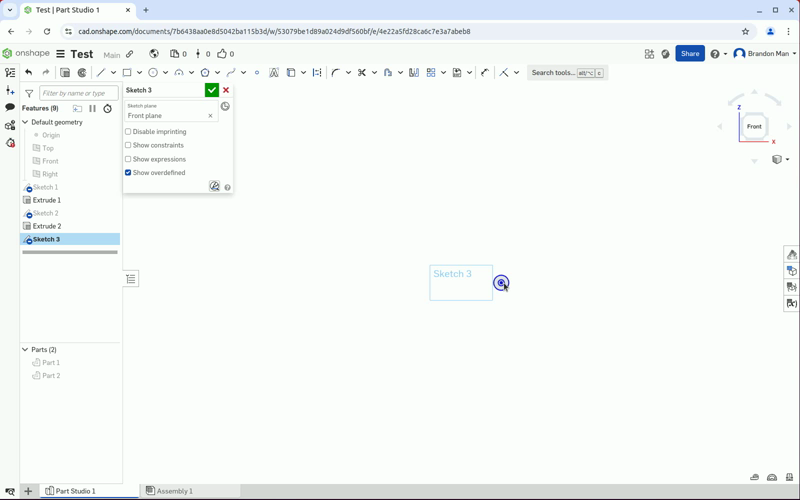
mouse_move(501, 275)
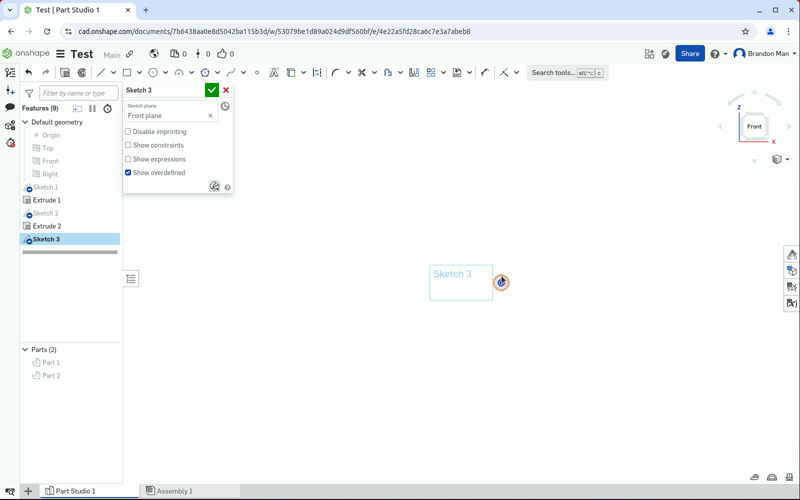
scroll(6)
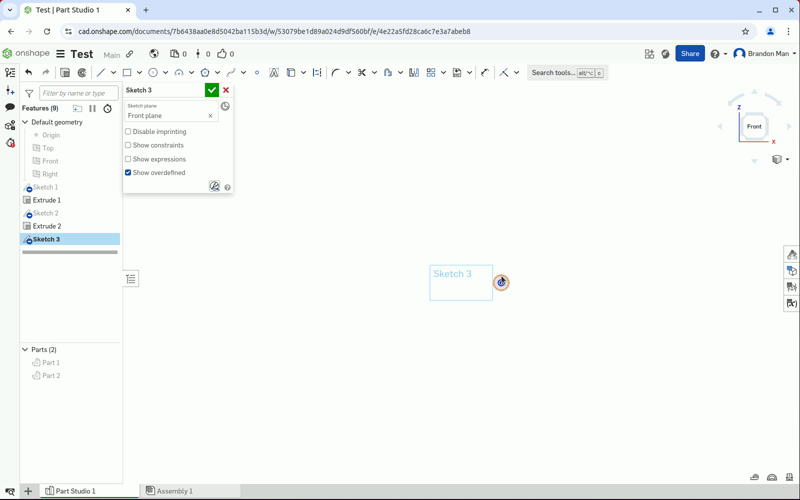
scroll(6)
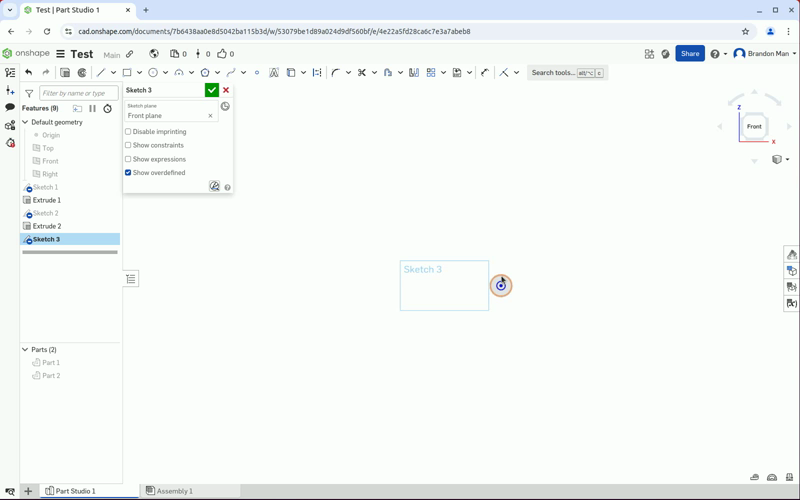
scroll(6)
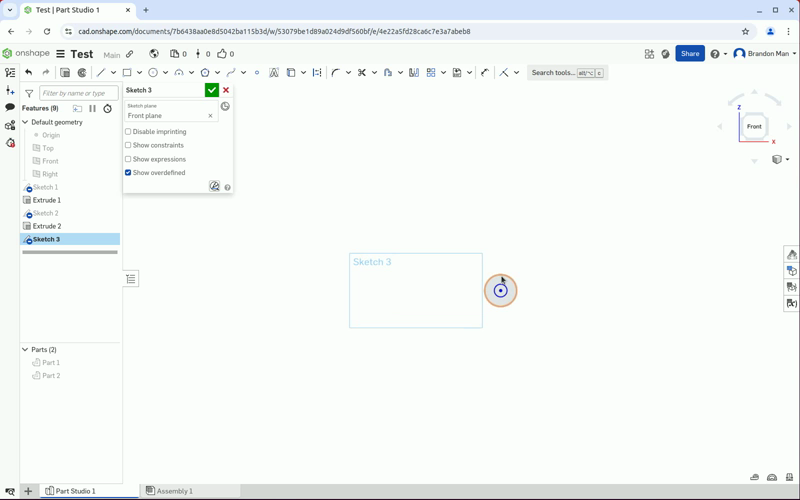
scroll(6)
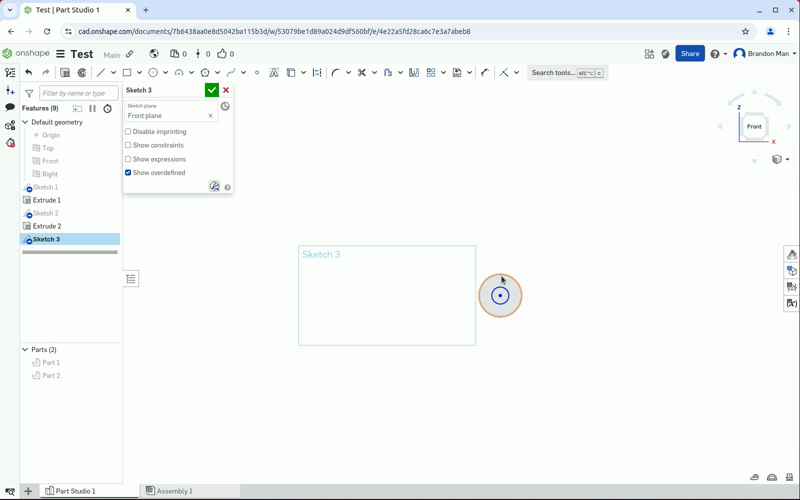
scroll(6)
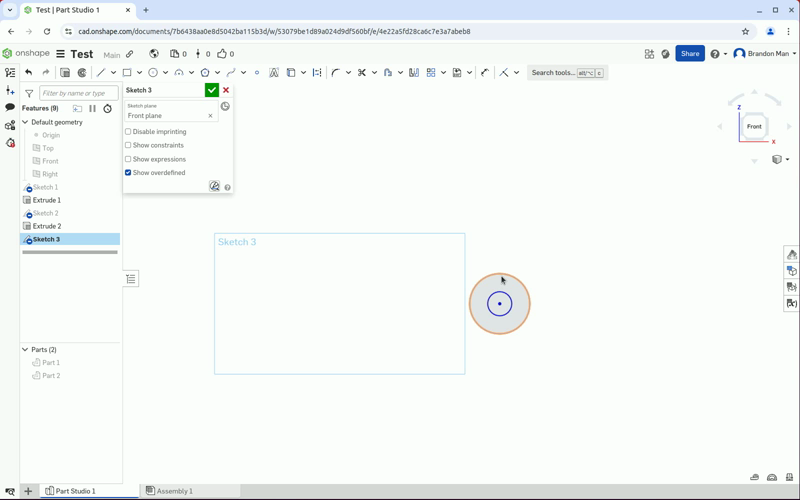
scroll(6)
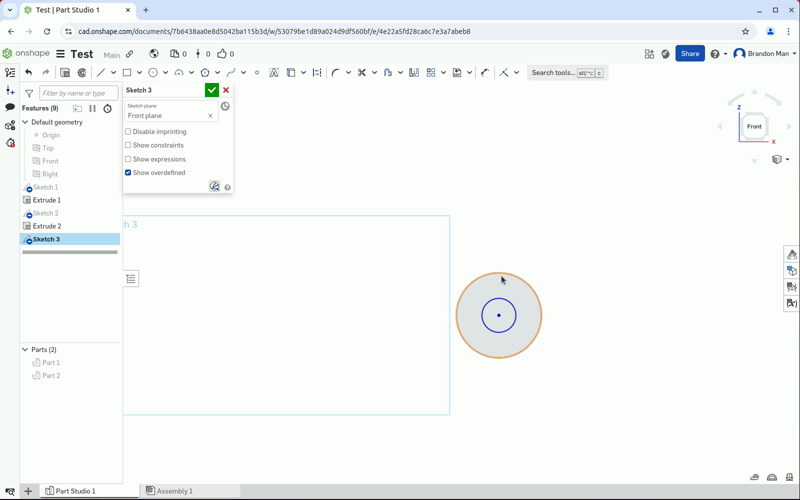
scroll(6)
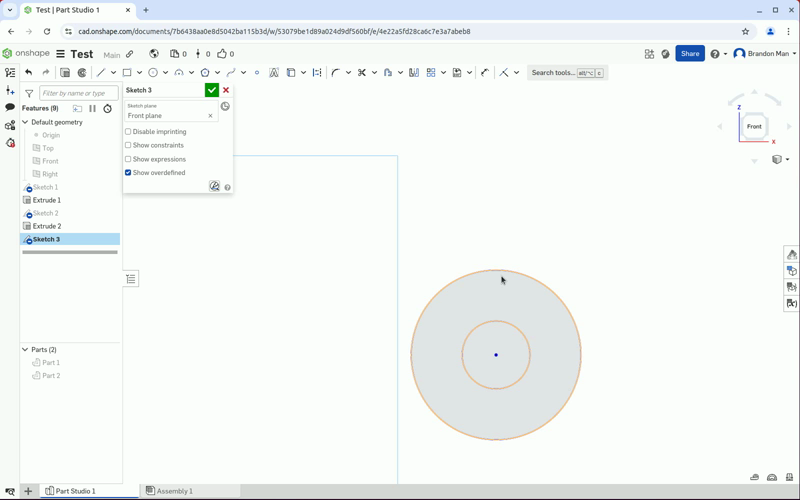
click(501, 275)
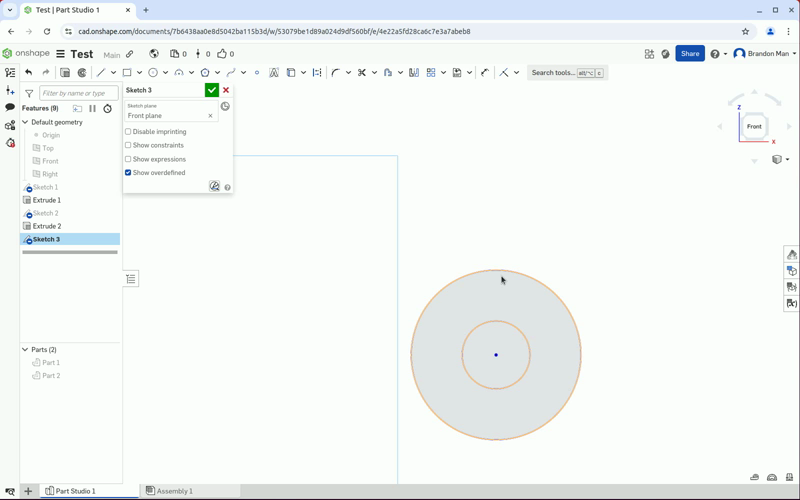
scroll(-6)
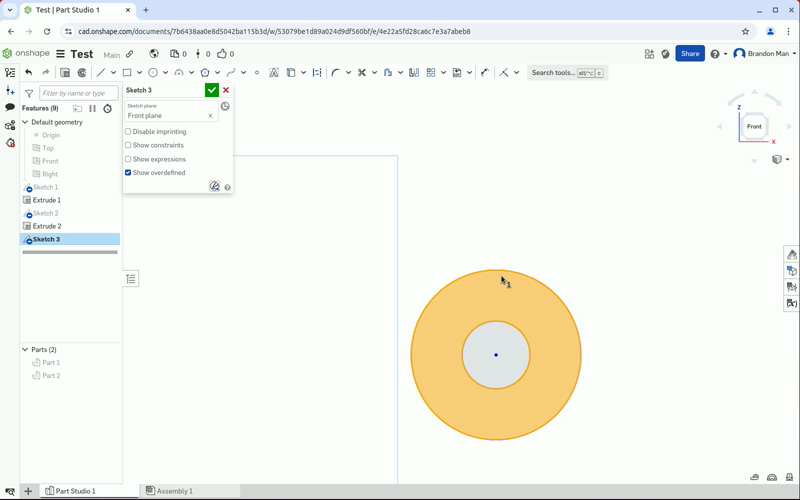
scroll(-6)
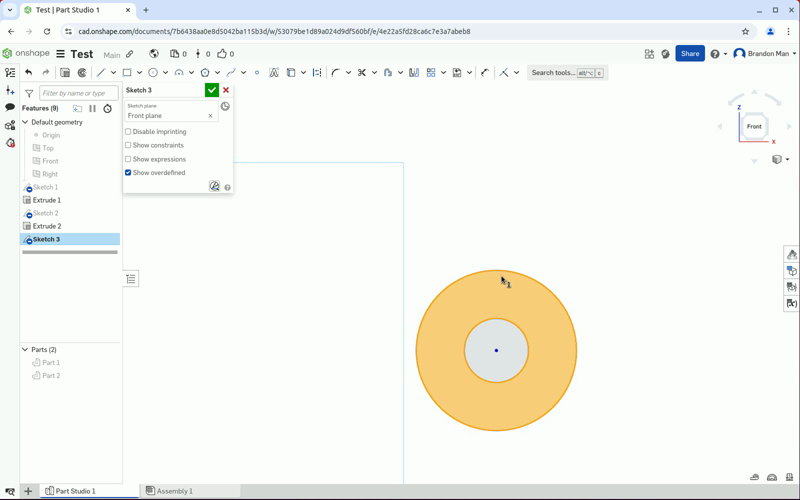
scroll(-6)
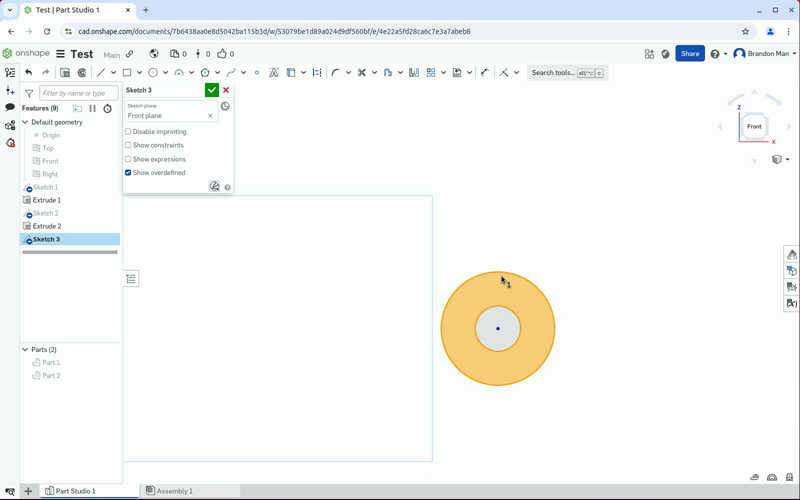
scroll(-6)
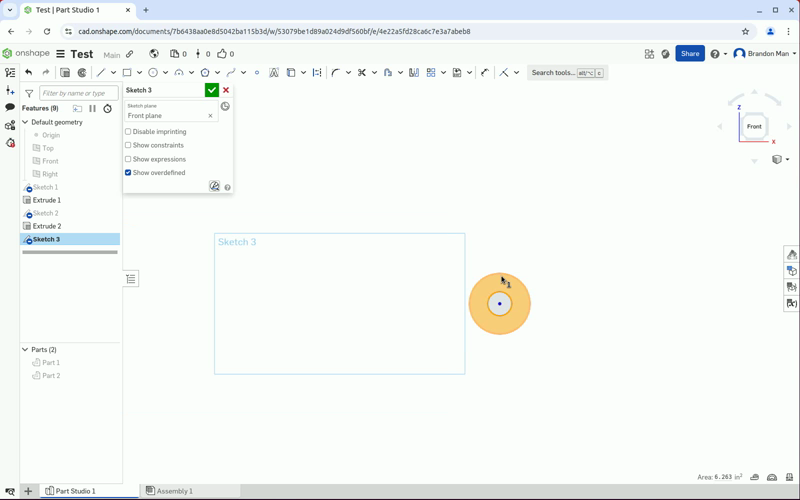
scroll(-6)
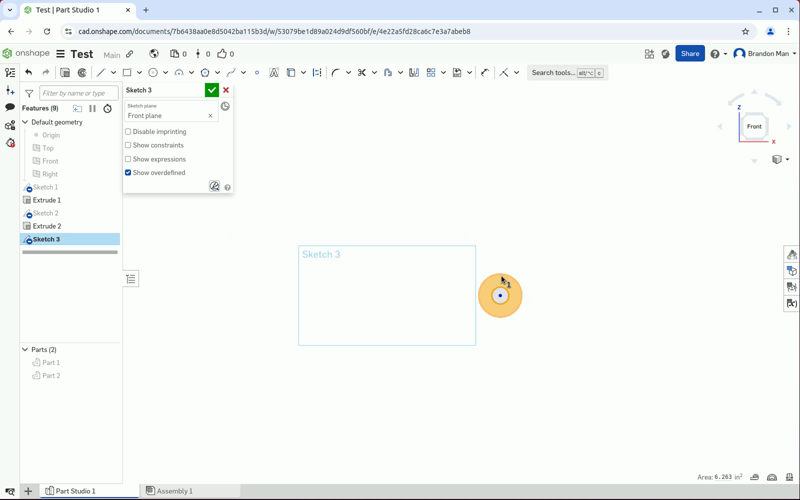
scroll(-6)
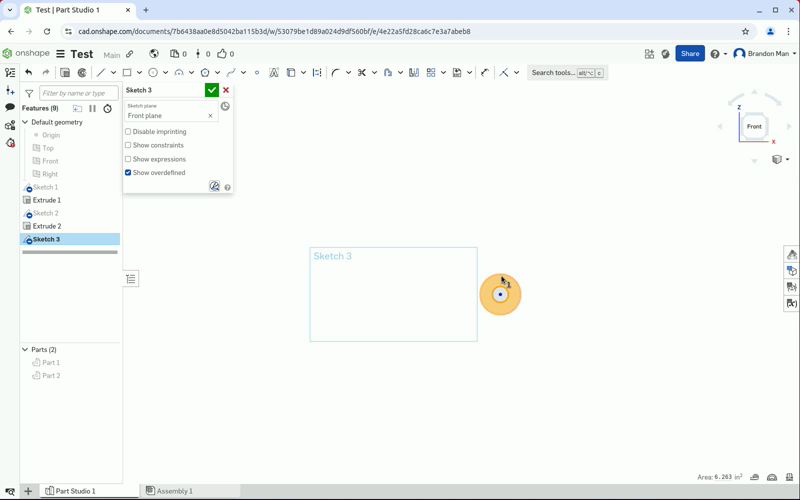
scroll(-6)
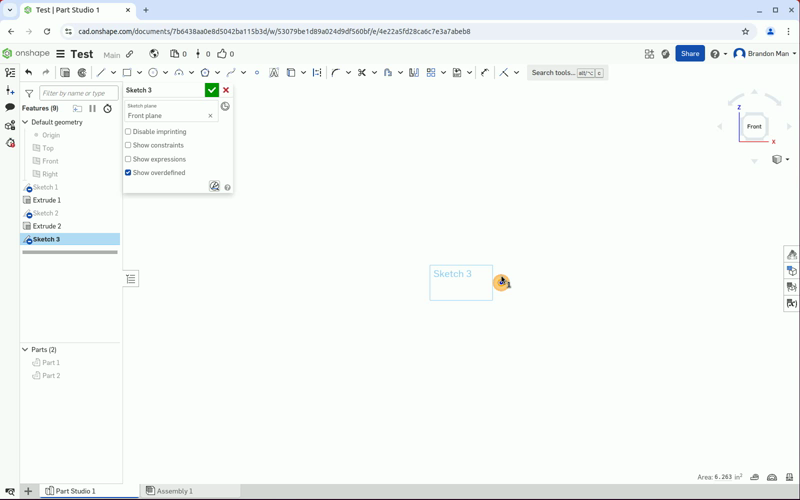
mouse_move(73, 352)
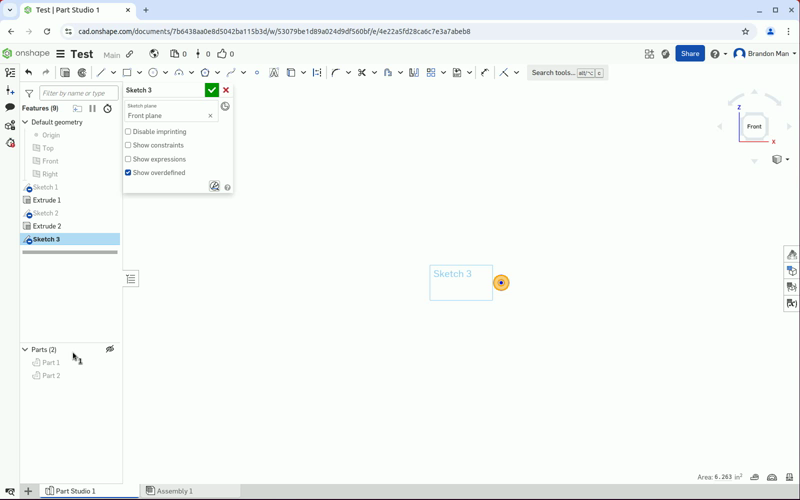
key(shift+y)
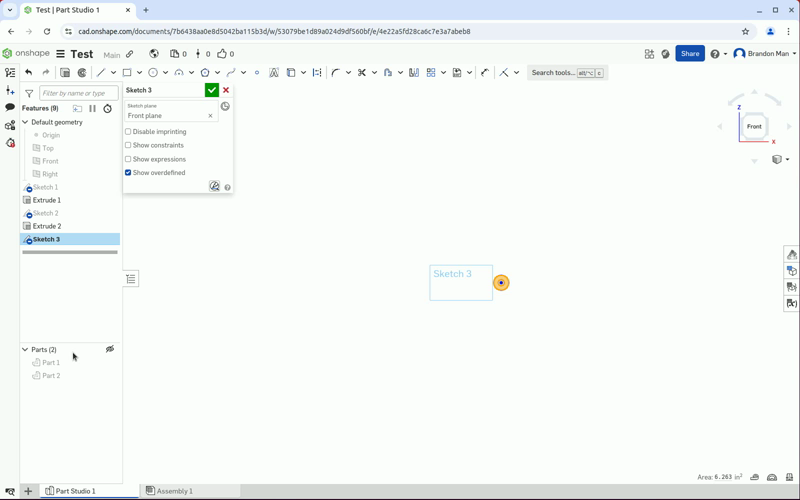
key(shift+e)
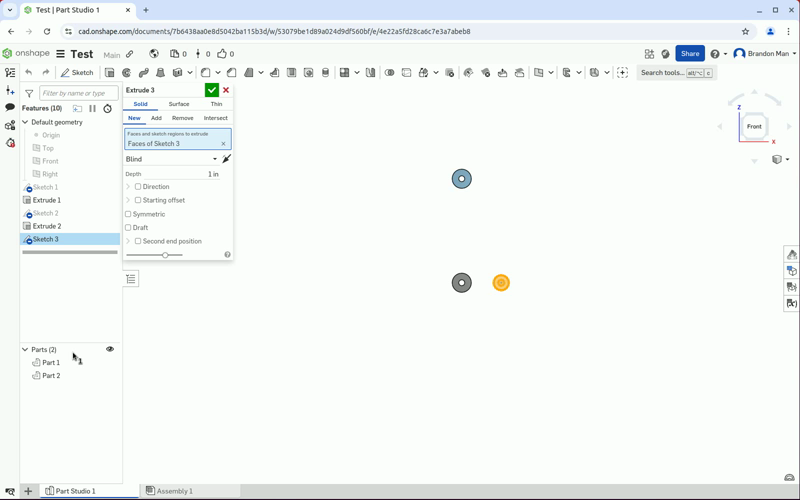
mouse_move(143, 106)
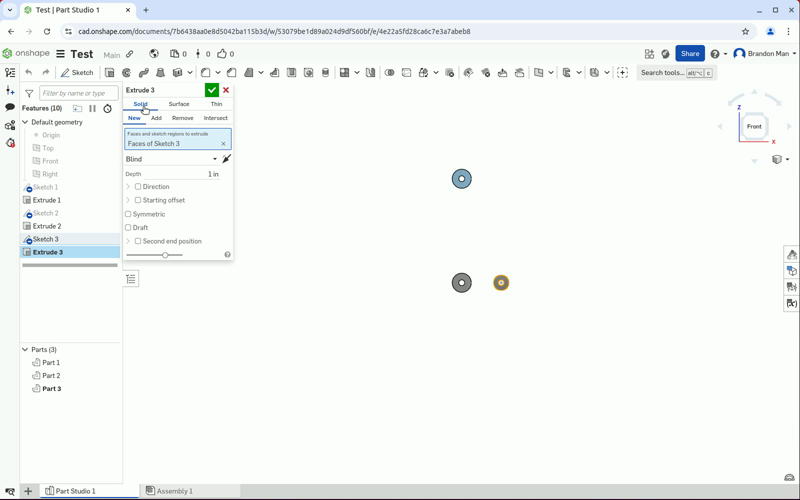
click(143, 106)
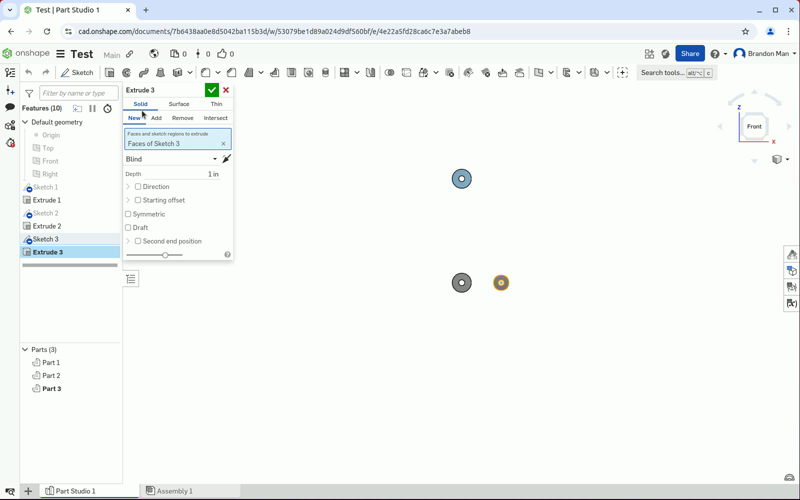
mouse_move(137, 120)
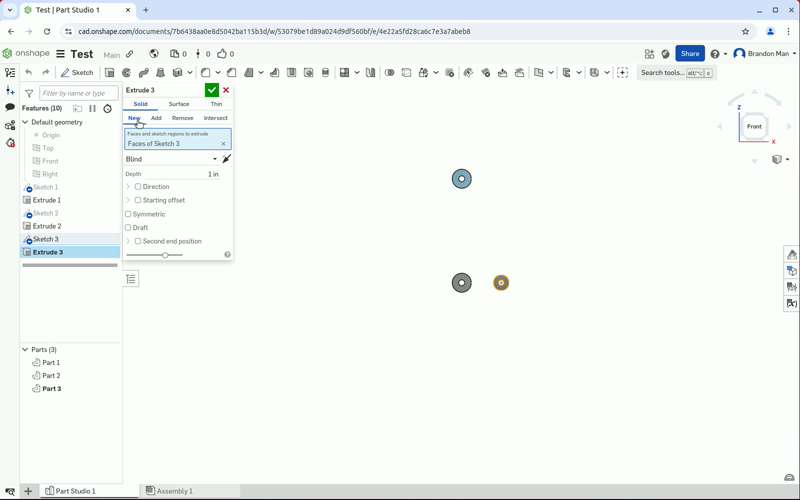
click(137, 120)
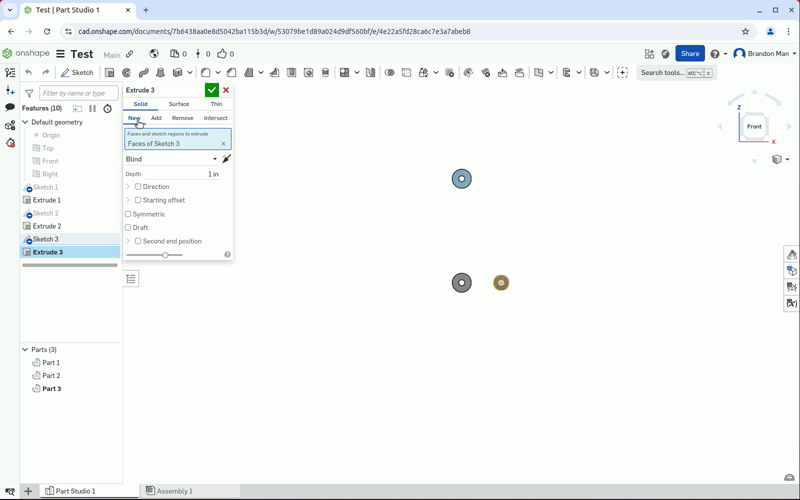
key(tab, 4)
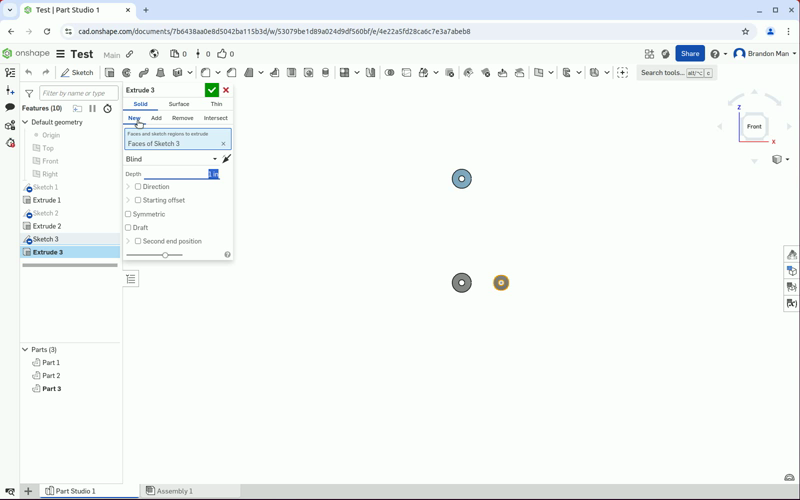
text(0.481)
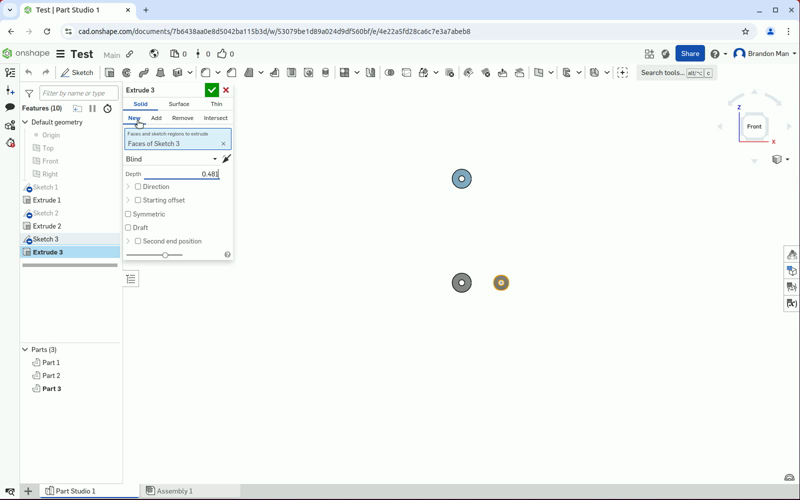
key(enter)
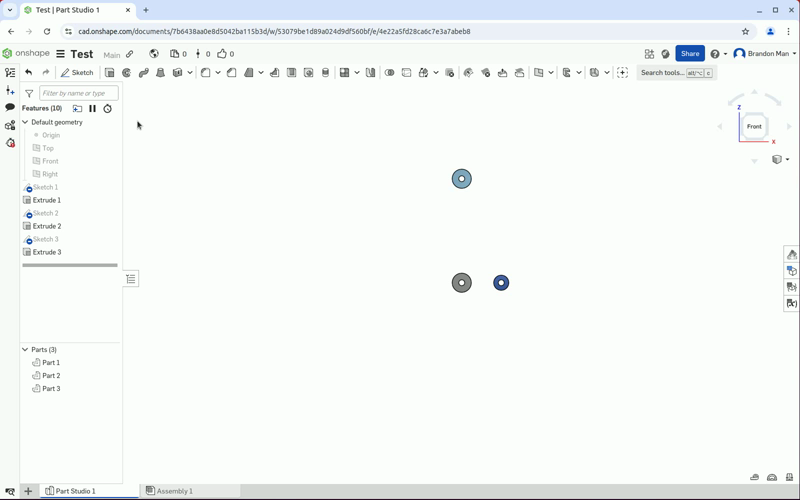
key(shift+h)
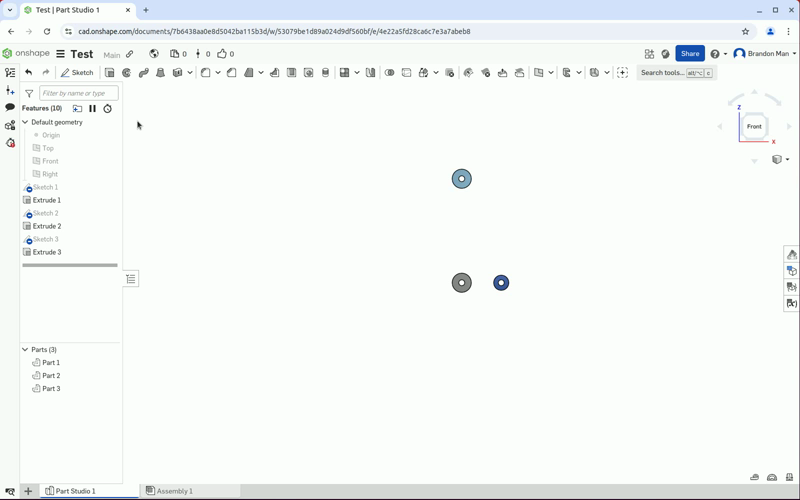
key(shift+h)
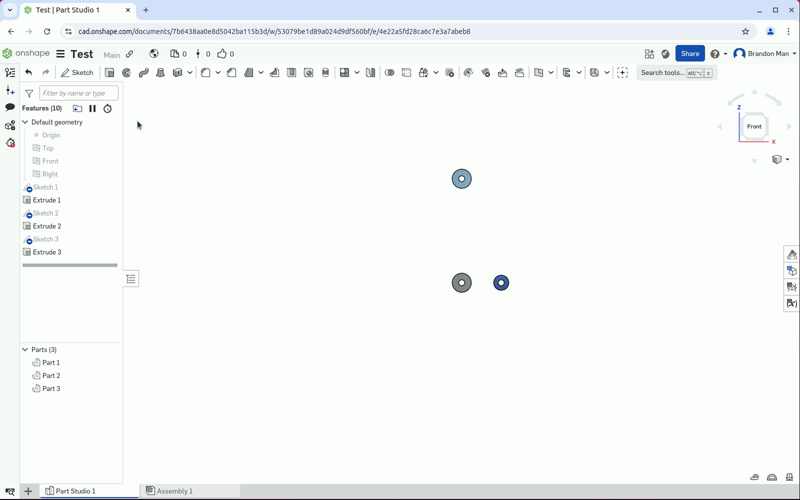
mouse_move(73, 189)
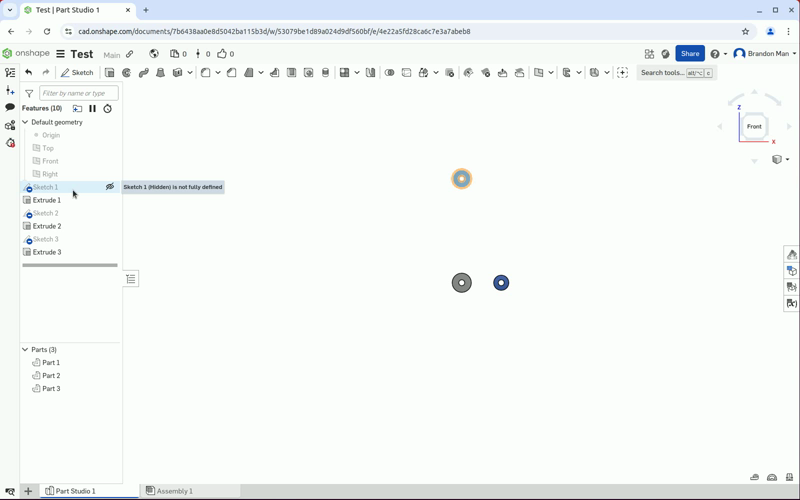
click(73, 189)
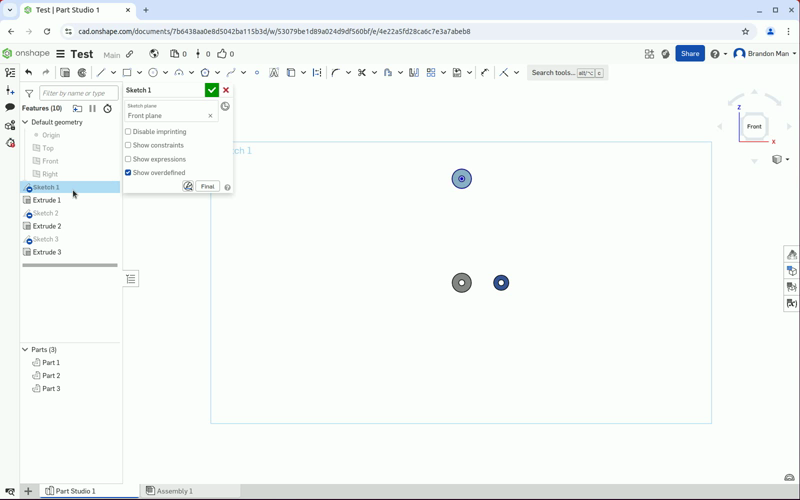
mouse_move(229, 92)
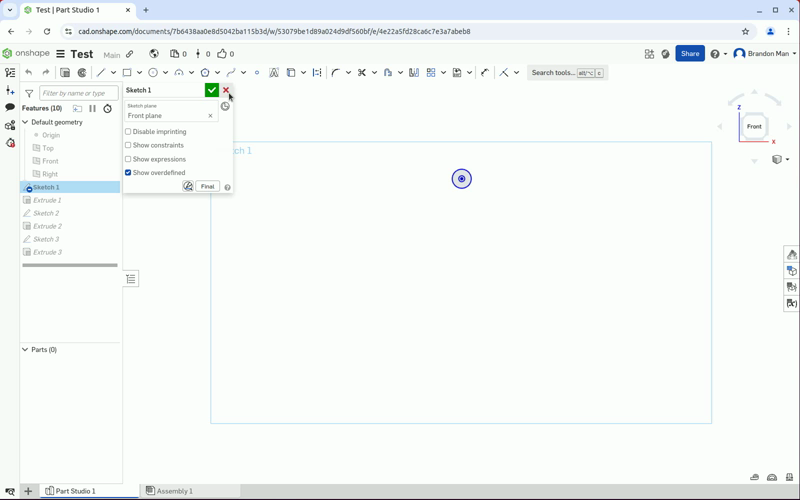
click(229, 92)
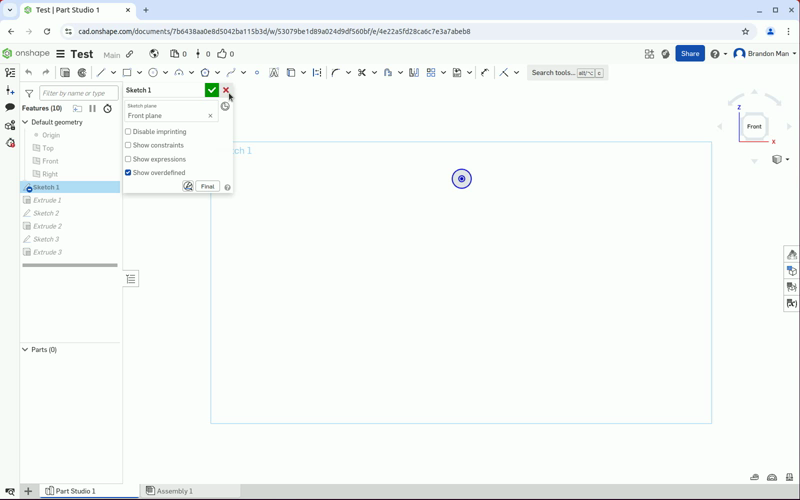
key(shift+s)
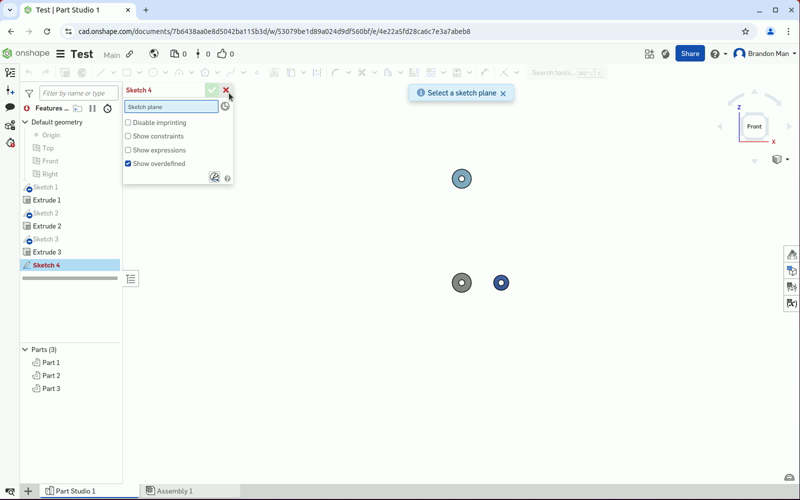
mouse_move(73, 163)
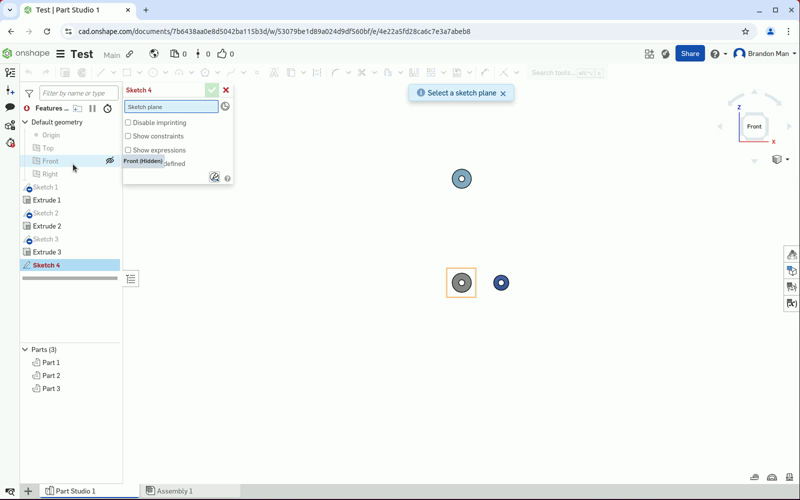
click(73, 163)
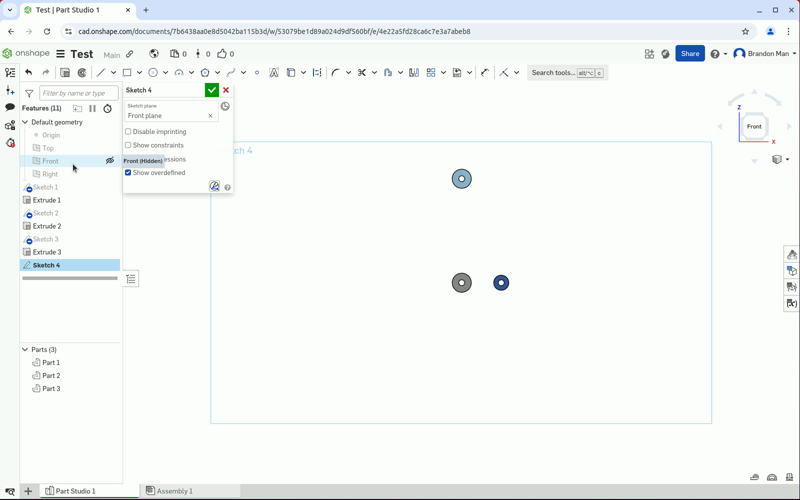
mouse_move(73, 352)
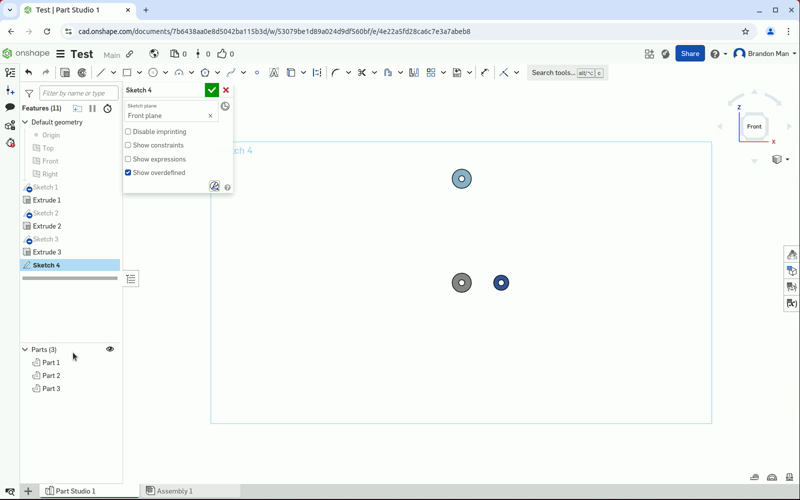
key(y)
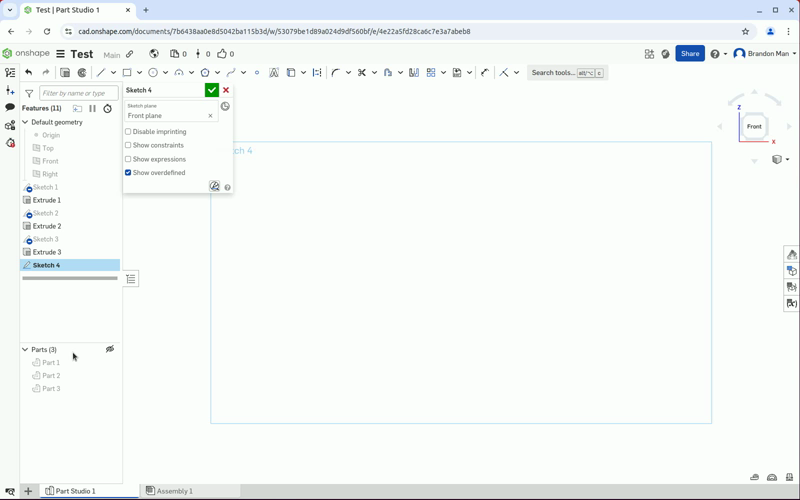
key(a)
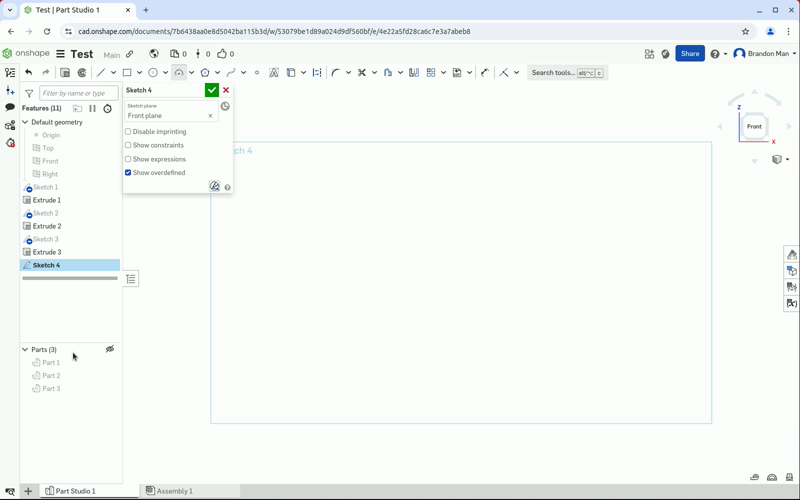
key_down(shift)
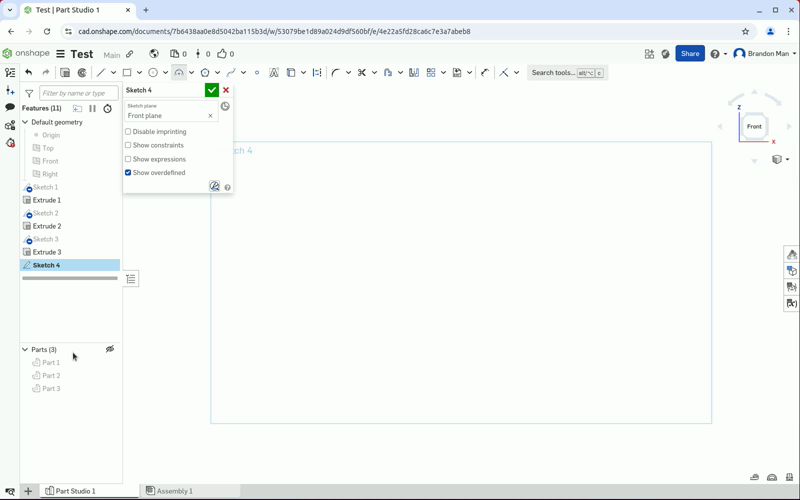
mouse_move(446, 223)
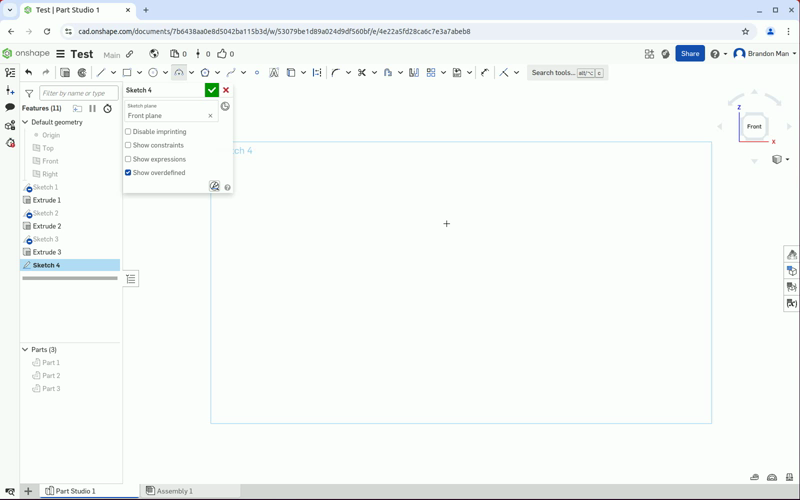
click(446, 223)
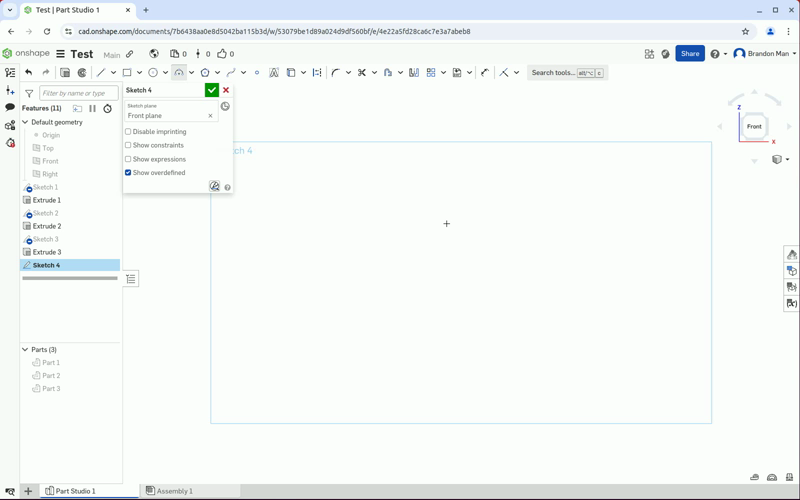
key_up(shift)
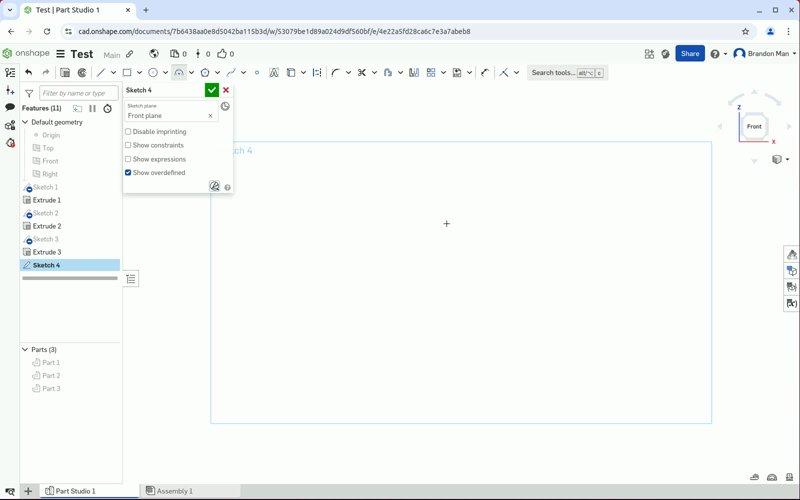
key_down(shift)
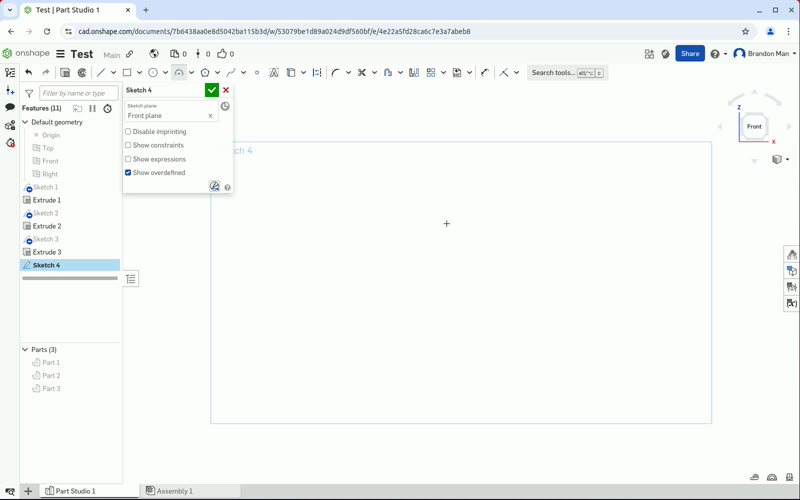
mouse_move(476, 223)
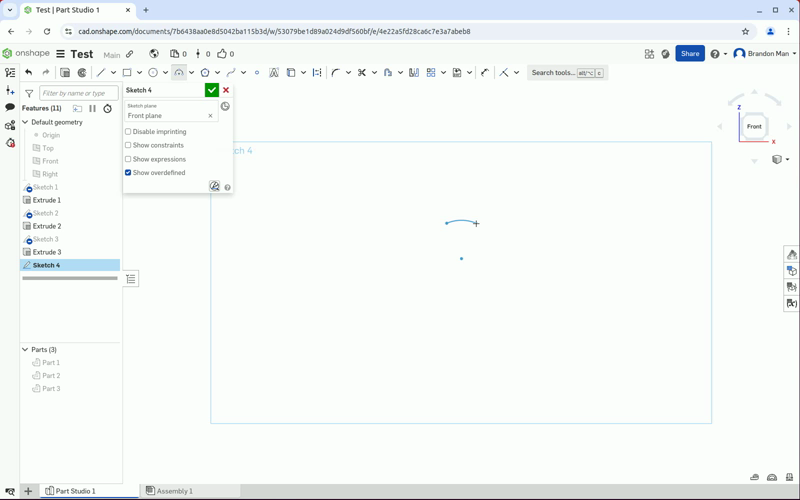
click(476, 223)
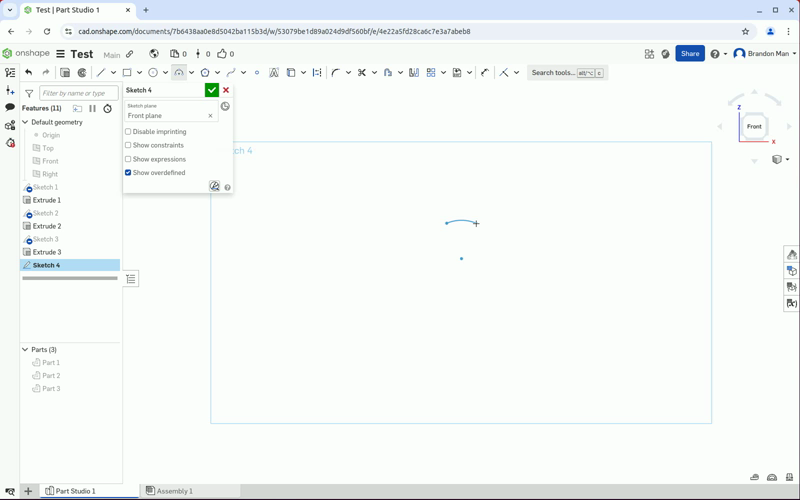
mouse_move(461, 210)
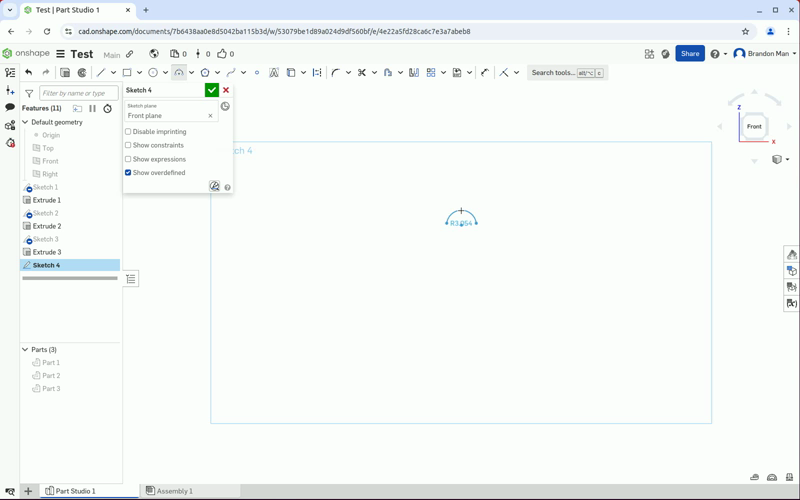
click(461, 210)
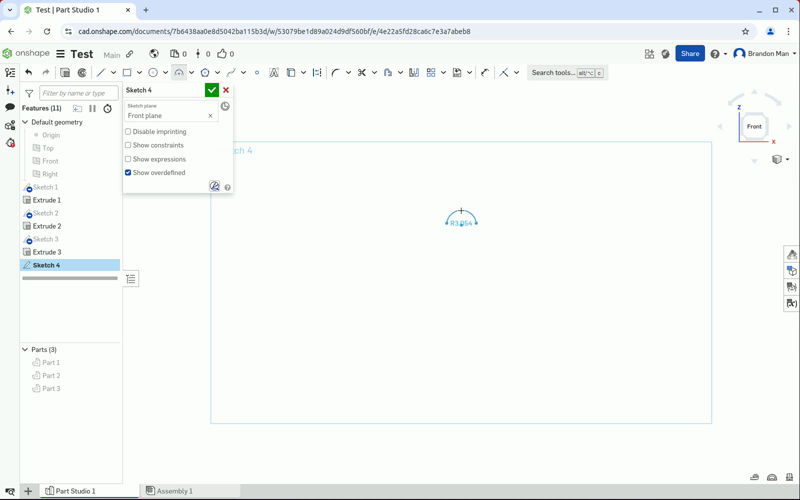
key_up(shift)
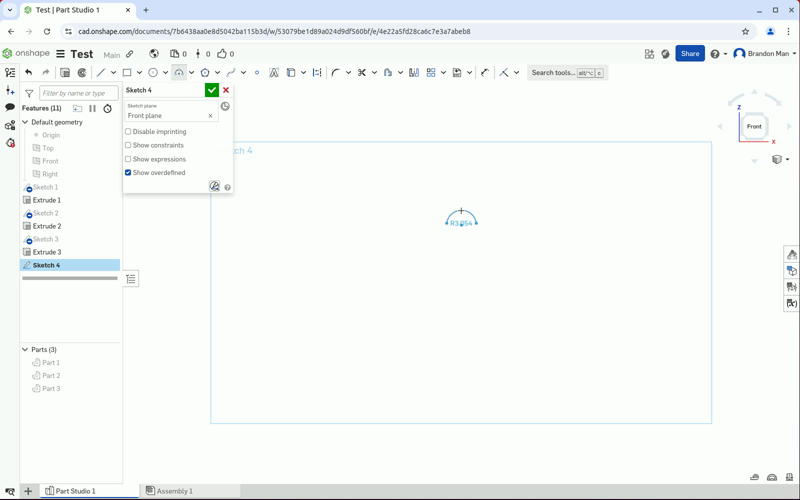
key(esc)
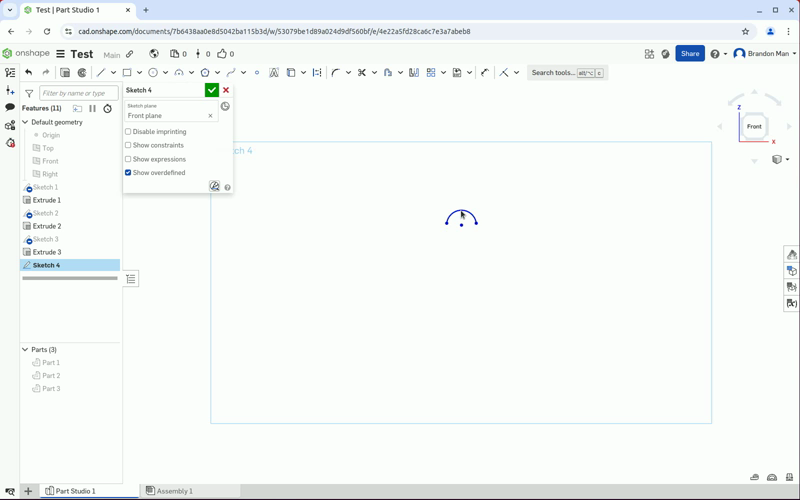
key(l)
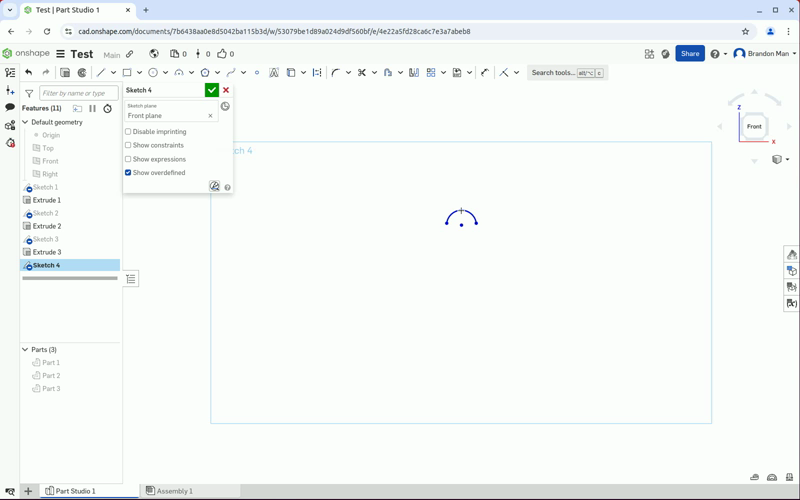
mouse_move(476, 223)
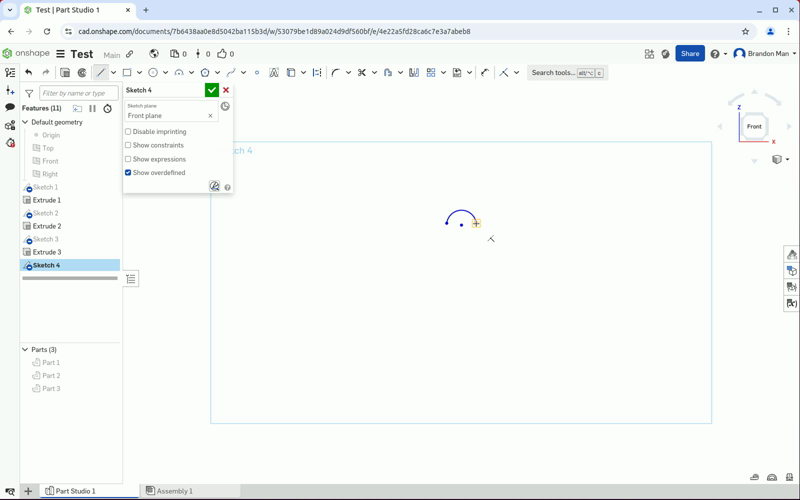
click(476, 223)
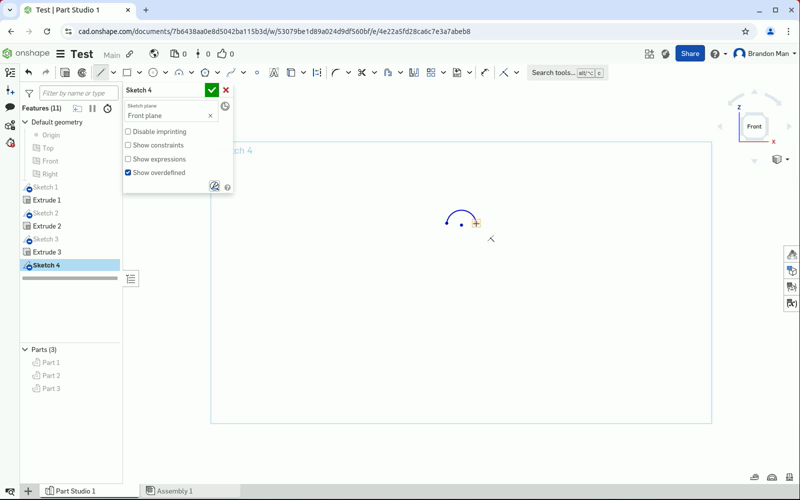
key_down(shift)
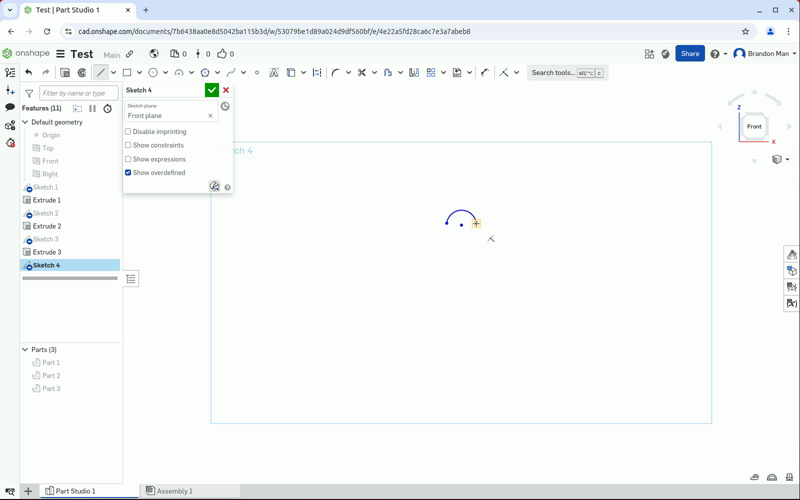
mouse_move(506, 223)
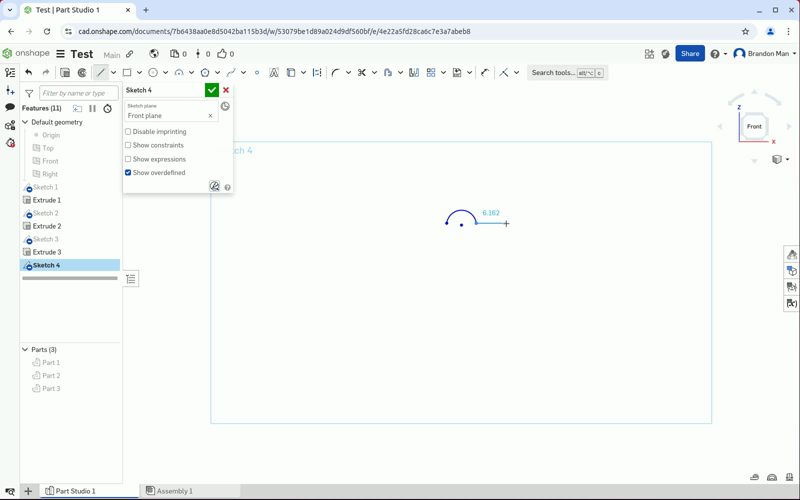
mouse_move(470, 176)
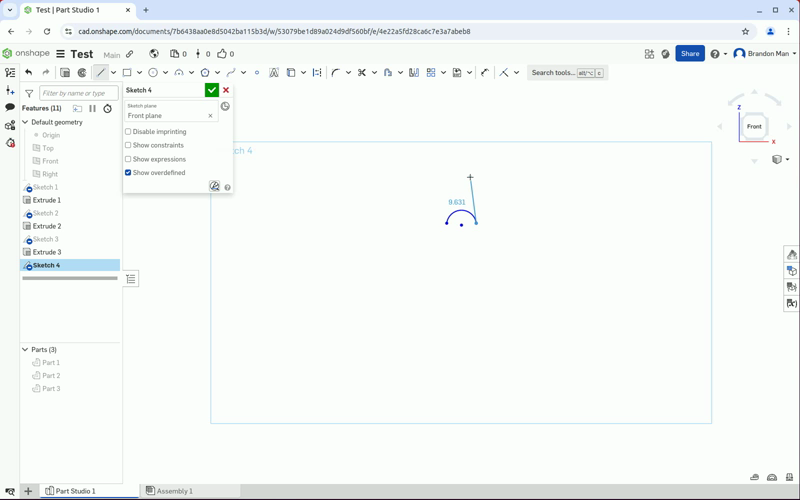
click(470, 176)
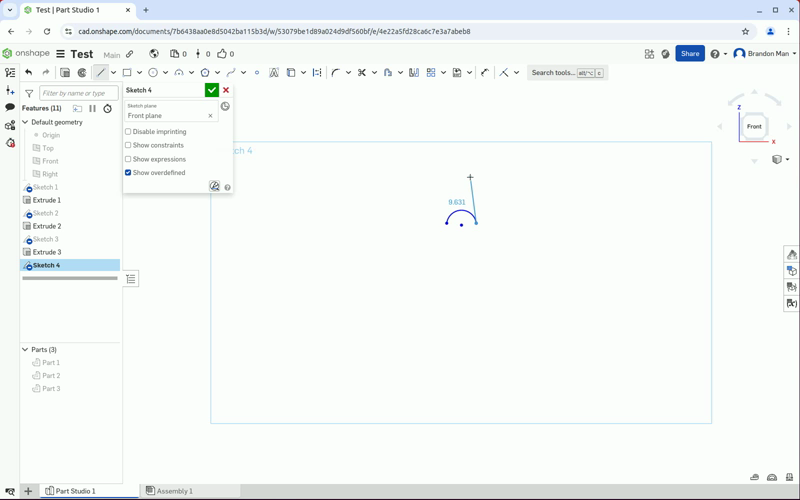
key_up(shift)
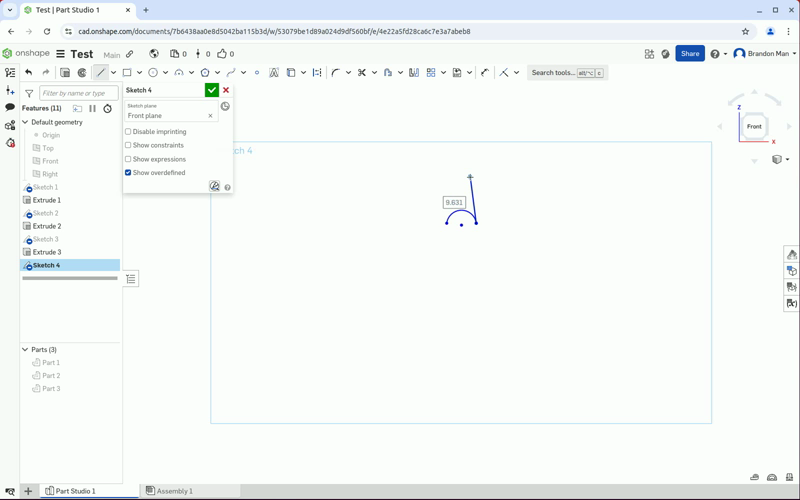
key(esc)
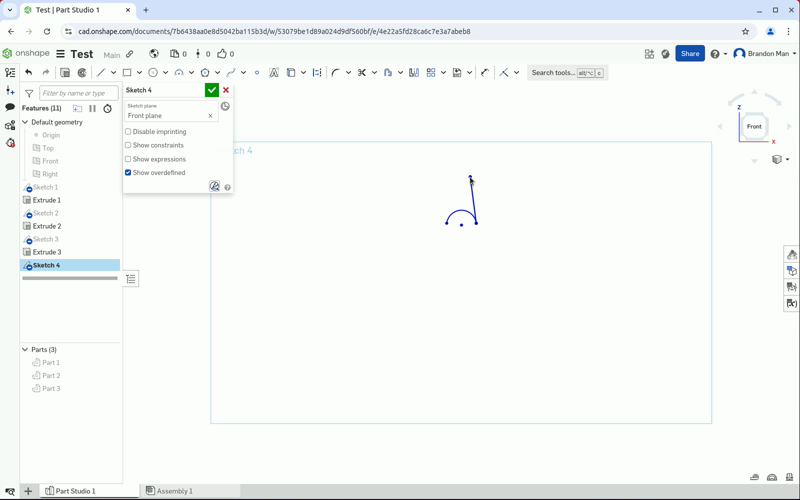
key(a)
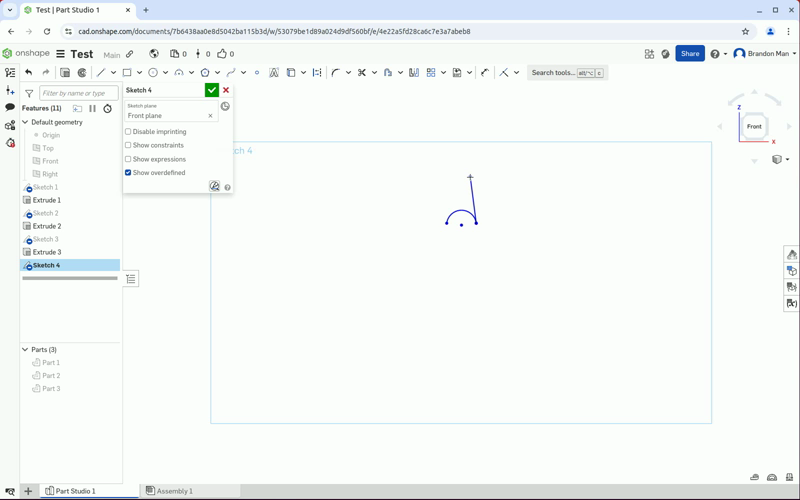
mouse_move(470, 176)
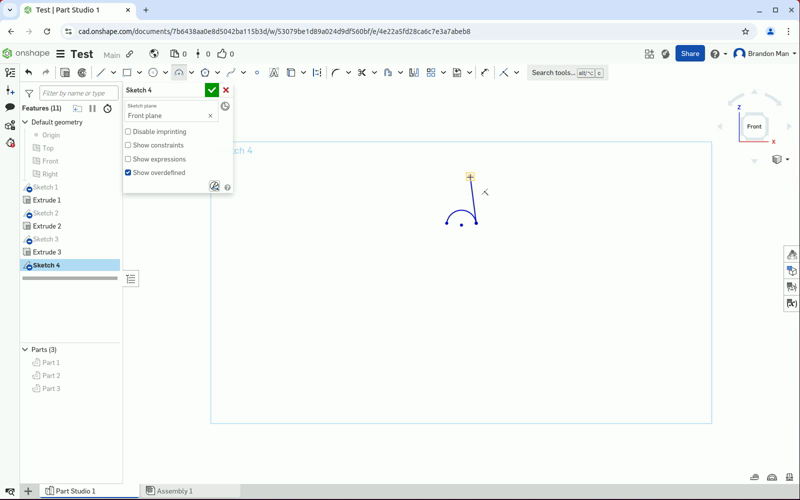
click(470, 176)
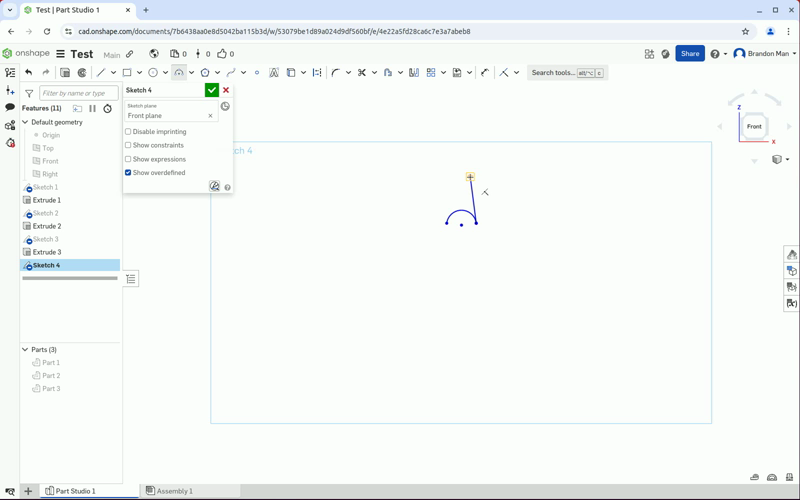
key_down(shift)
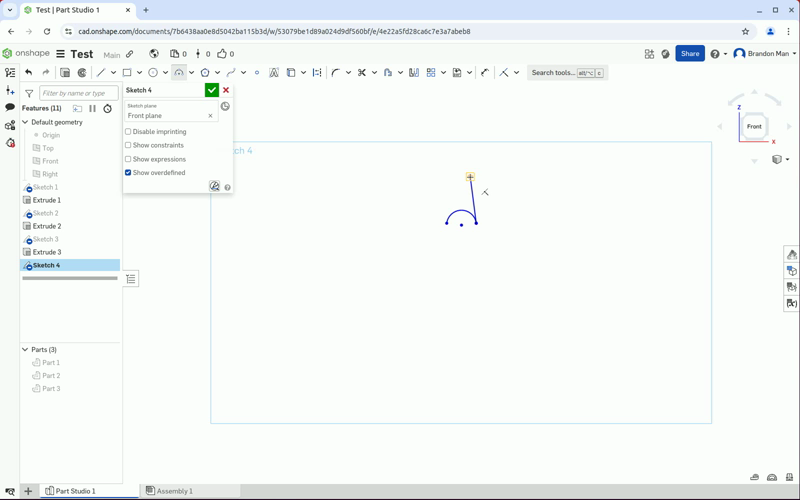
mouse_move(452, 176)
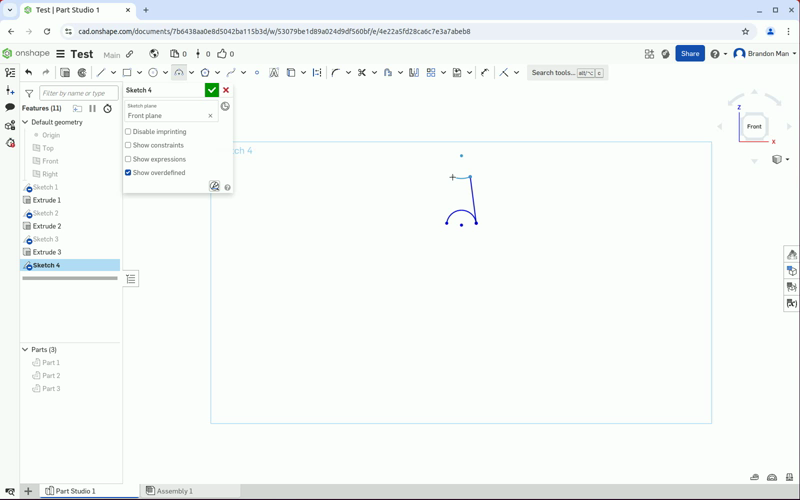
click(452, 176)
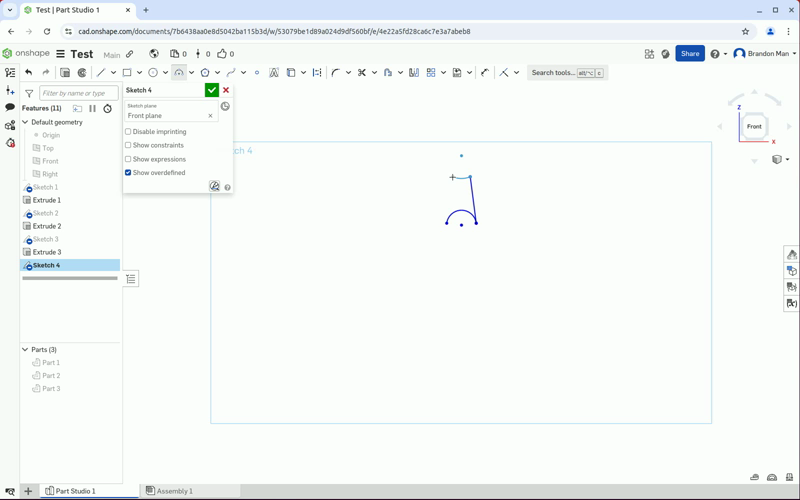
mouse_move(461, 186)
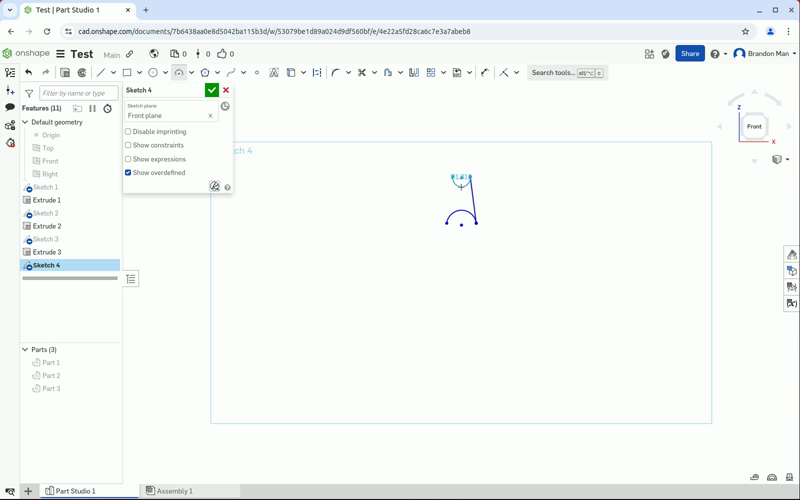
click(461, 186)
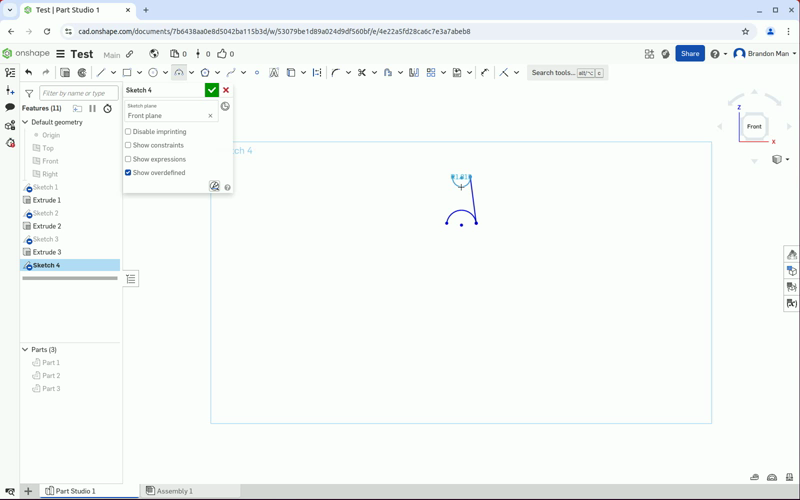
key_up(shift)
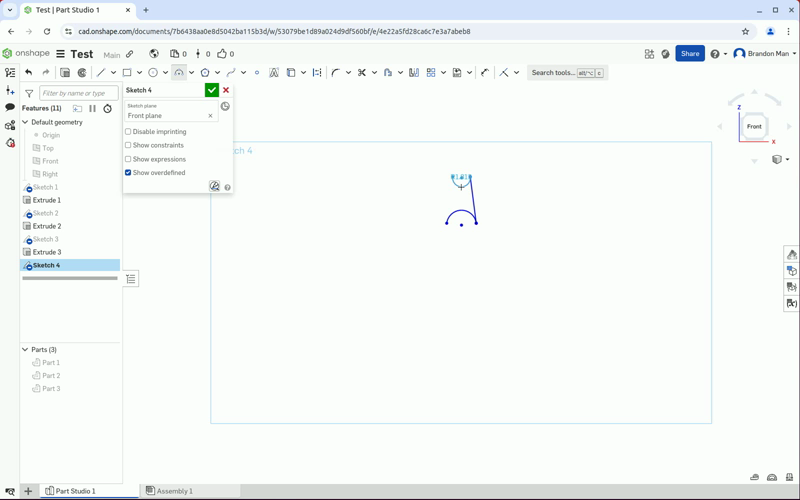
key(esc)
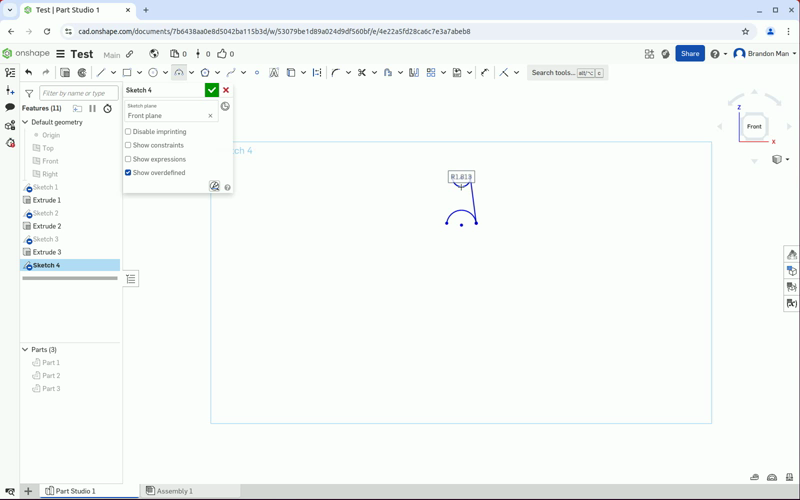
key(l)
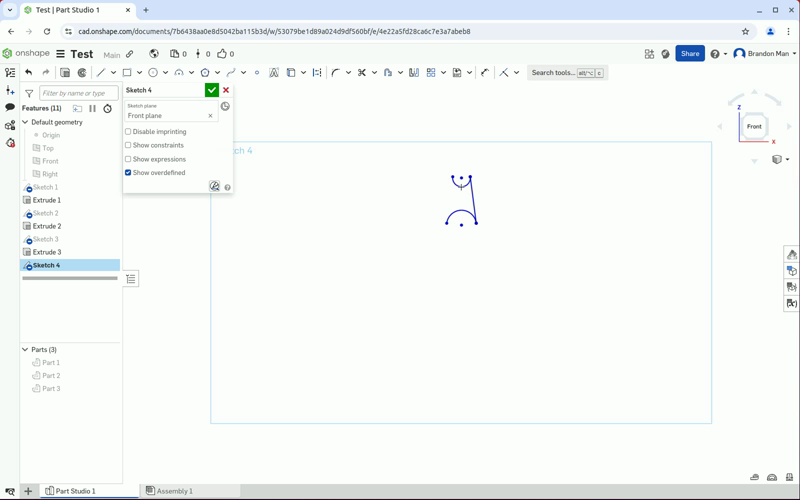
mouse_move(452, 176)
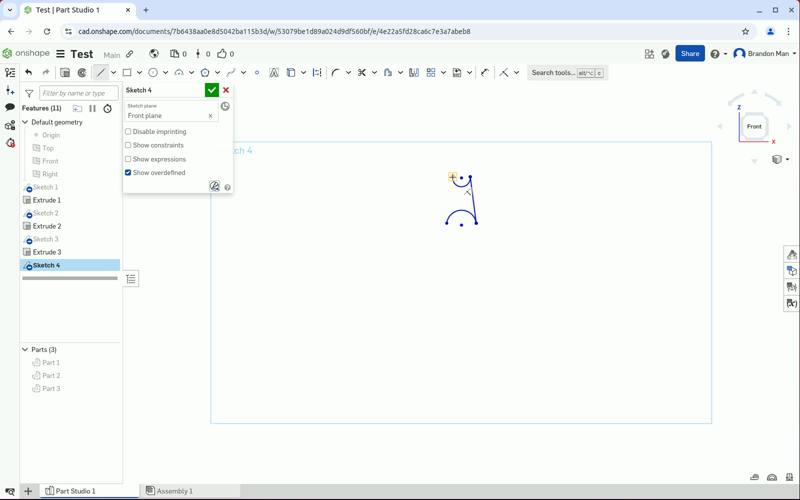
click(452, 176)
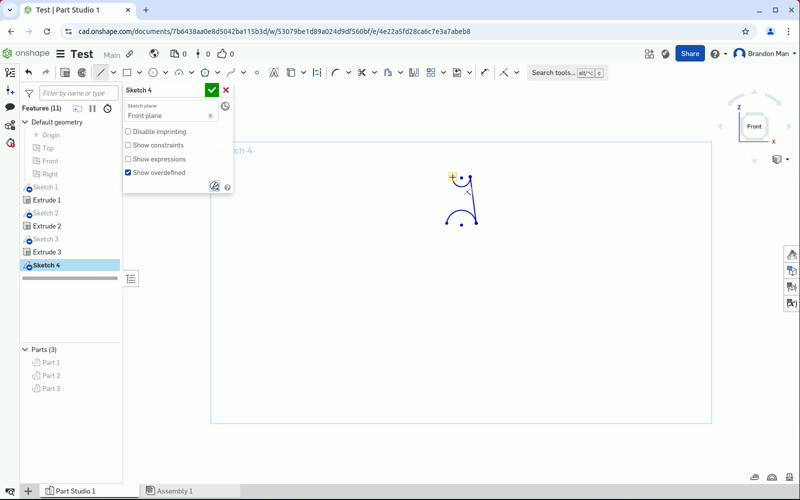
mouse_move(482, 176)
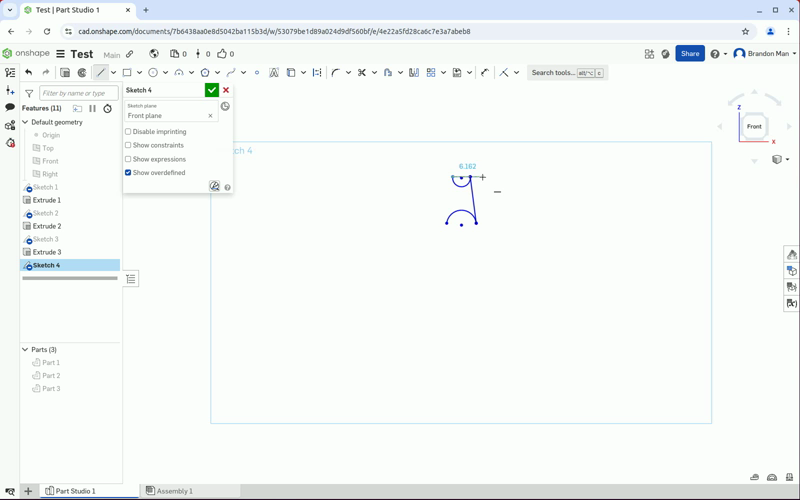
key_down(shift)
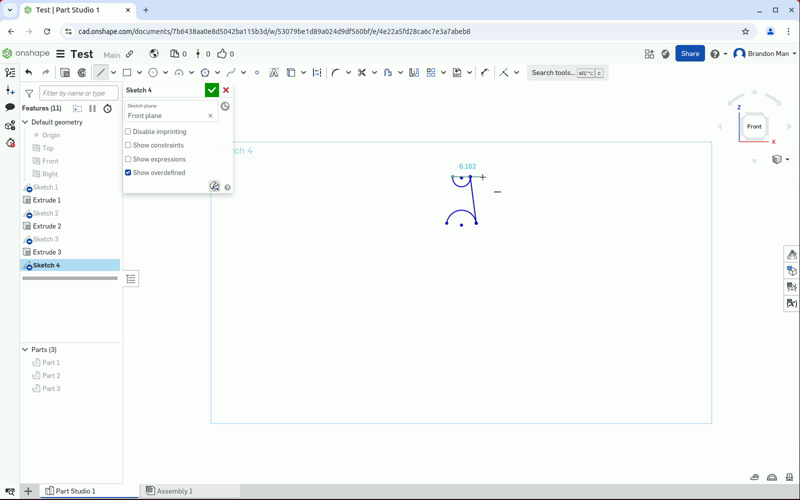
mouse_move(446, 223)
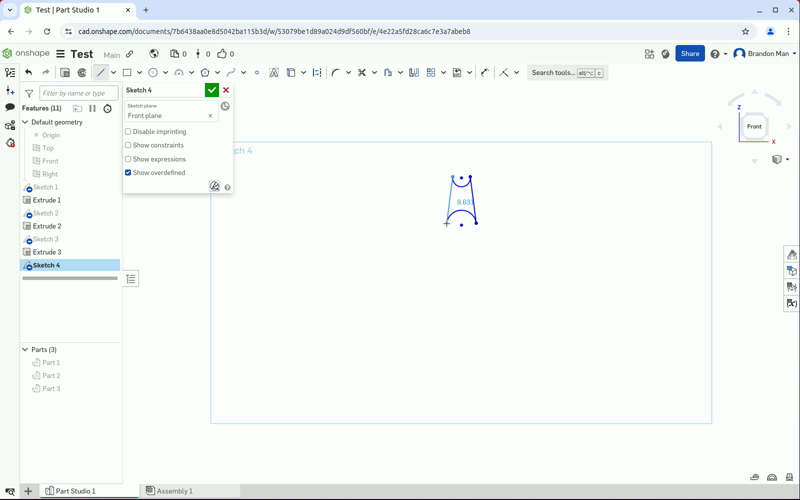
key_up(shift)
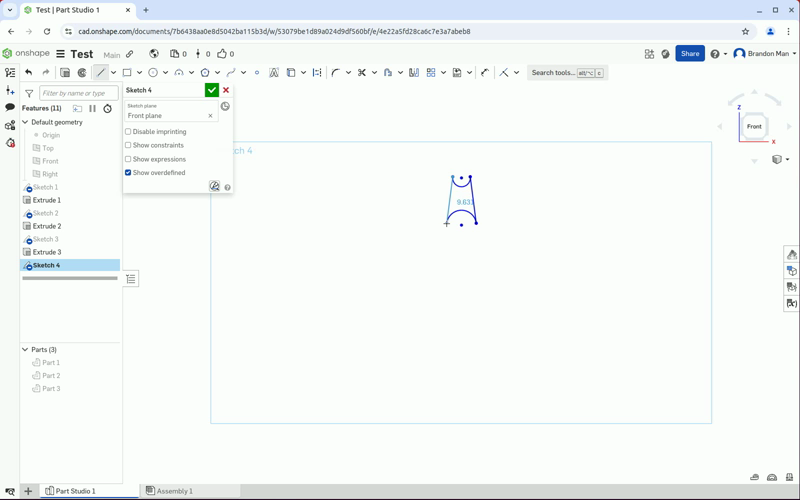
click(446, 223)
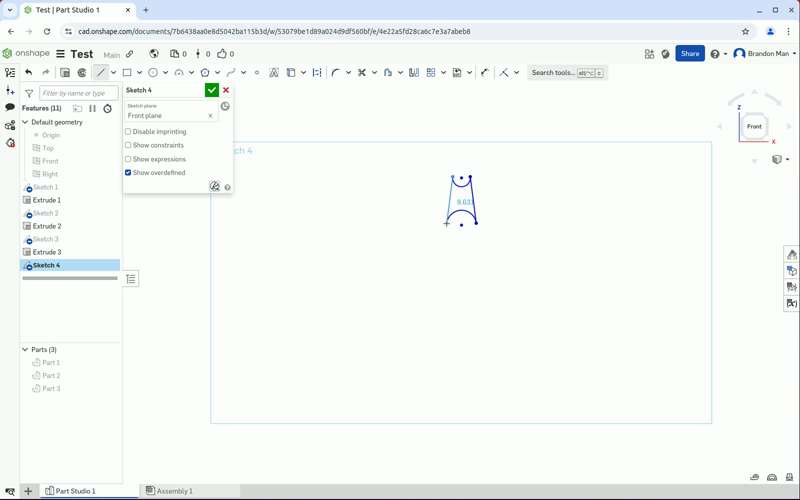
key(esc)
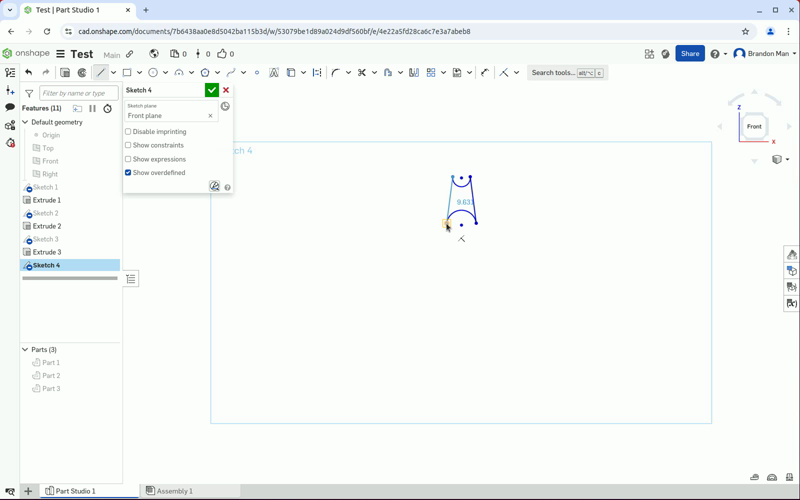
key(c)
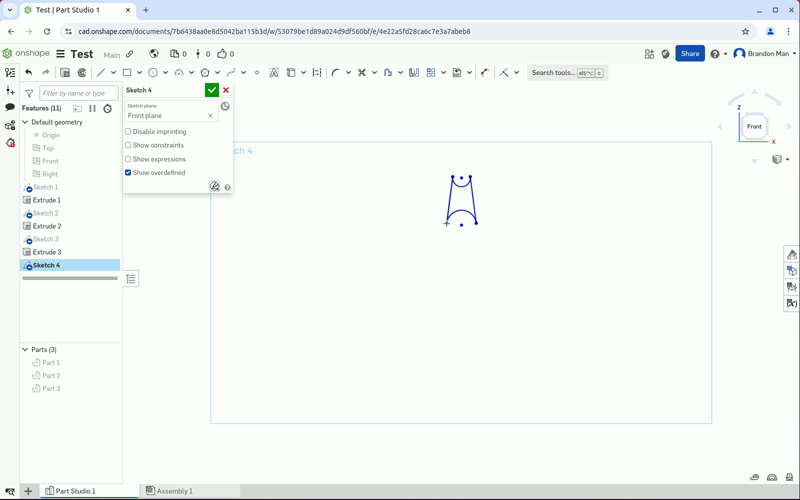
key_down(shift)
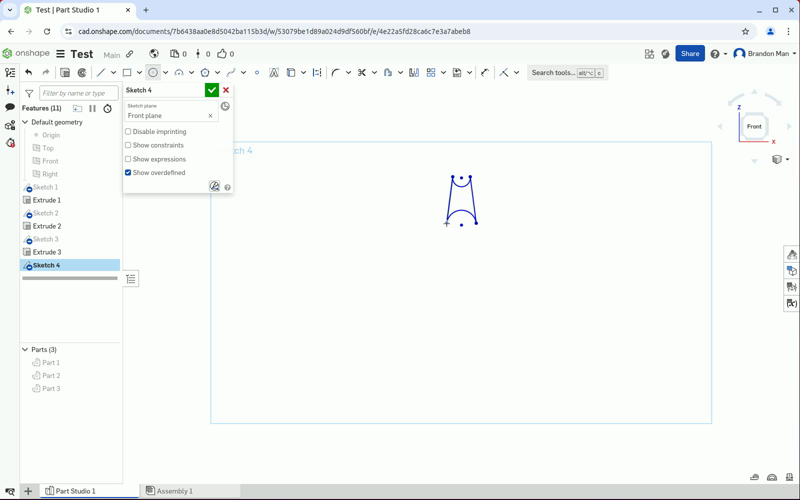
mouse_move(458, 191)
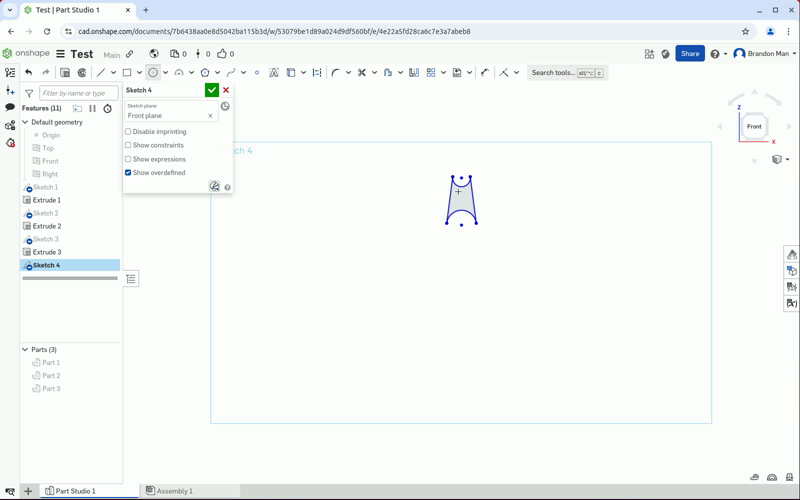
click(458, 191)
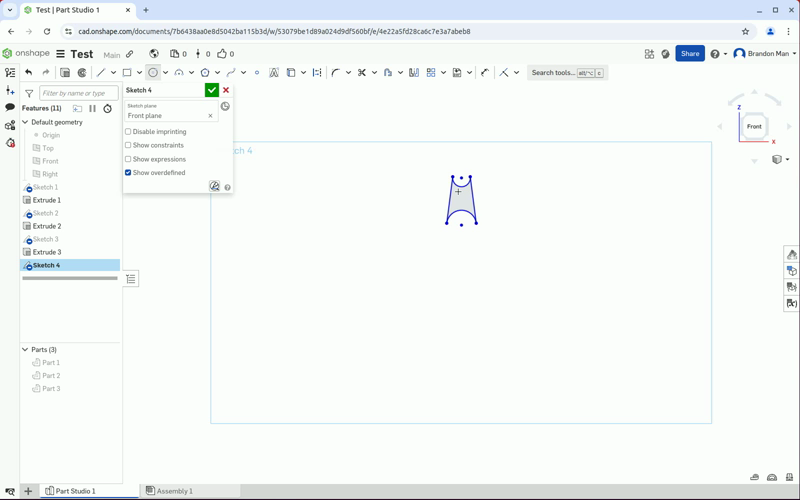
key_up(shift)
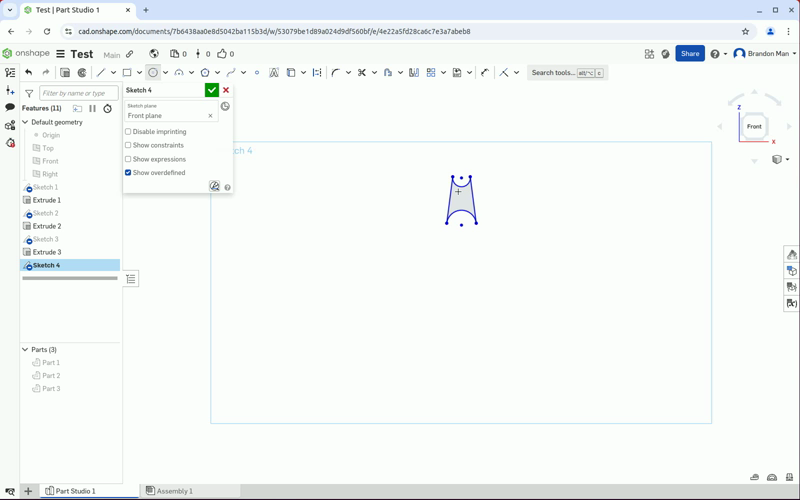
mouse_move(461, 191)
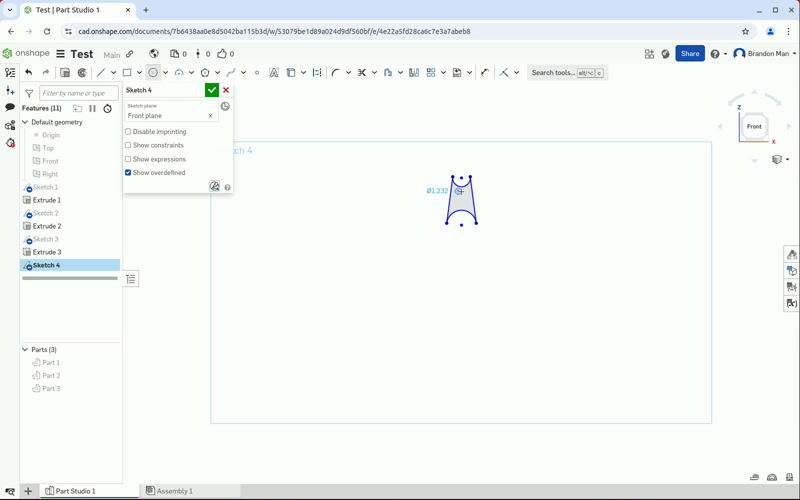
scroll(6)
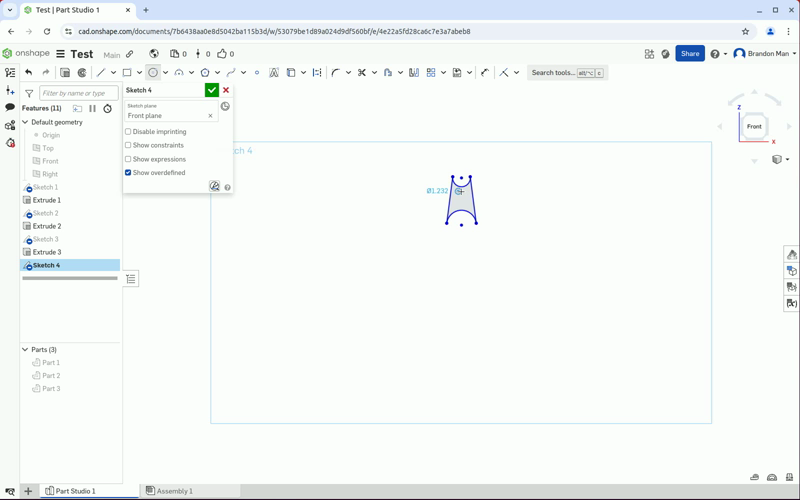
scroll(6)
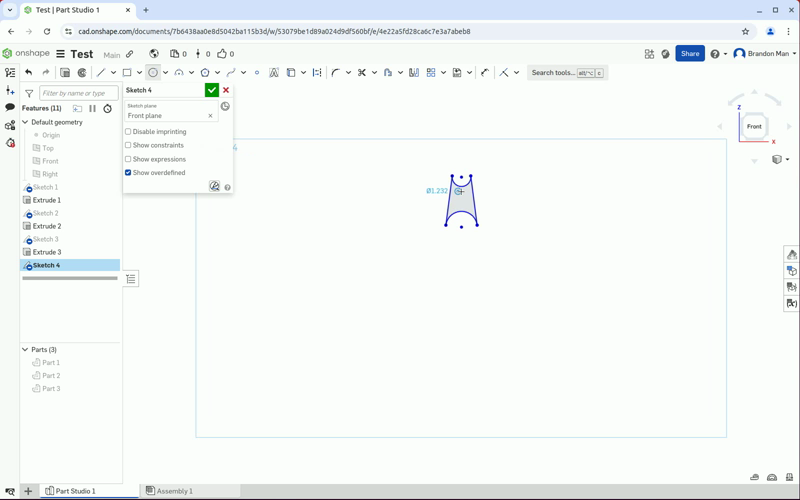
scroll(6)
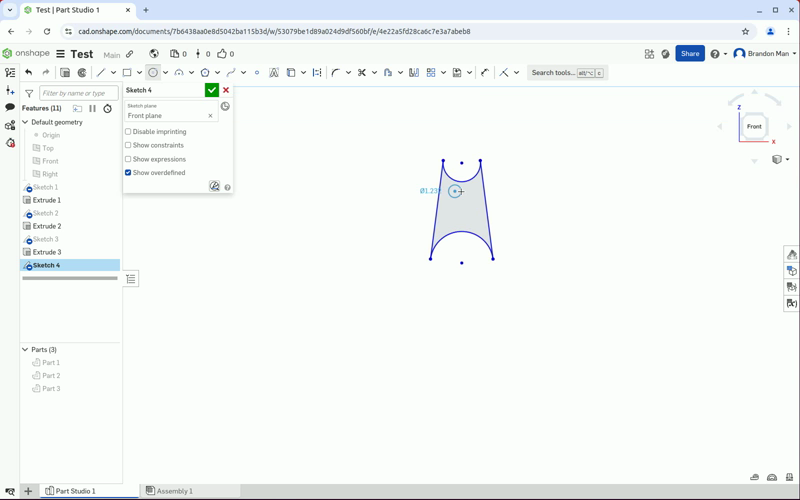
scroll(6)
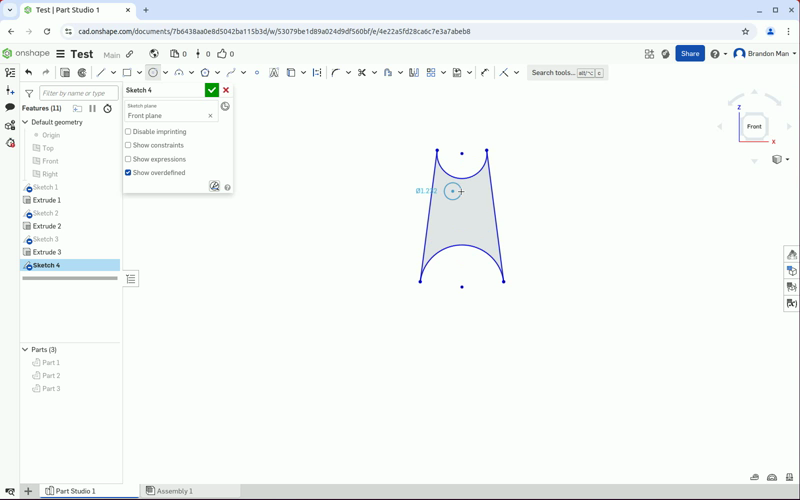
scroll(6)
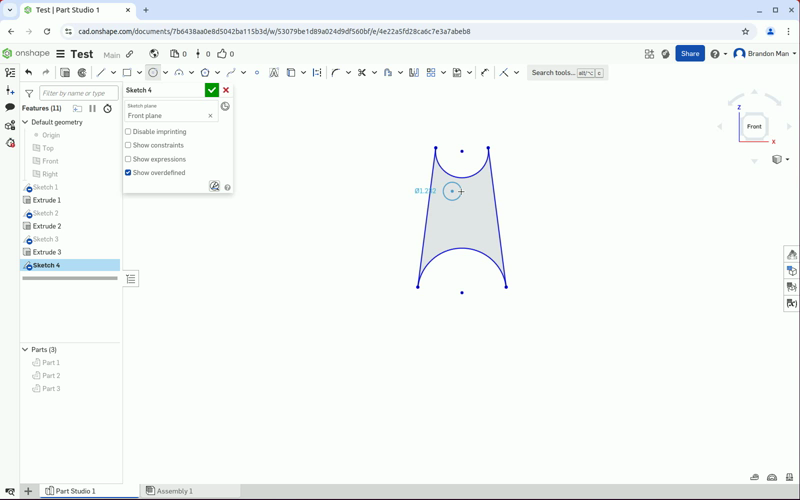
scroll(6)
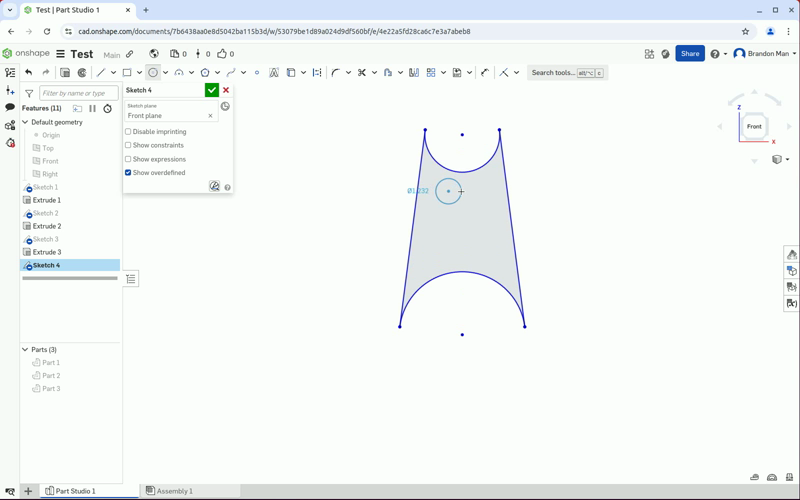
scroll(6)
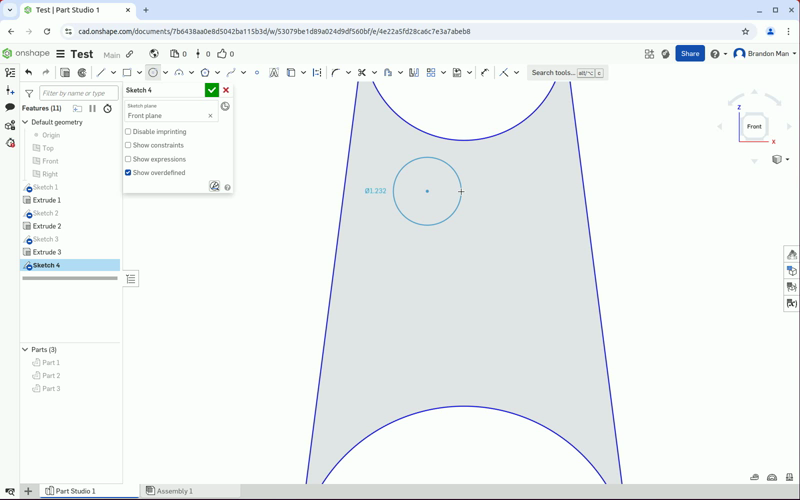
click(461, 191)
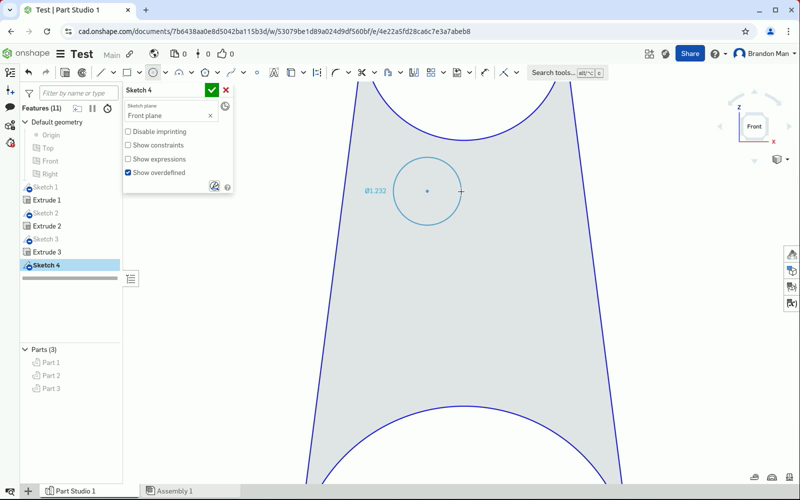
scroll(-6)
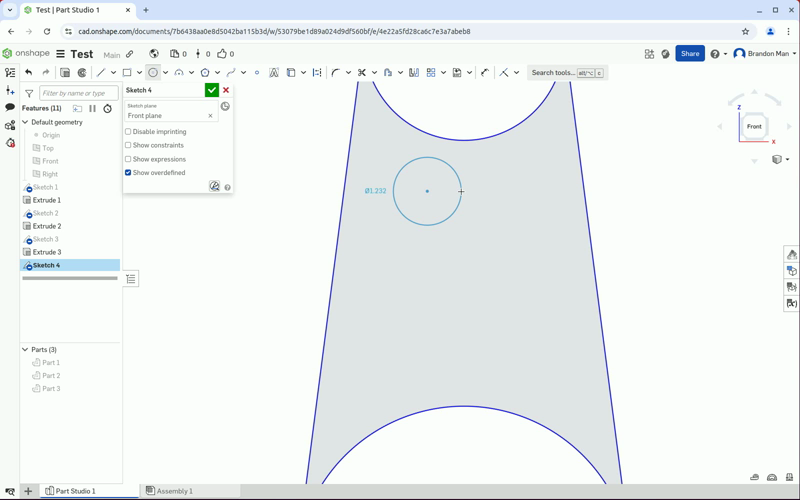
scroll(-6)
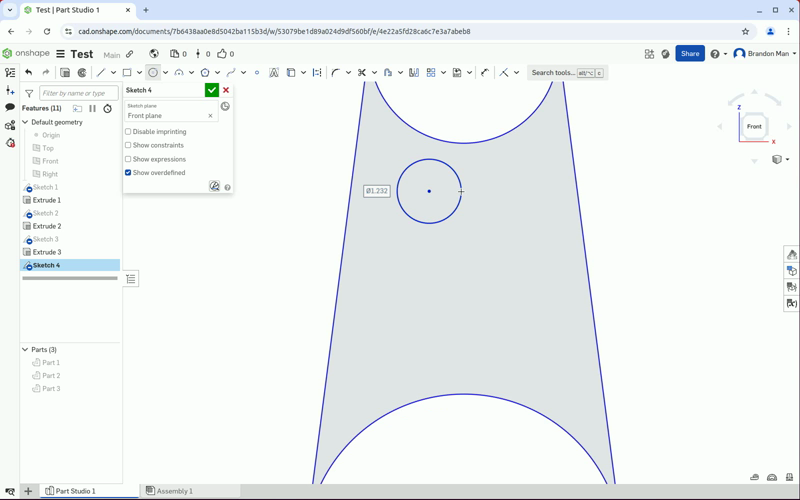
scroll(-6)
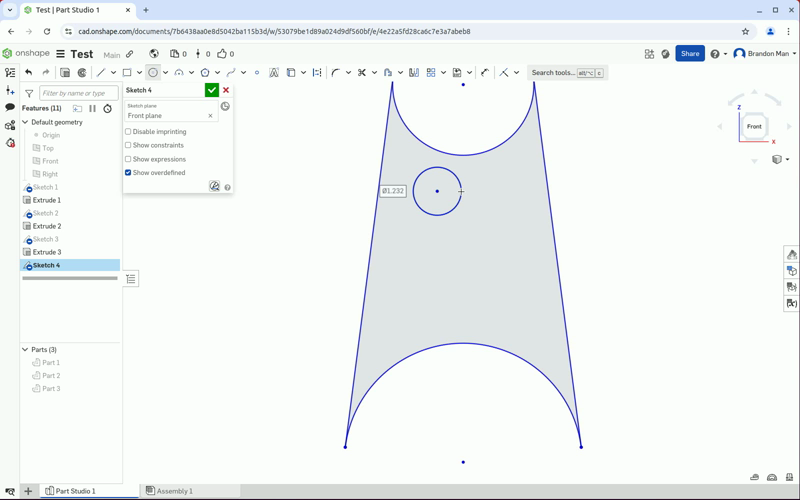
scroll(-6)
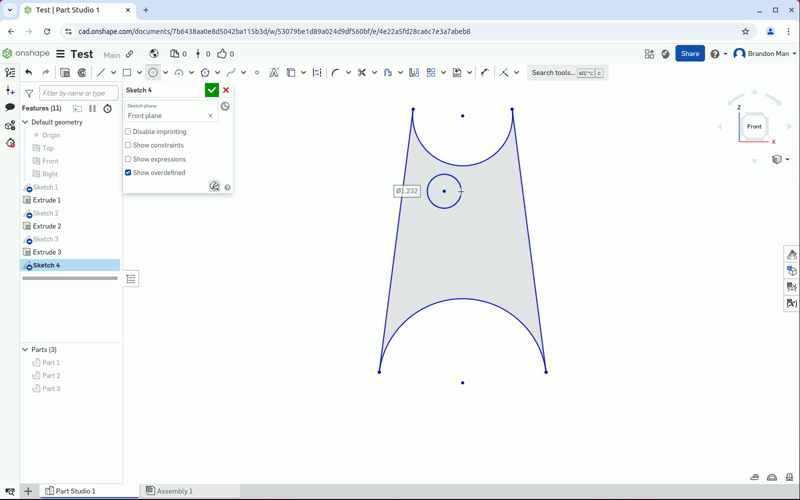
scroll(-6)
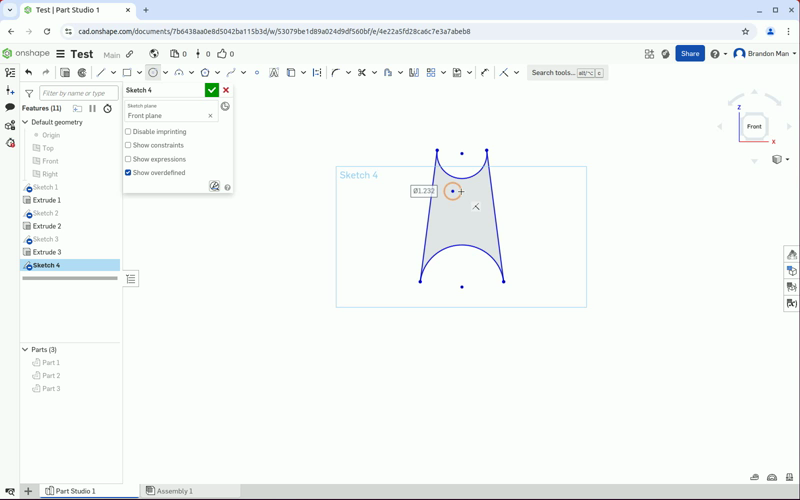
scroll(-6)
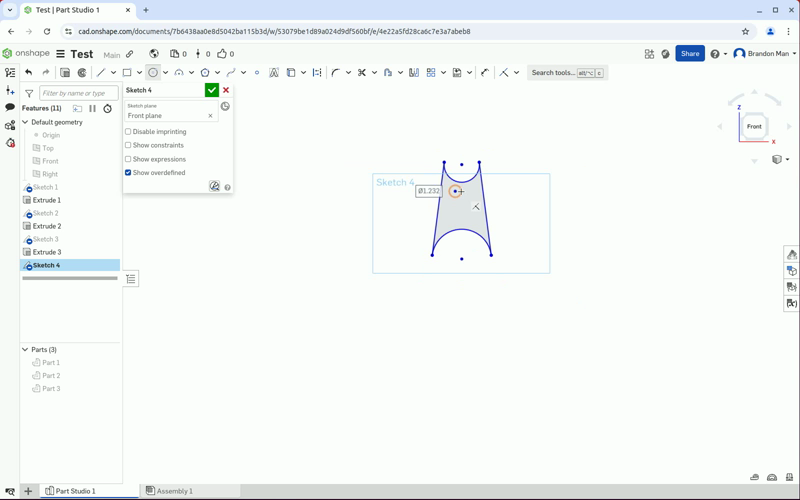
scroll(-6)
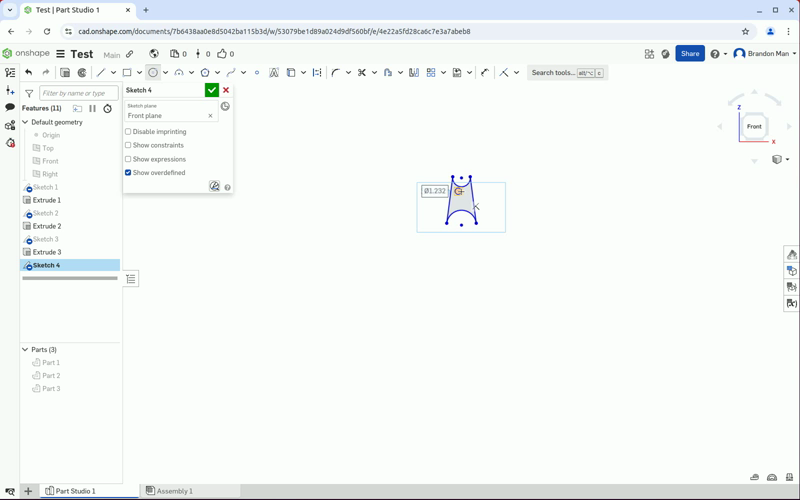
key(esc)
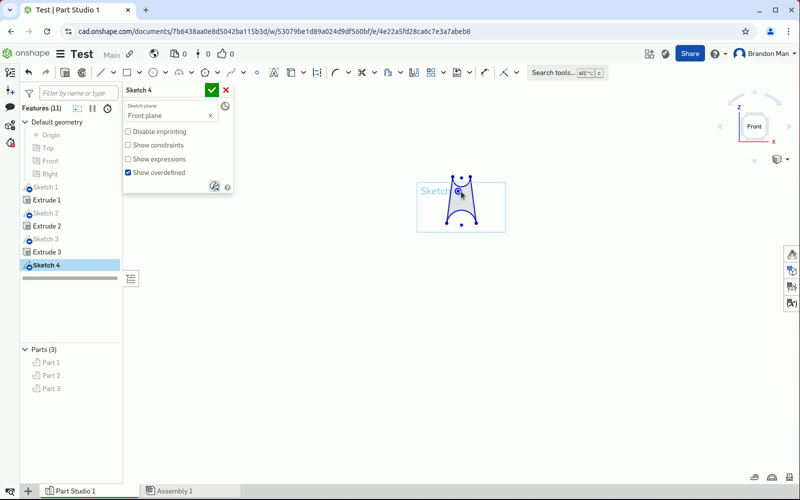
mouse_move(468, 202)
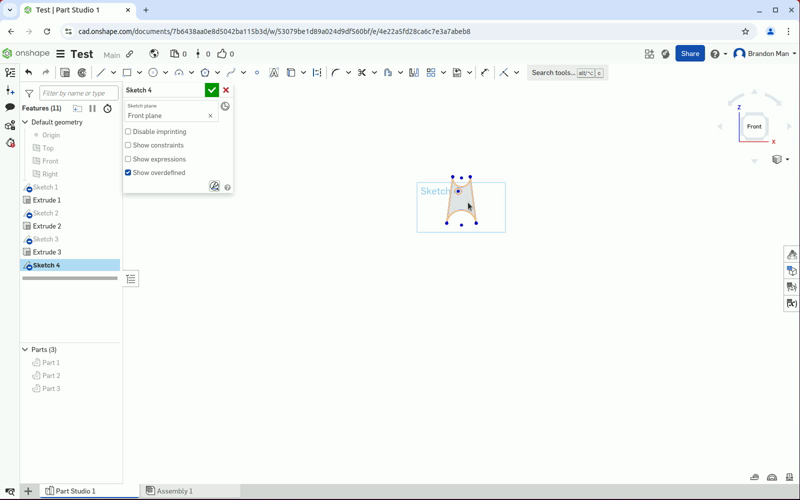
scroll(6)
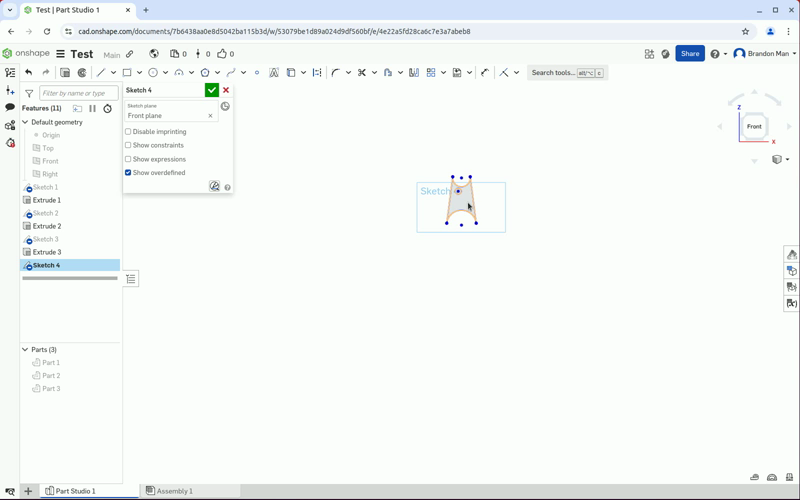
scroll(6)
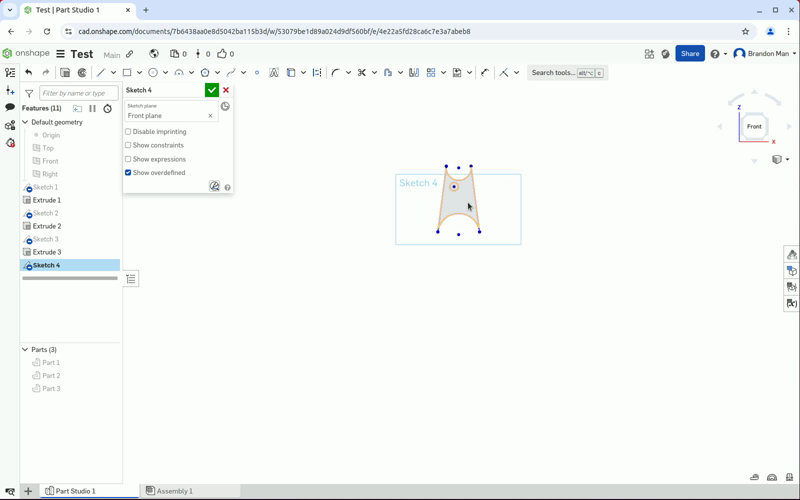
scroll(6)
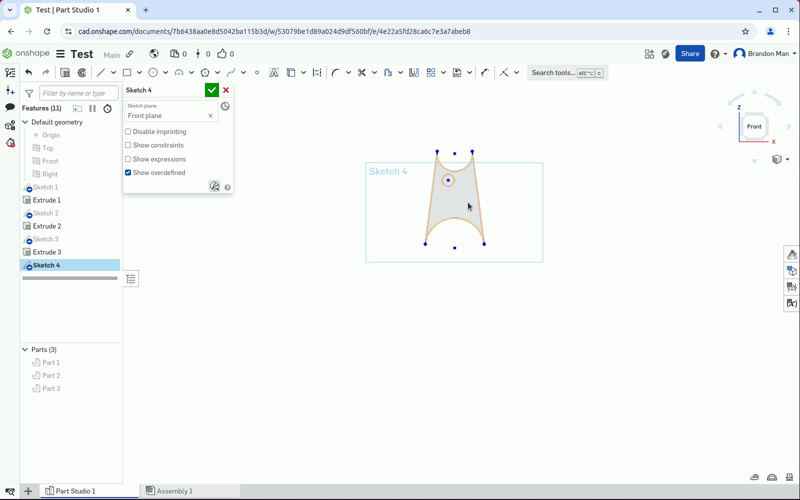
scroll(6)
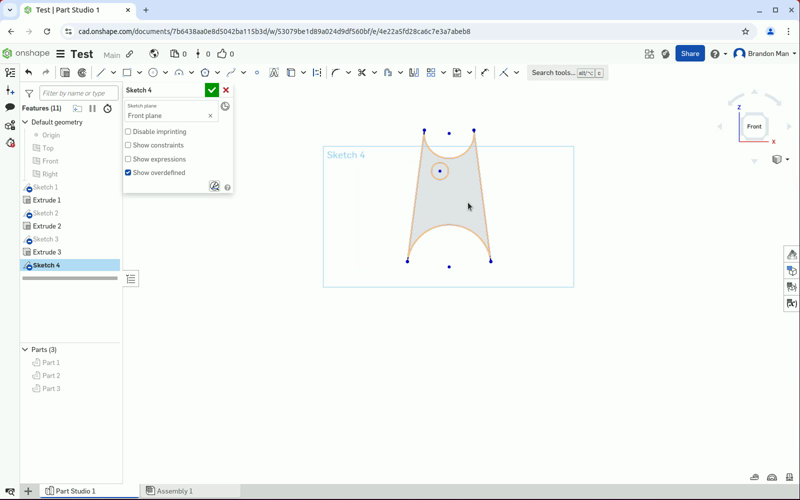
scroll(6)
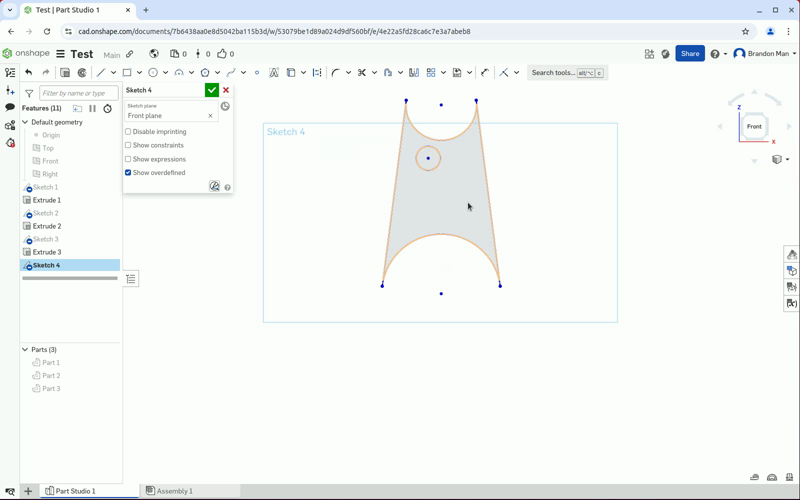
scroll(6)
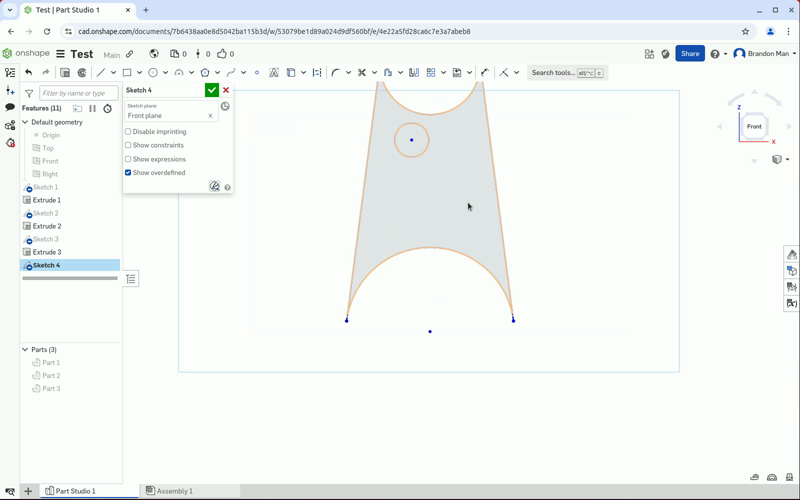
scroll(6)
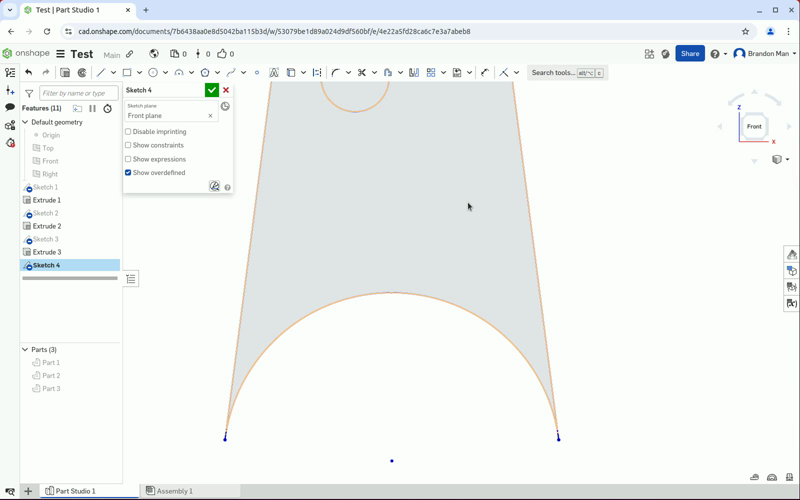
click(468, 202)
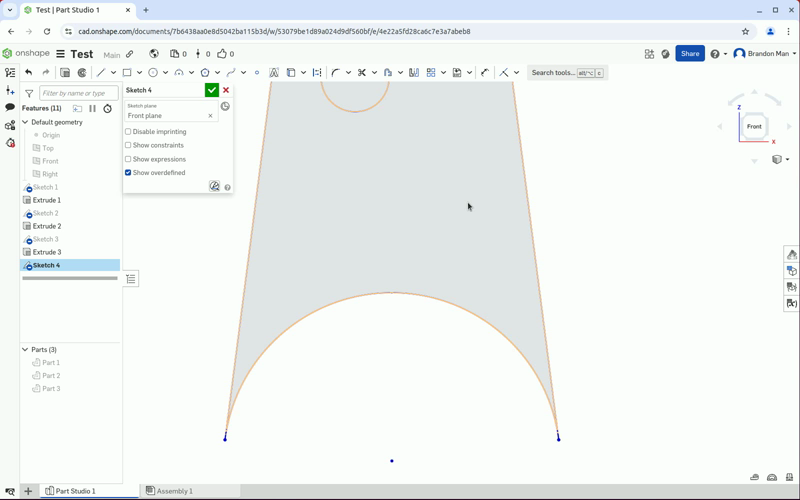
scroll(-6)
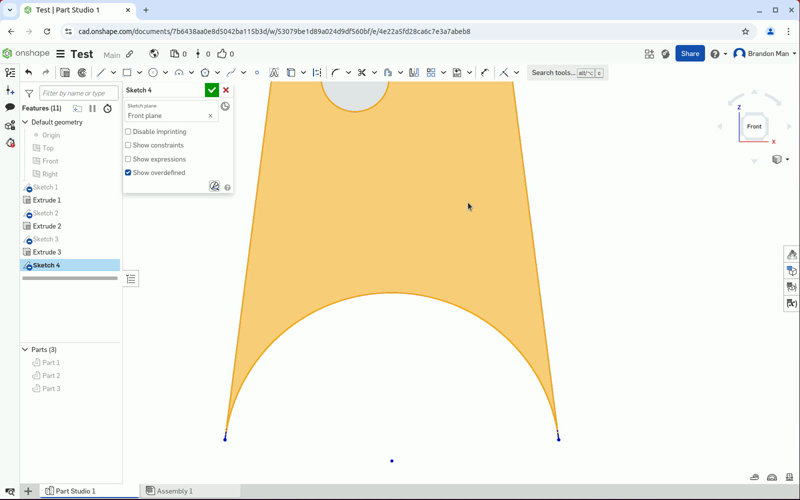
scroll(-6)
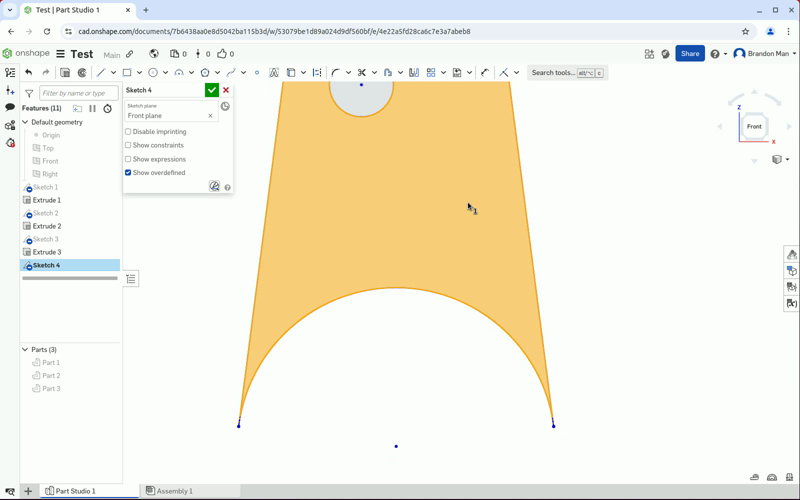
scroll(-6)
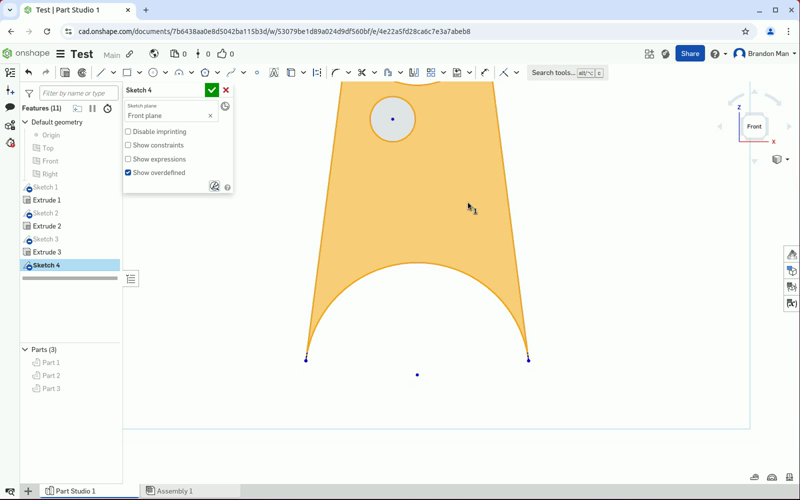
scroll(-6)
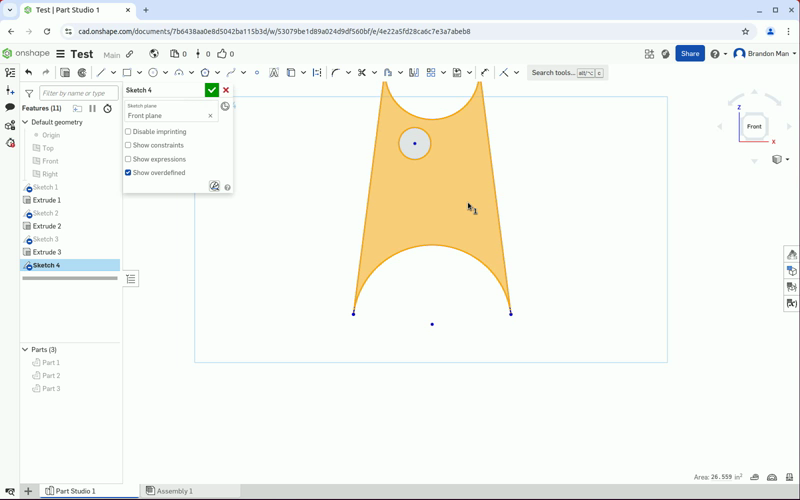
scroll(-6)
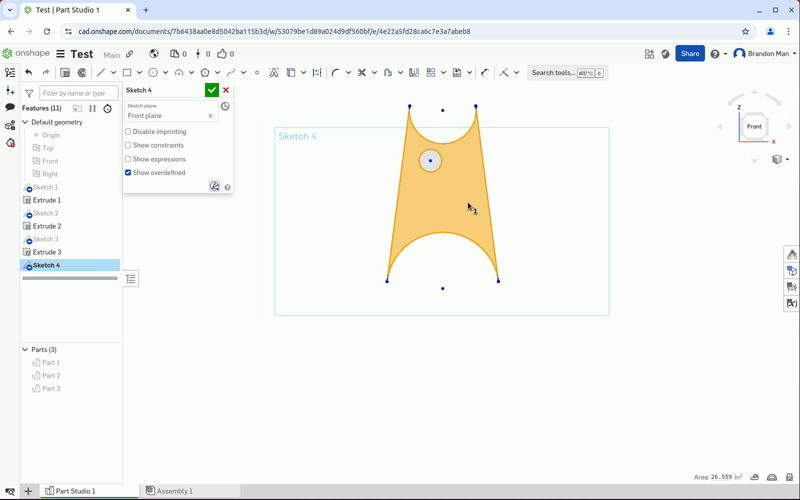
scroll(-6)
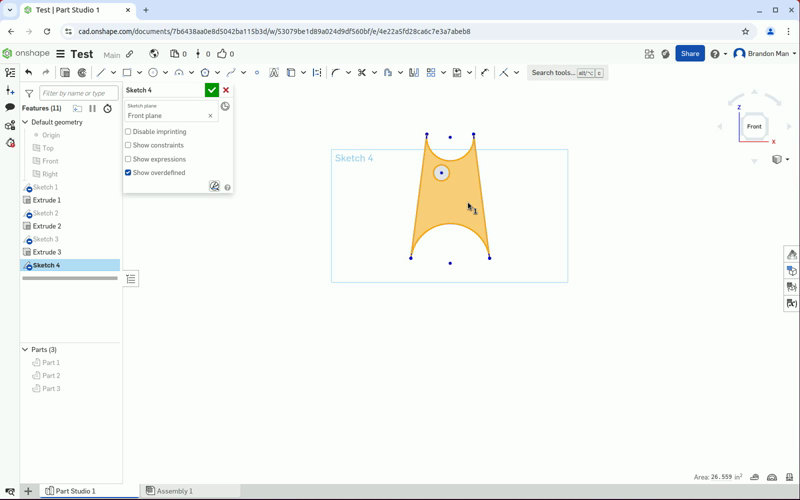
scroll(-6)
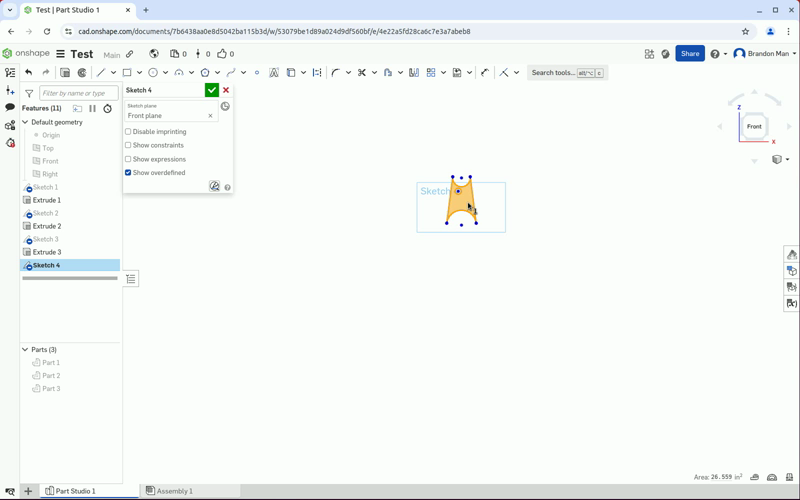
mouse_move(73, 352)
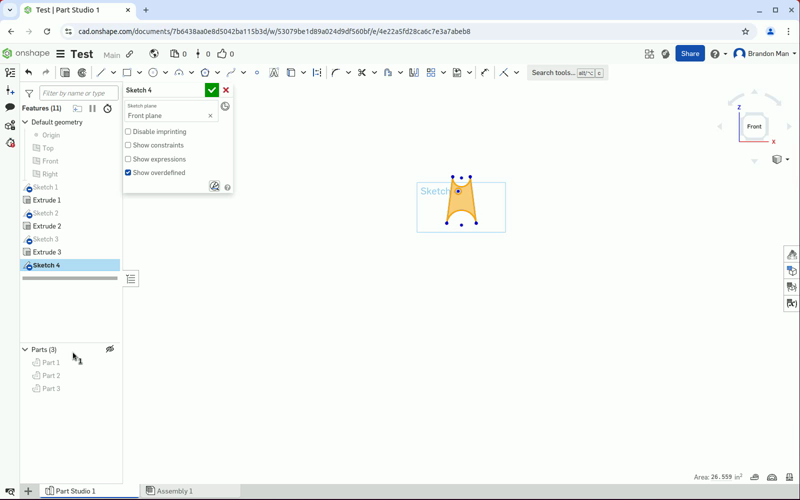
key(shift+y)
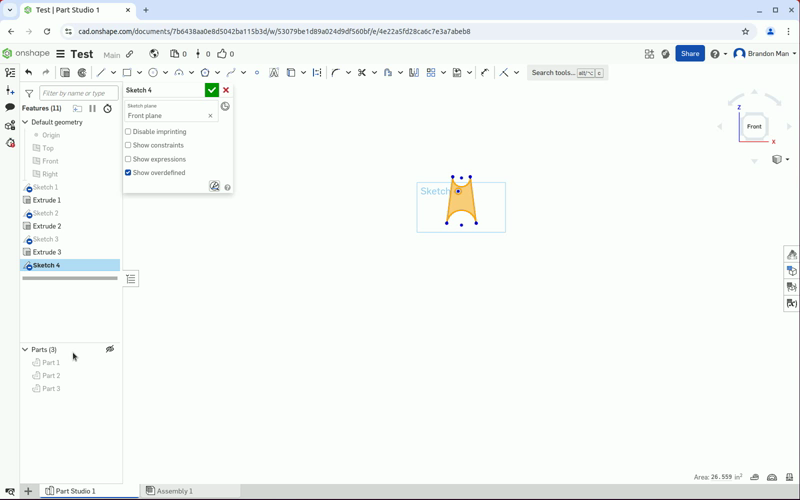
key(shift+e)
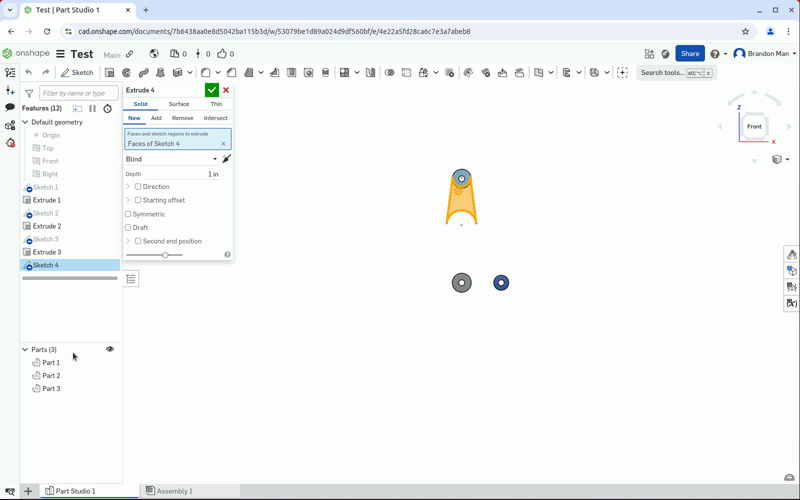
mouse_move(143, 106)
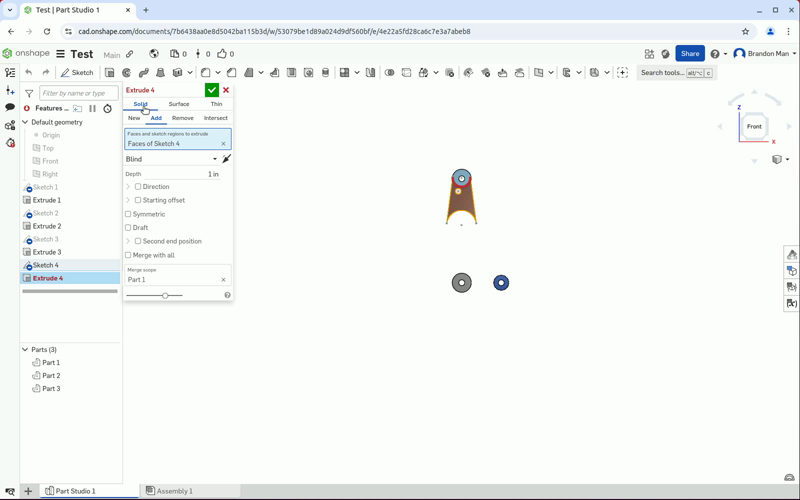
click(143, 106)
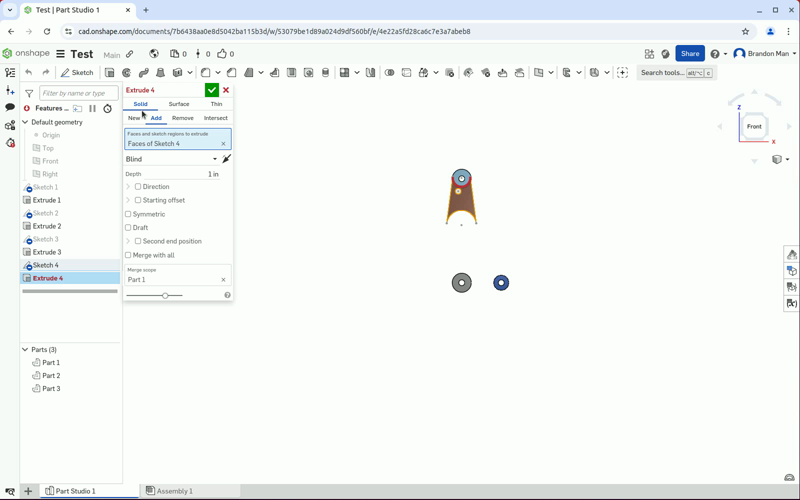
mouse_move(137, 120)
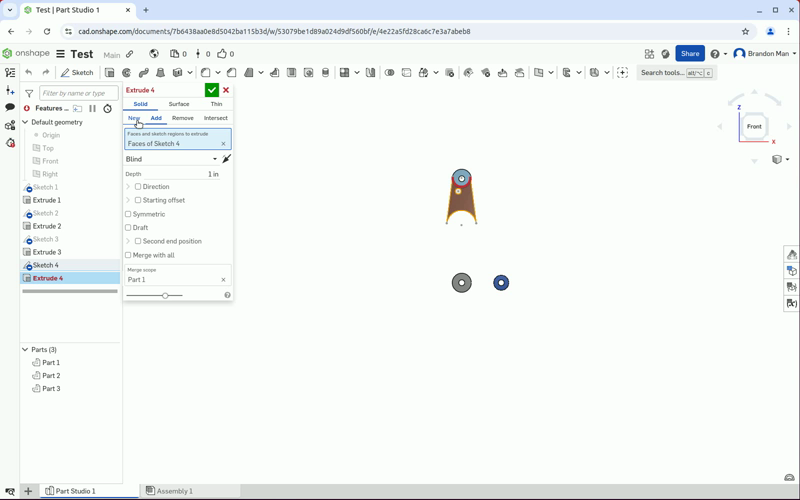
click(137, 120)
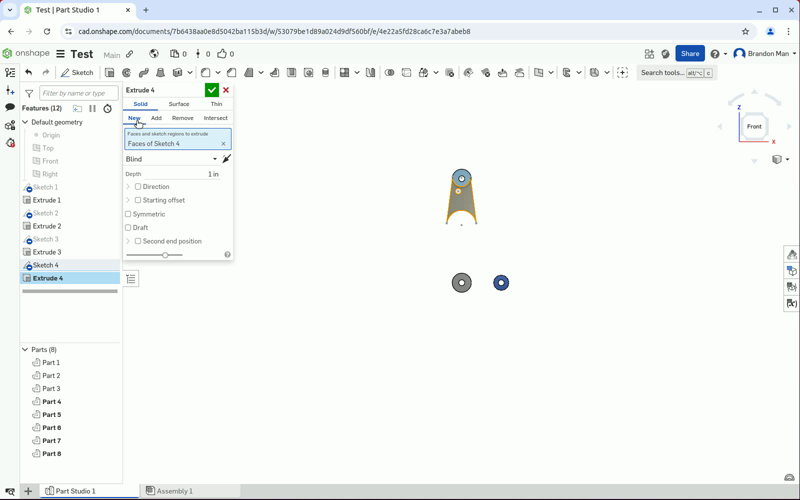
key(tab, 4)
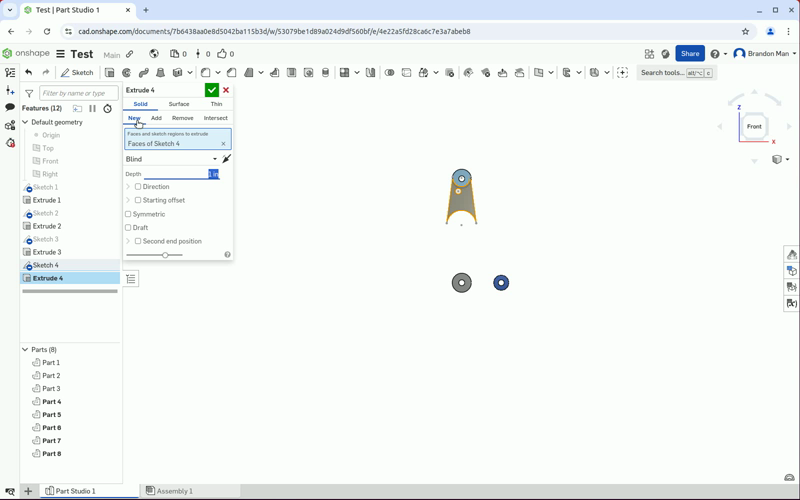
text(0.481)
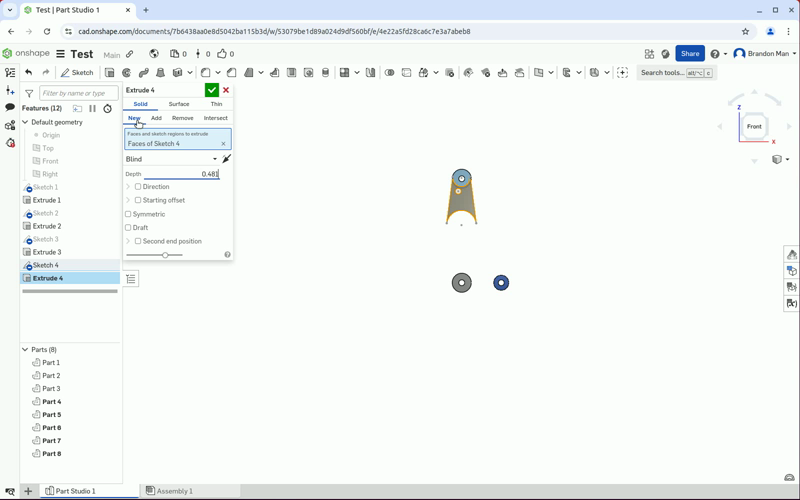
key(enter)
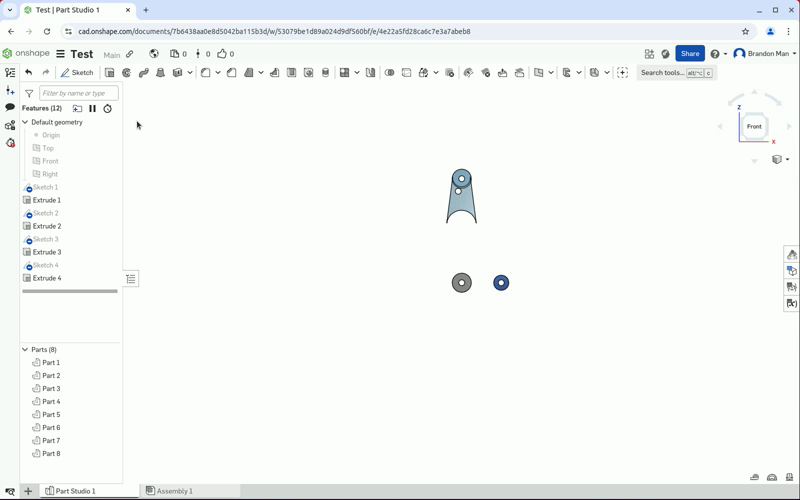
key(shift+h)
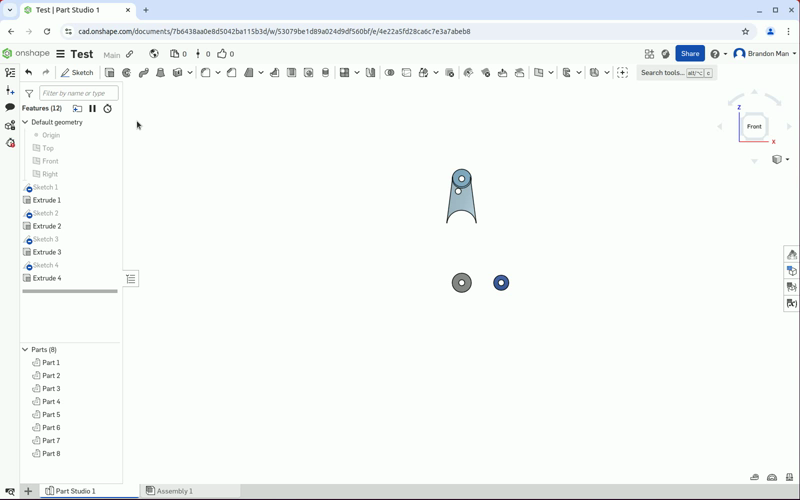
key(shift+h)
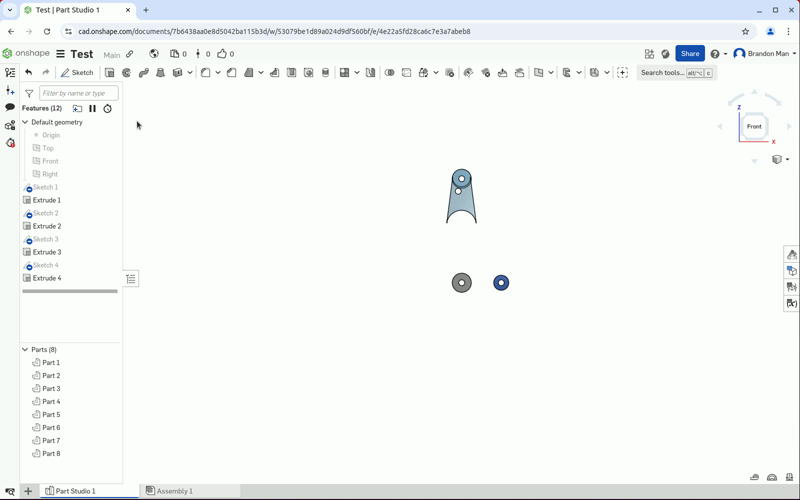
mouse_move(73, 189)
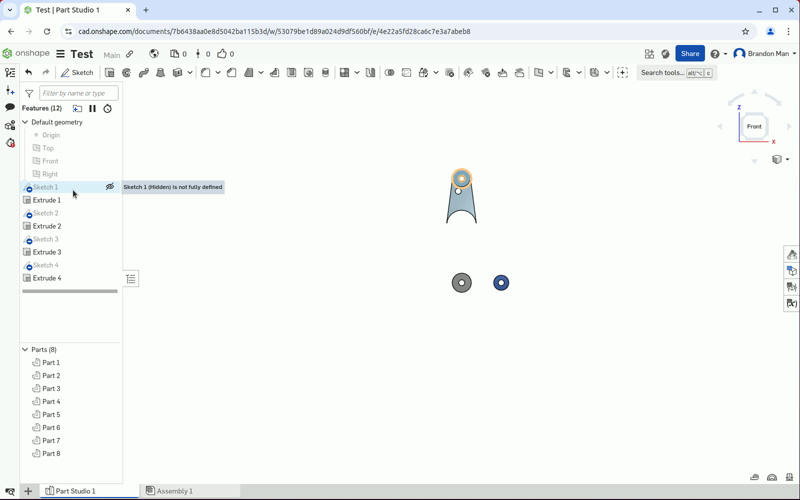
click(73, 189)
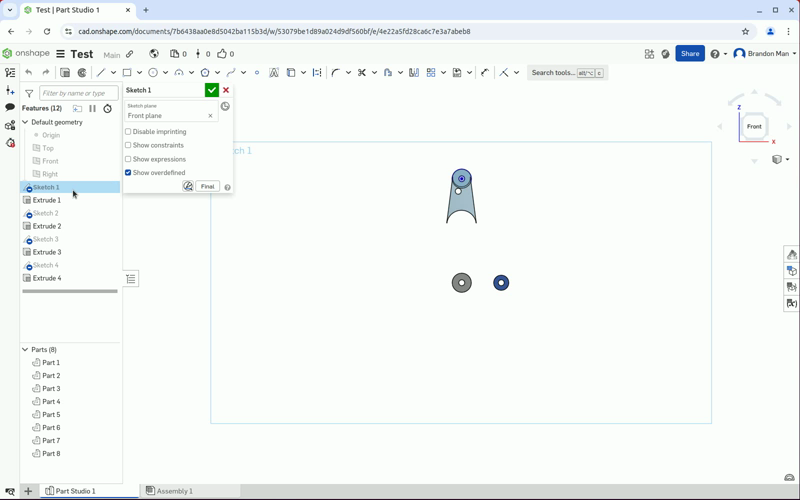
mouse_move(229, 92)
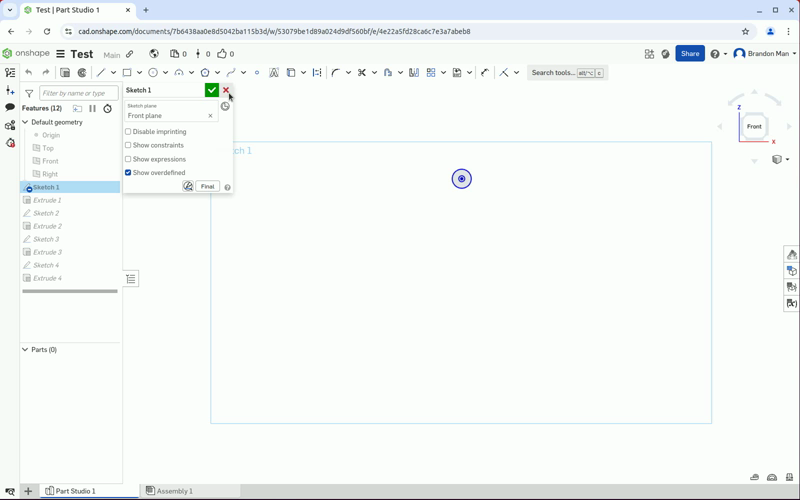
click(229, 92)
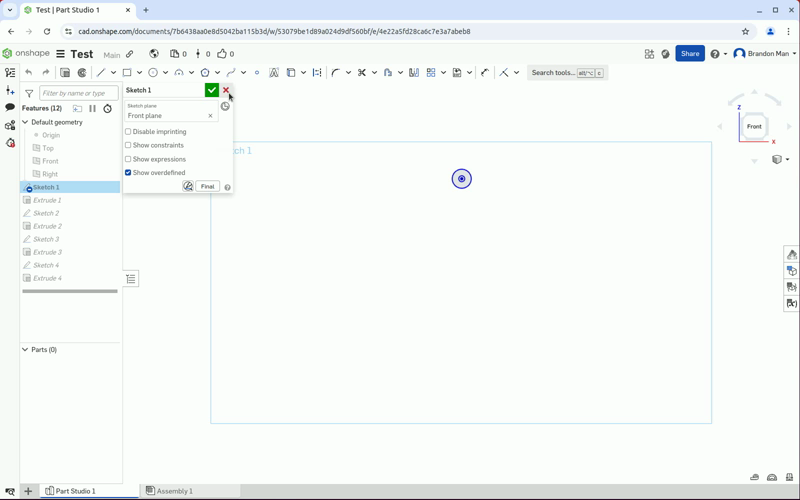
key(shift+s)
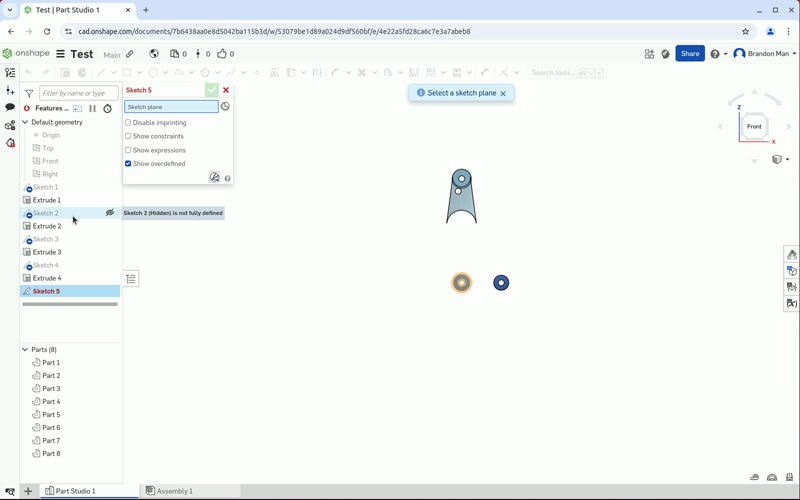
scroll(3)
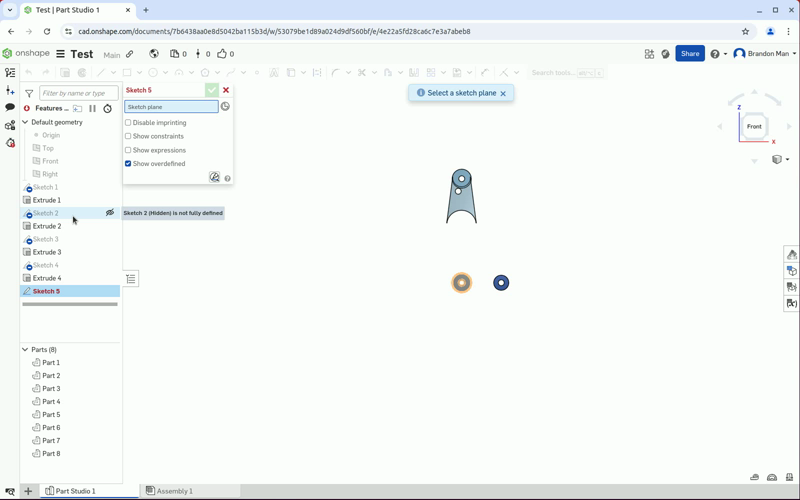
mouse_move(73, 163)
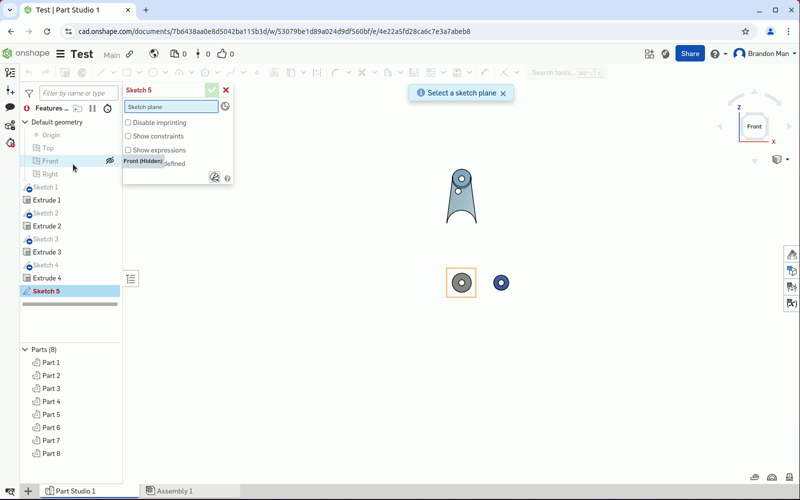
click(73, 163)
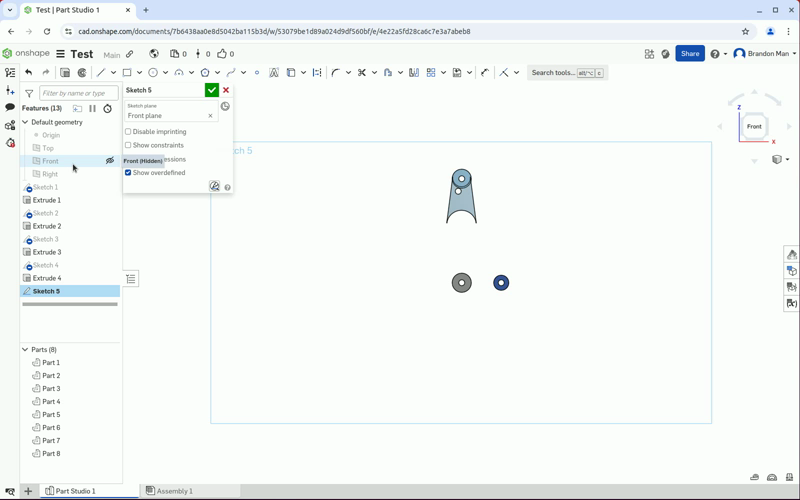
mouse_move(73, 352)
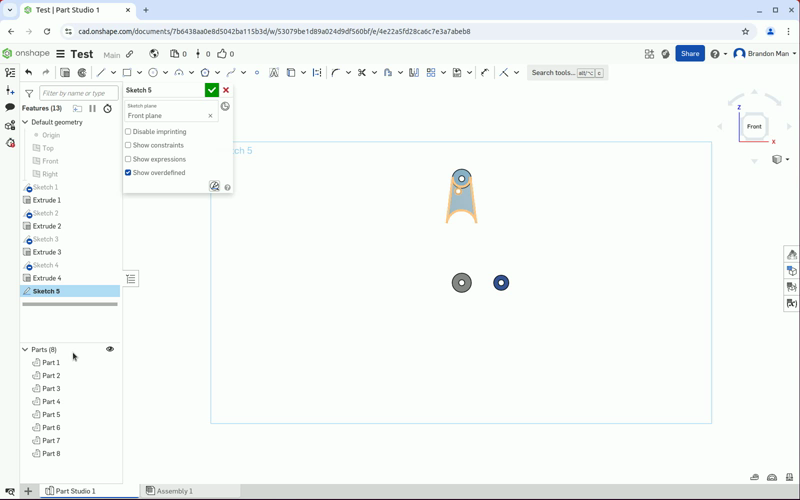
key(y)
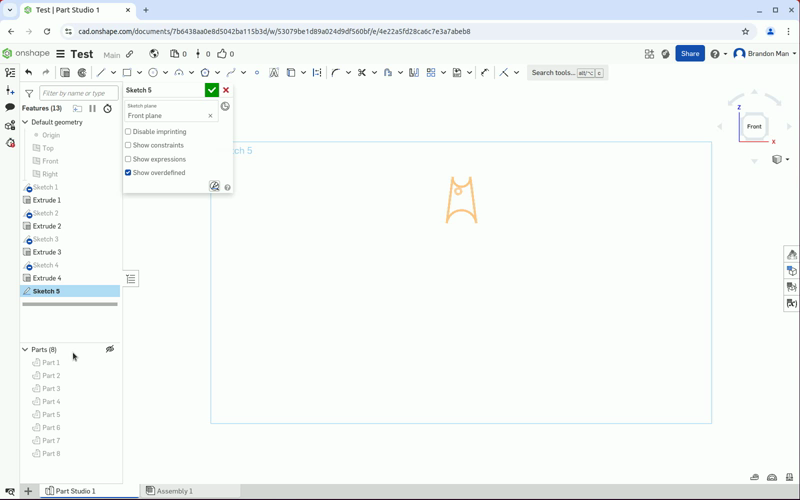
key(c)
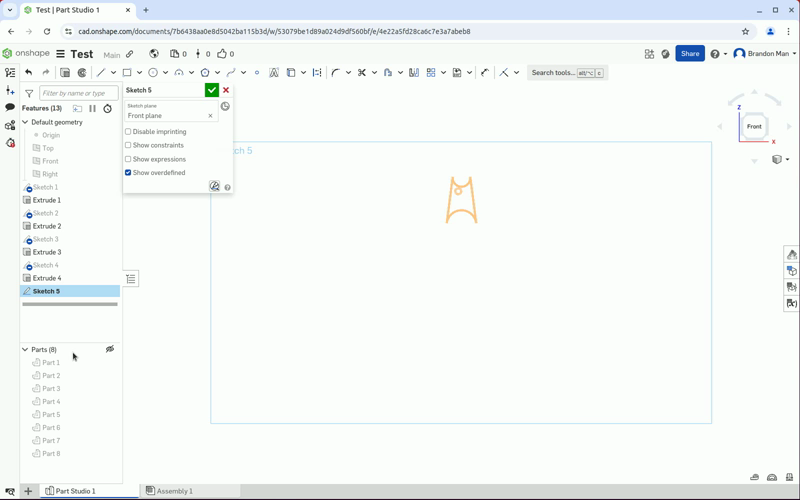
key_down(shift)
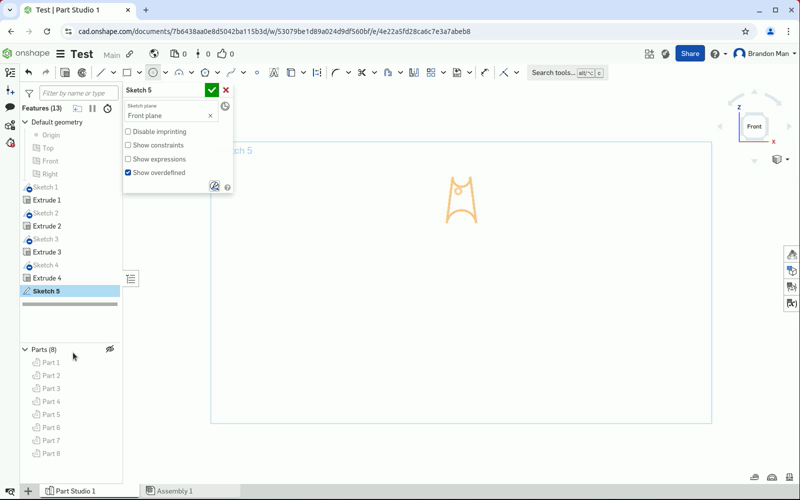
mouse_move(461, 225)
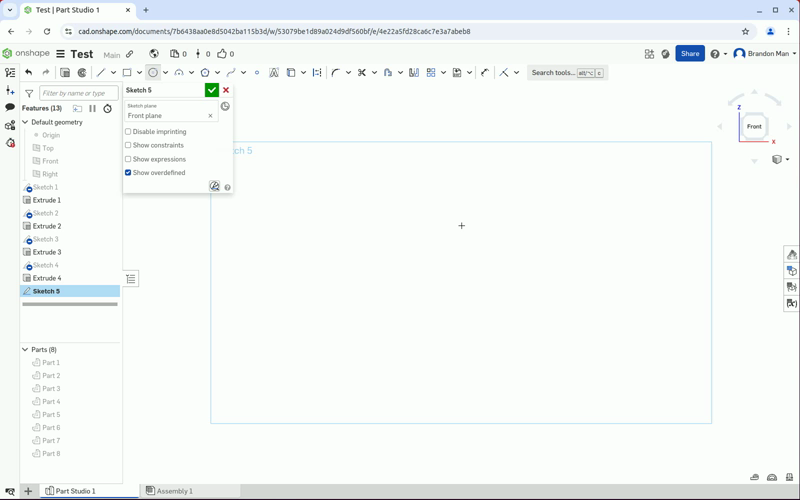
click(461, 225)
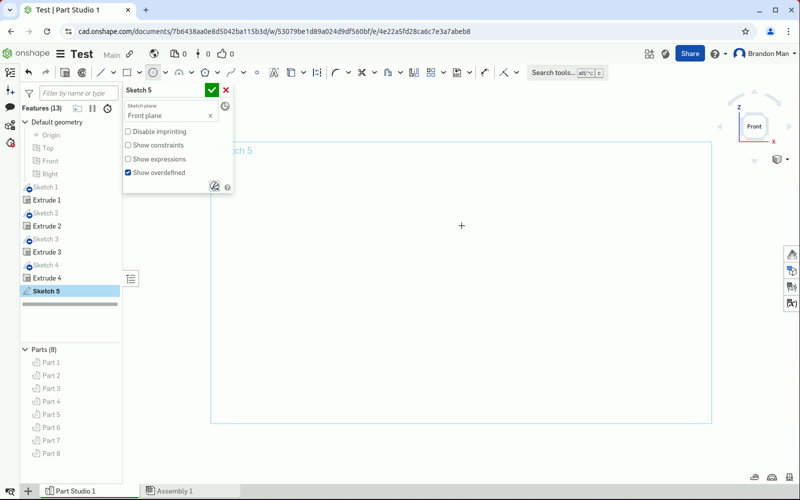
key_up(shift)
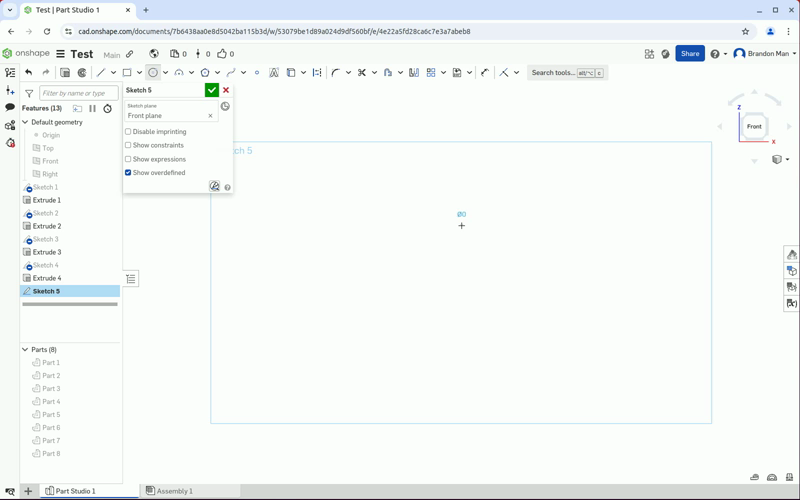
mouse_move(477, 225)
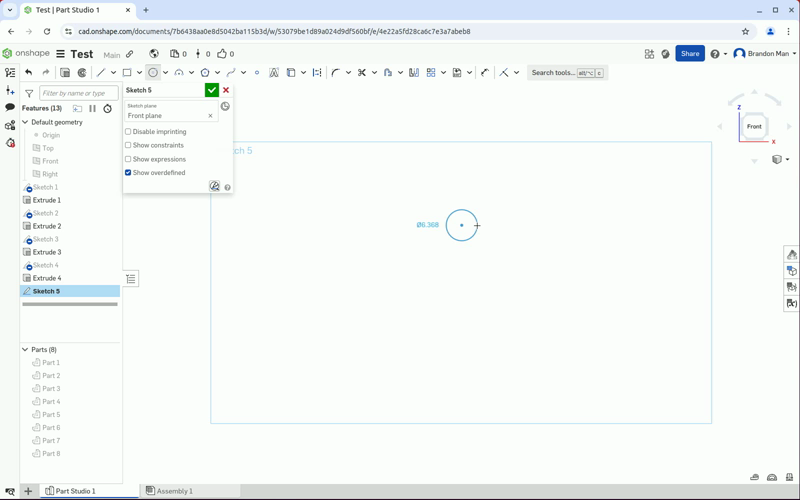
click(477, 225)
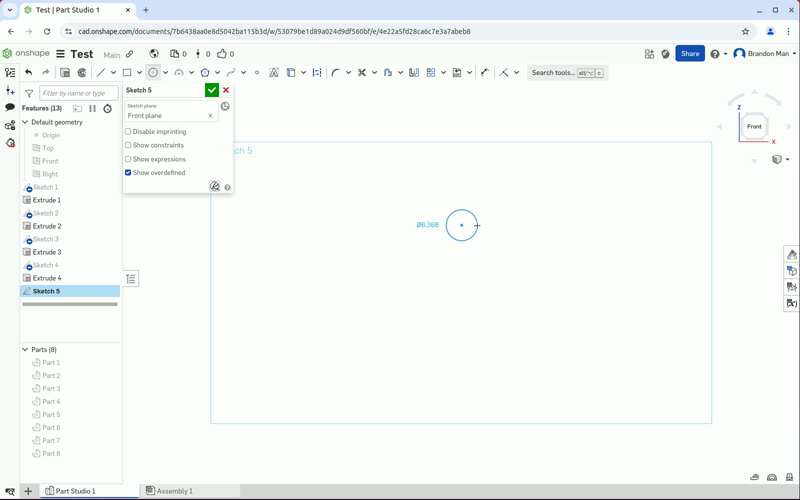
key(esc)
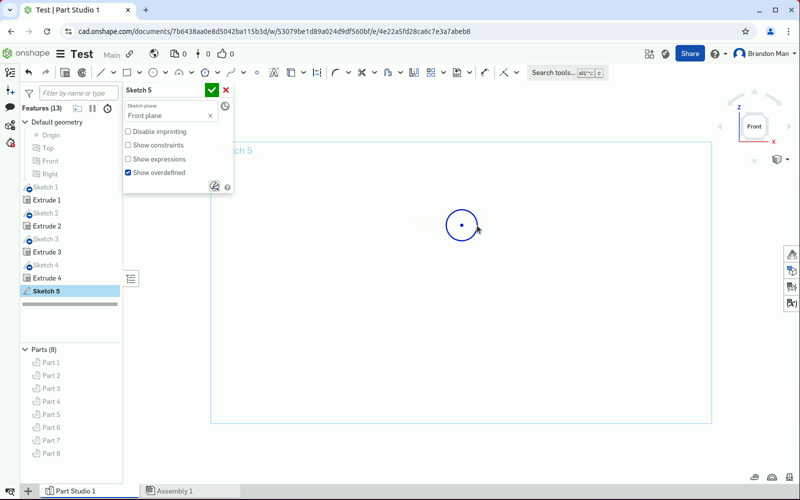
key(c)
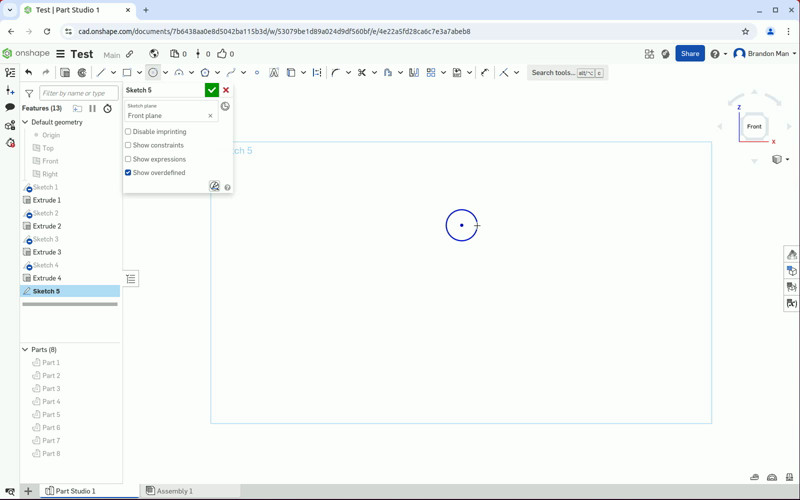
key_down(shift)
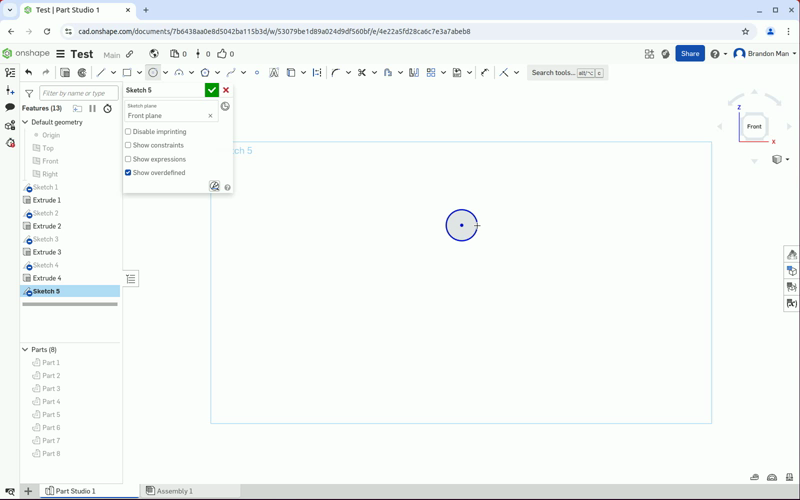
mouse_move(461, 225)
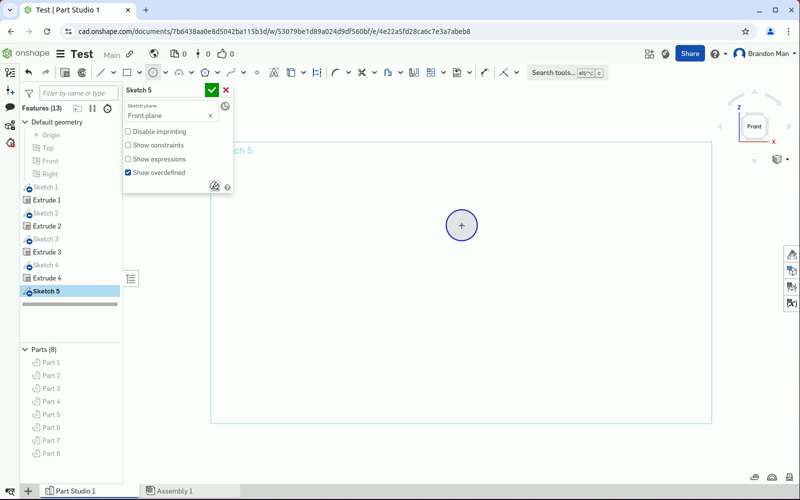
click(461, 225)
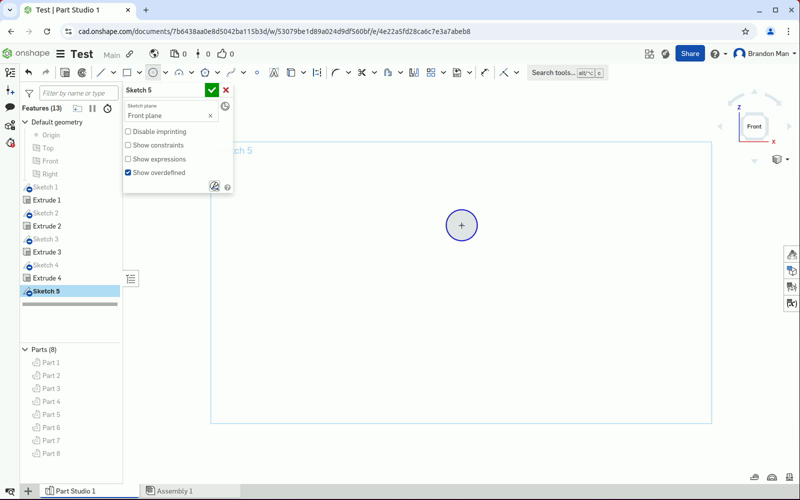
key_up(shift)
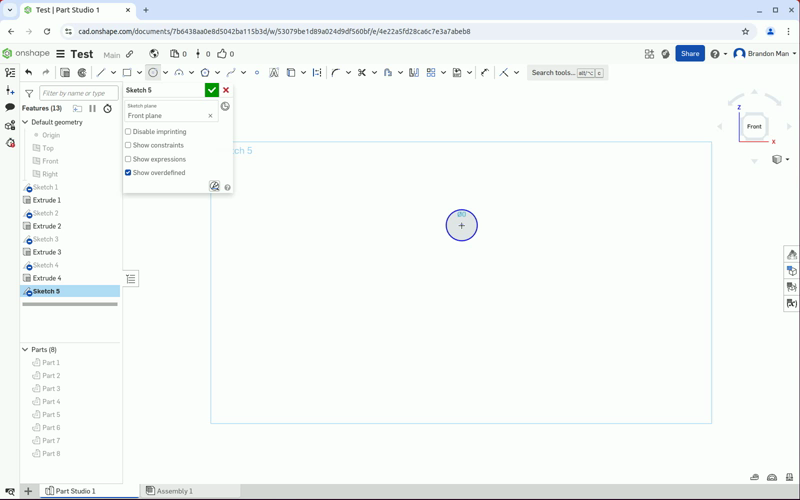
mouse_move(465, 225)
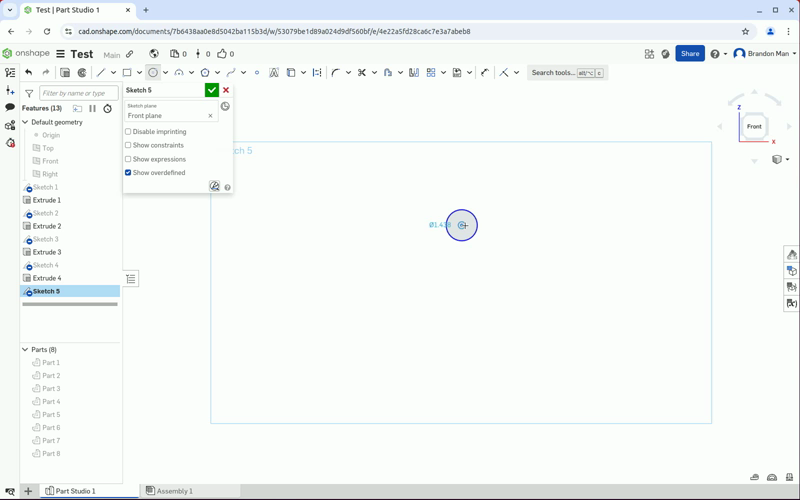
scroll(6)
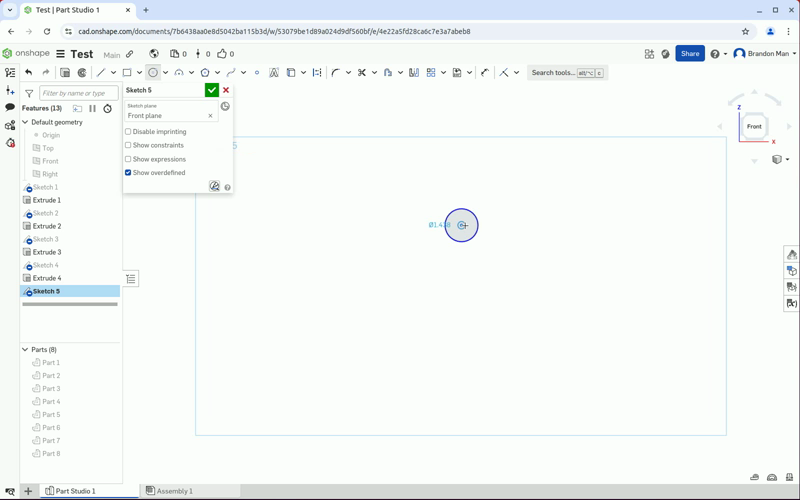
scroll(6)
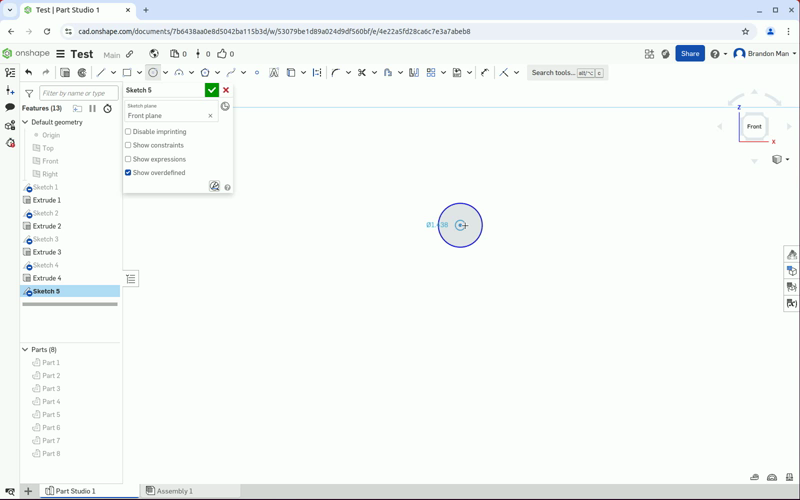
scroll(6)
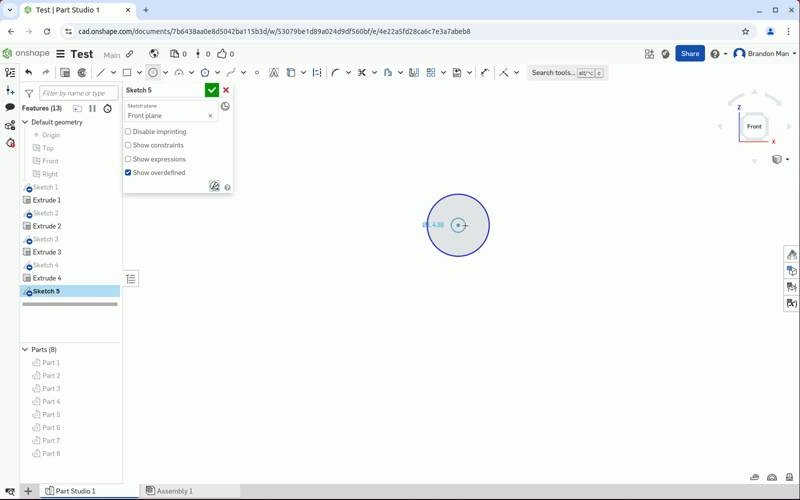
scroll(6)
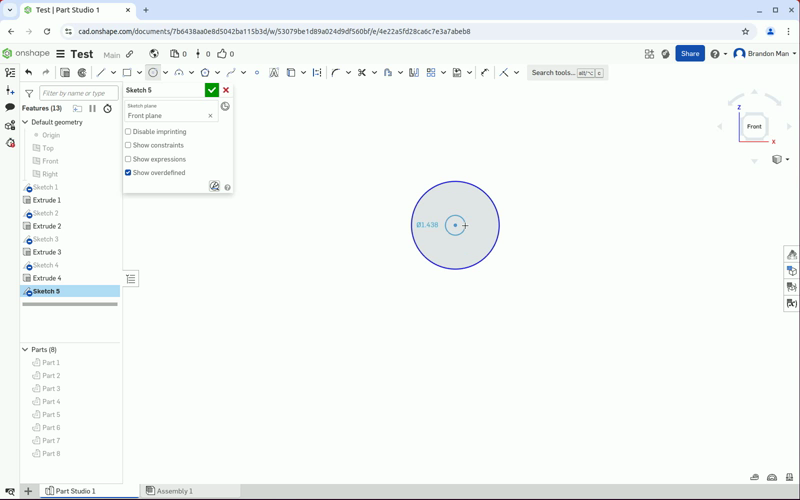
scroll(6)
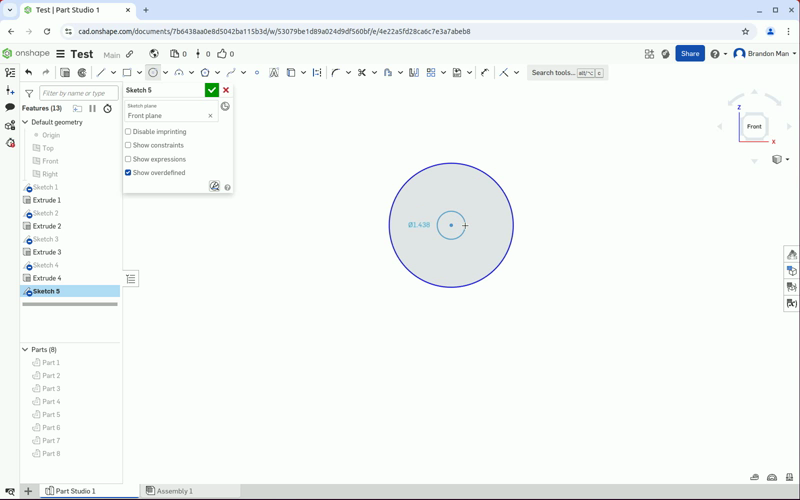
scroll(6)
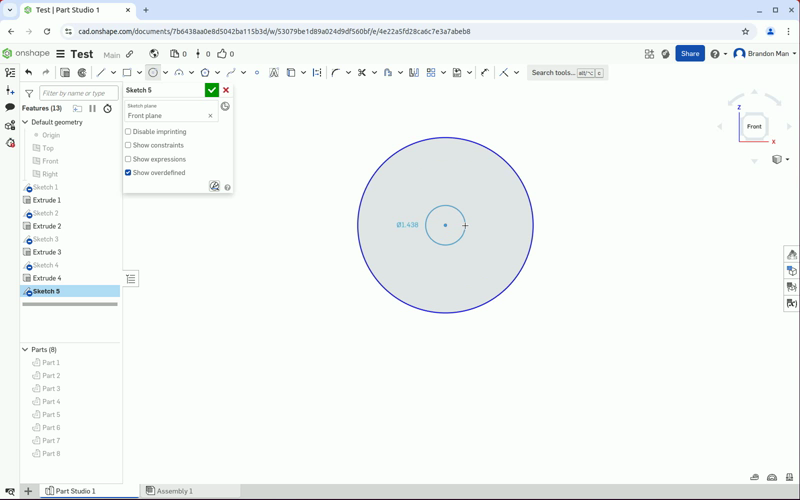
scroll(6)
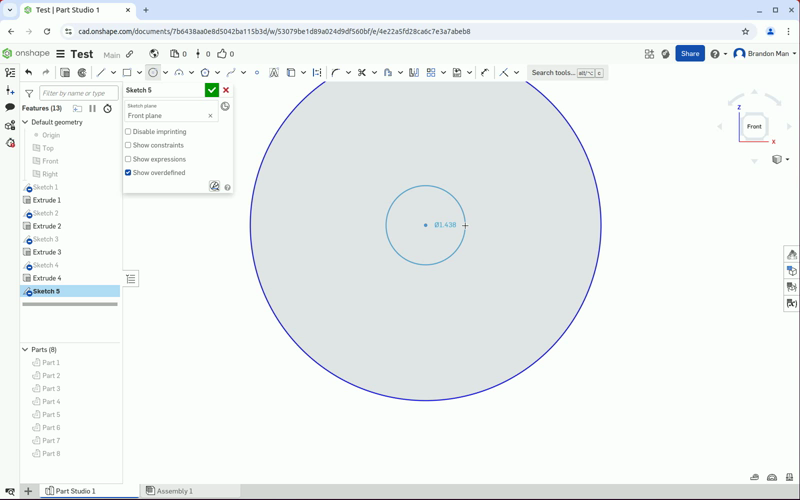
click(465, 225)
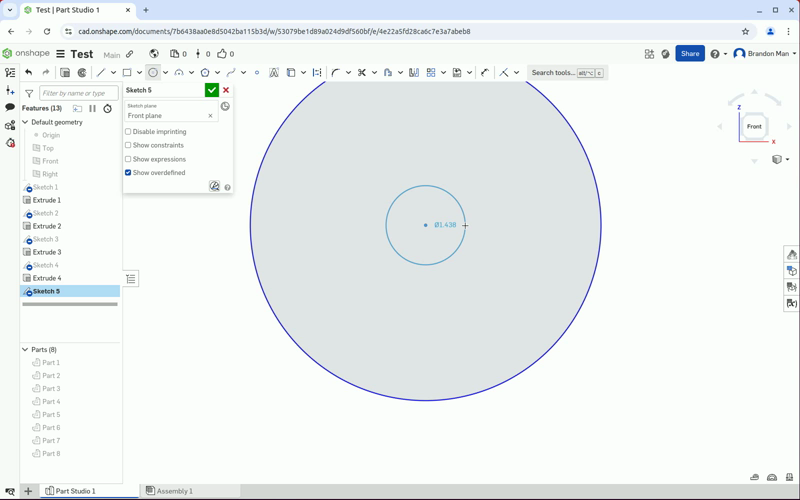
scroll(-6)
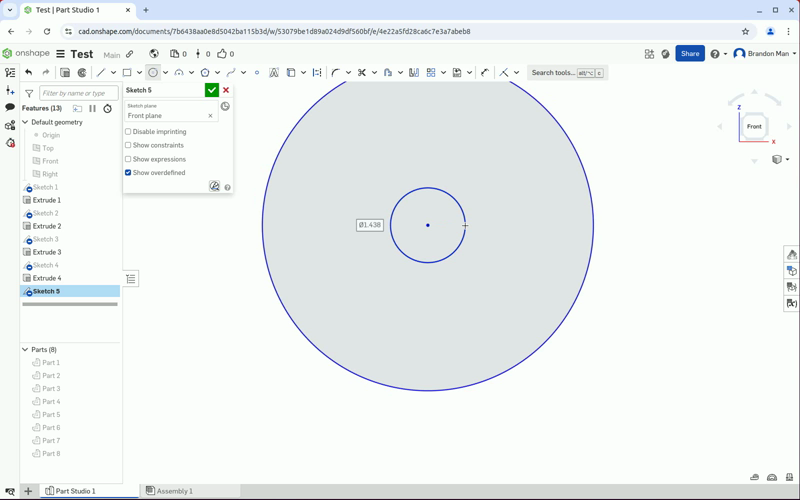
scroll(-6)
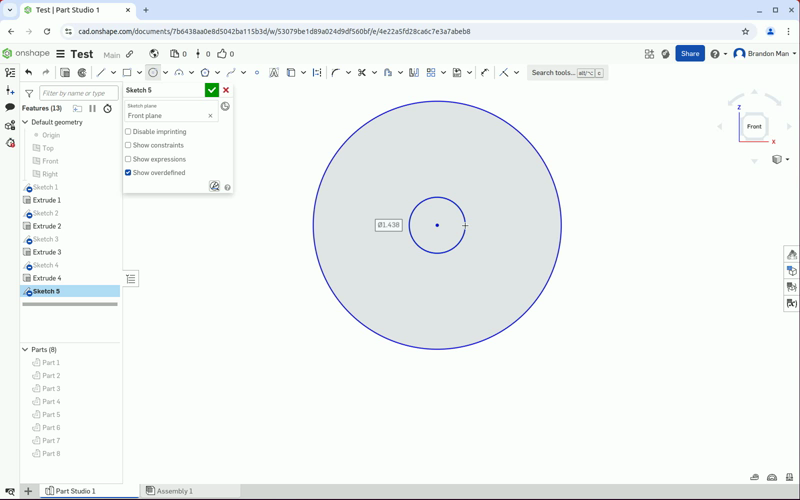
scroll(-6)
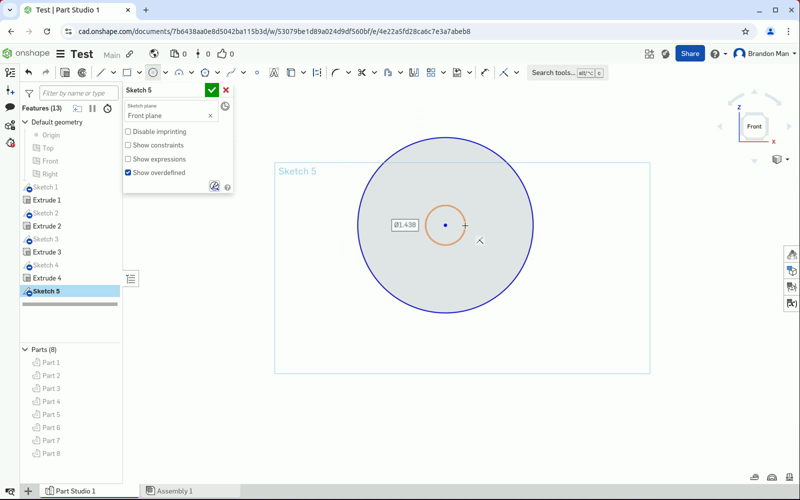
scroll(-6)
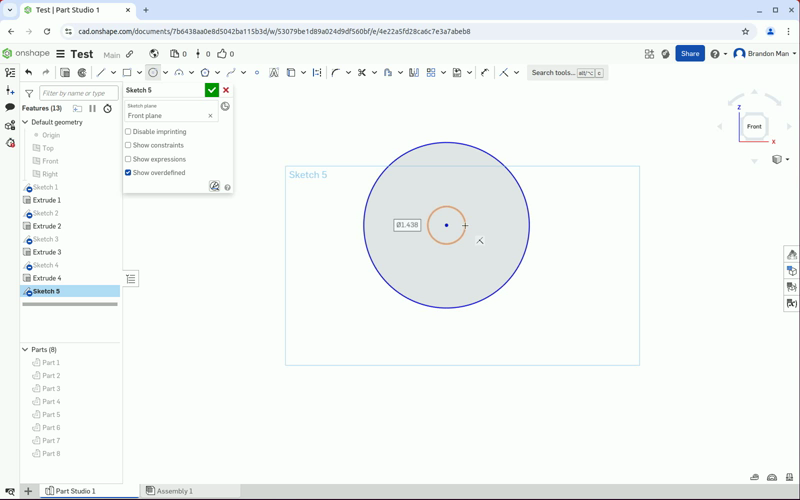
scroll(-6)
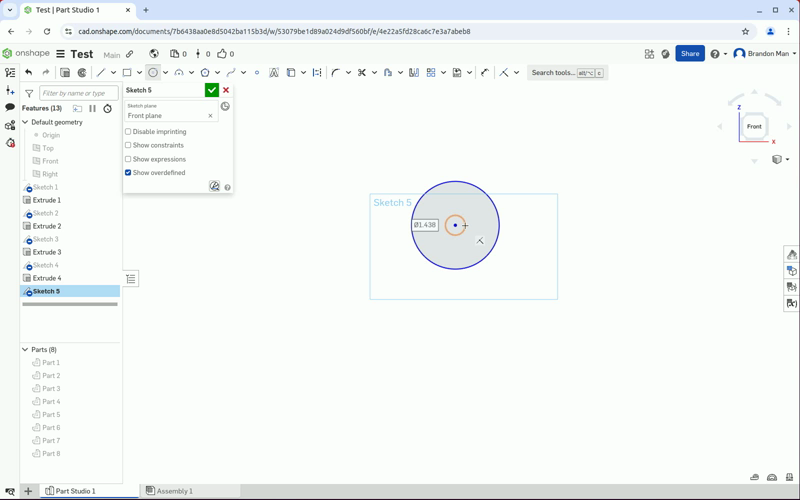
scroll(-6)
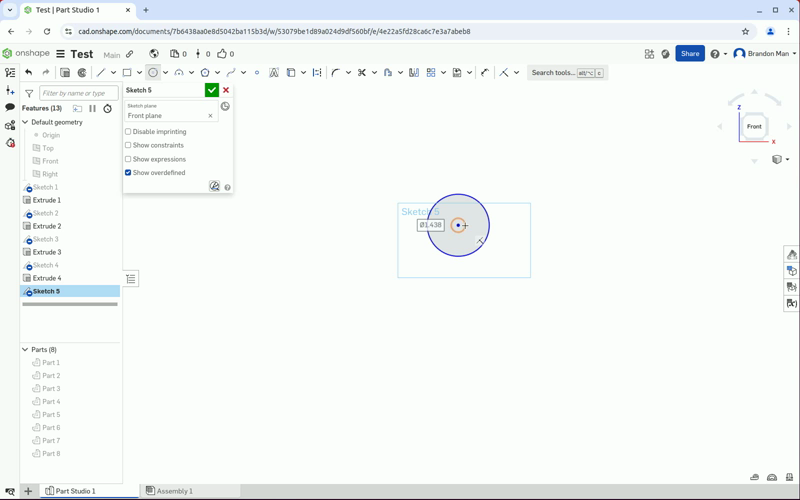
scroll(-6)
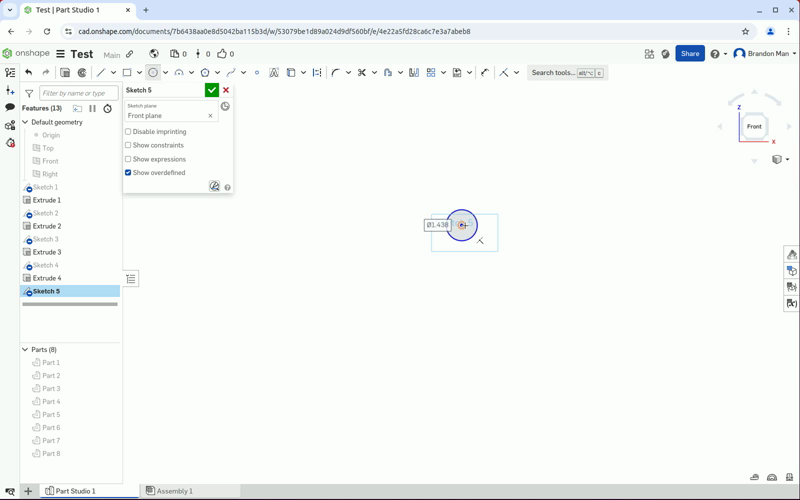
key(esc)
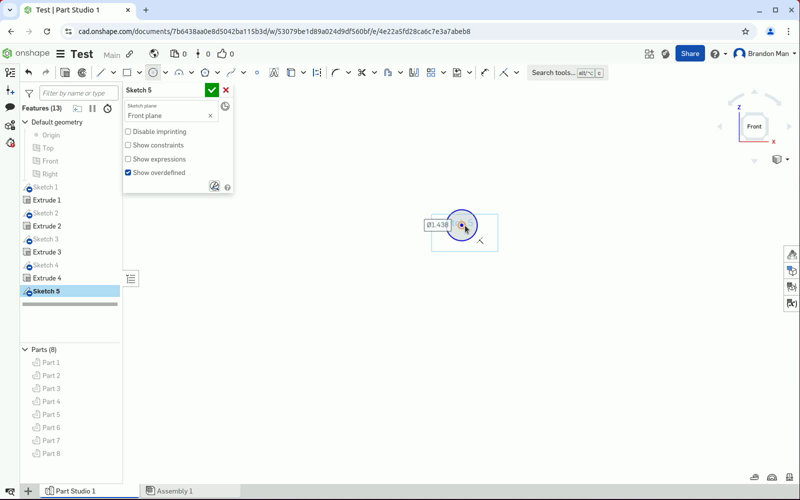
mouse_move(464, 236)
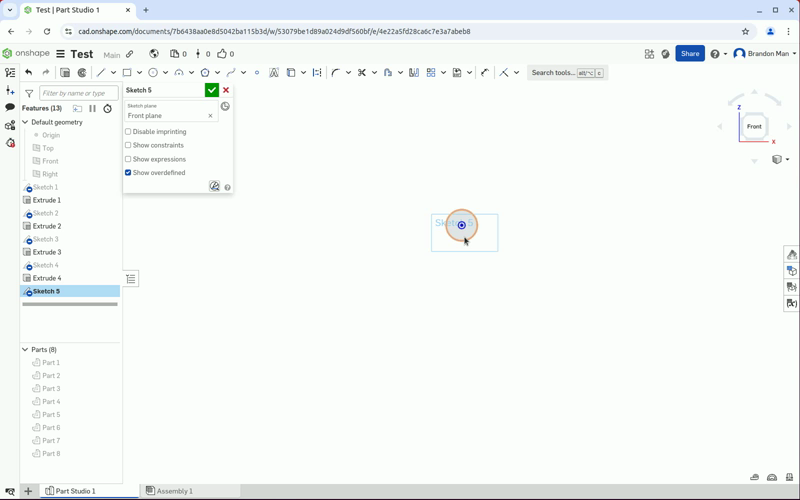
scroll(6)
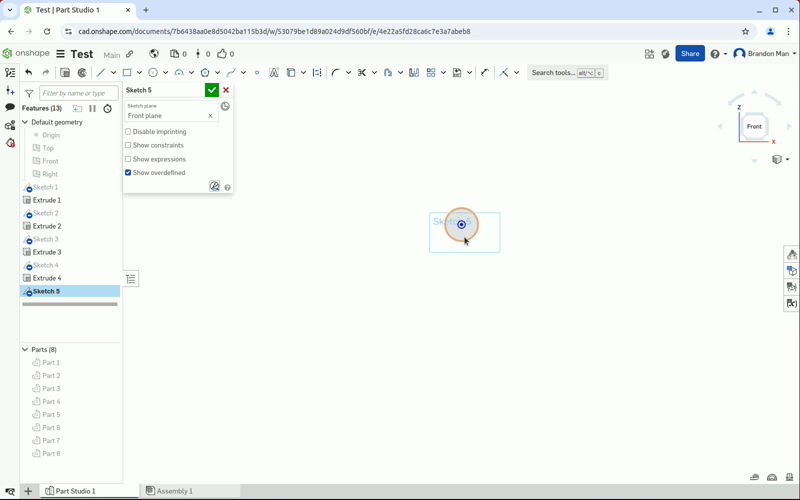
scroll(6)
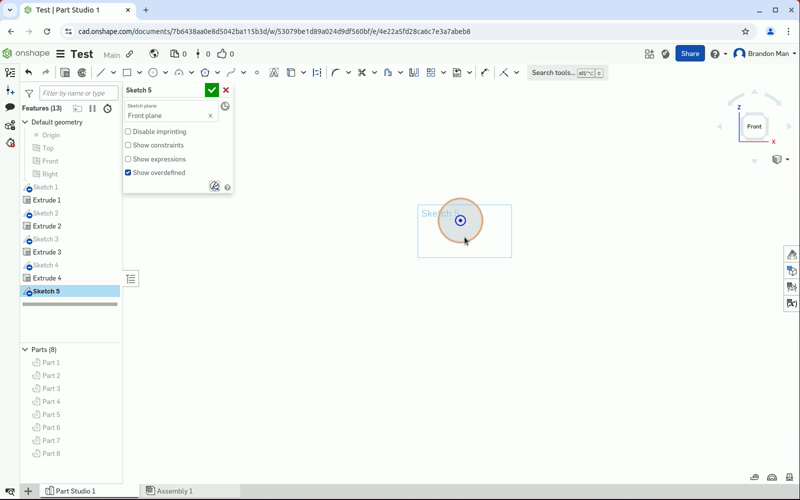
scroll(6)
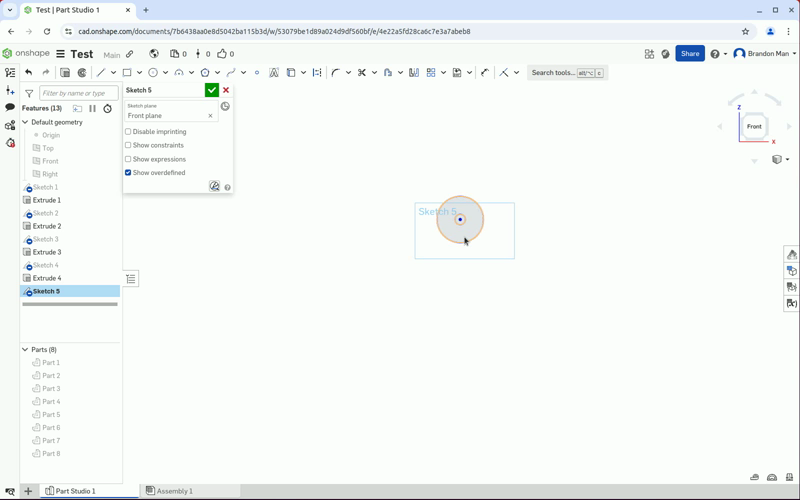
scroll(6)
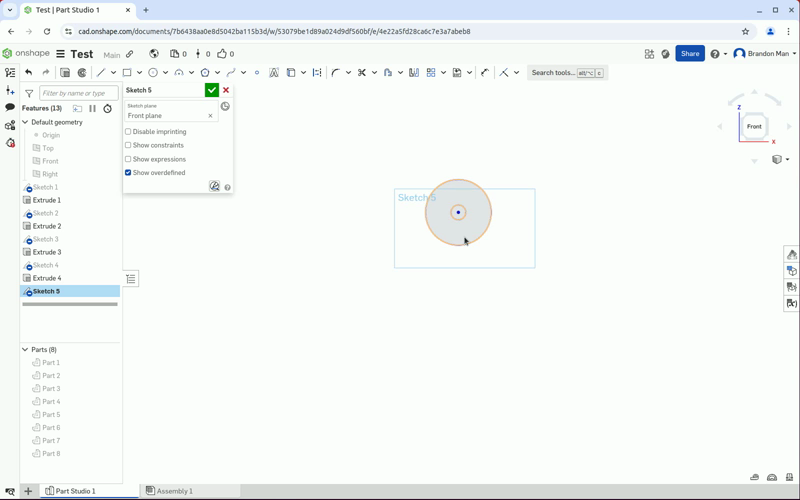
scroll(6)
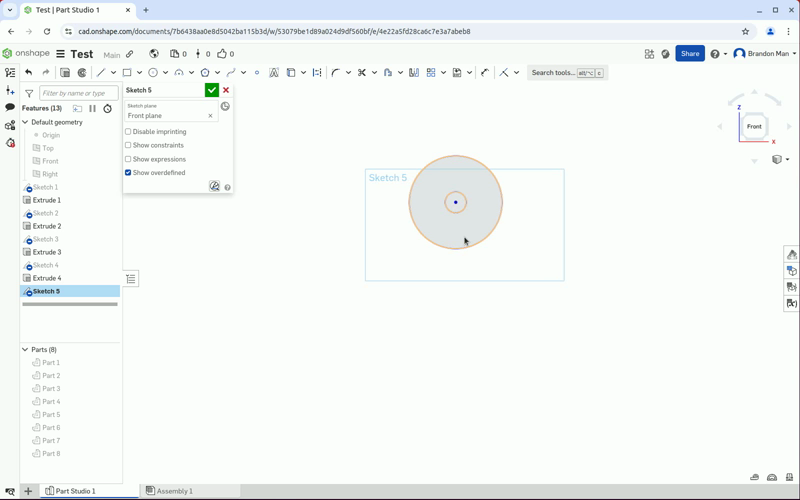
scroll(6)
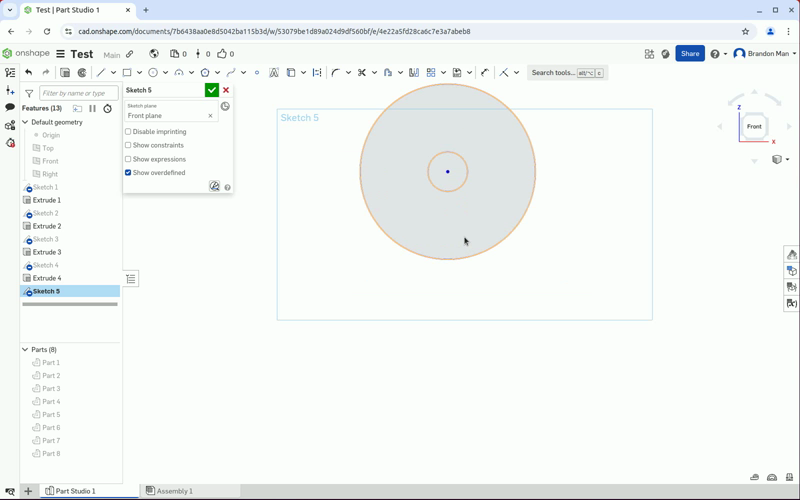
scroll(6)
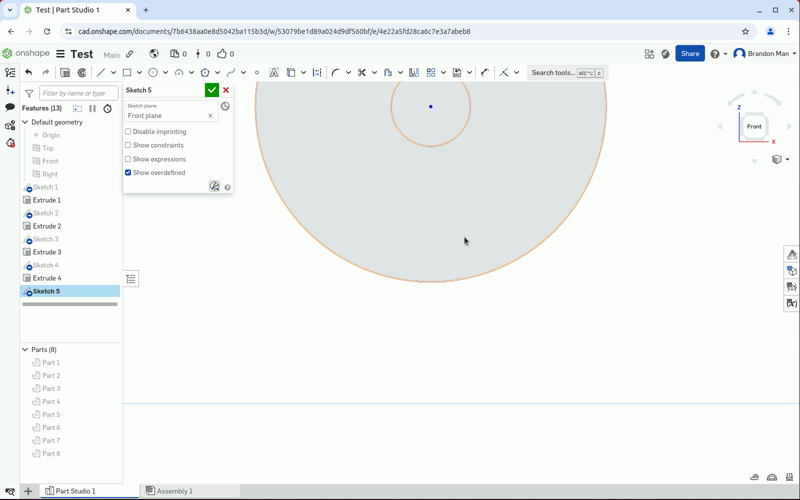
click(464, 236)
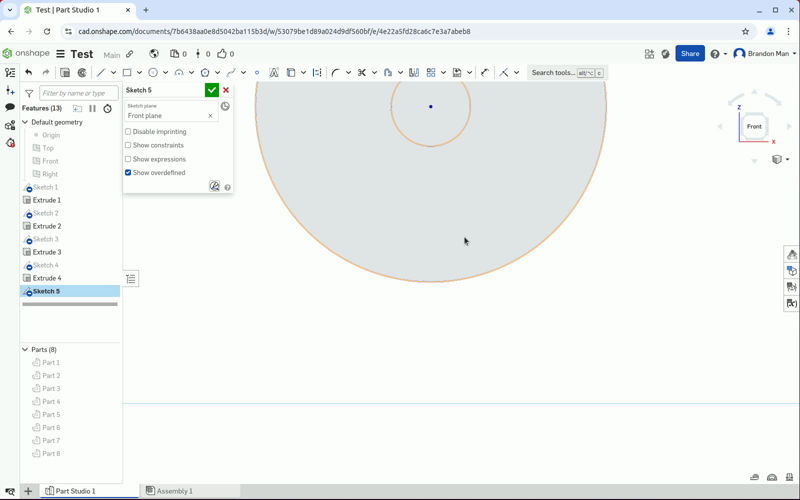
scroll(-6)
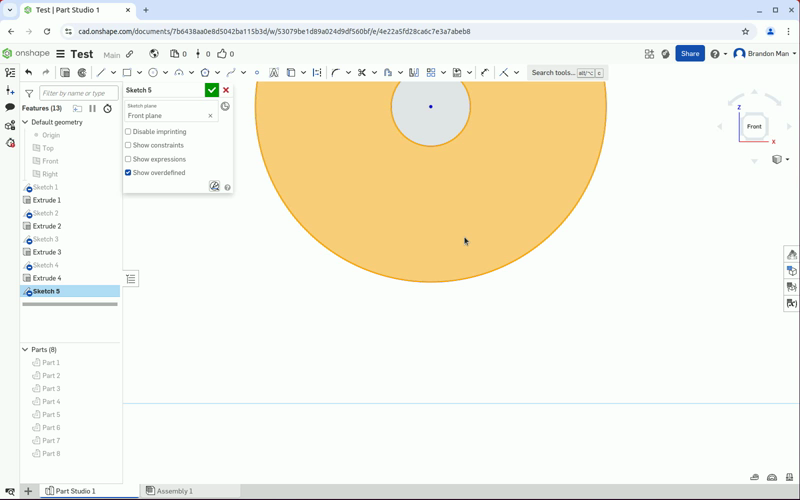
scroll(-6)
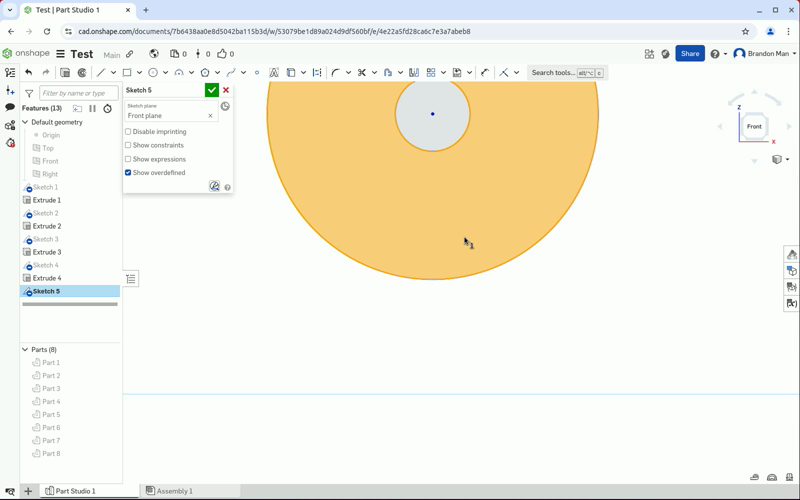
scroll(-6)
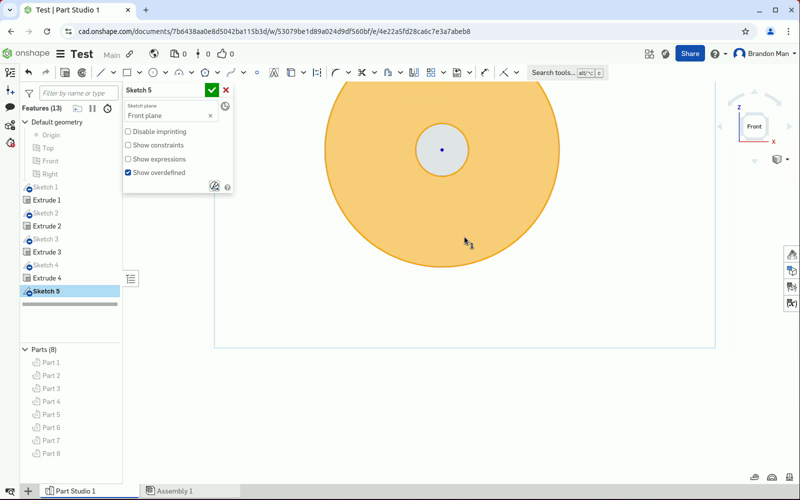
scroll(-6)
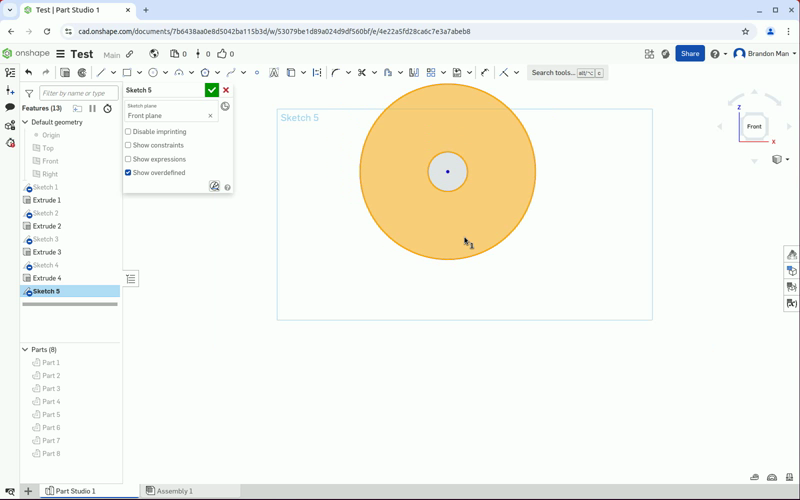
scroll(-6)
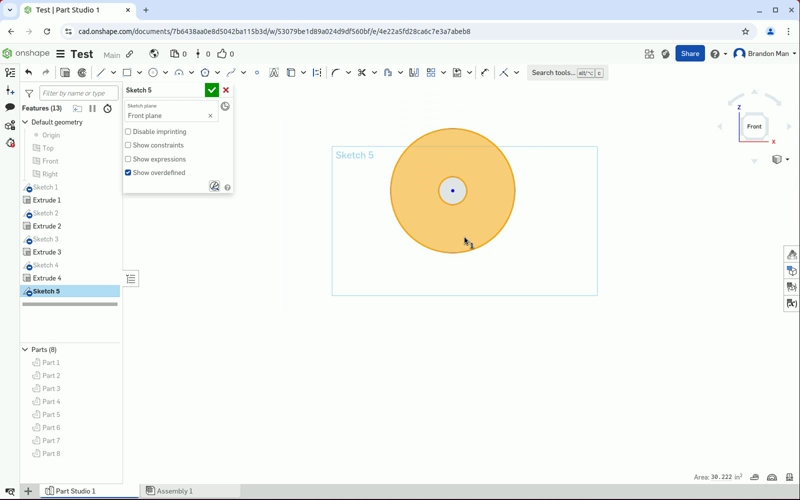
scroll(-6)
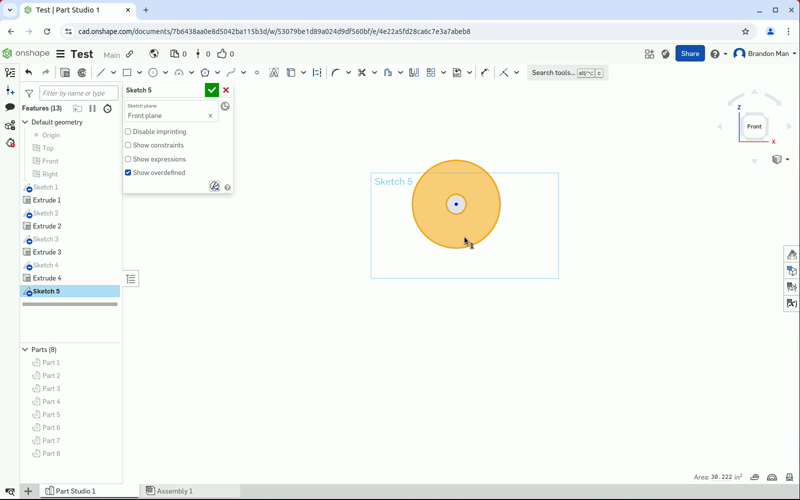
scroll(-6)
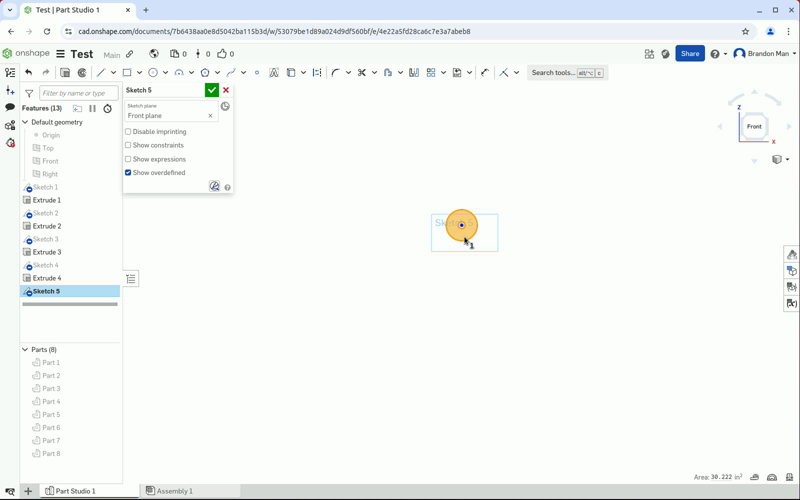
mouse_move(73, 352)
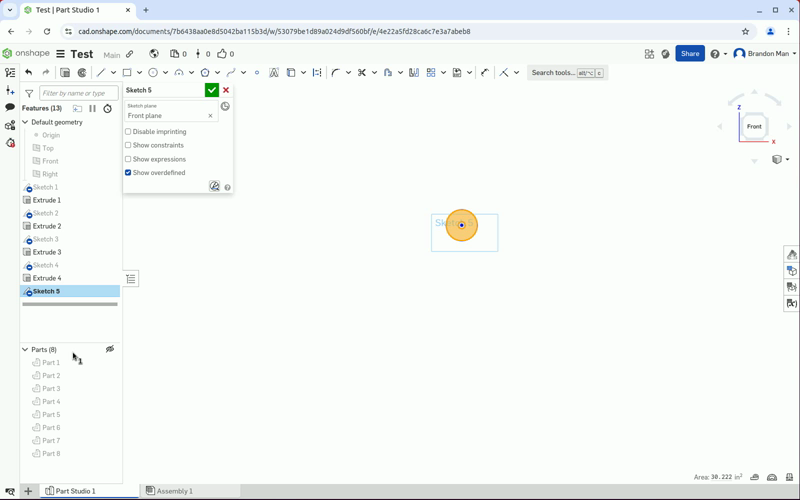
key(shift+y)
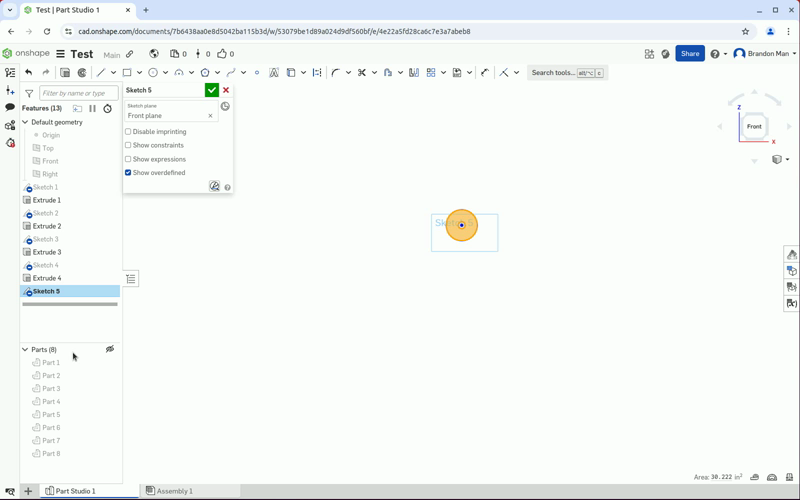
key(shift+e)
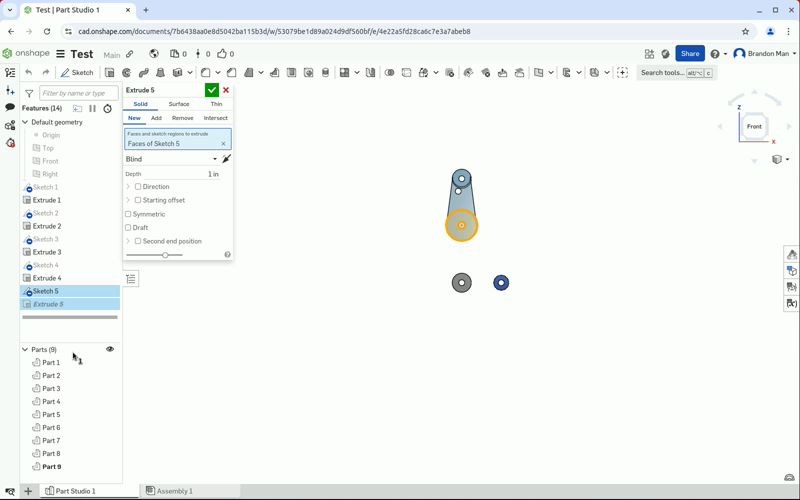
mouse_move(143, 106)
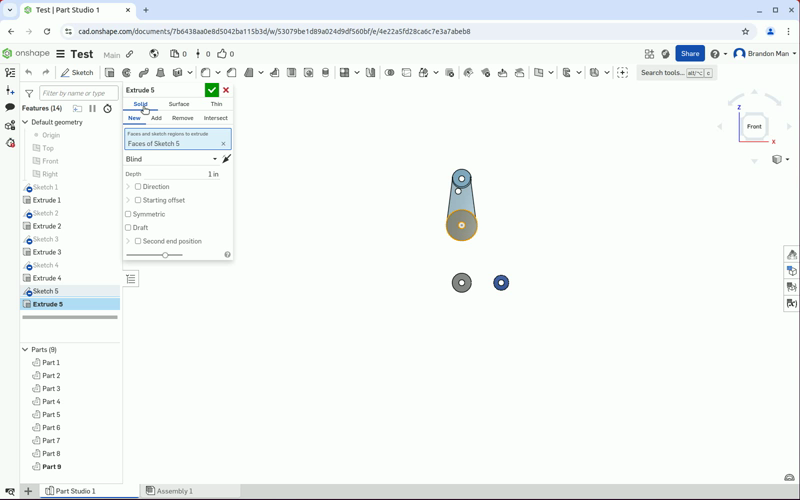
click(143, 106)
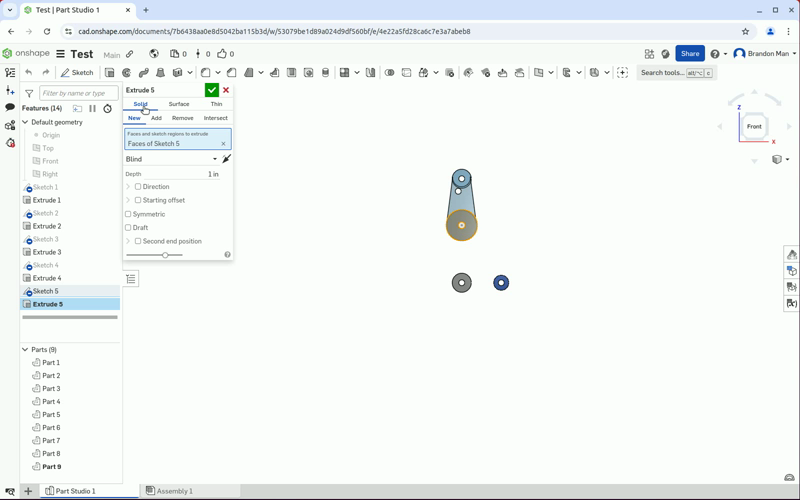
mouse_move(137, 120)
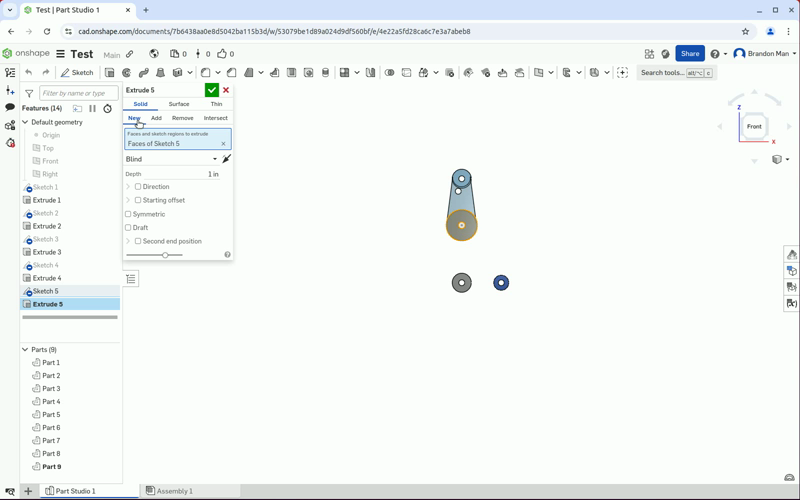
click(137, 120)
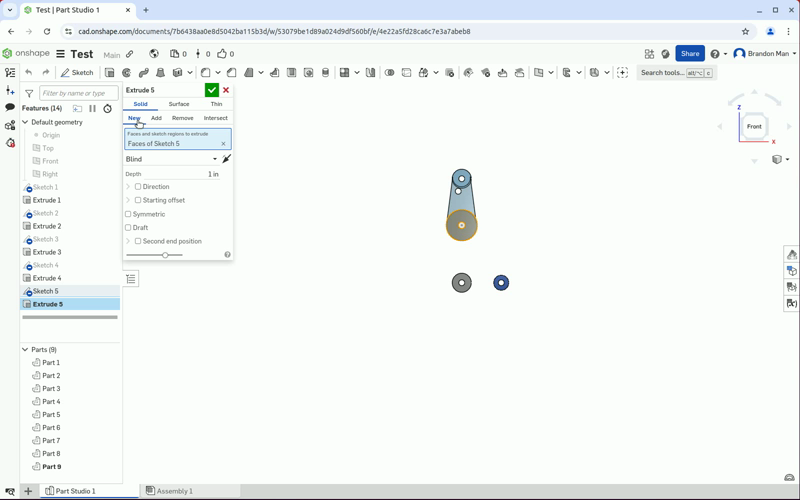
key(tab, 4)
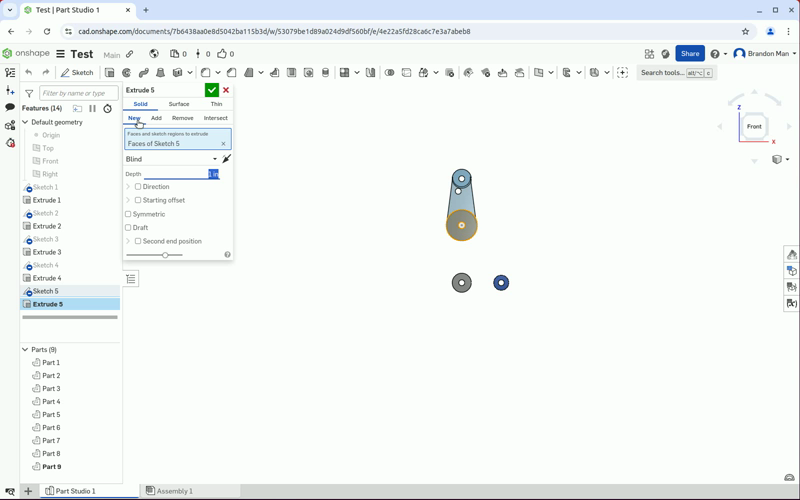
text(0.481)
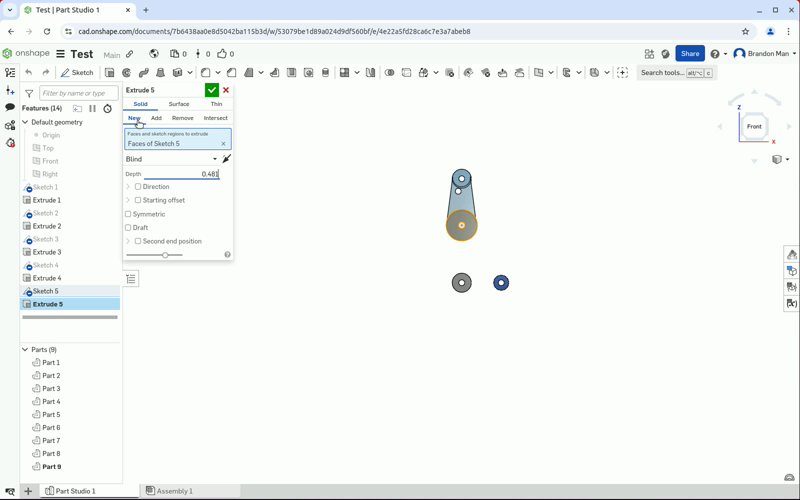
key(enter)
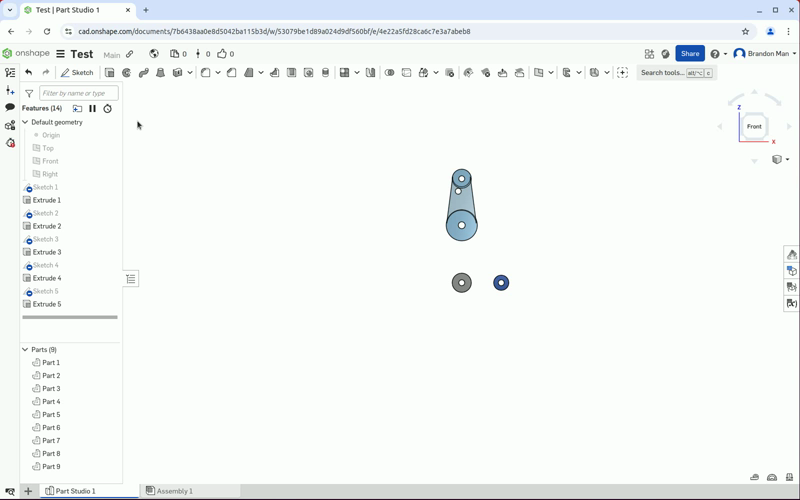
key(shift+h)
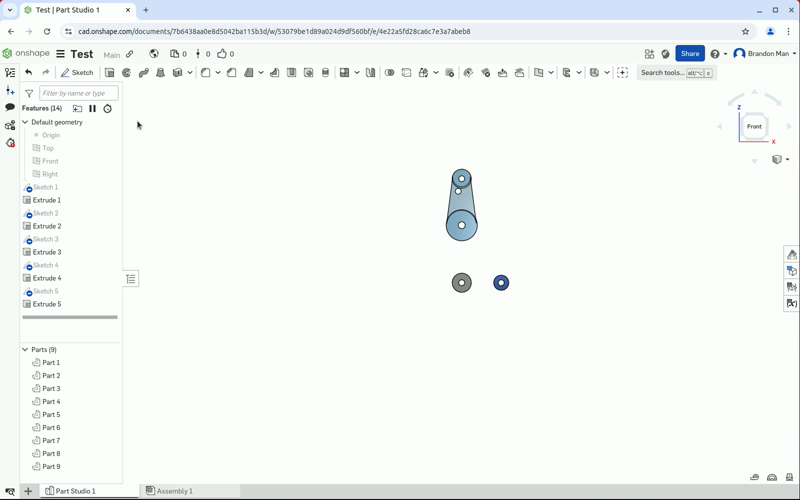
key(shift+h)
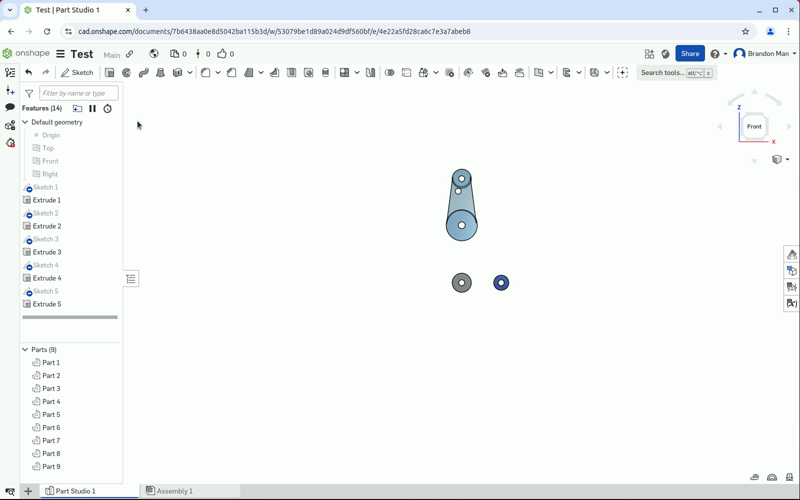
mouse_move(73, 189)
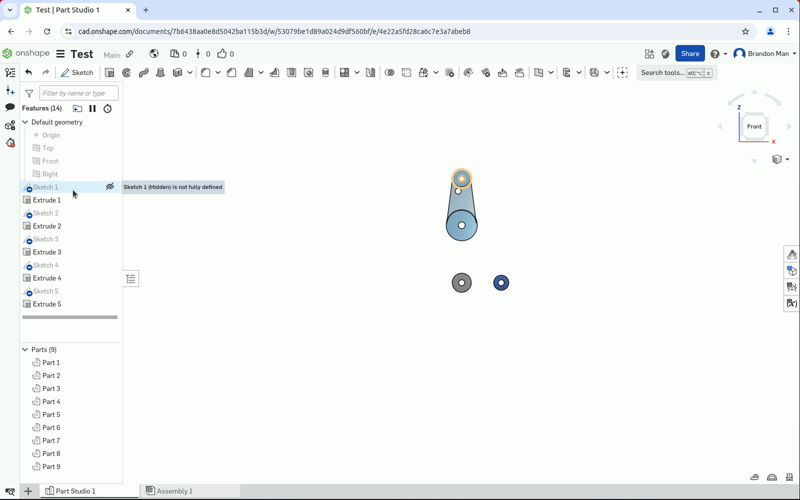
click(73, 189)
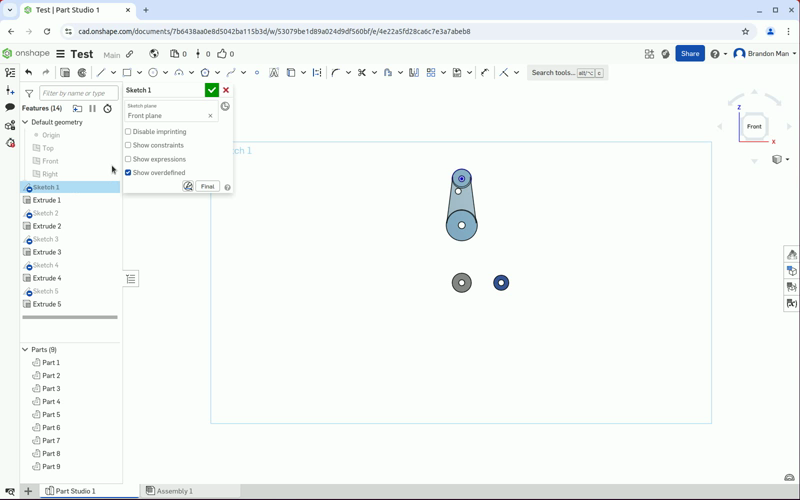
mouse_move(229, 92)
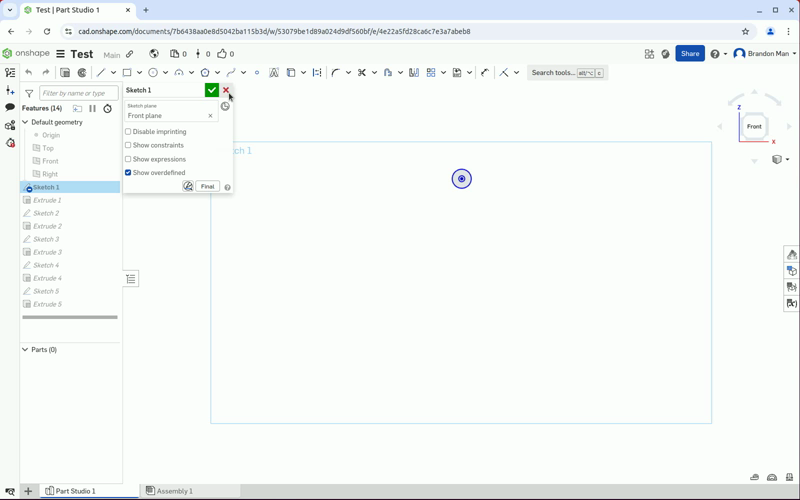
click(229, 92)
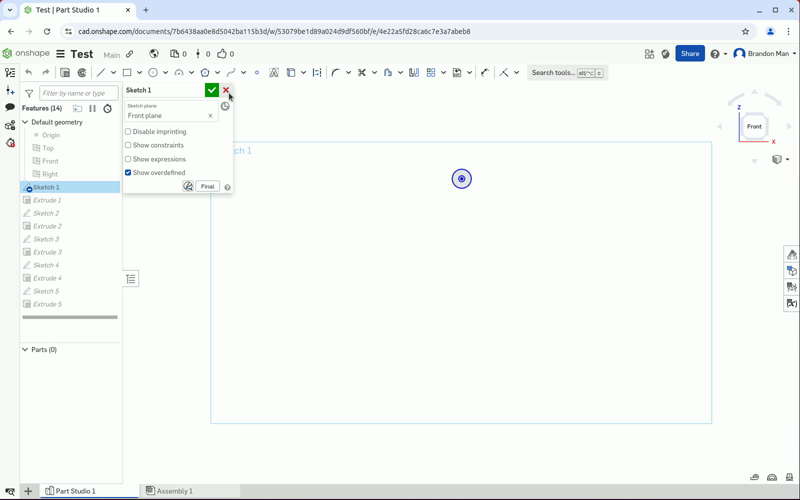
key(shift+s)
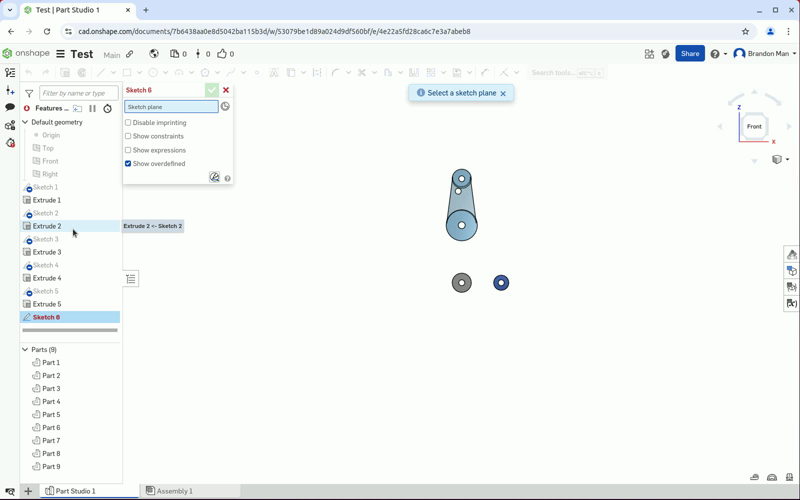
scroll(3)
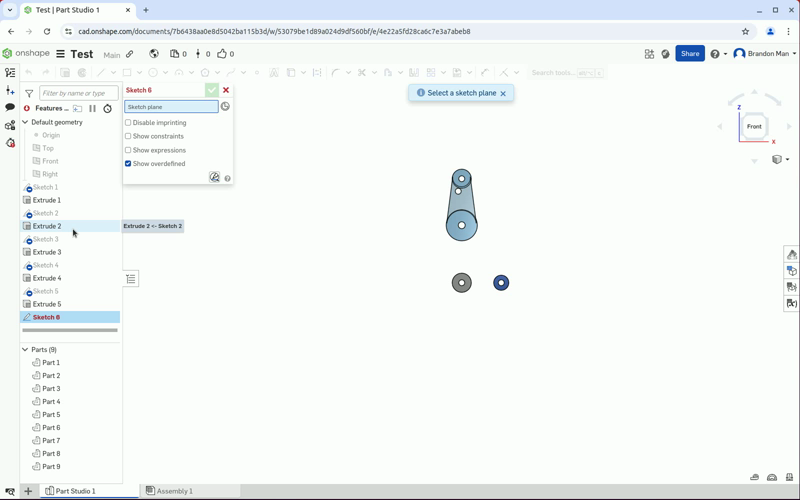
mouse_move(73, 163)
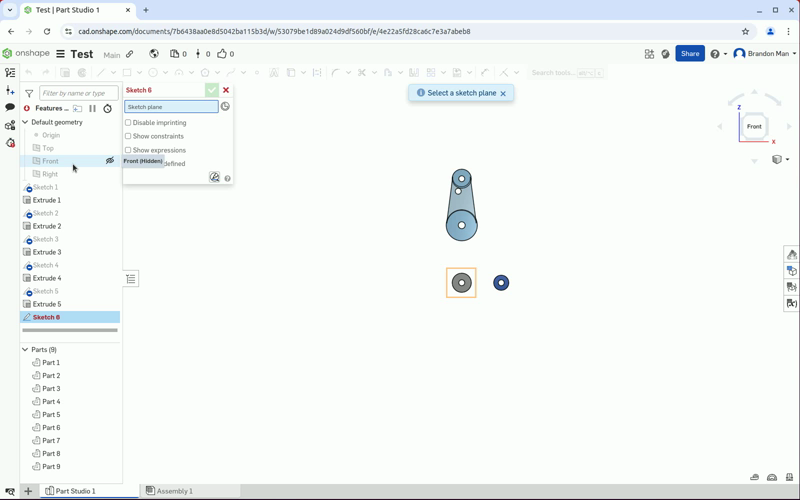
click(73, 163)
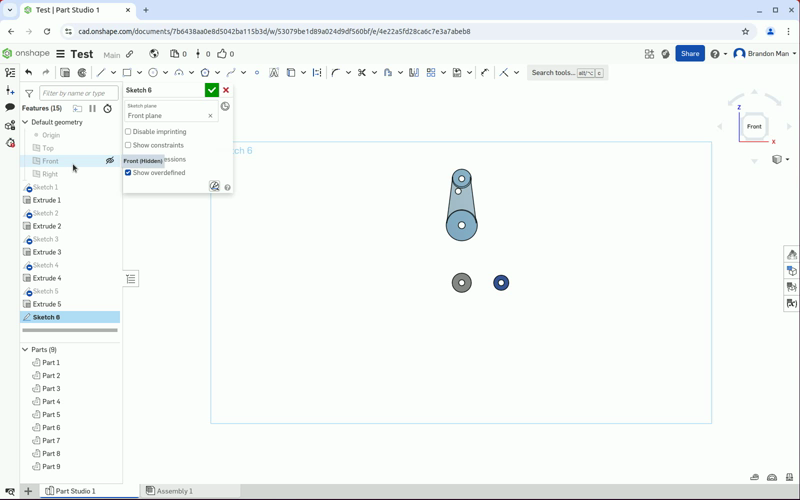
mouse_move(73, 352)
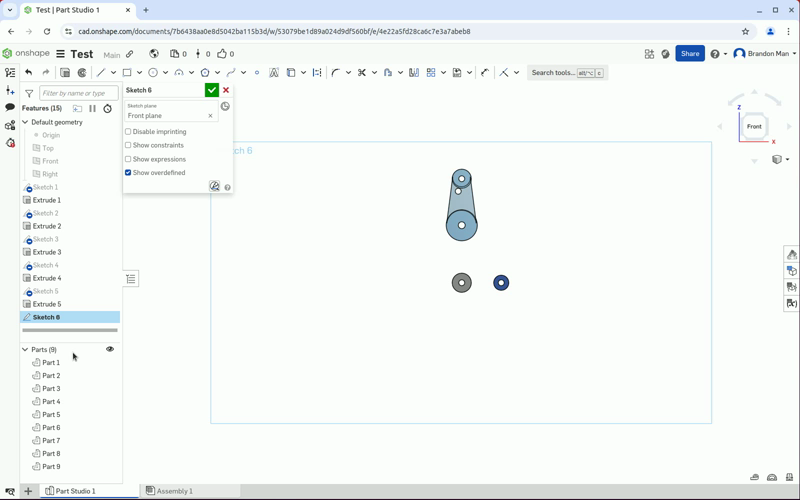
key(y)
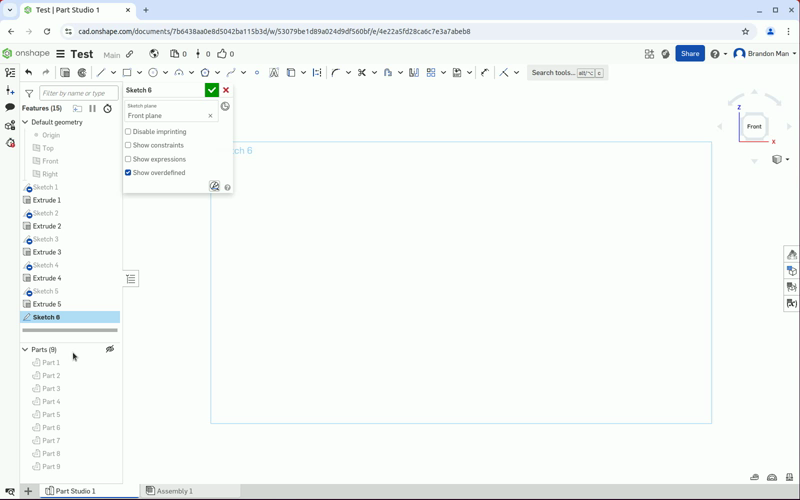
key(l)
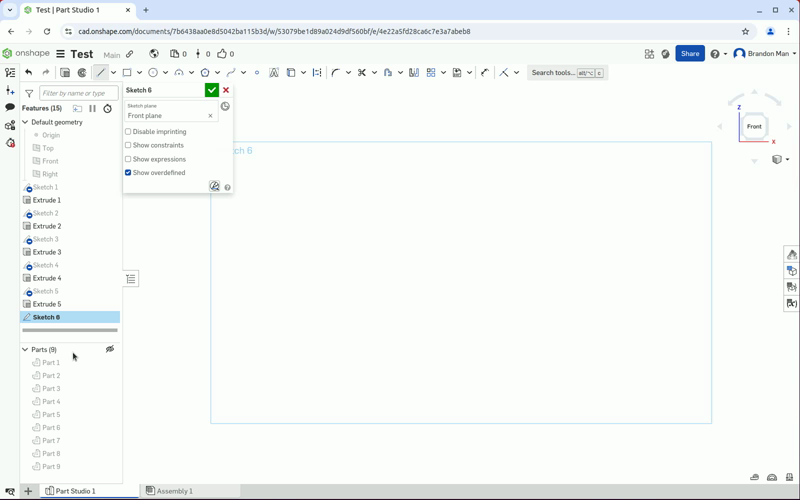
key_down(shift)
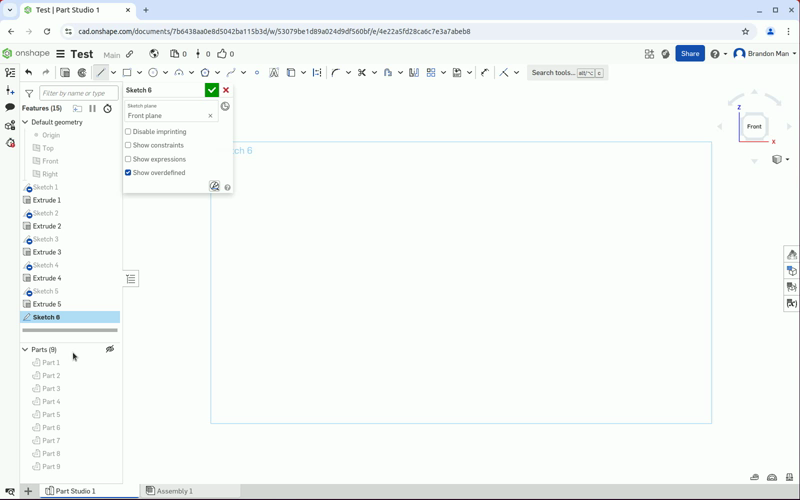
mouse_move(446, 226)
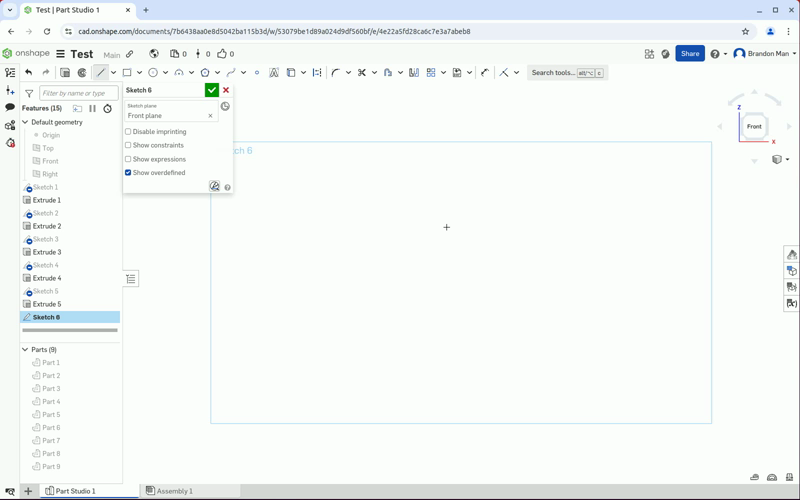
click(446, 226)
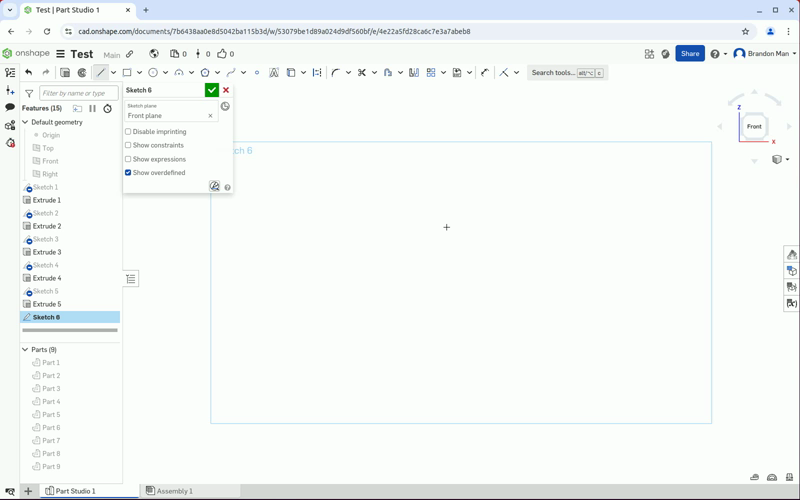
key_up(shift)
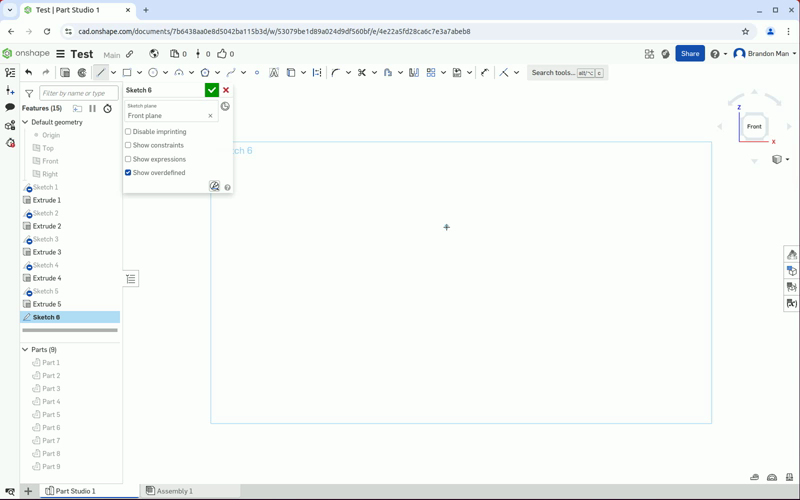
key_down(shift)
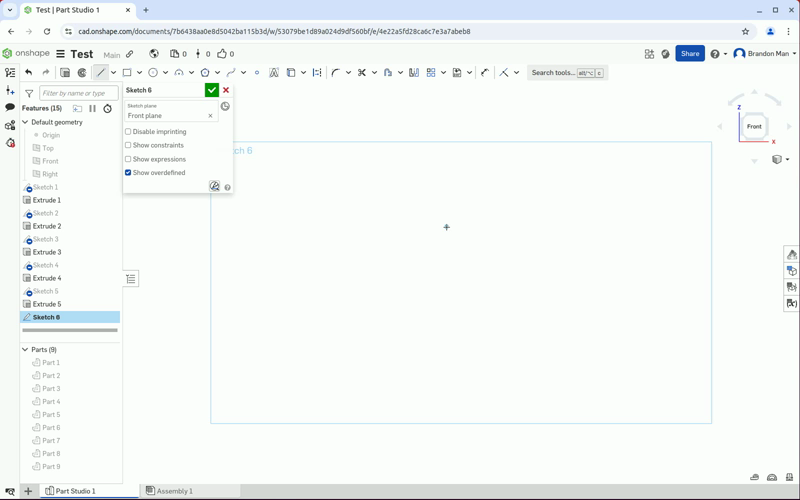
mouse_move(476, 226)
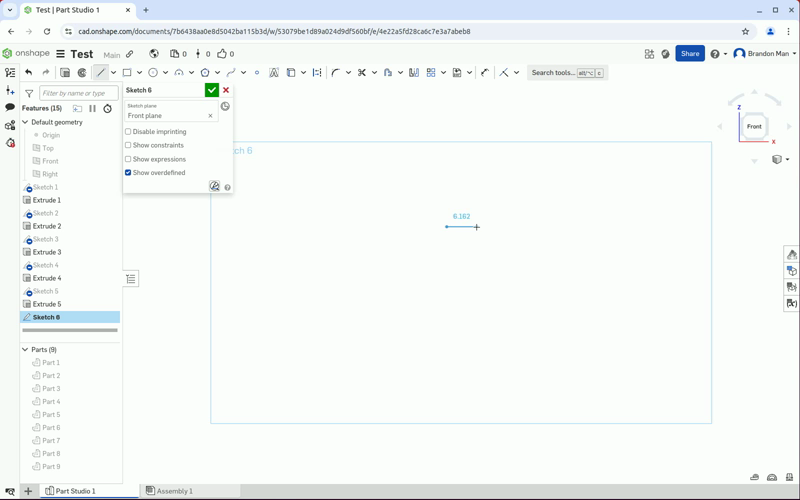
mouse_move(452, 284)
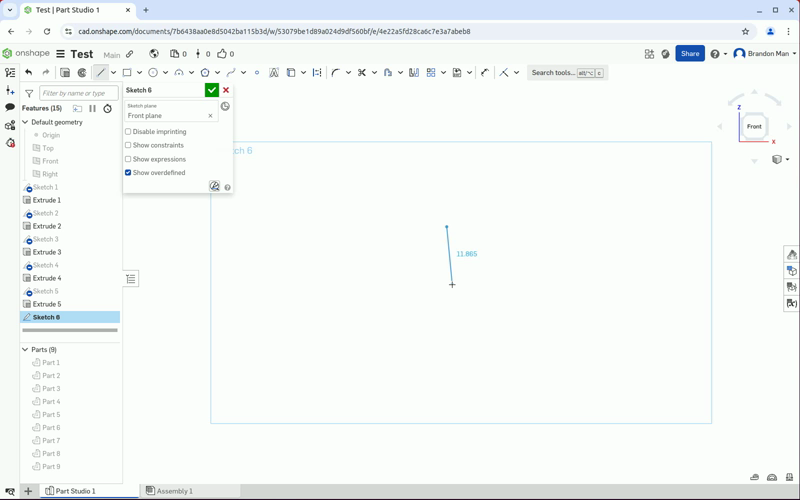
click(452, 284)
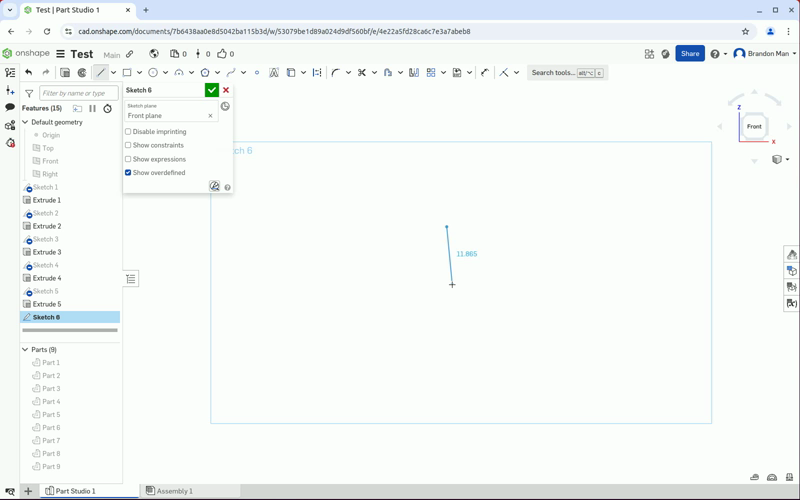
key_up(shift)
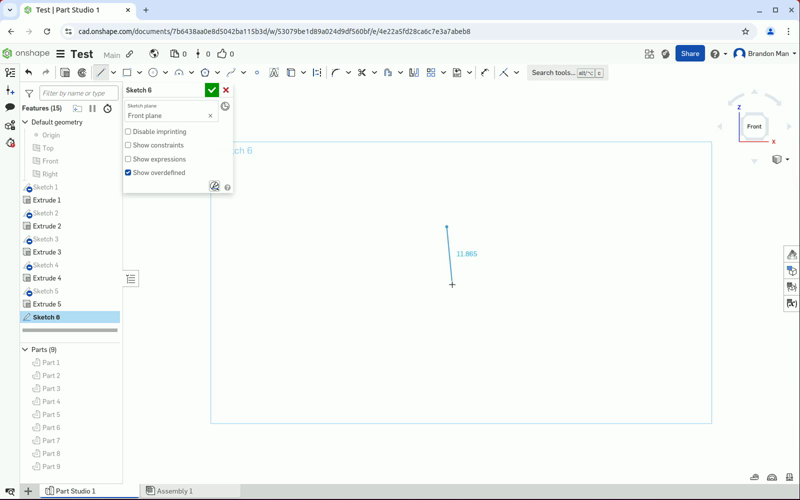
key(esc)
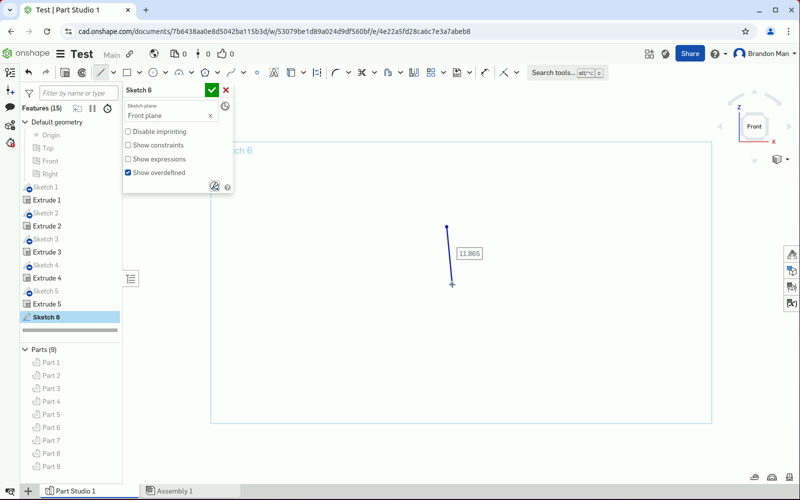
key(a)
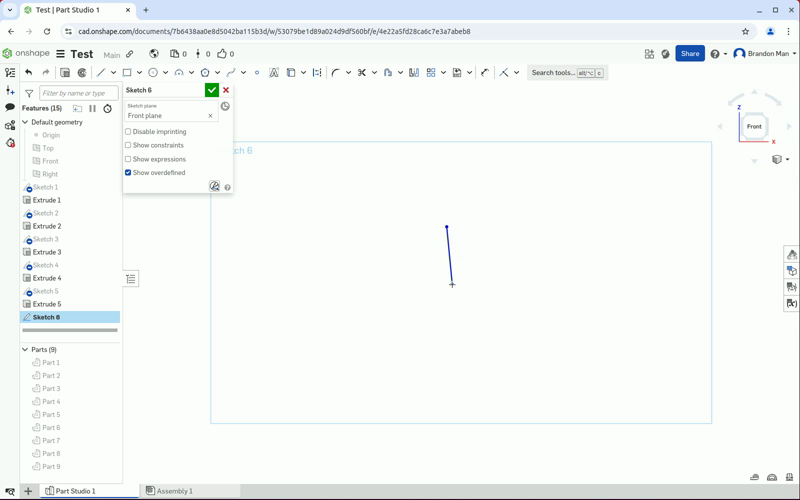
mouse_move(452, 284)
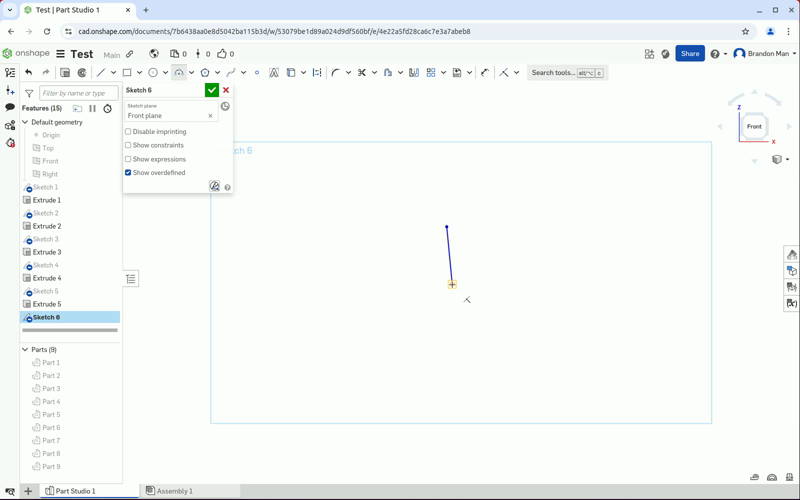
click(452, 284)
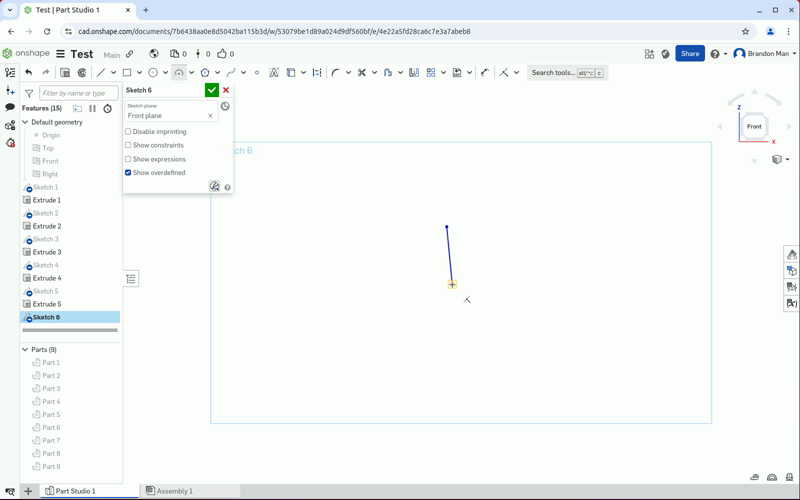
key_down(shift)
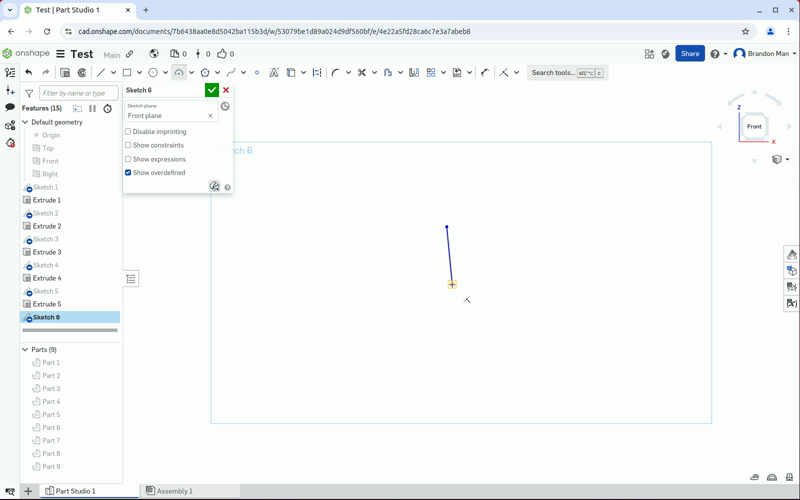
mouse_move(461, 291)
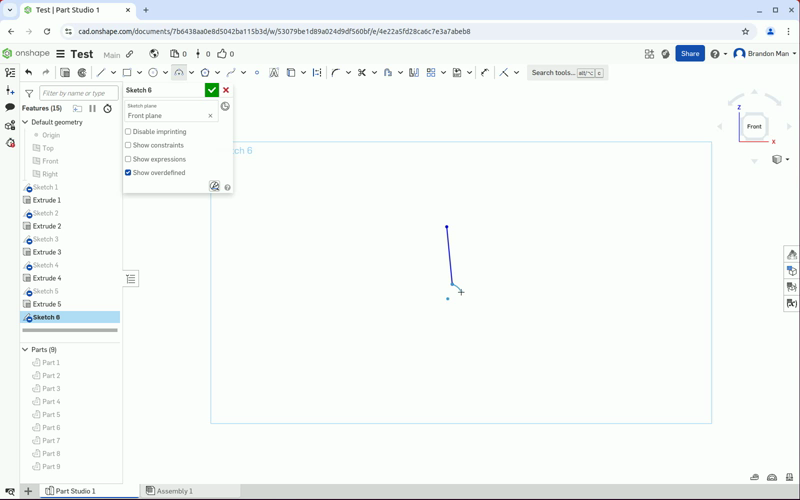
click(461, 291)
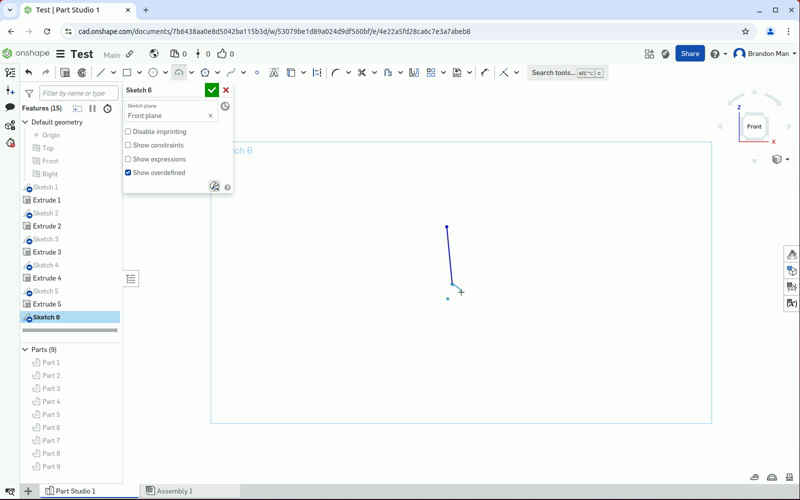
mouse_move(466, 276)
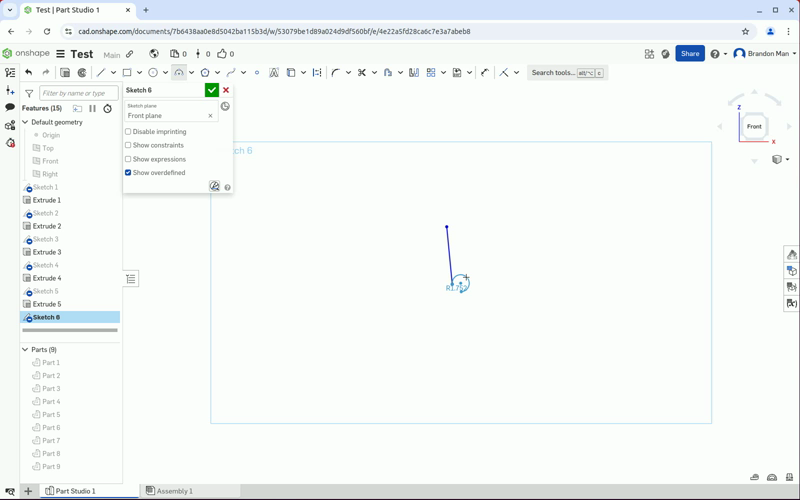
click(466, 276)
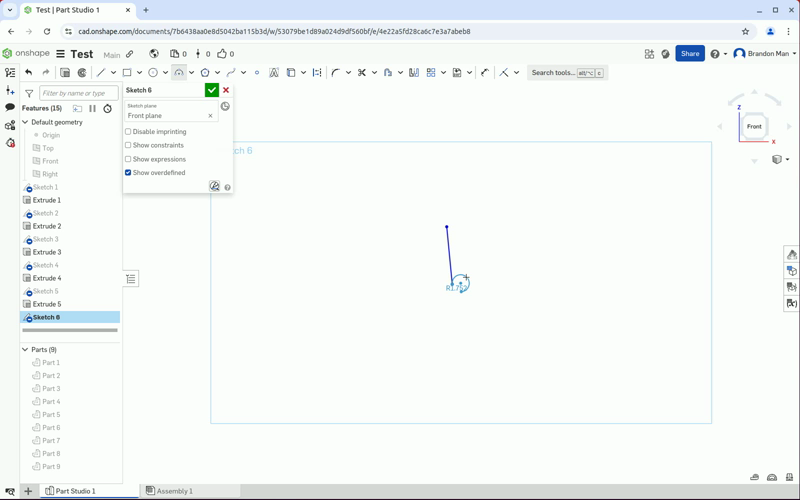
key_up(shift)
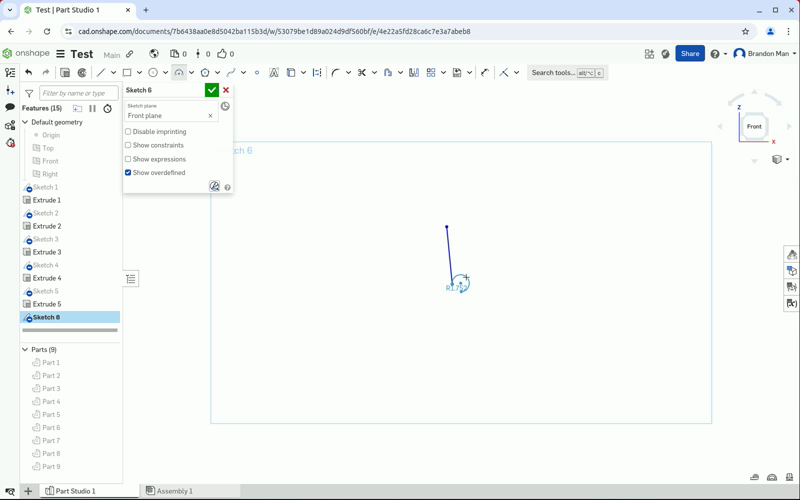
key(esc)
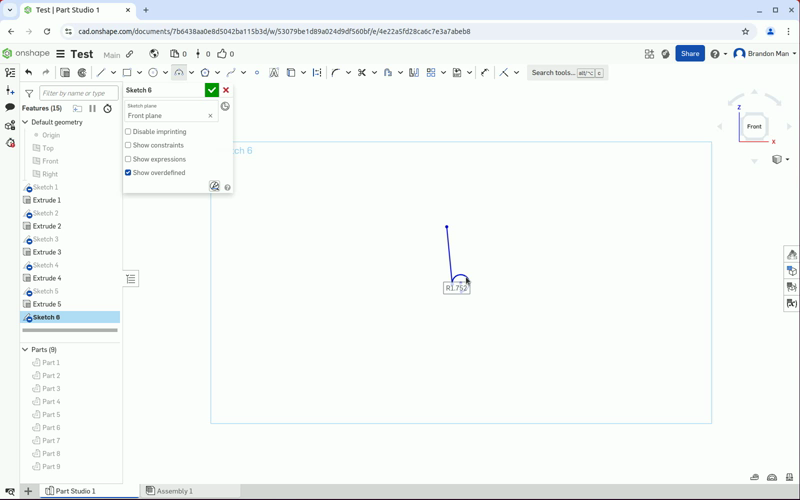
key(l)
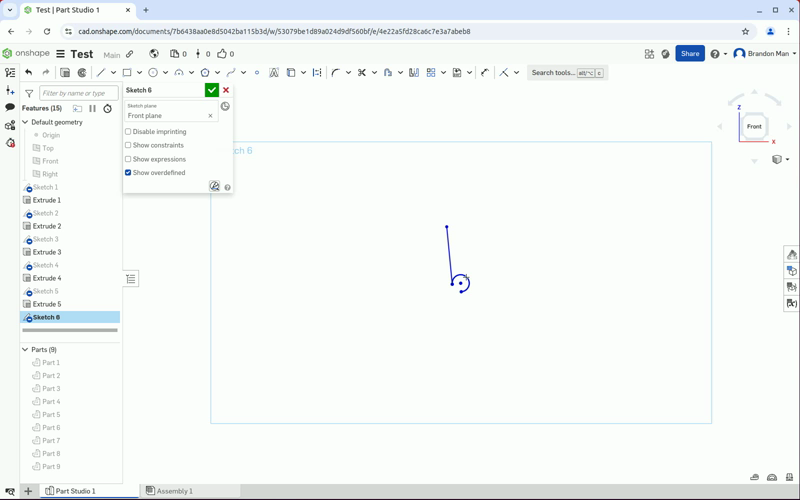
mouse_move(461, 291)
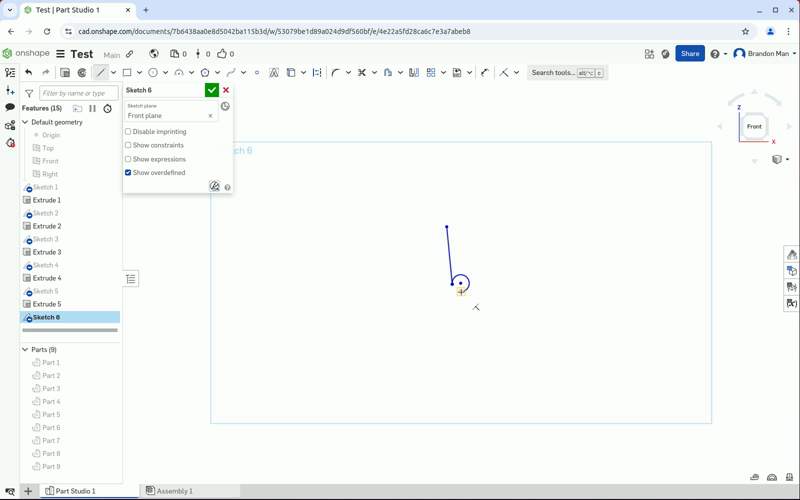
click(461, 291)
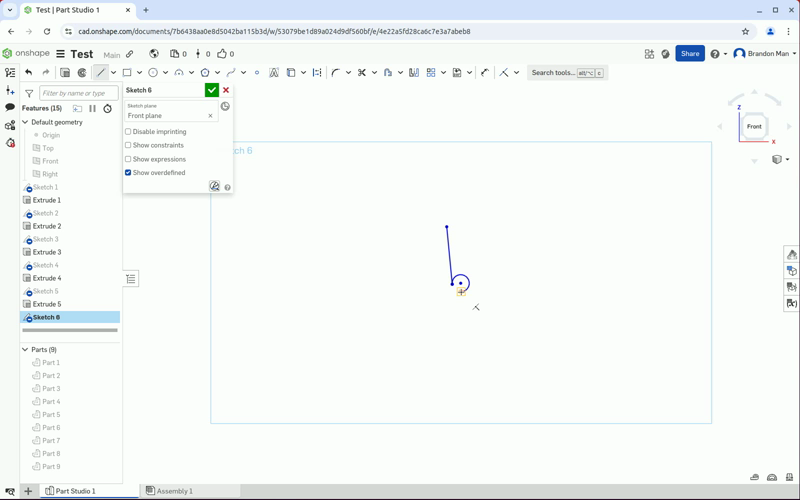
key_down(shift)
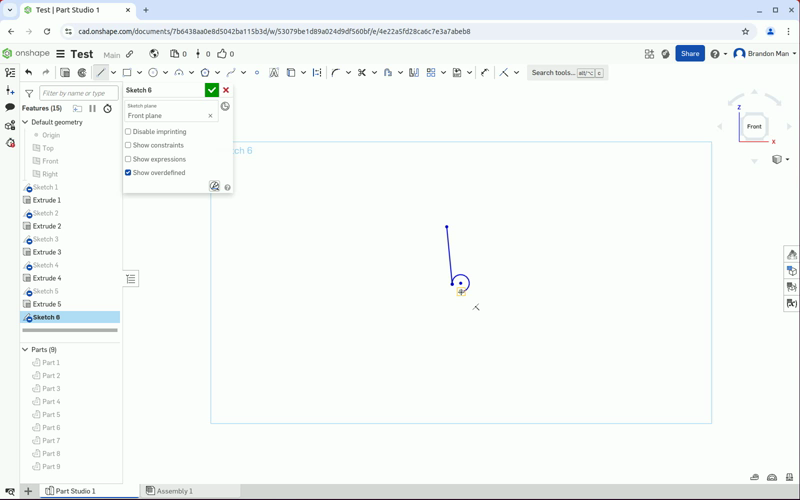
mouse_move(491, 291)
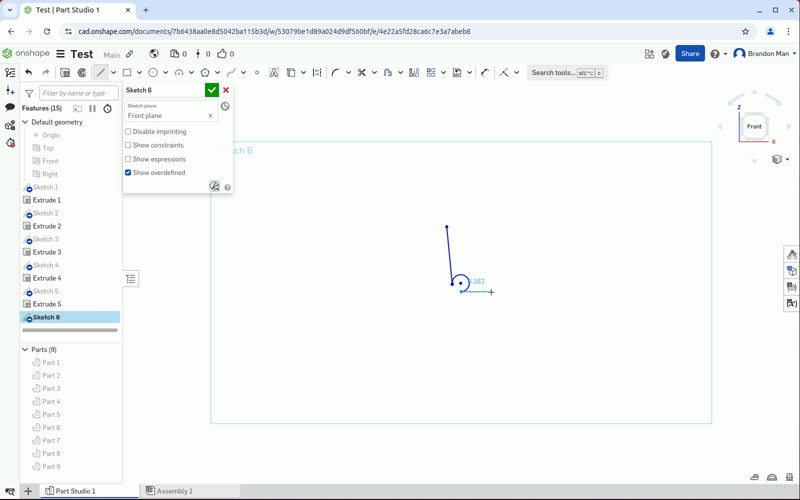
mouse_move(502, 290)
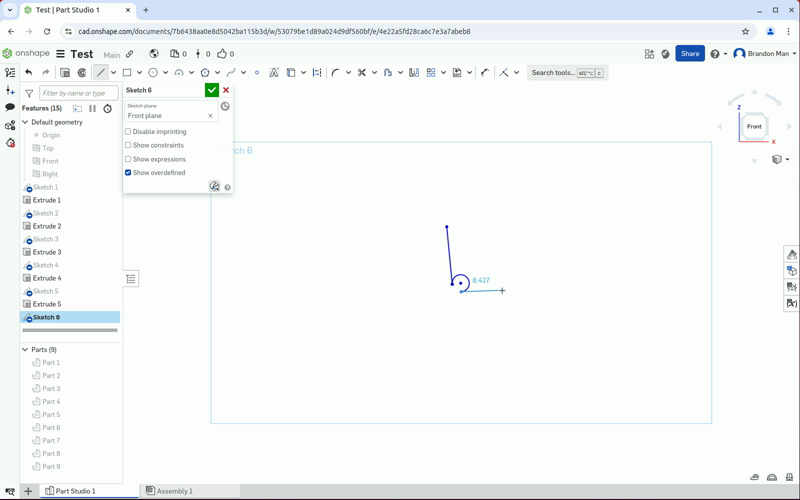
click(502, 290)
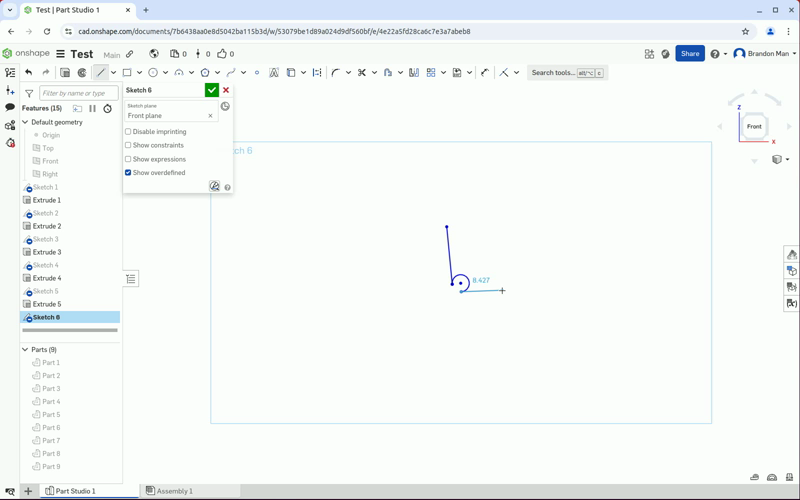
key_up(shift)
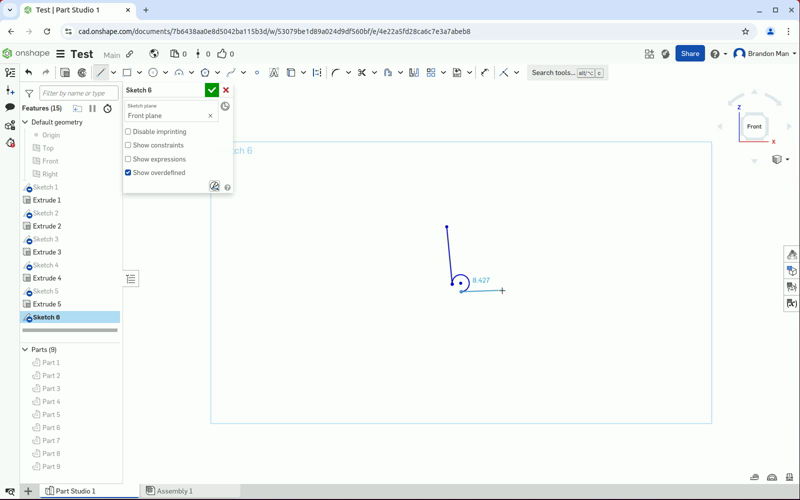
key(esc)
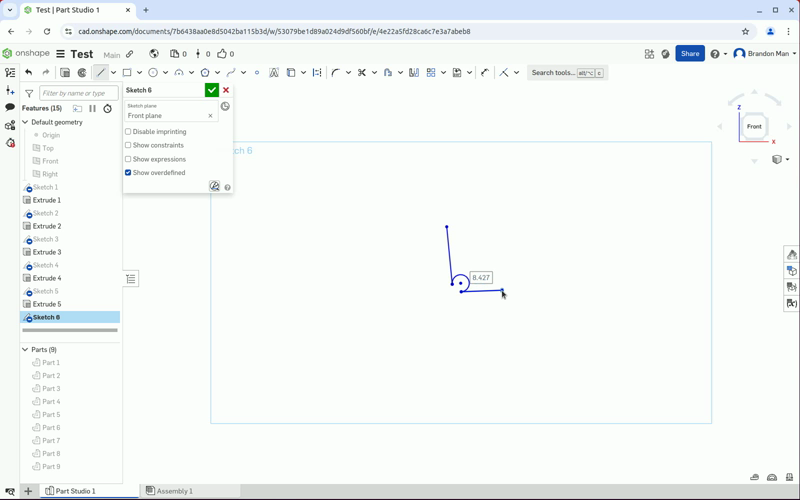
key(a)
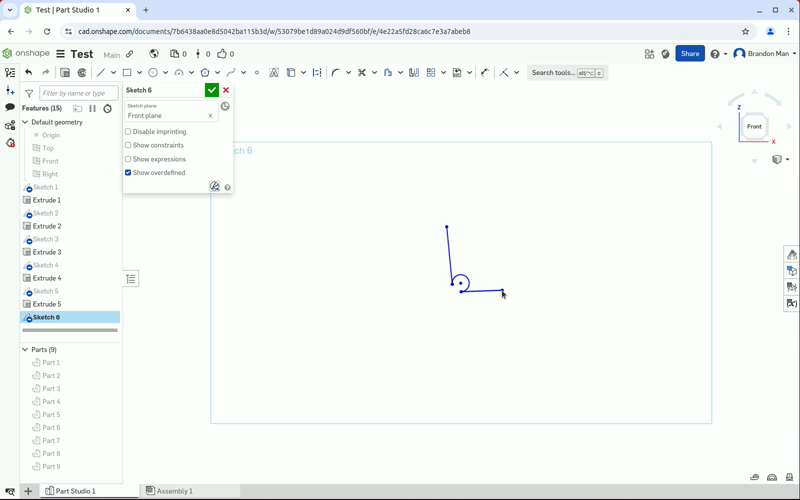
mouse_move(502, 290)
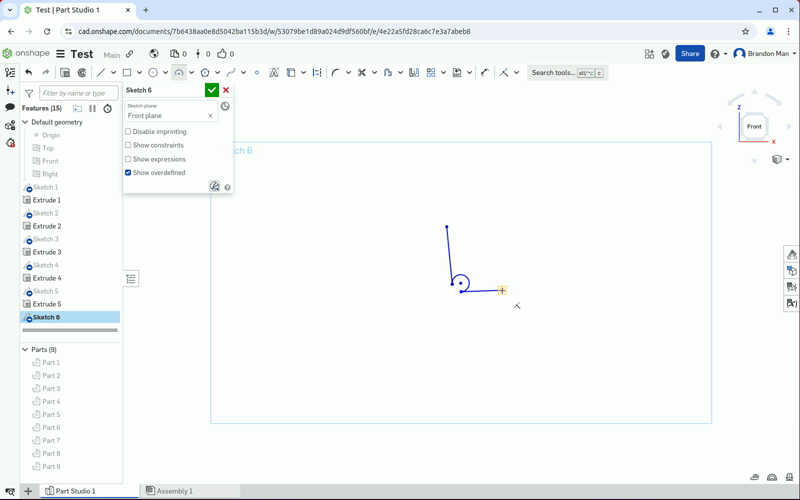
click(502, 290)
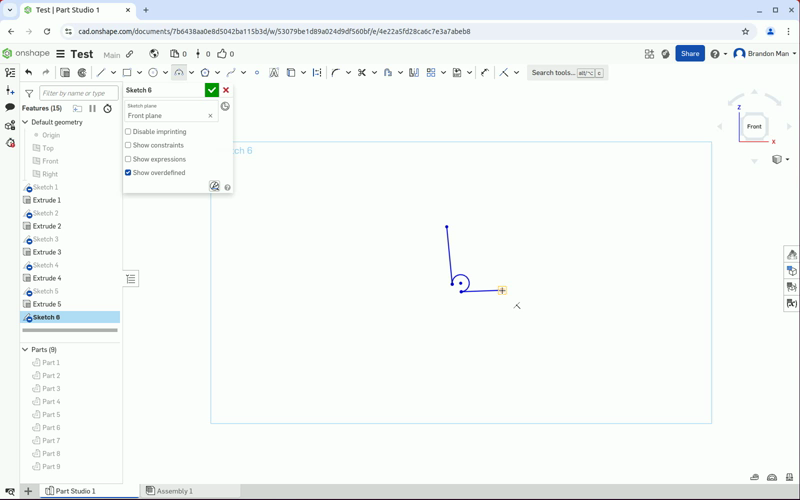
key_down(shift)
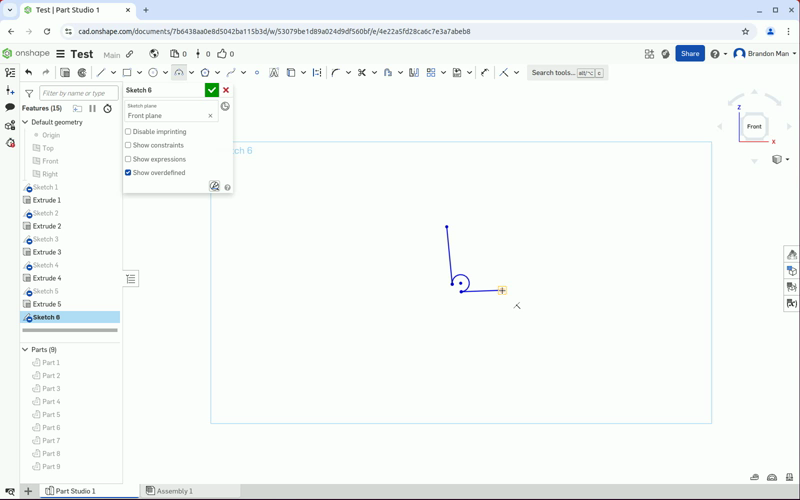
mouse_move(502, 276)
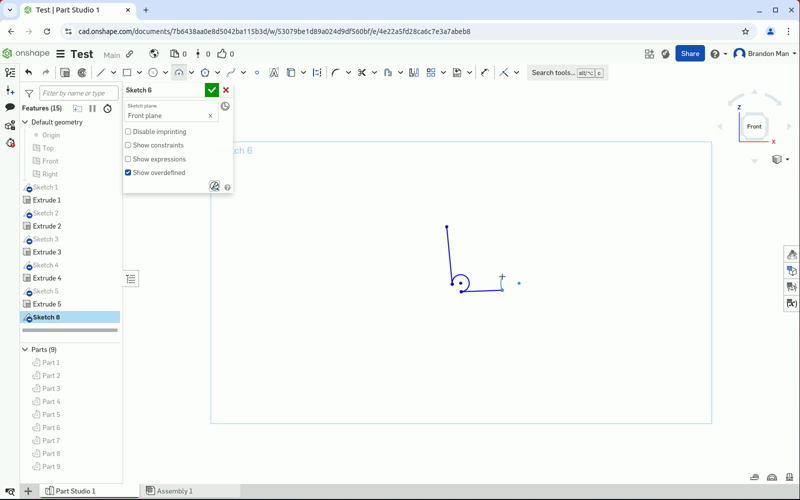
click(502, 276)
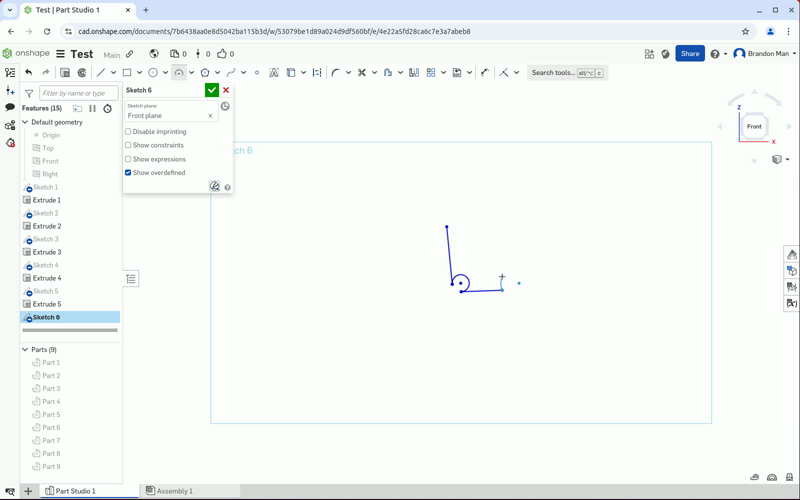
mouse_move(494, 282)
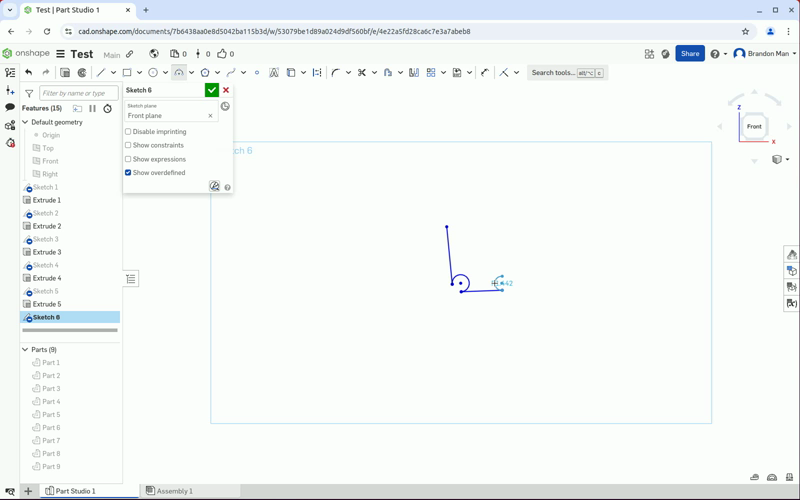
click(494, 282)
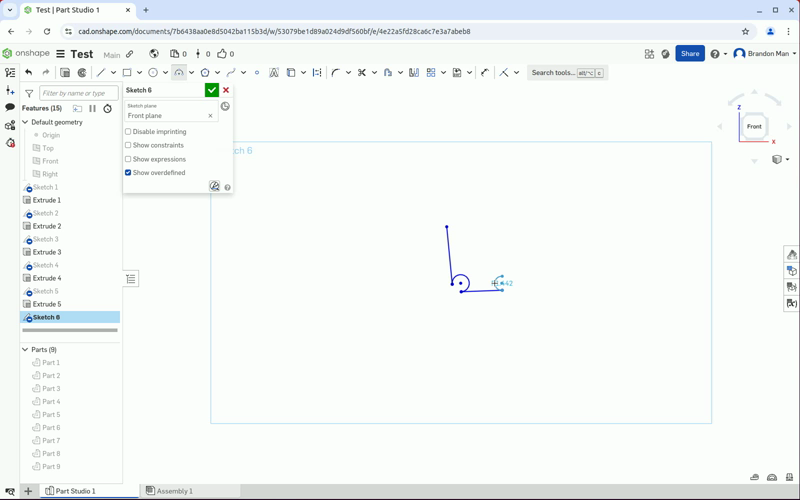
key_up(shift)
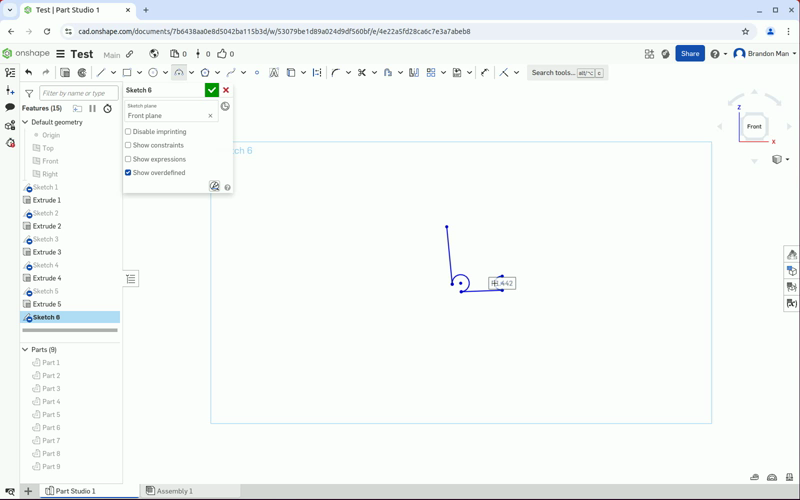
key(esc)
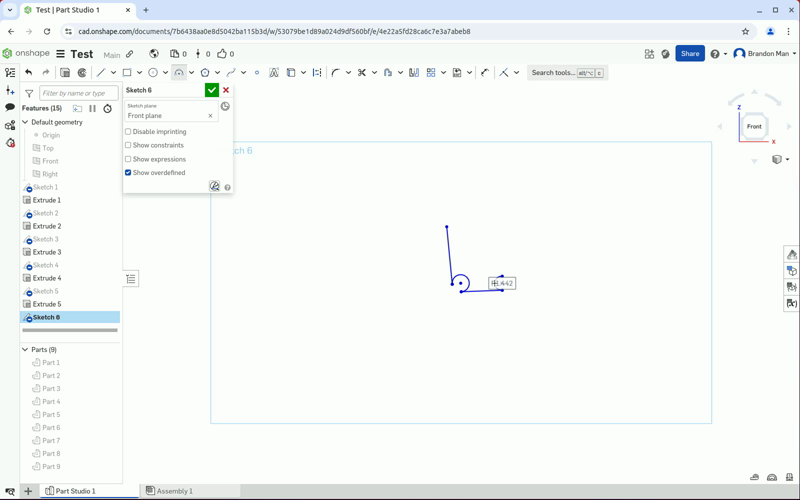
key(l)
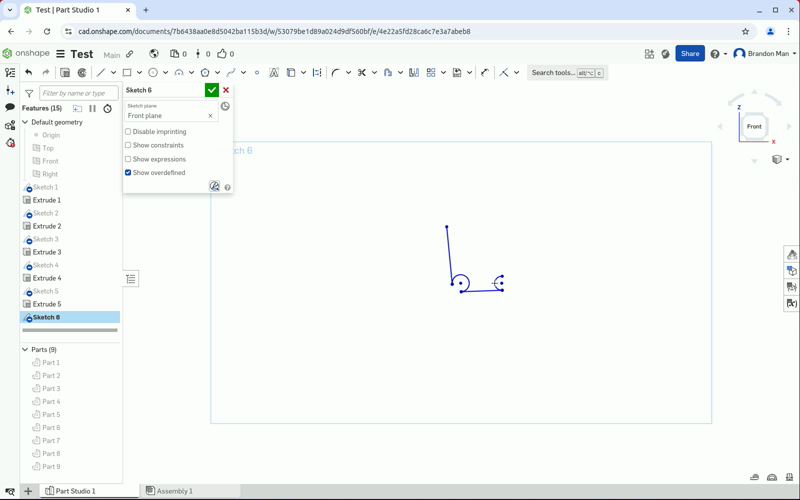
mouse_move(502, 276)
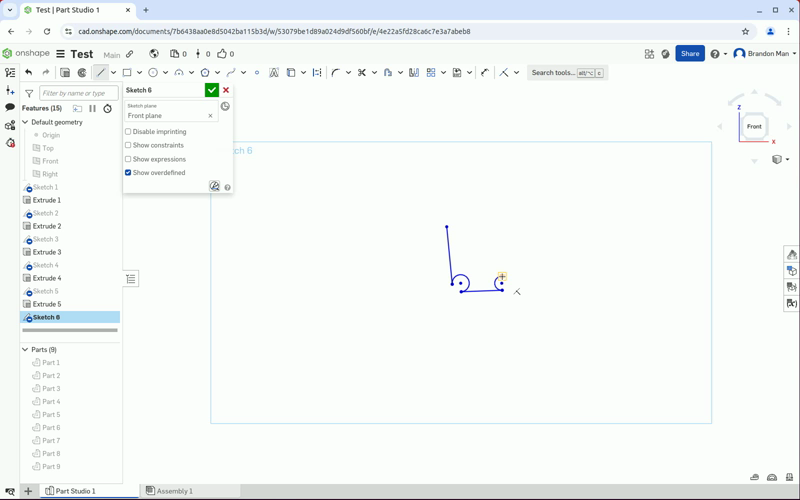
click(502, 276)
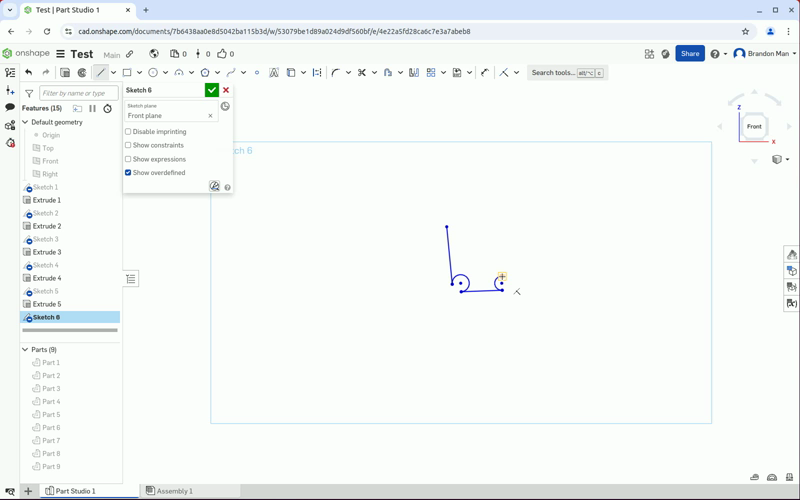
key_down(shift)
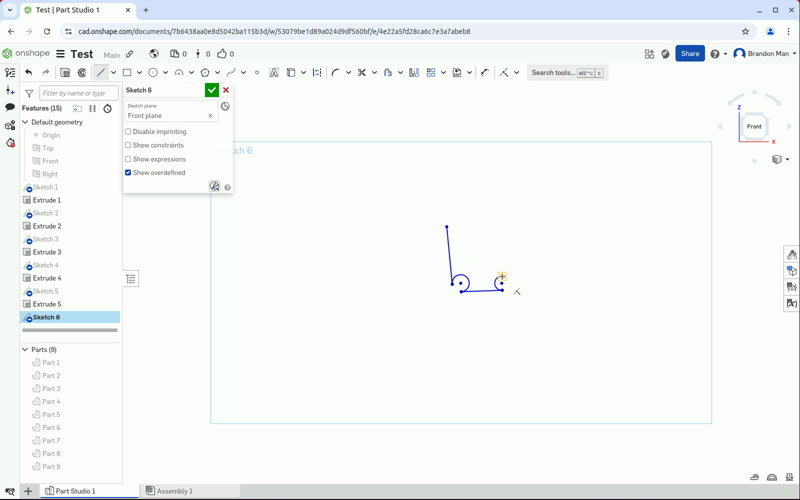
mouse_move(532, 276)
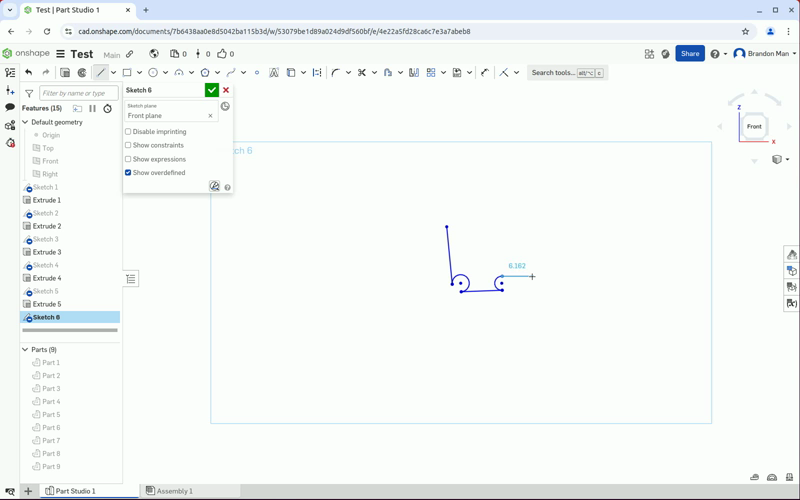
mouse_move(478, 275)
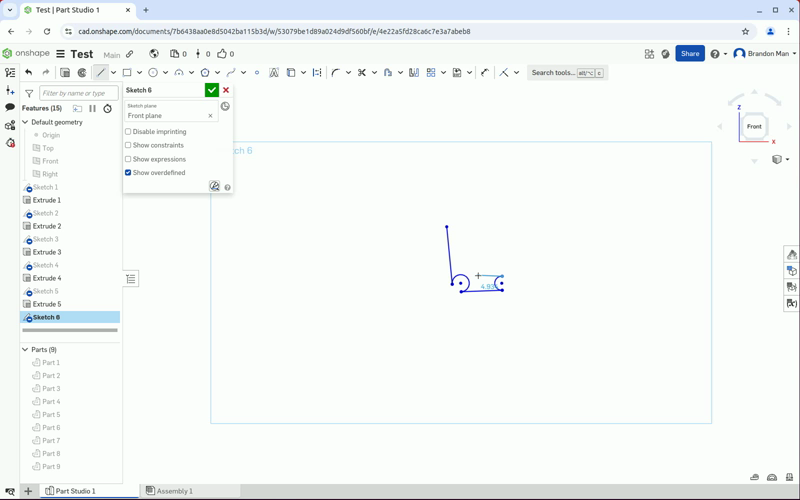
click(478, 275)
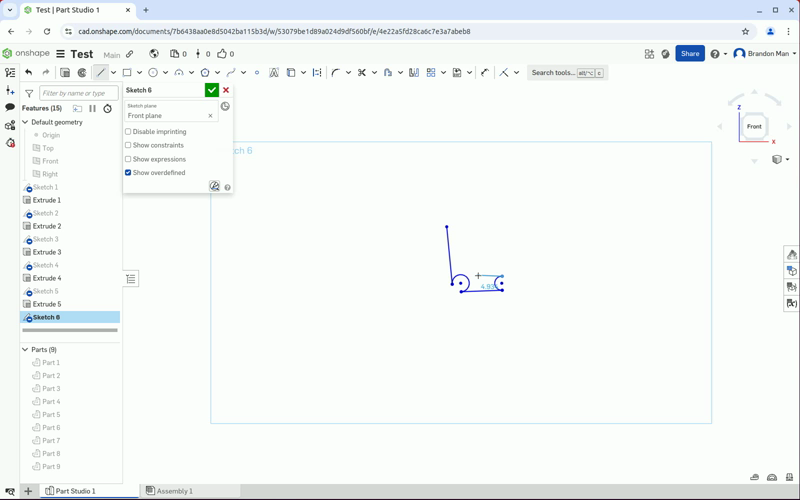
key_up(shift)
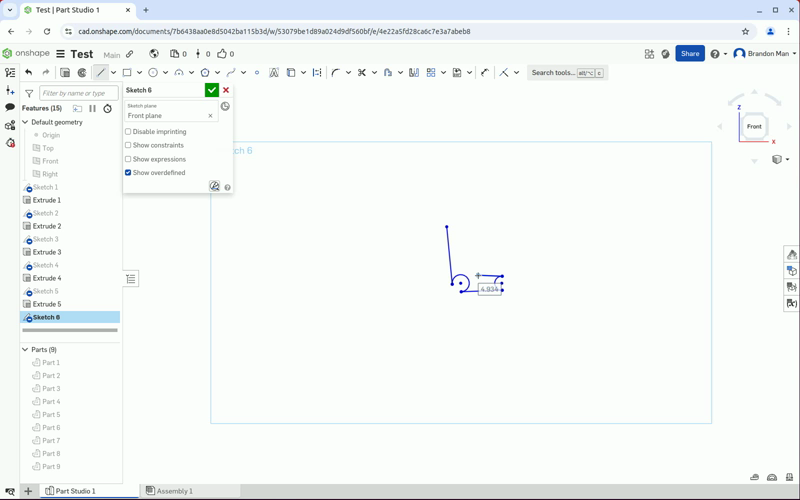
key(esc)
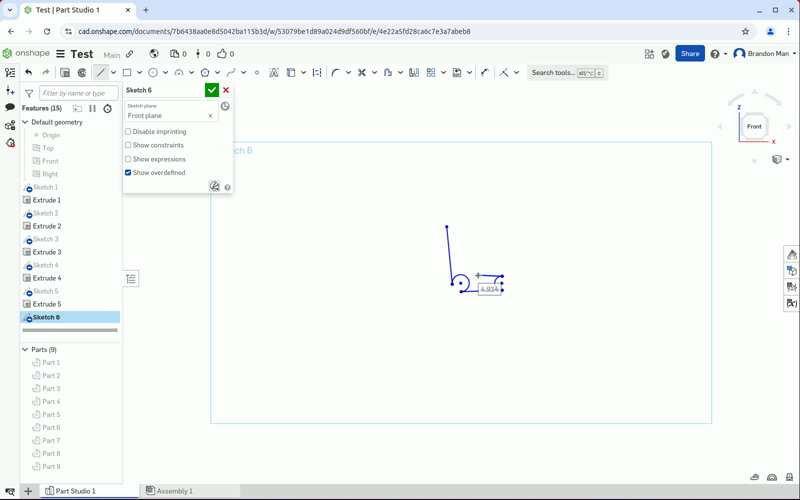
key(a)
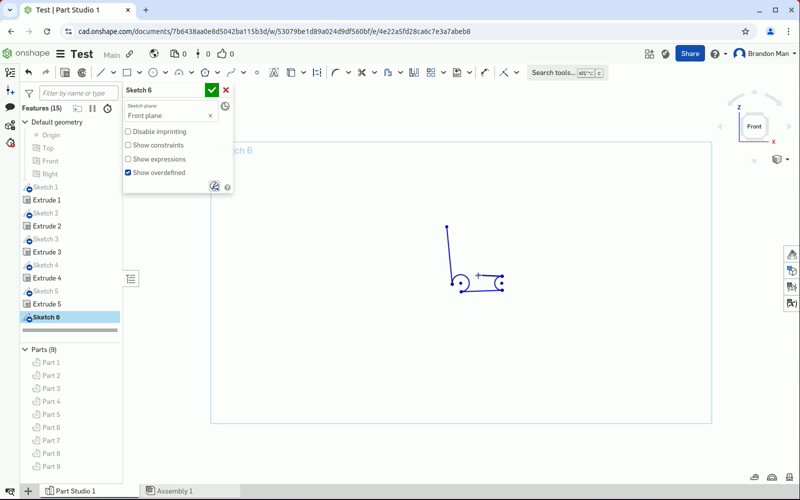
mouse_move(478, 275)
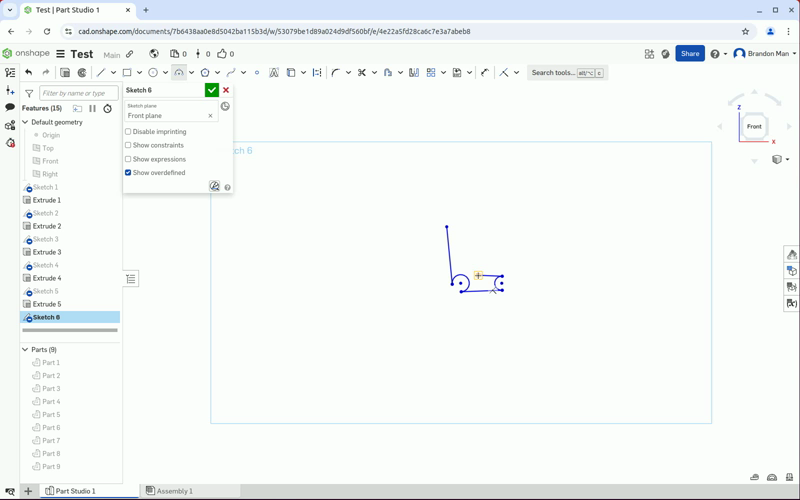
click(478, 275)
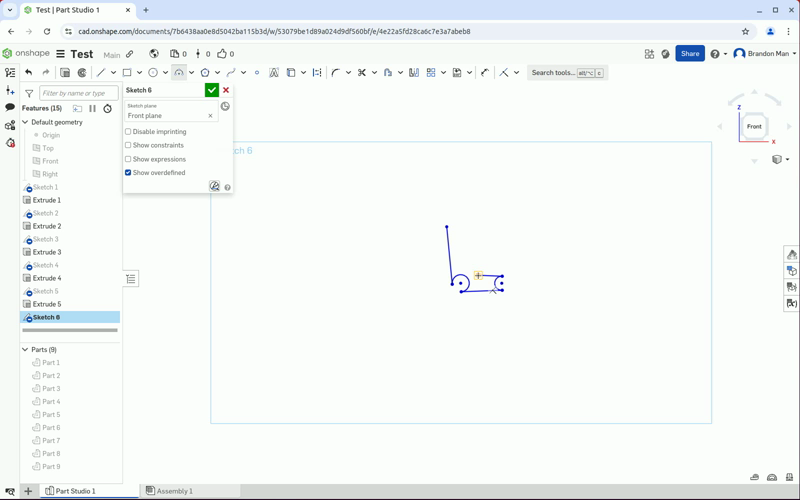
key_down(shift)
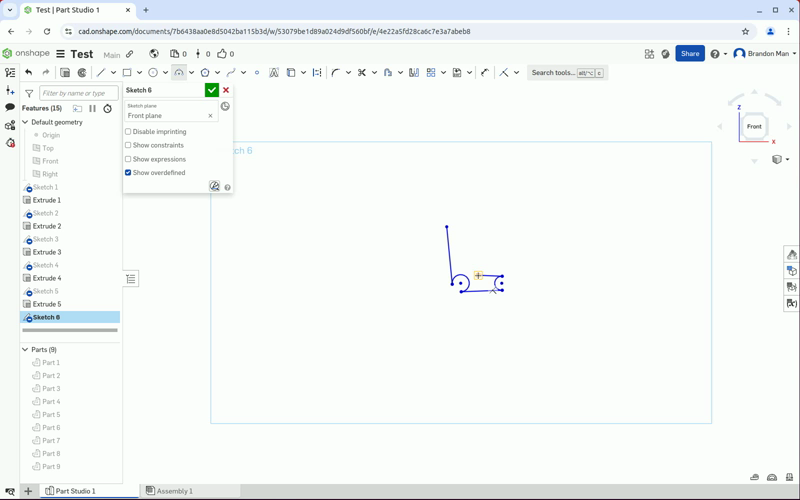
mouse_move(471, 267)
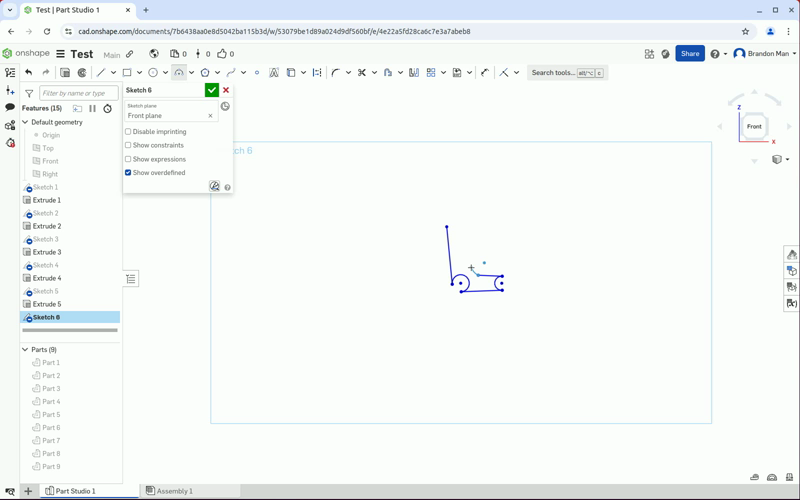
click(471, 267)
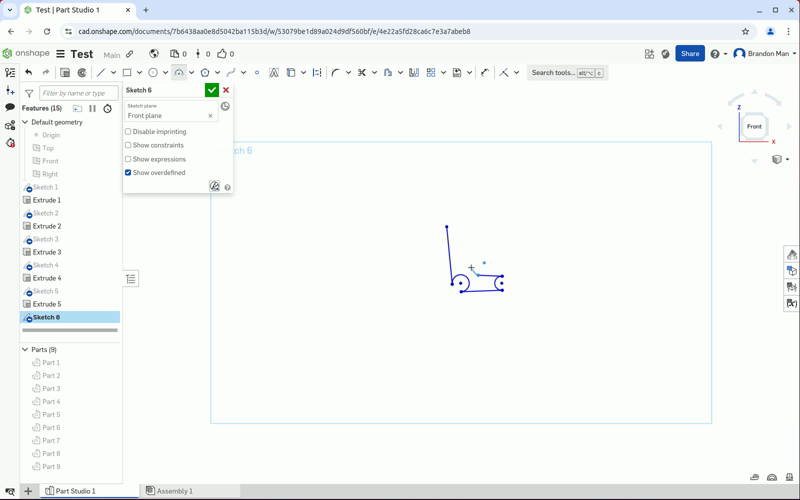
mouse_move(472, 272)
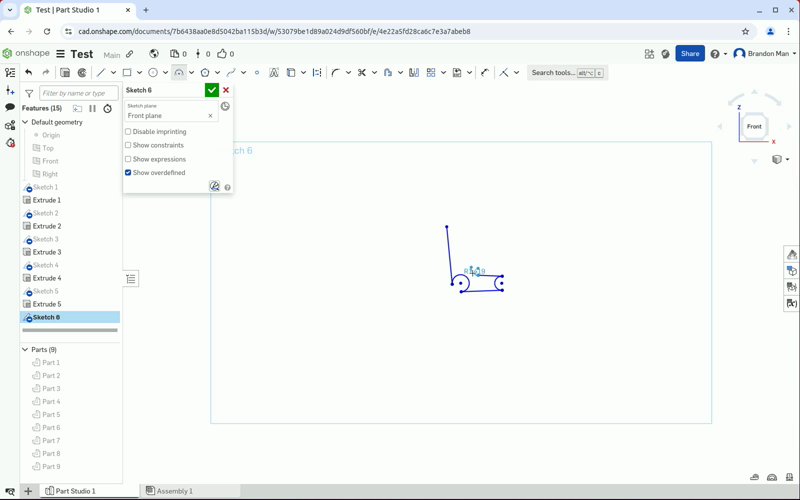
click(472, 272)
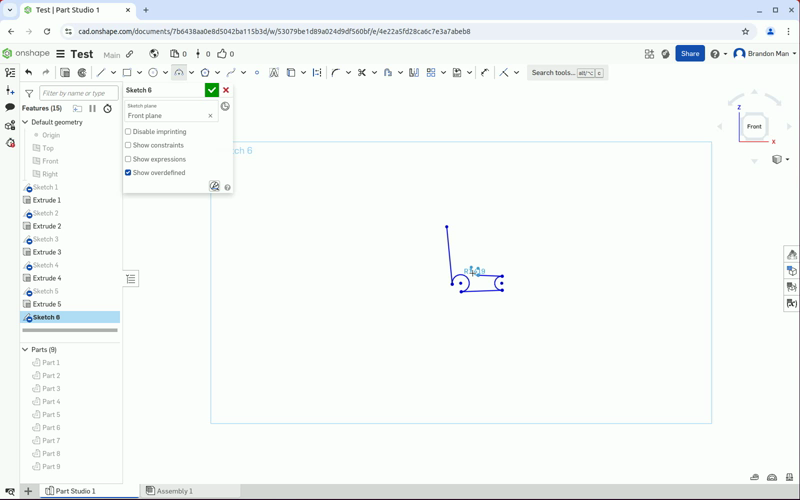
key_up(shift)
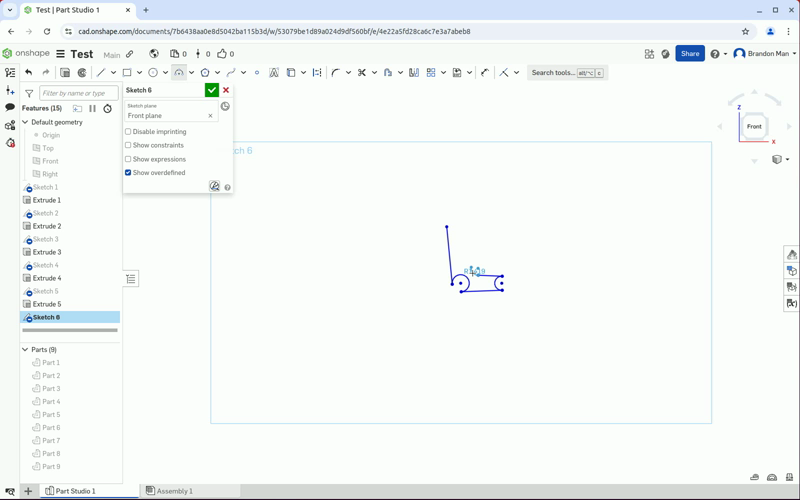
key(esc)
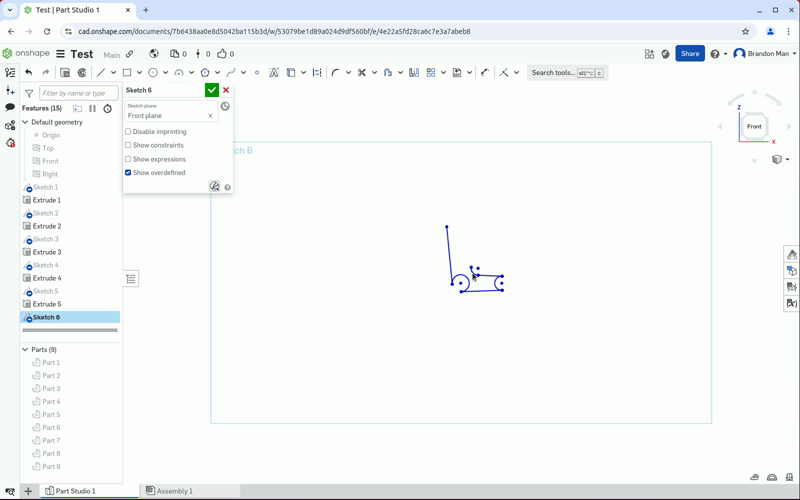
key(l)
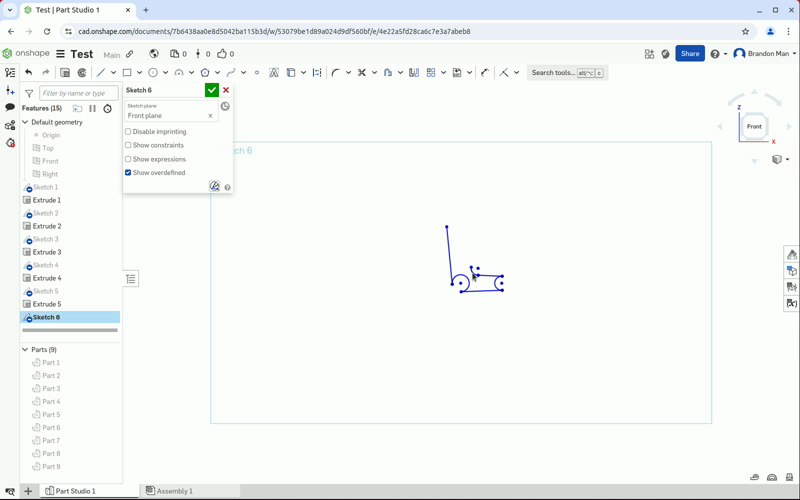
mouse_move(471, 267)
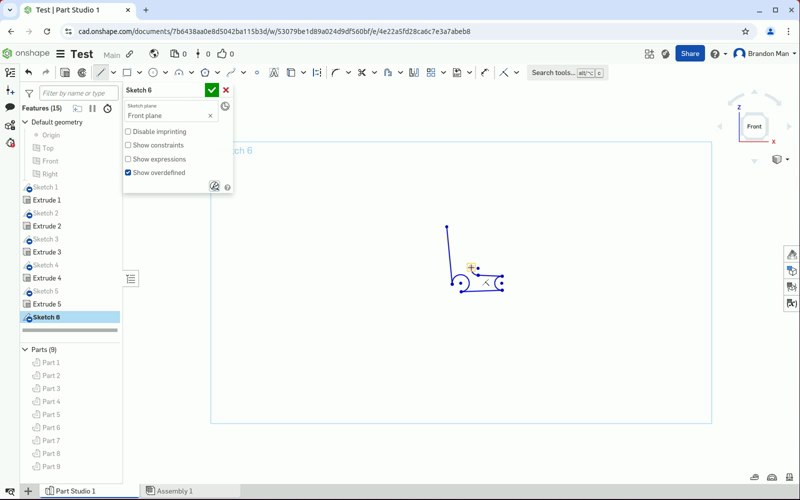
click(471, 267)
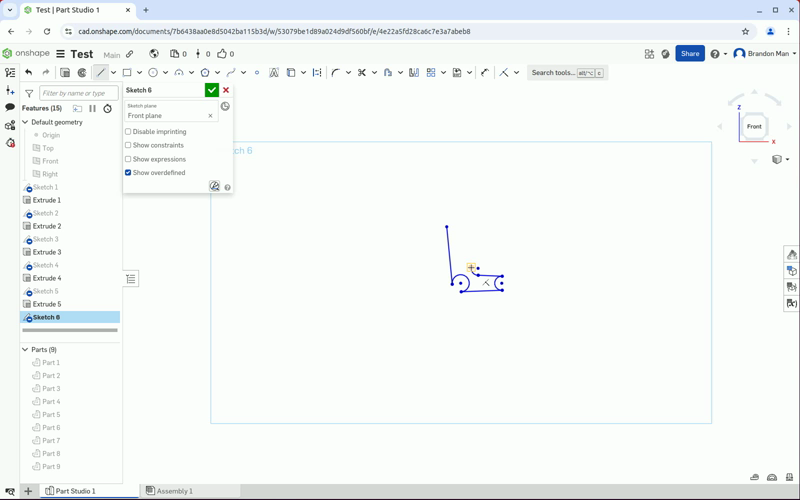
key_down(shift)
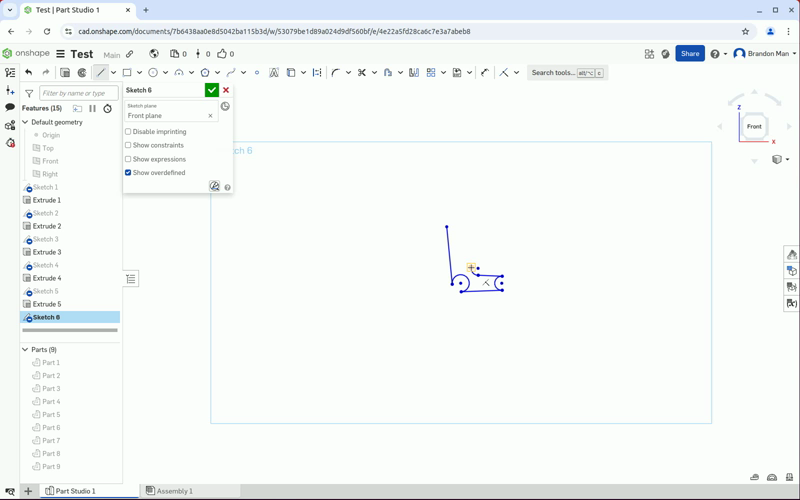
mouse_move(501, 267)
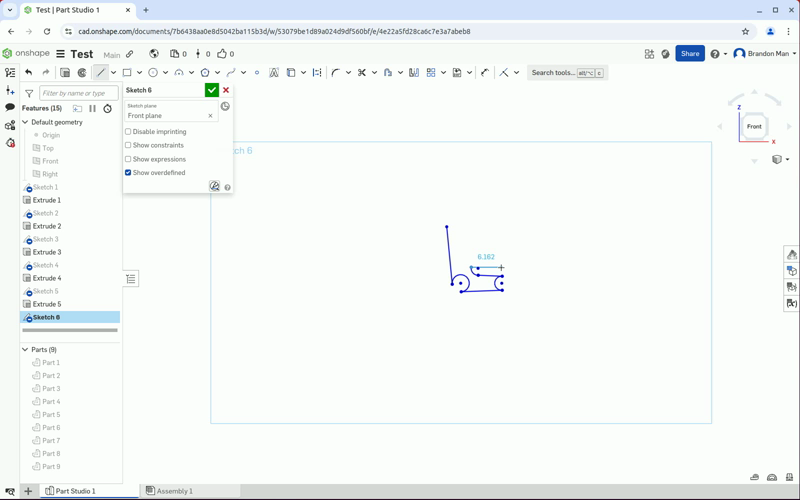
mouse_move(475, 226)
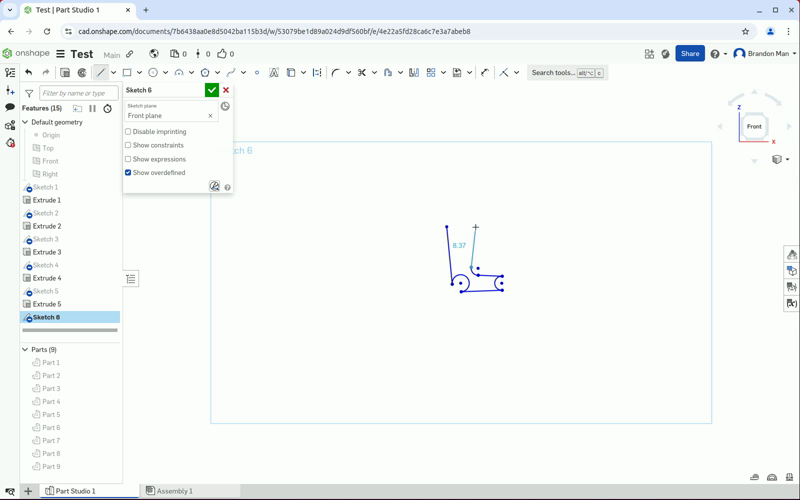
click(475, 226)
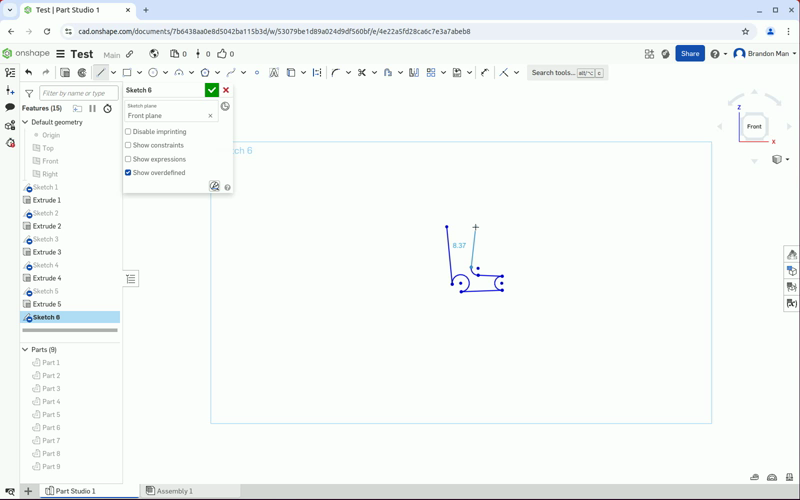
key_up(shift)
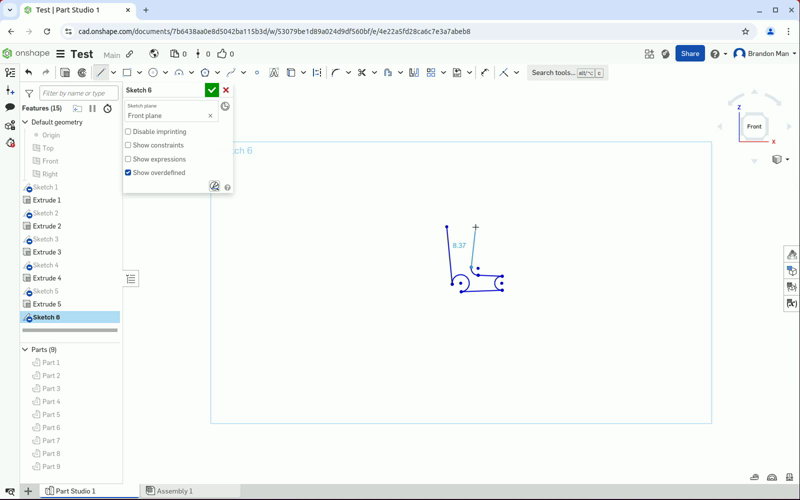
key(esc)
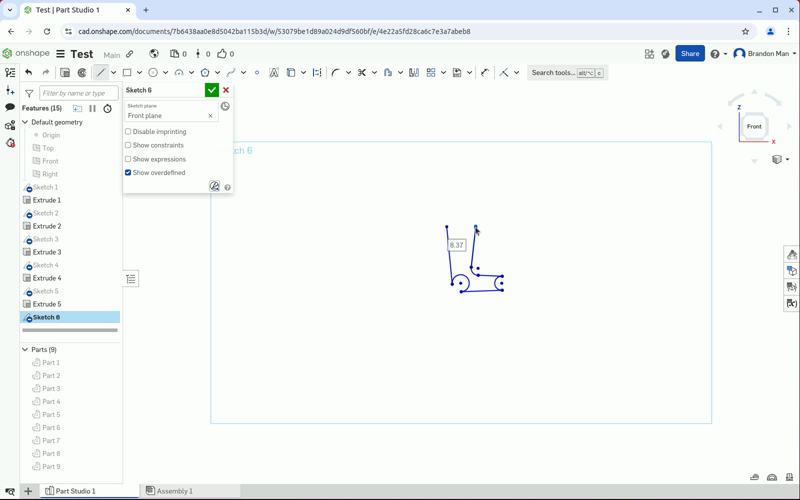
key(a)
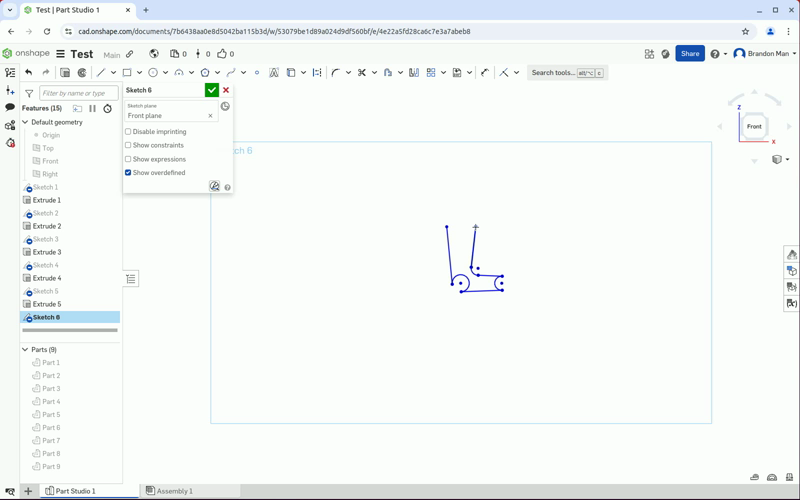
mouse_move(475, 226)
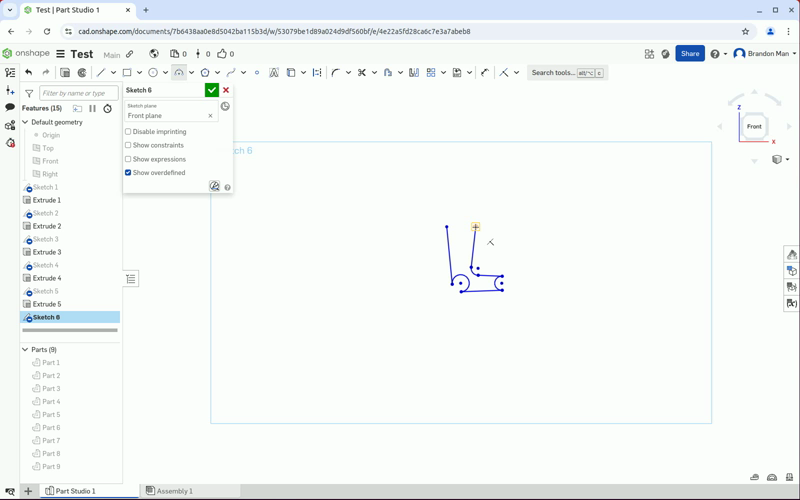
click(475, 226)
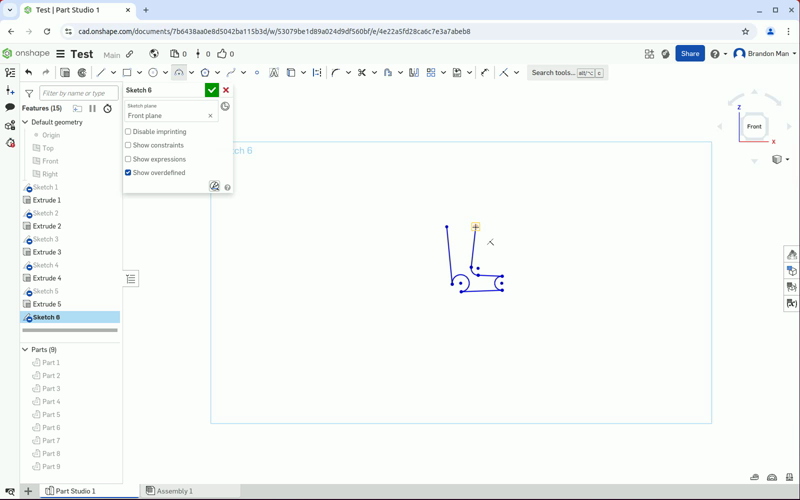
mouse_move(446, 226)
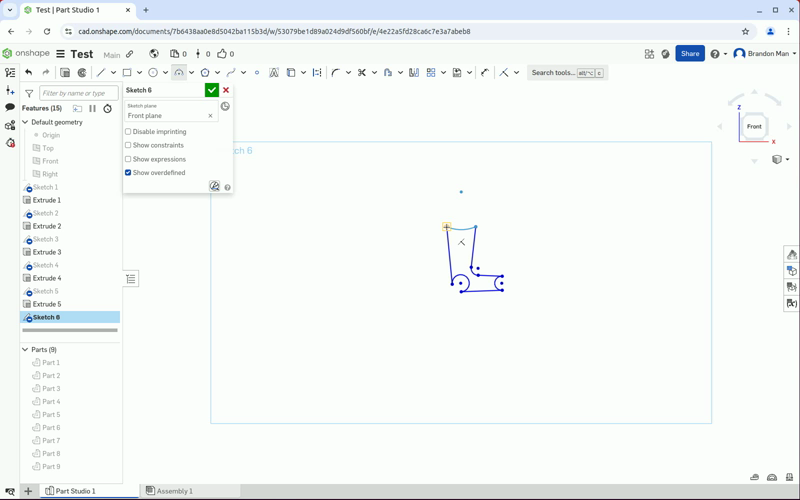
click(446, 226)
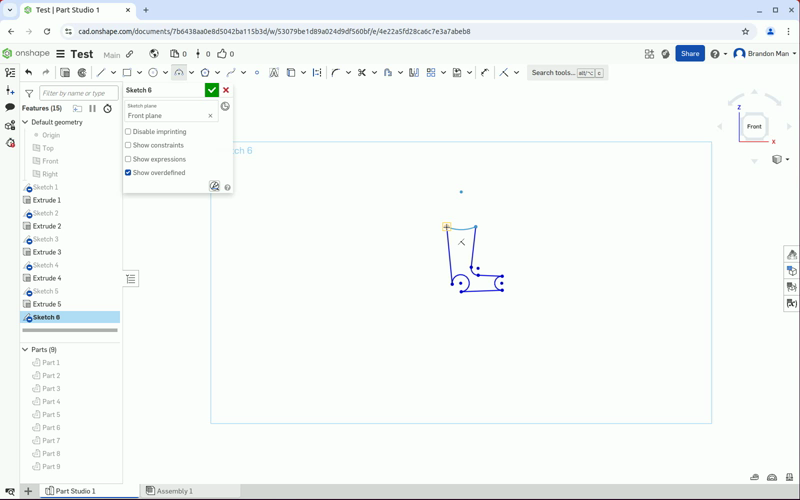
key_down(shift)
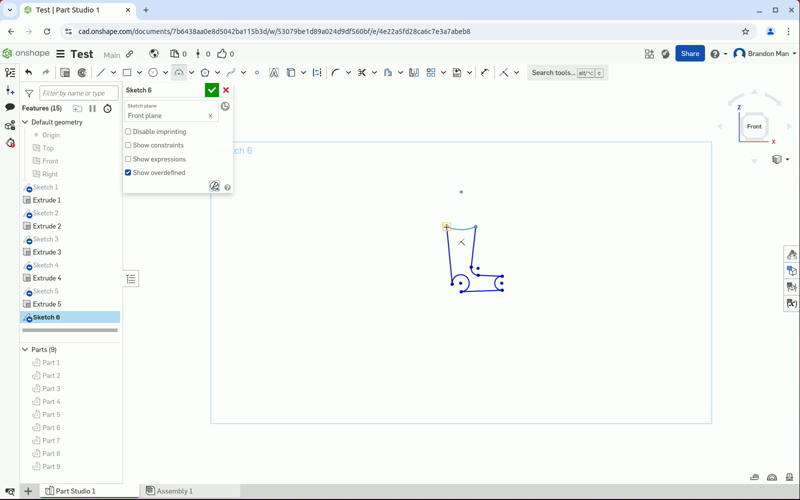
mouse_move(461, 239)
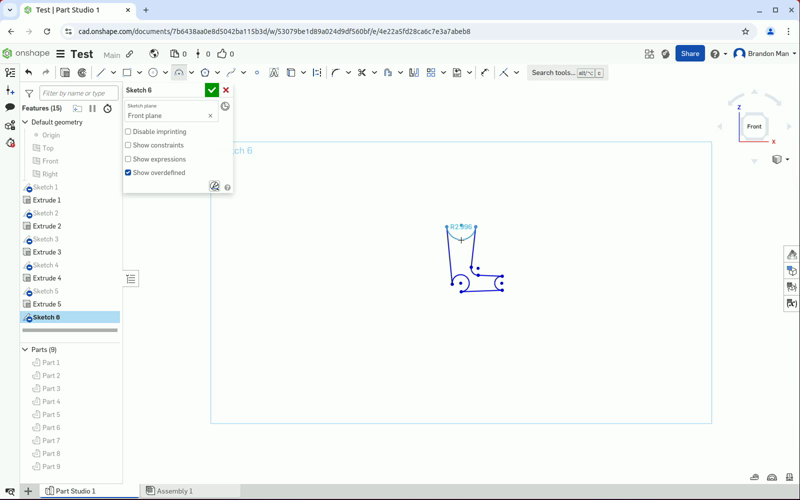
click(461, 239)
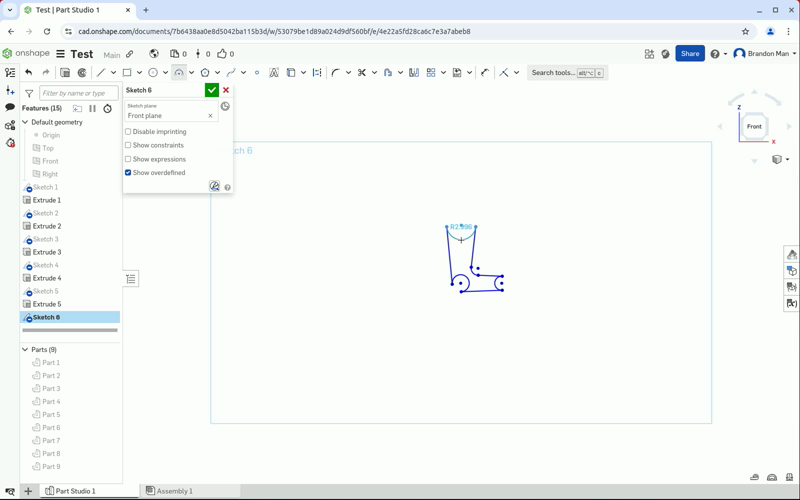
key_up(shift)
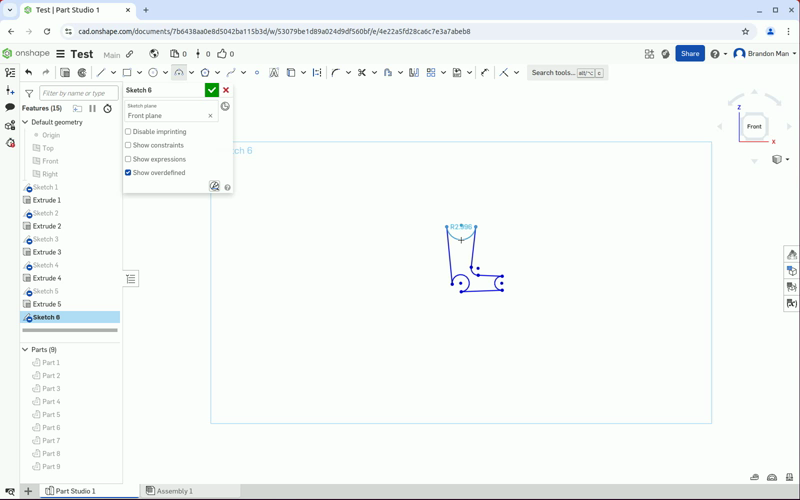
key(esc)
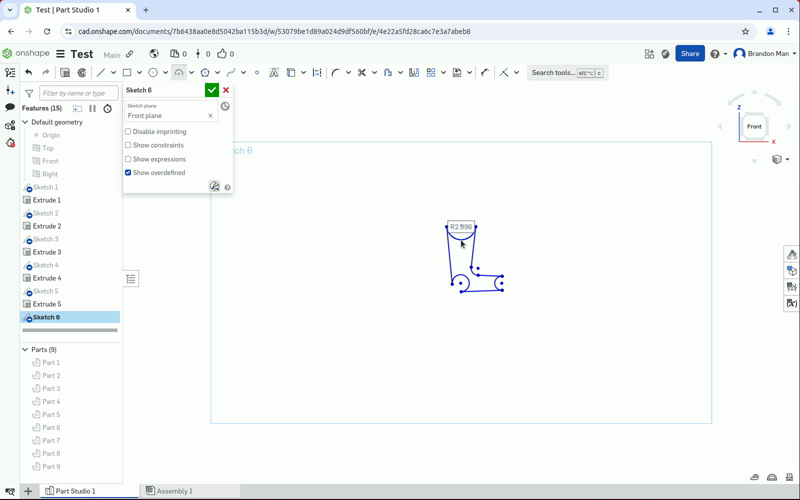
mouse_move(486, 287)
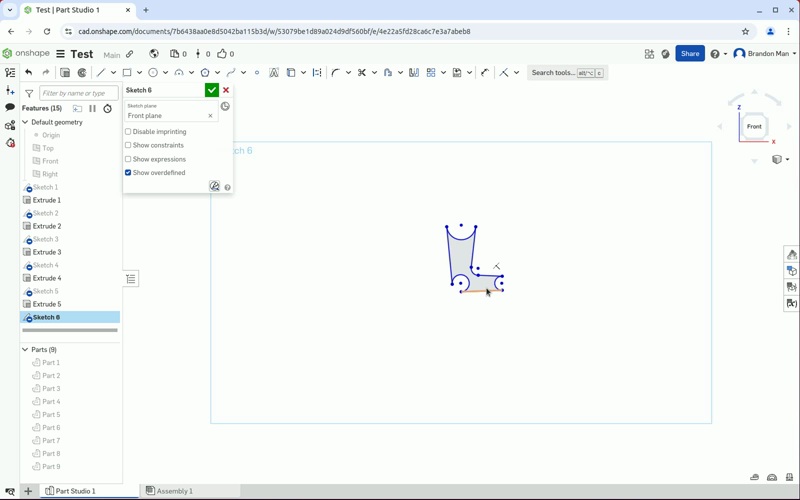
scroll(6)
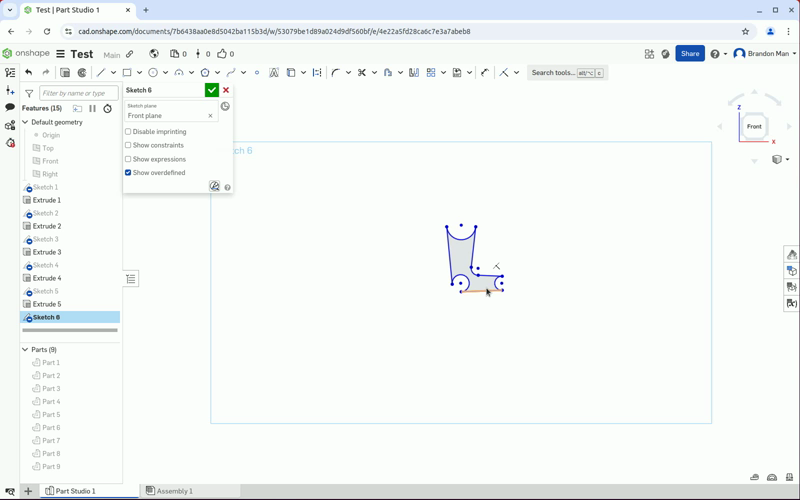
scroll(6)
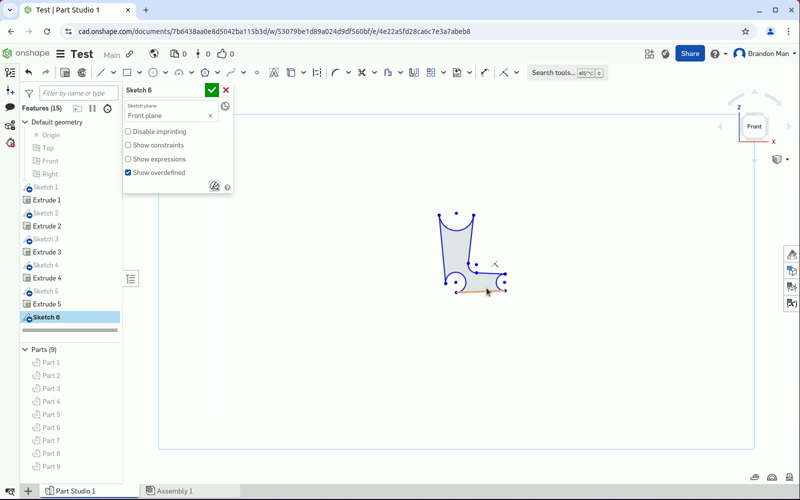
scroll(6)
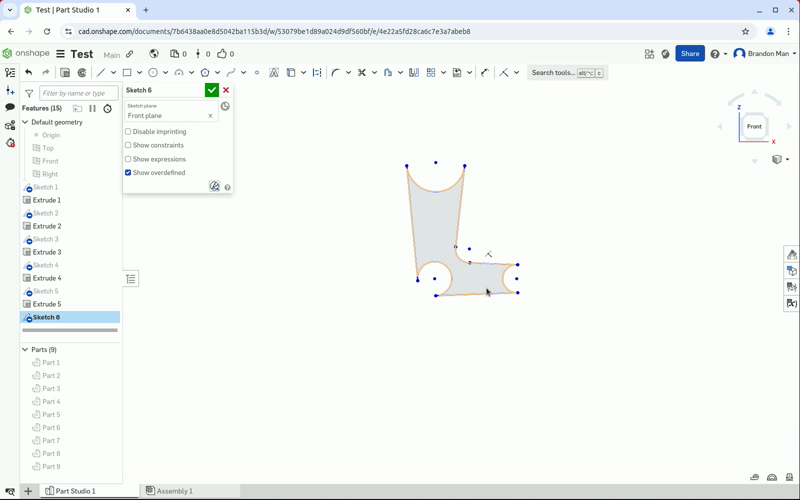
scroll(6)
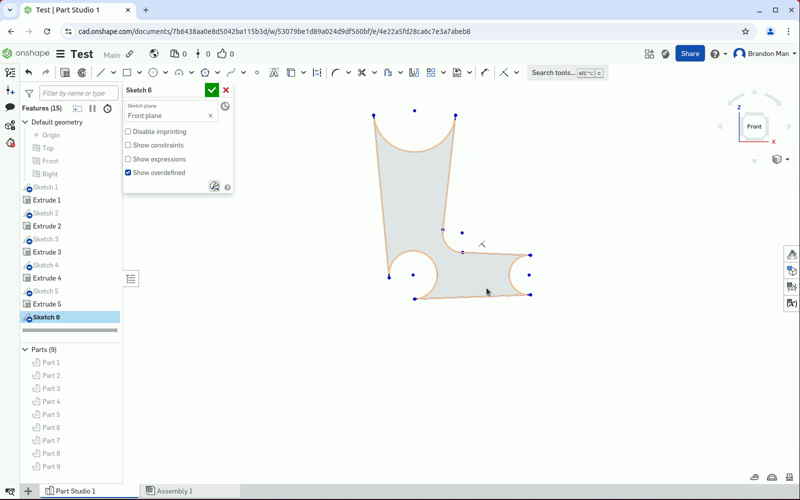
scroll(6)
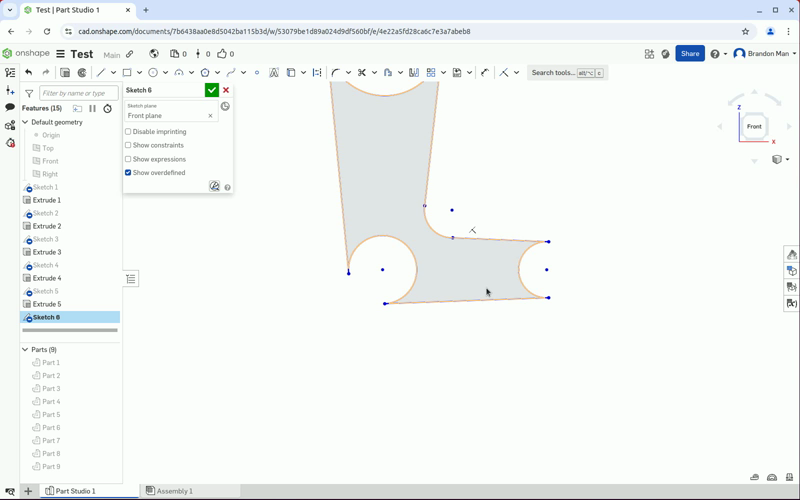
scroll(6)
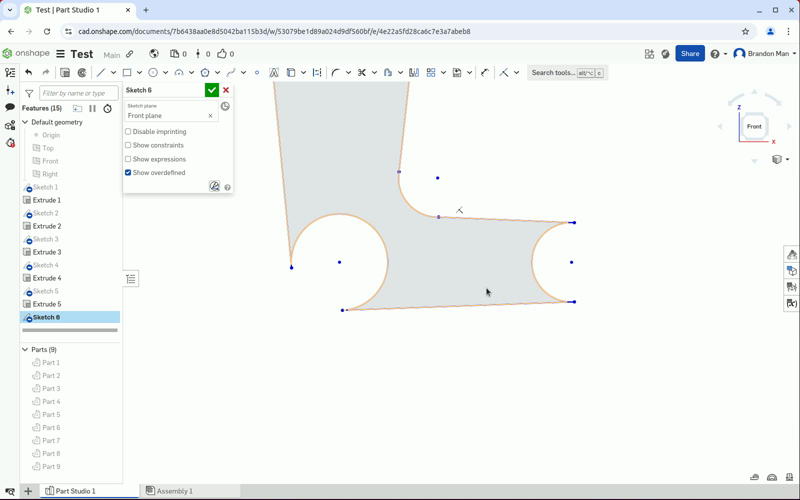
scroll(6)
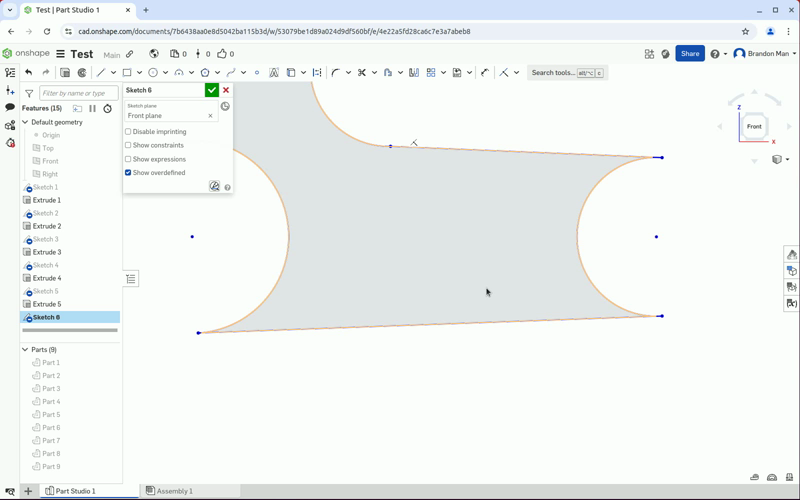
click(486, 287)
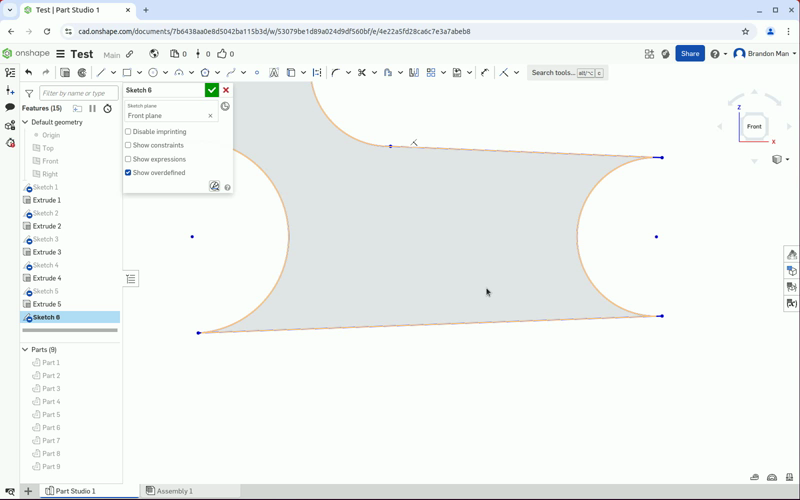
scroll(-6)
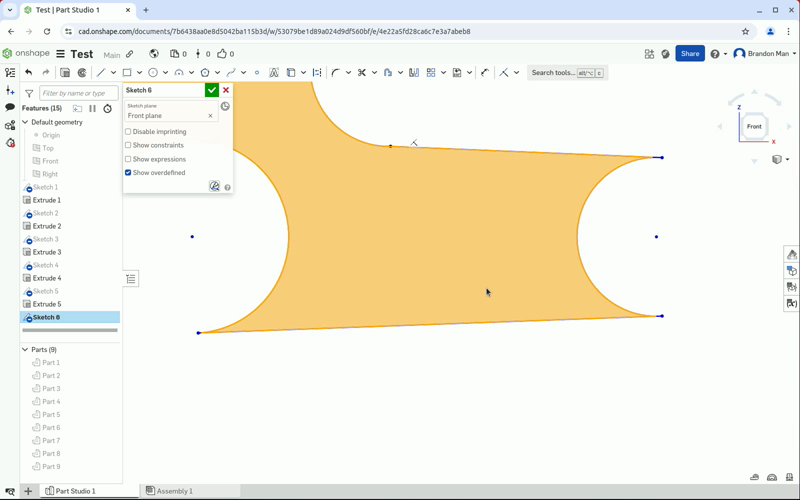
scroll(-6)
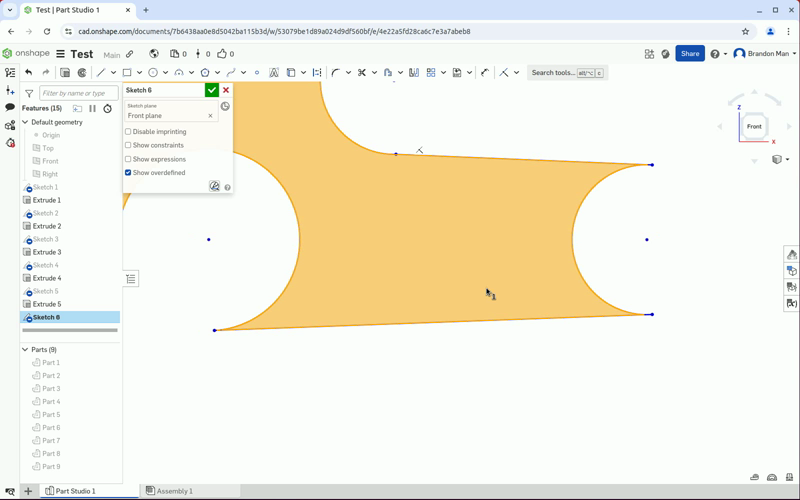
scroll(-6)
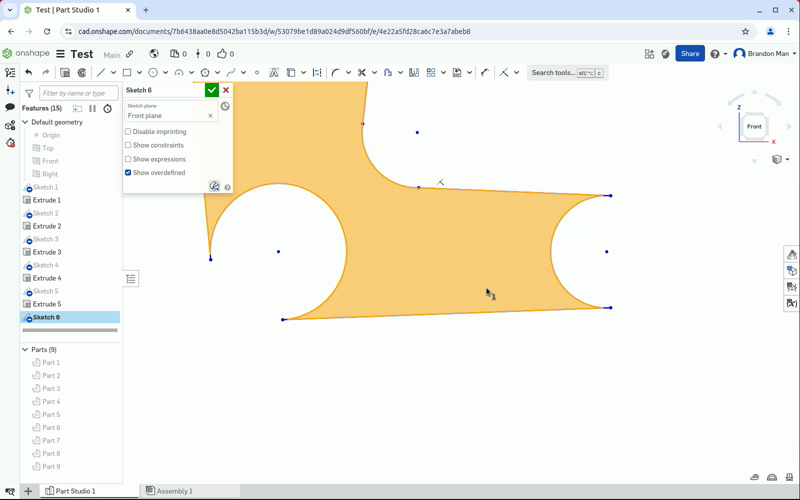
scroll(-6)
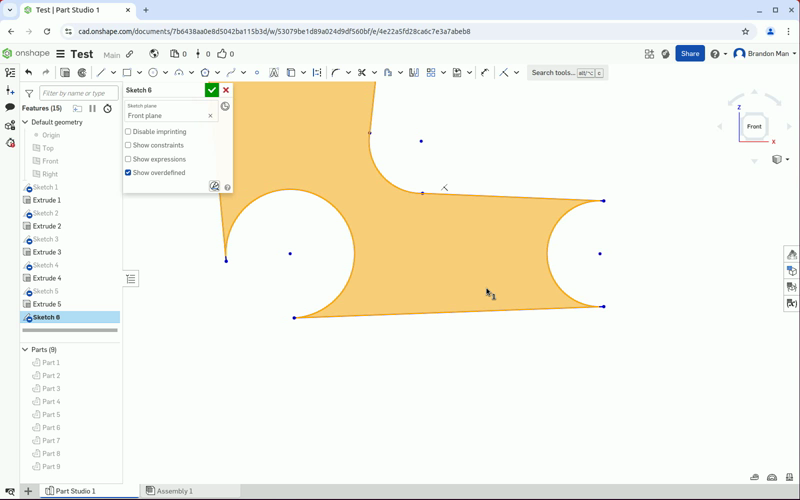
scroll(-6)
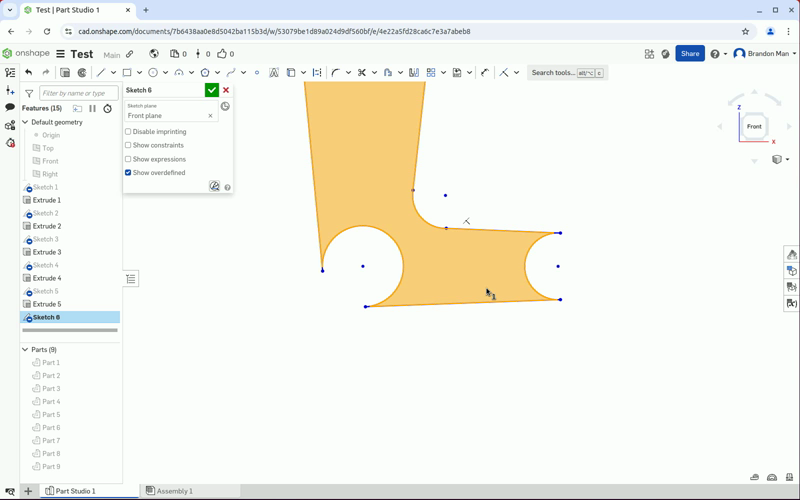
scroll(-6)
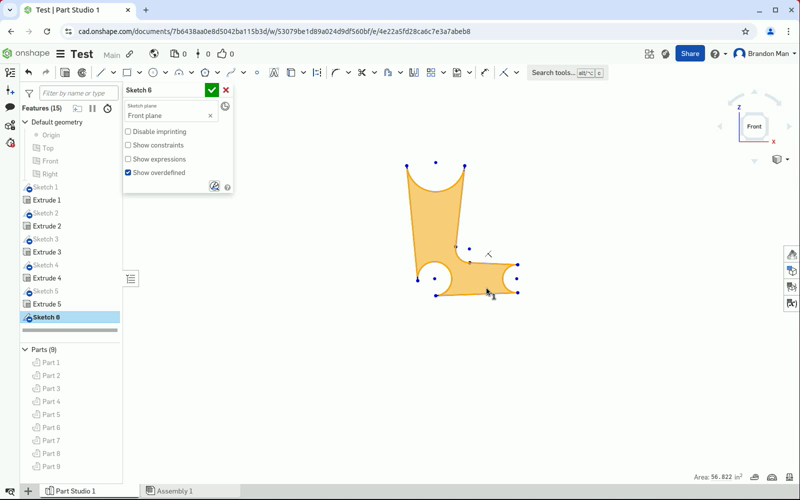
scroll(-6)
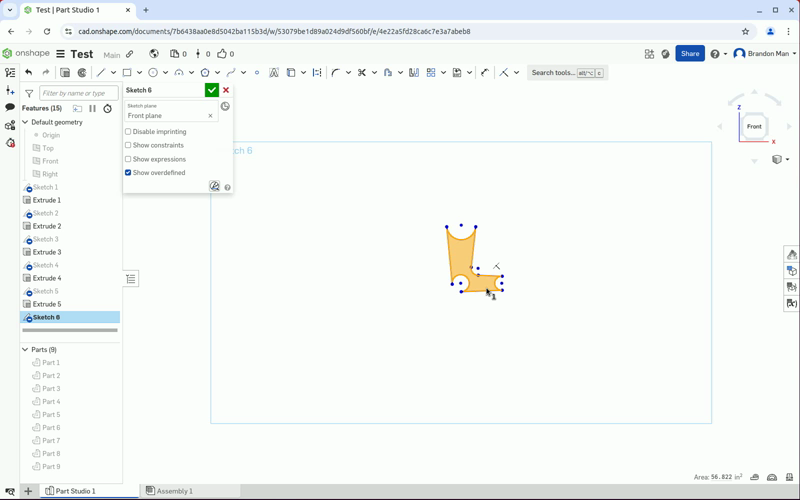
mouse_move(73, 352)
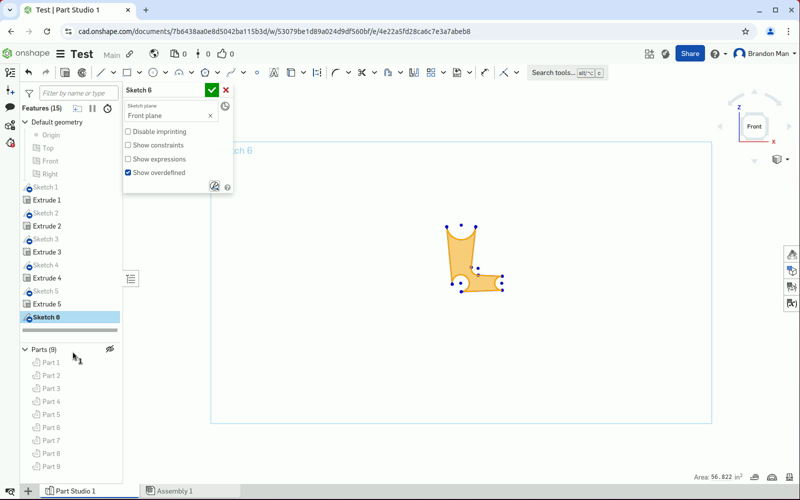
key(shift+y)
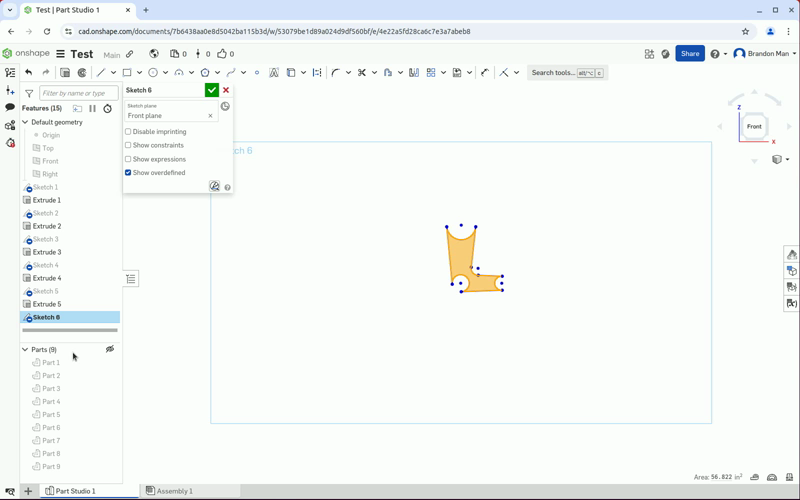
key(shift+e)
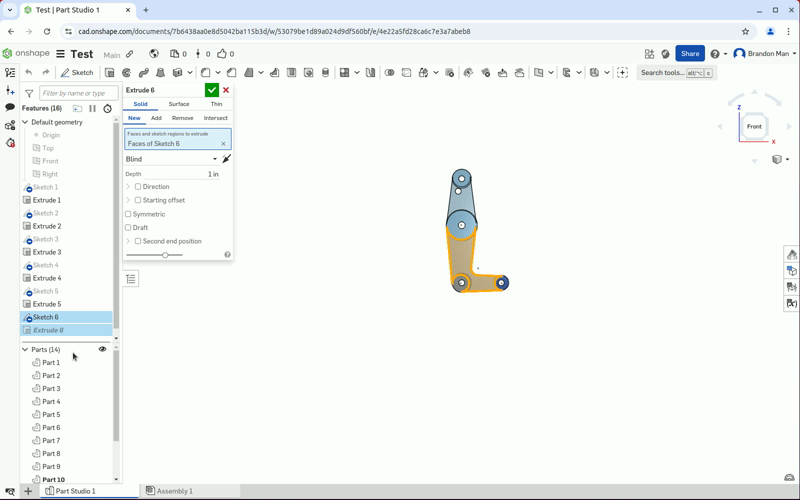
mouse_move(143, 106)
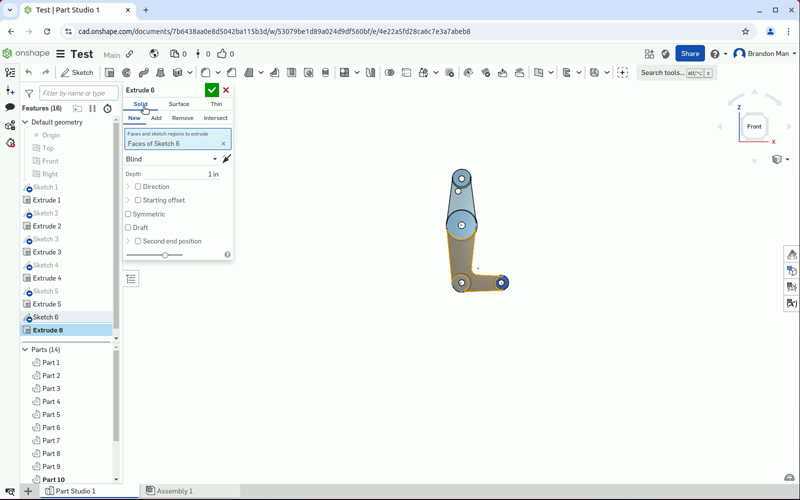
click(143, 106)
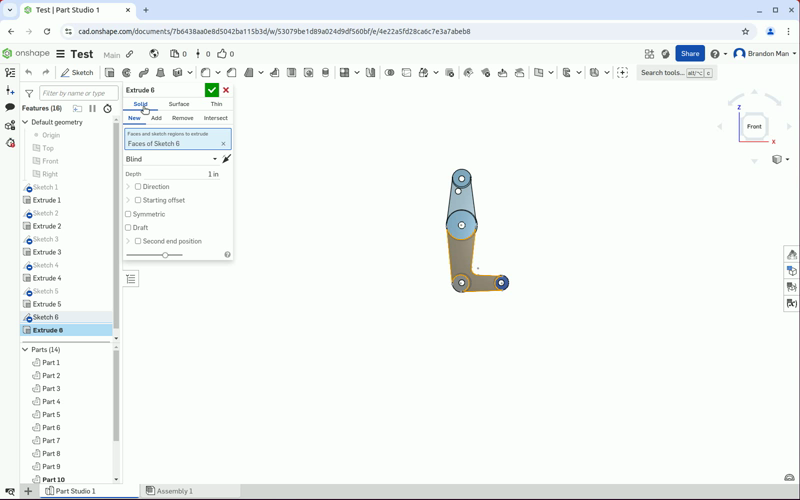
mouse_move(137, 120)
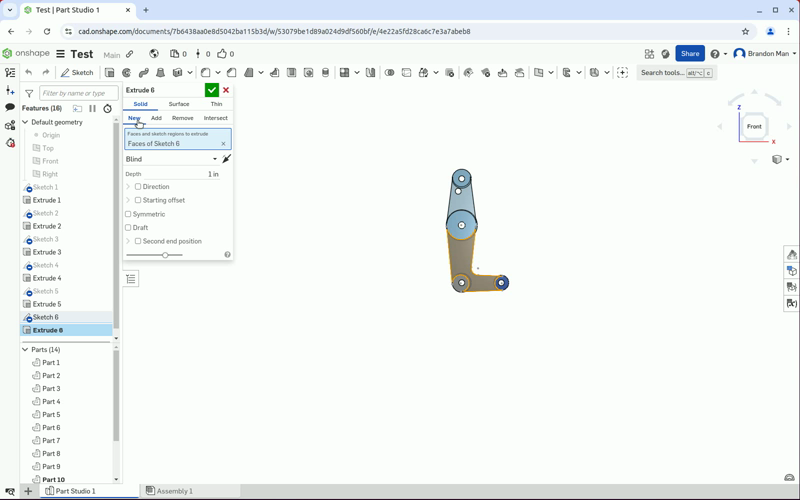
click(137, 120)
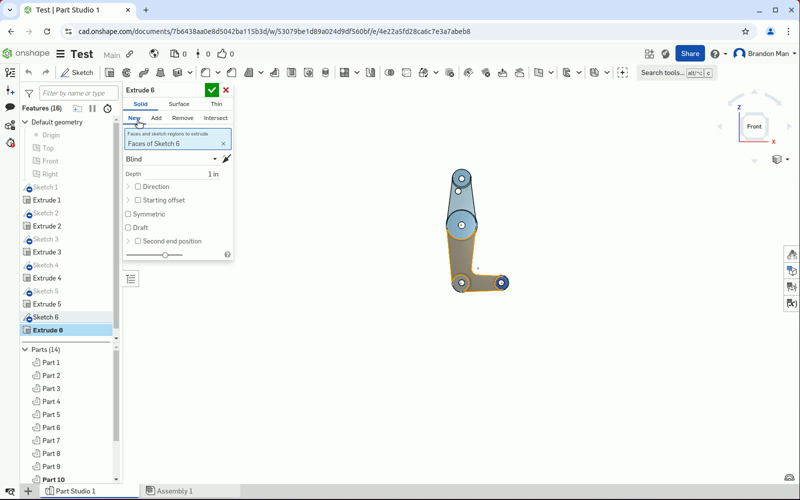
key(tab, 4)
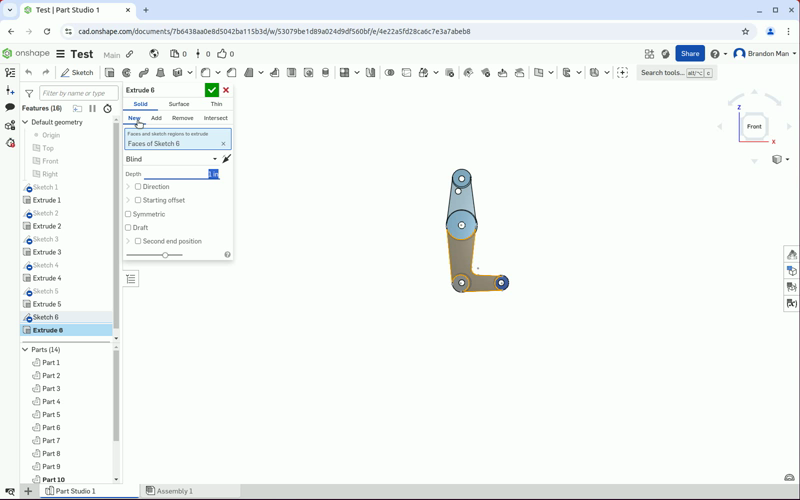
text(0.481)
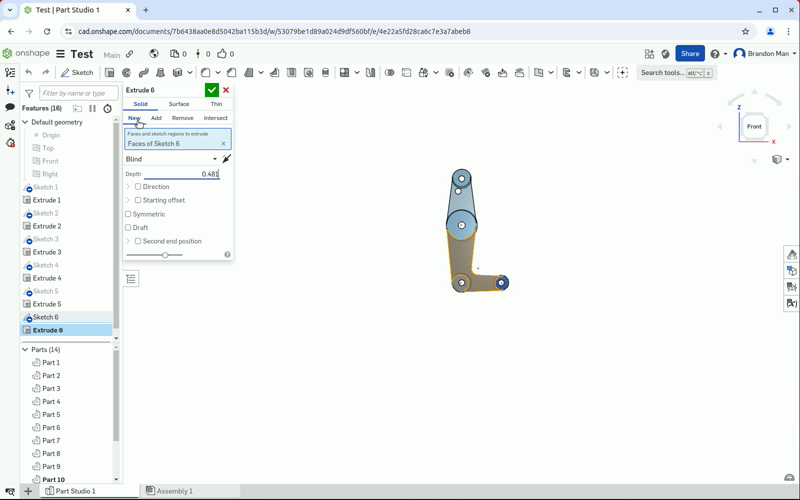
key(enter)
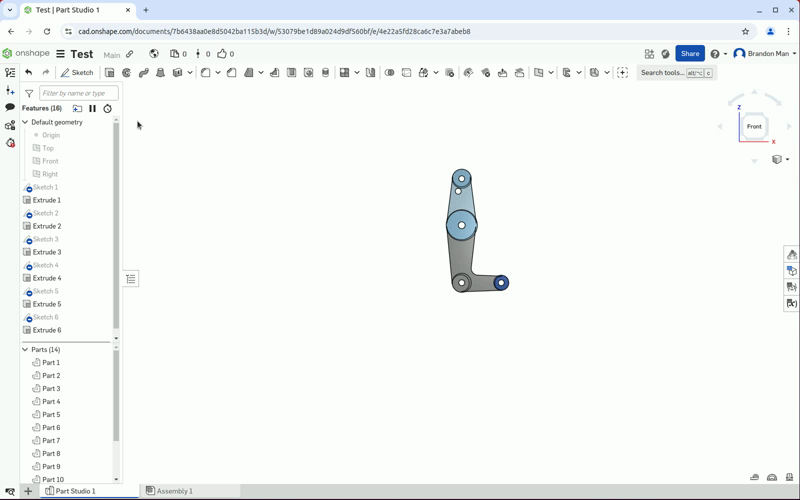
key(shift+h)
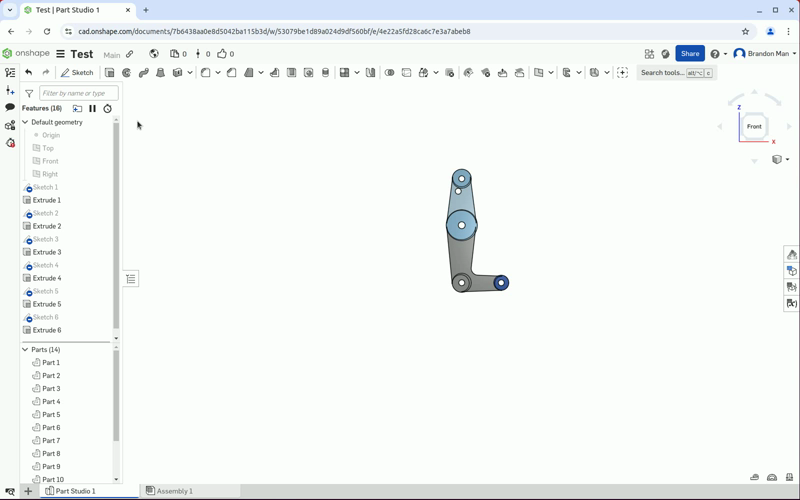
key(shift+h)
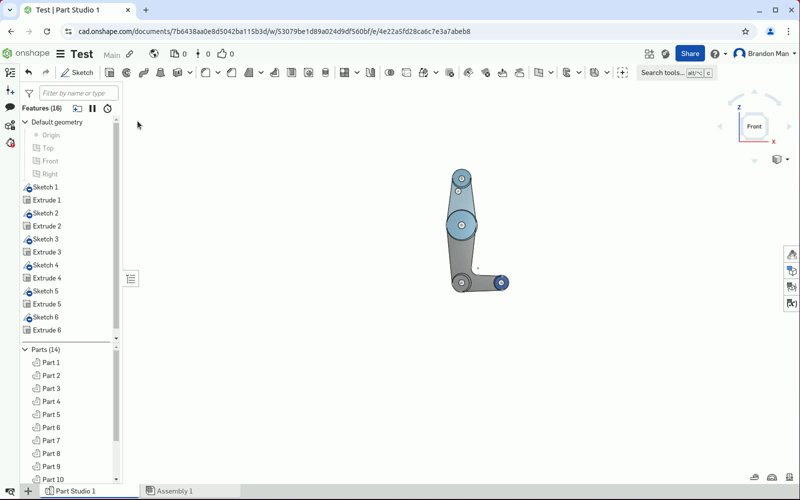
key(shift+7)
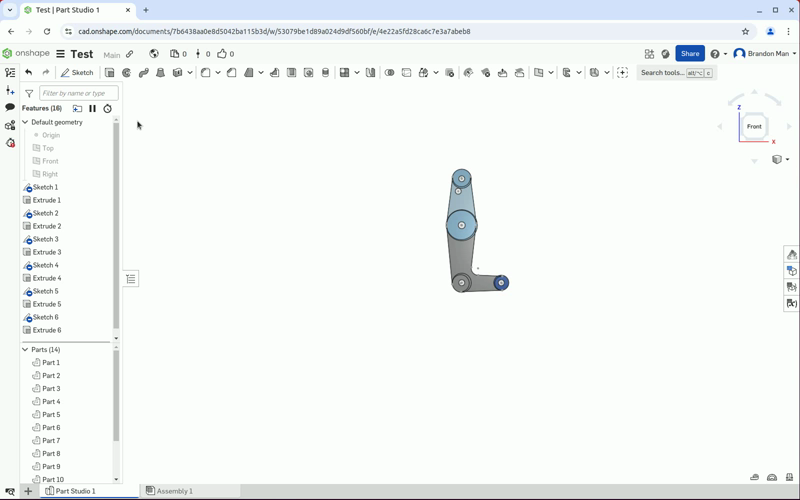
key(left, 2)
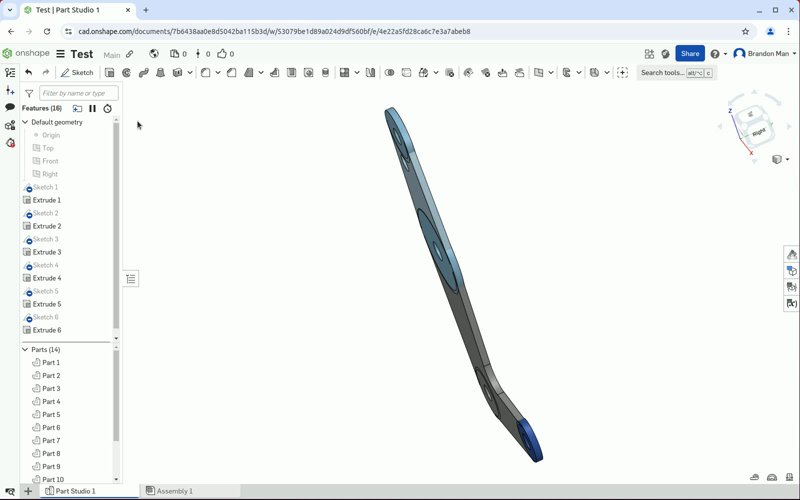
key(down, 2)
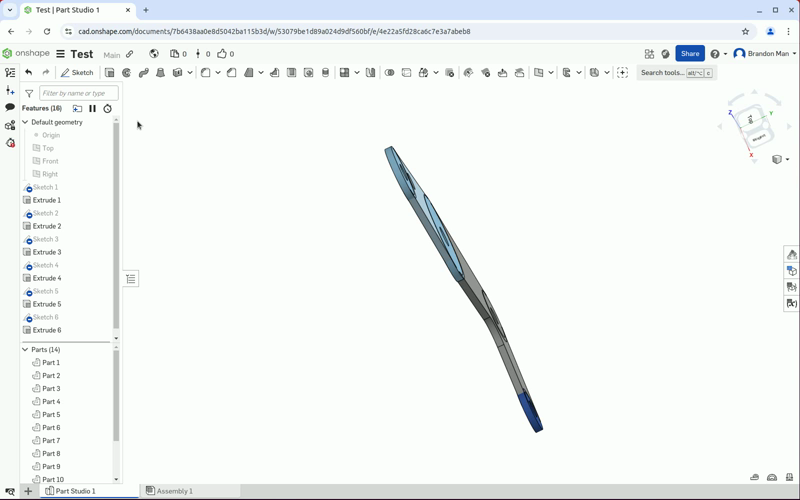
key(up, 2)
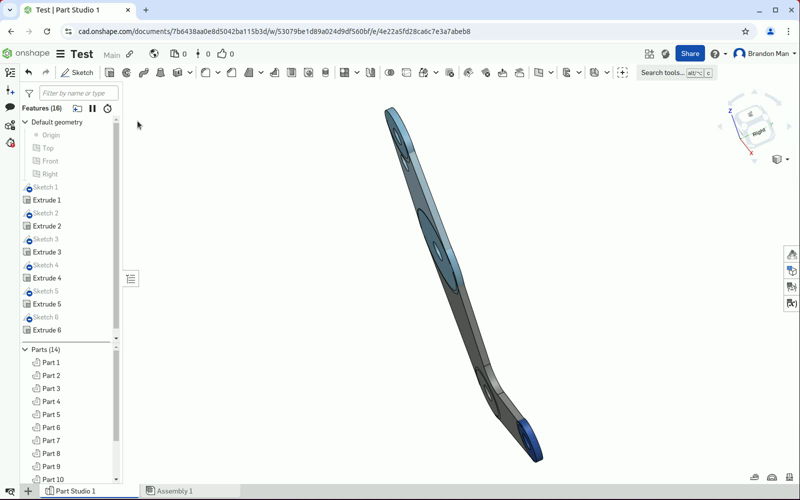
key(right, 2)
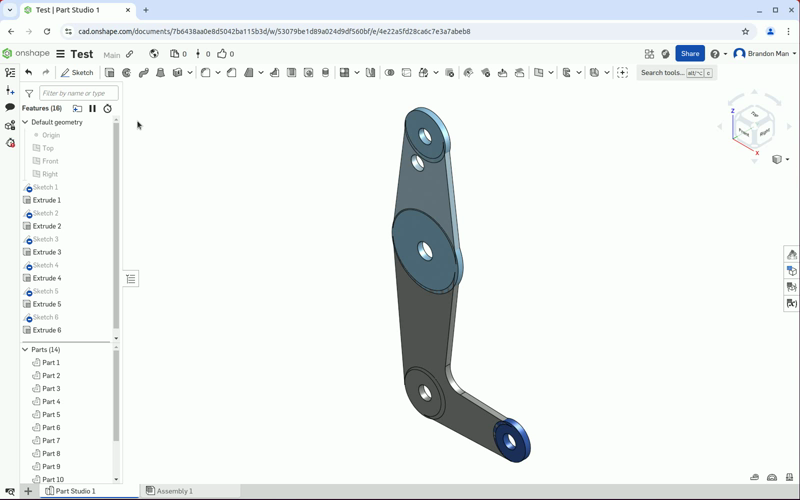
mouse_move(69, 189)
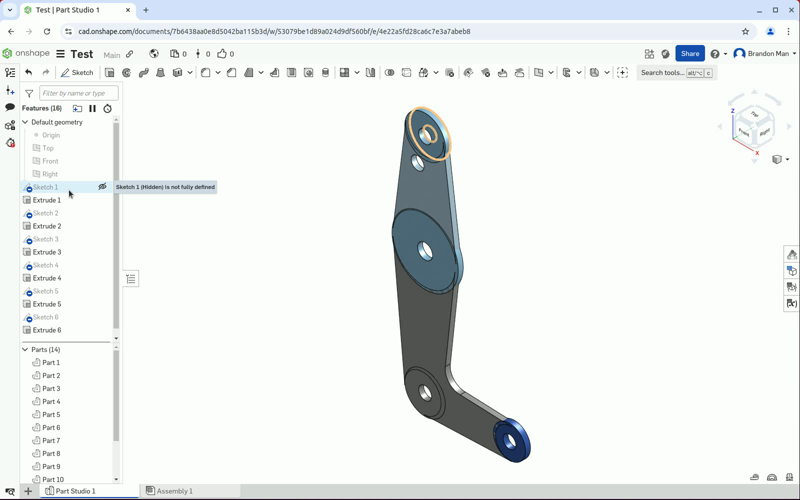
click(69, 189)